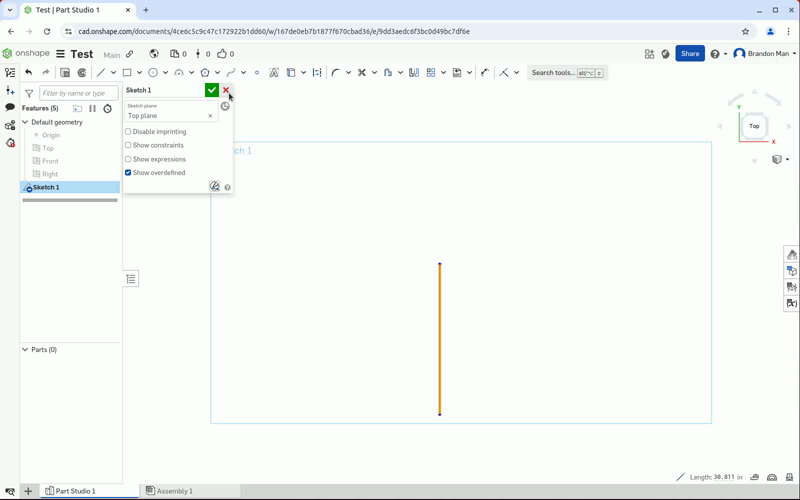
key(shift+h)
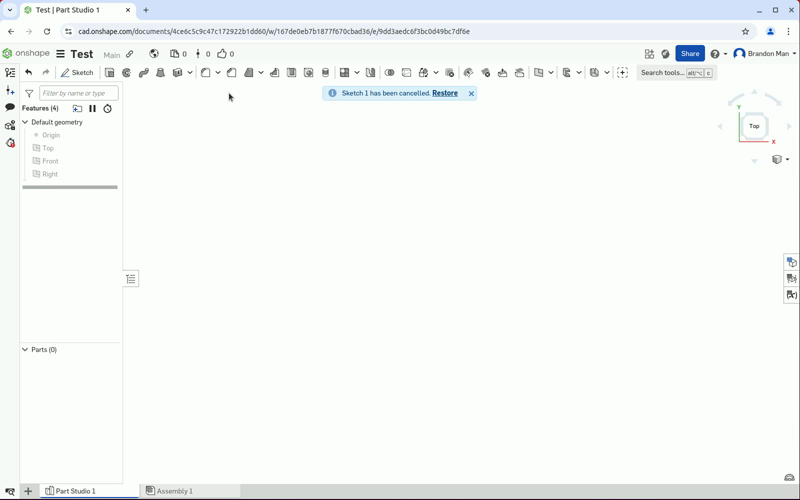
mouse_move(73, 352)
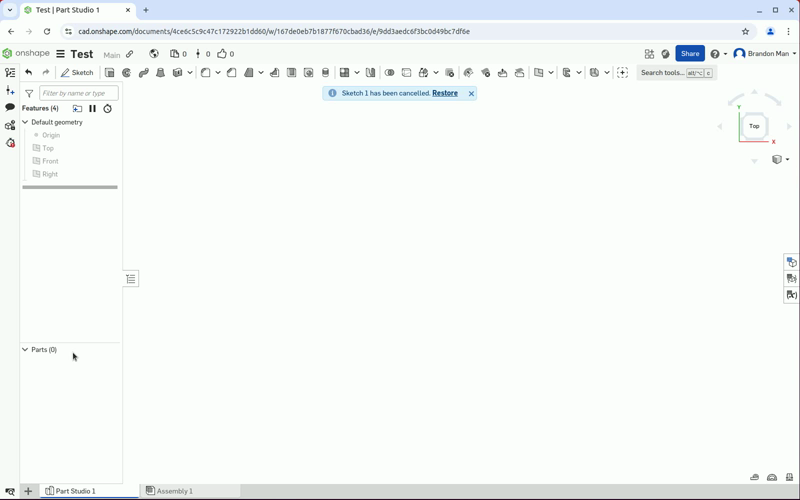
key(y)
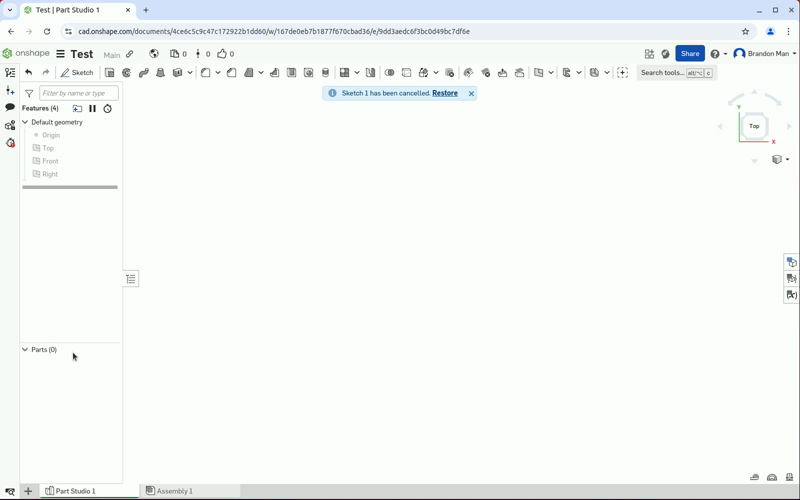
key(shift+p)
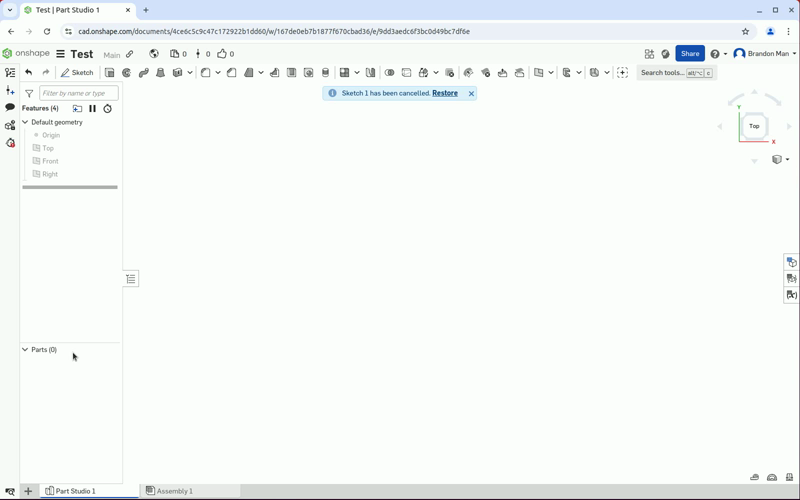
key(space)
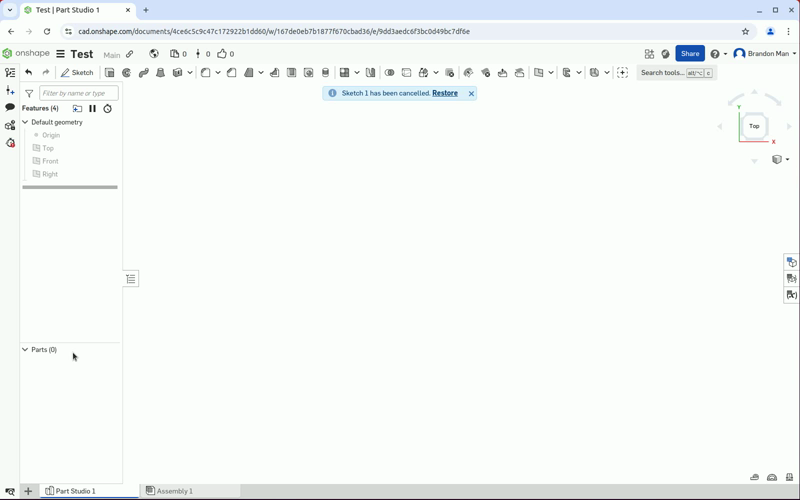
key_down(shift)
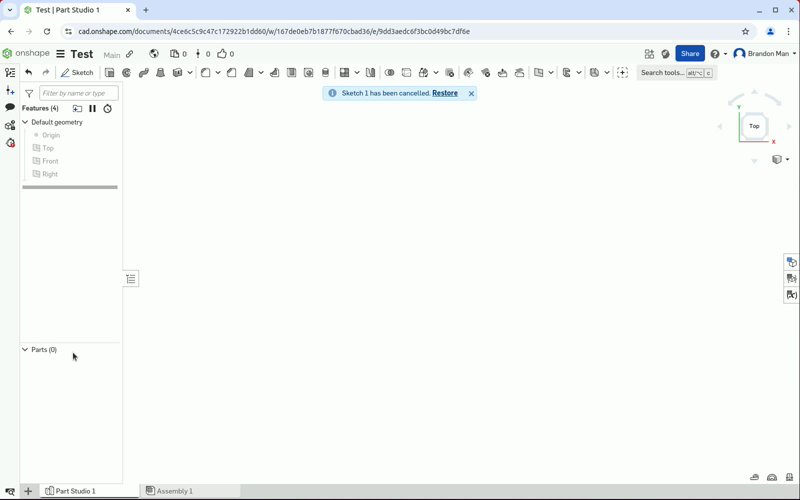
key(up)
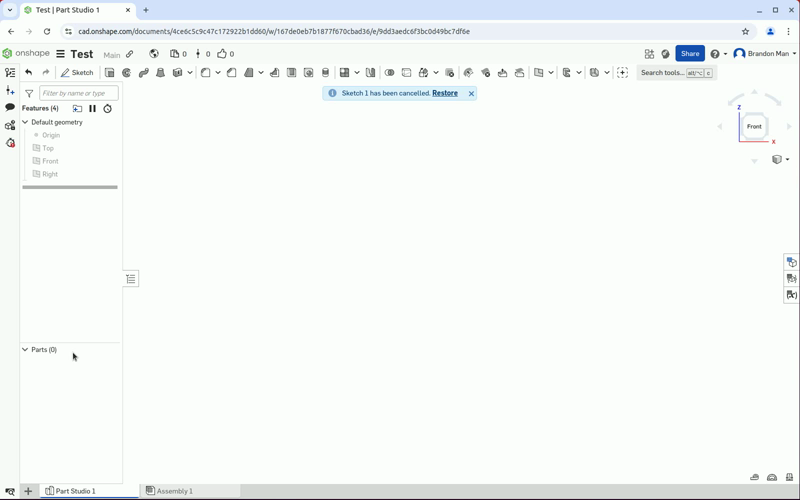
key_up(shift)
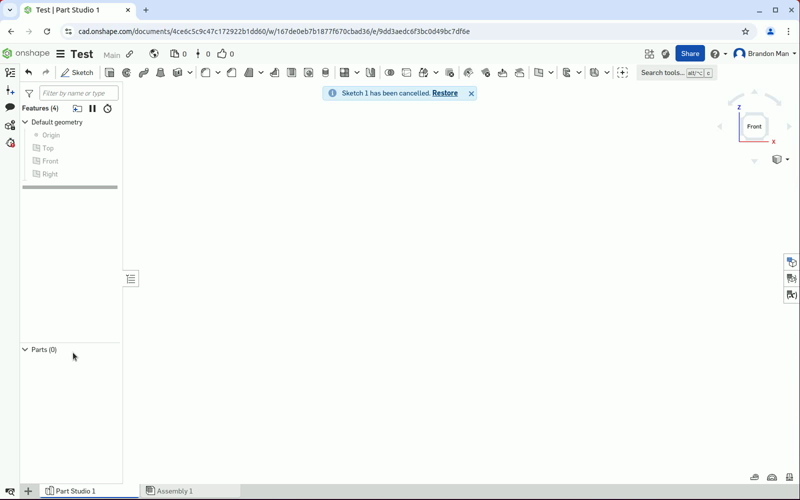
mouse_move(73, 352)
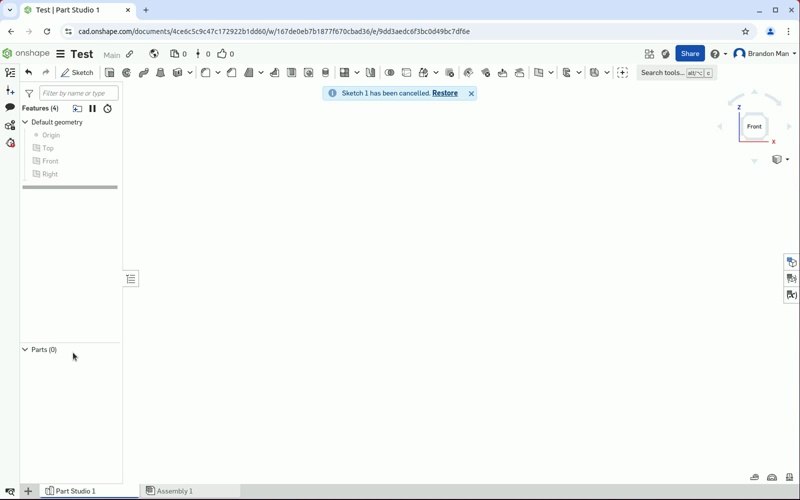
key(shift+y)
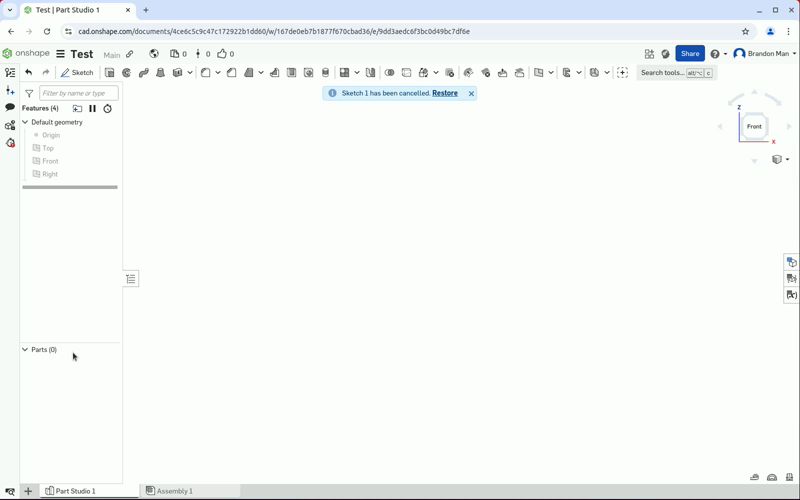
key(shift+s)
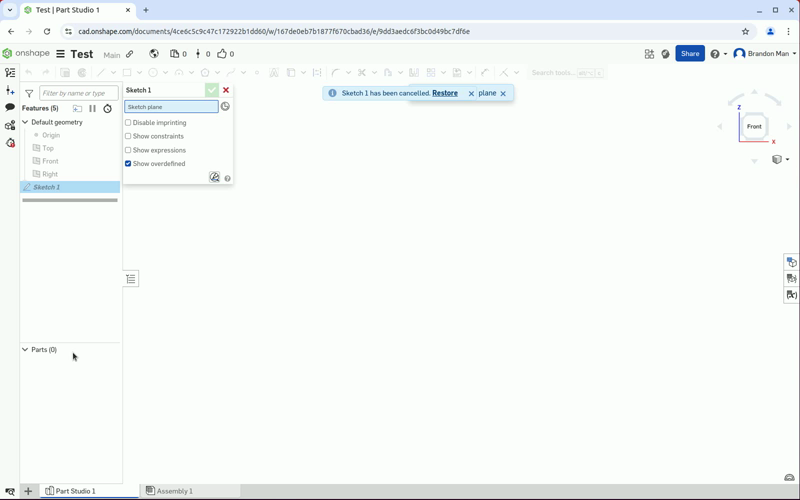
mouse_move(73, 163)
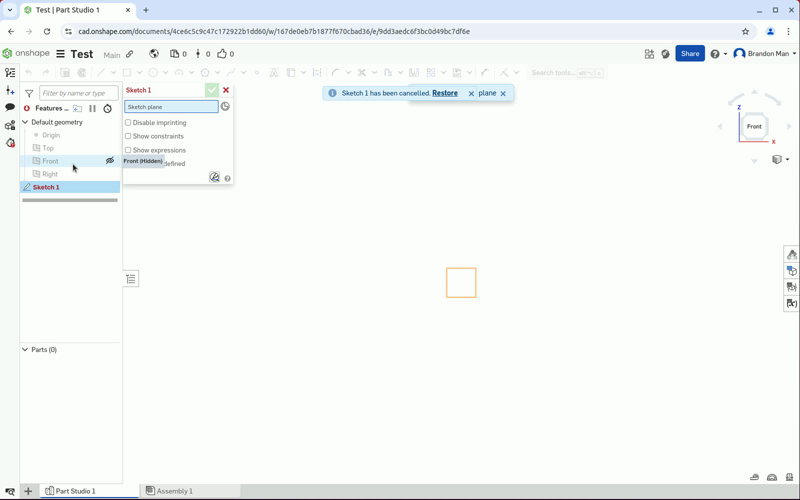
click(73, 163)
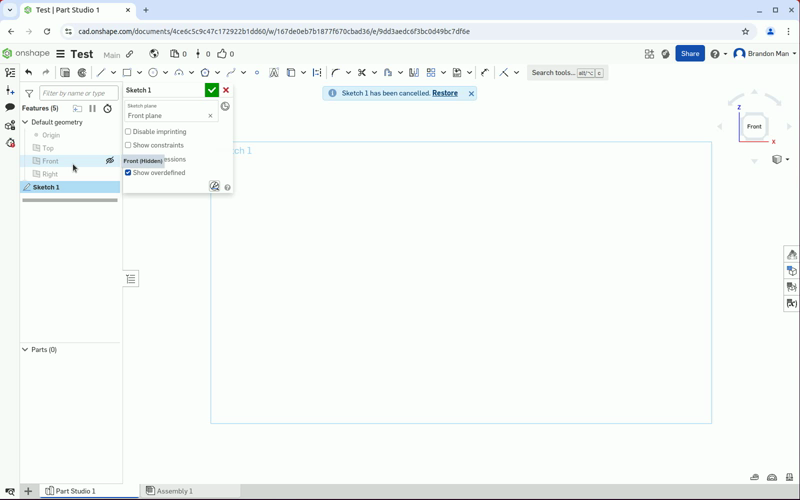
mouse_move(73, 352)
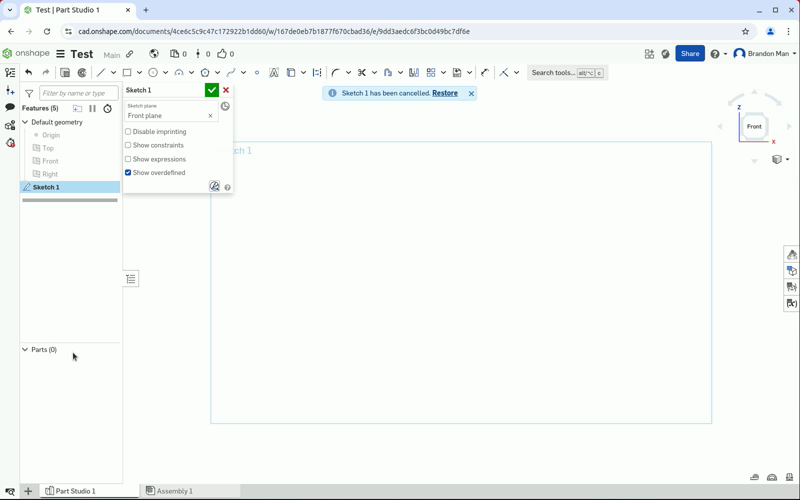
key(y)
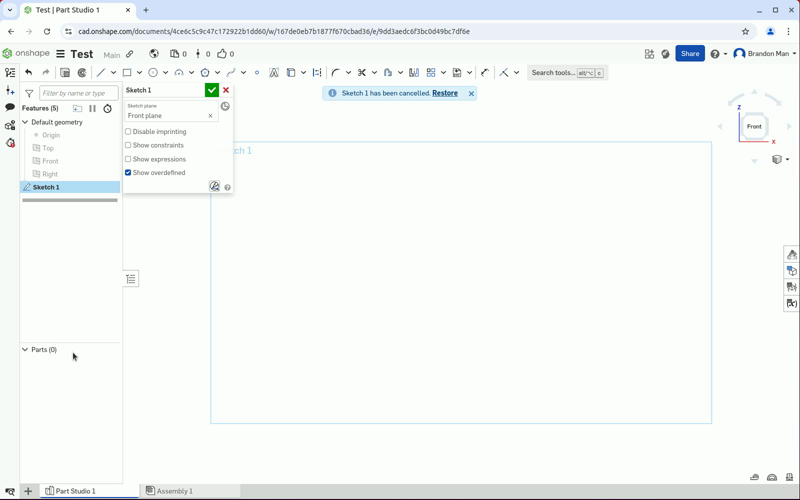
key(l)
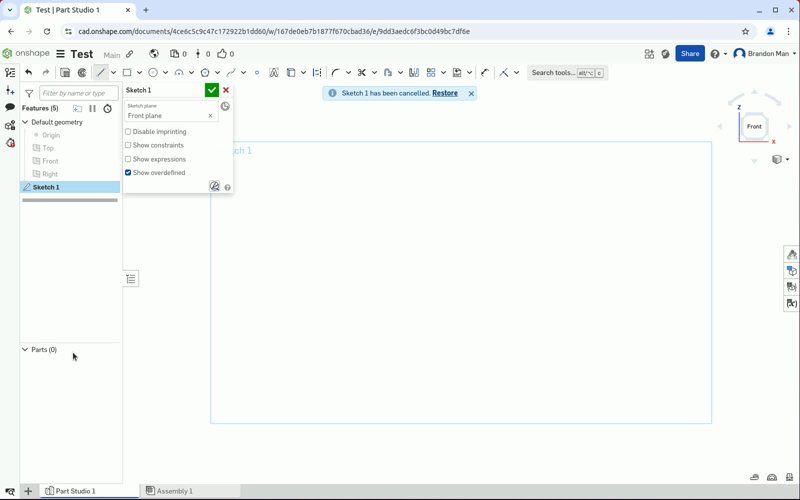
key_down(shift)
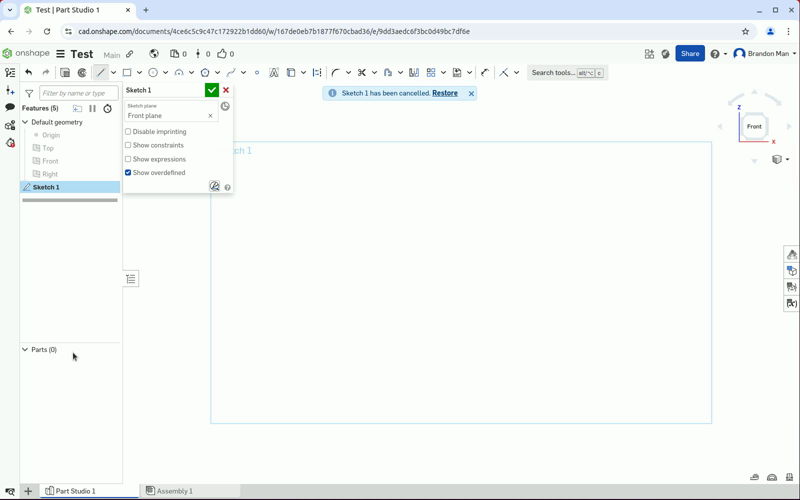
mouse_move(348, 179)
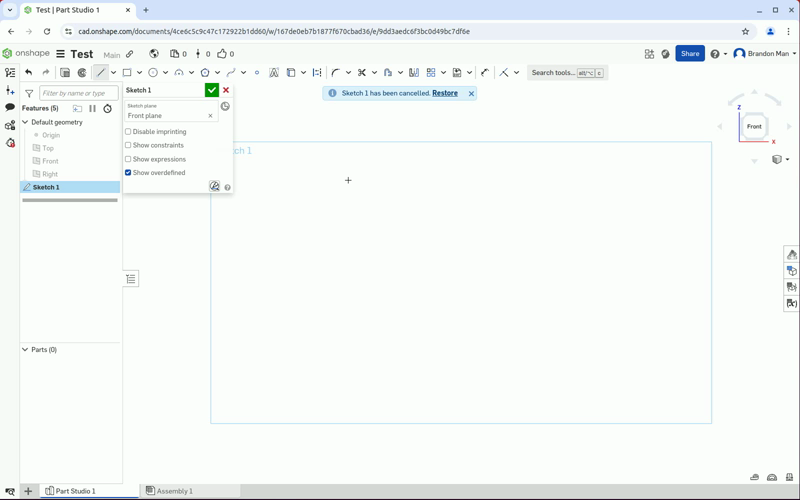
click(348, 179)
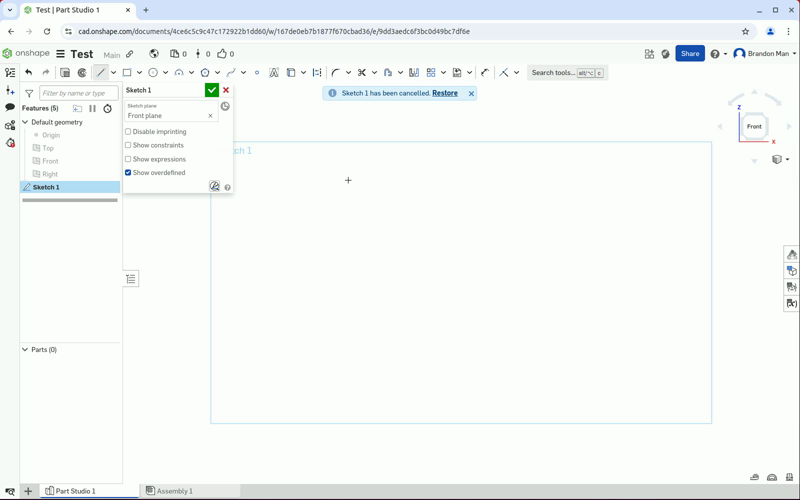
key_up(shift)
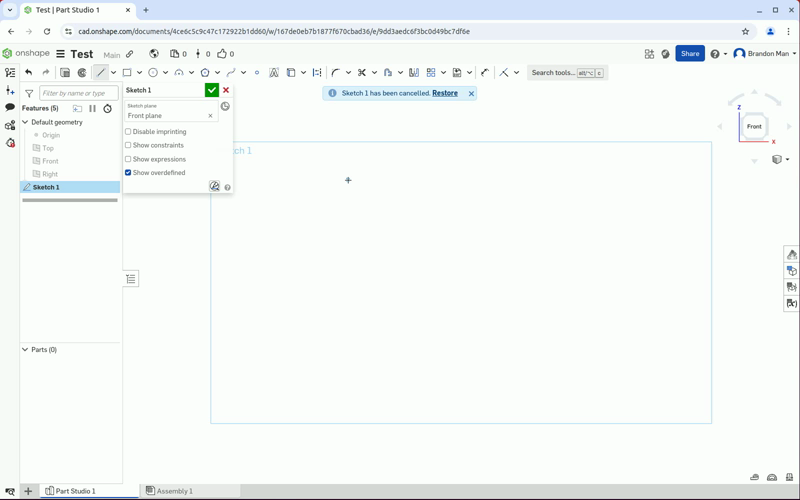
key_down(shift)
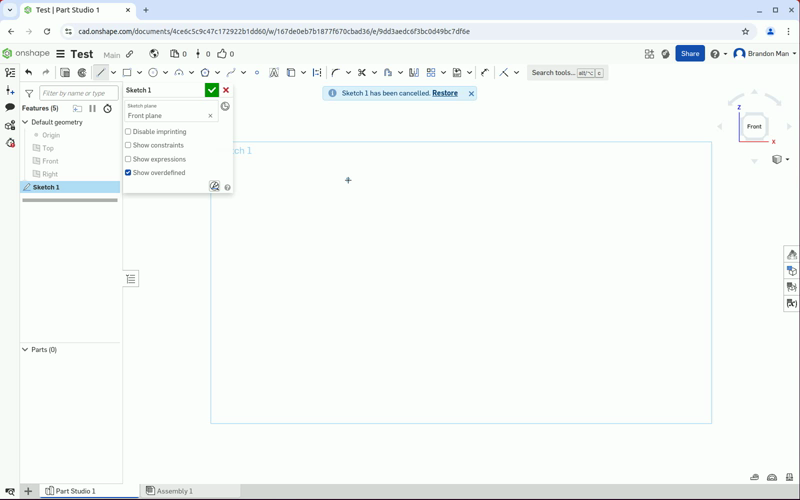
mouse_move(378, 179)
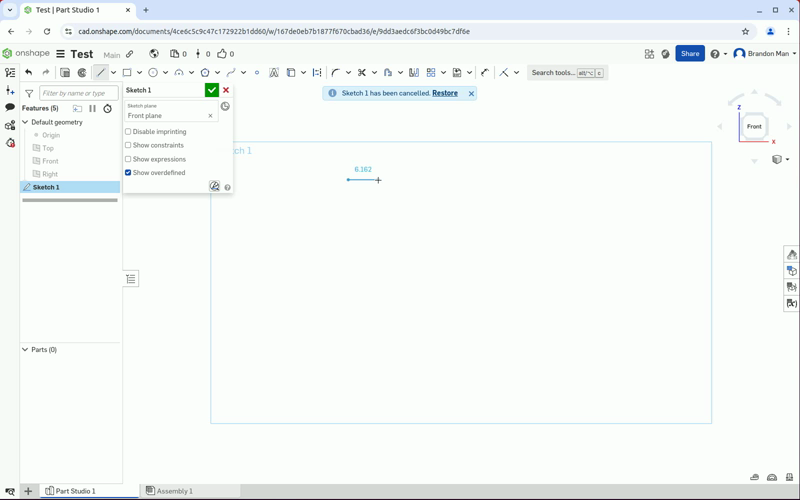
mouse_move(357, 179)
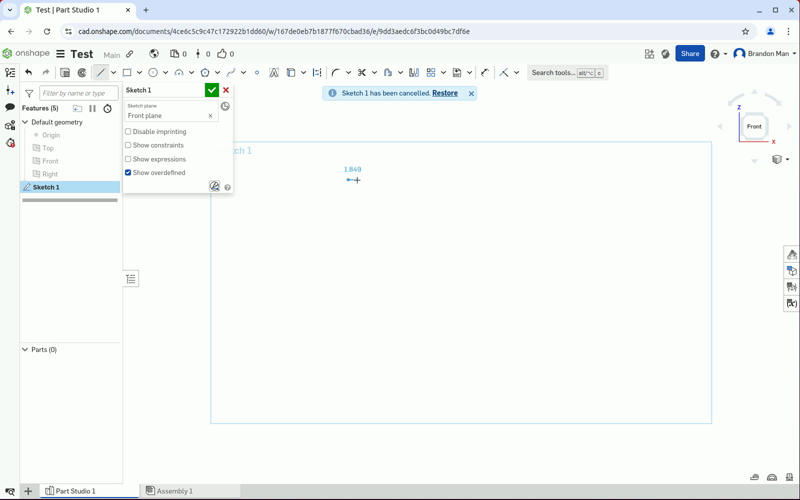
click(357, 179)
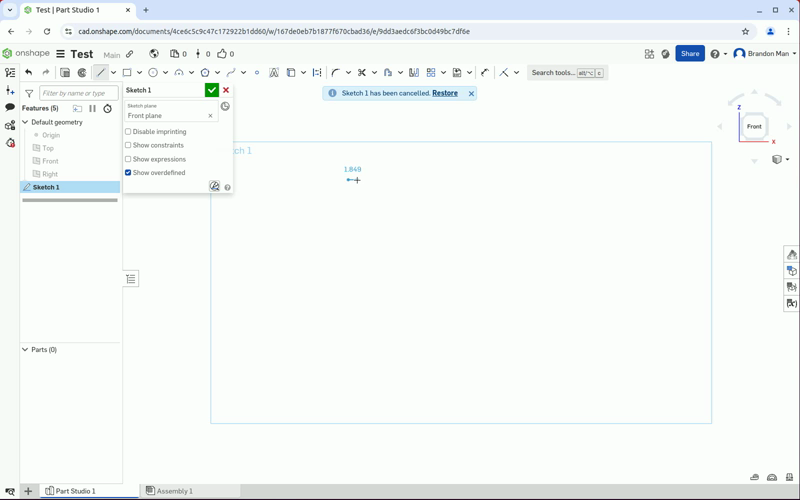
key_up(shift)
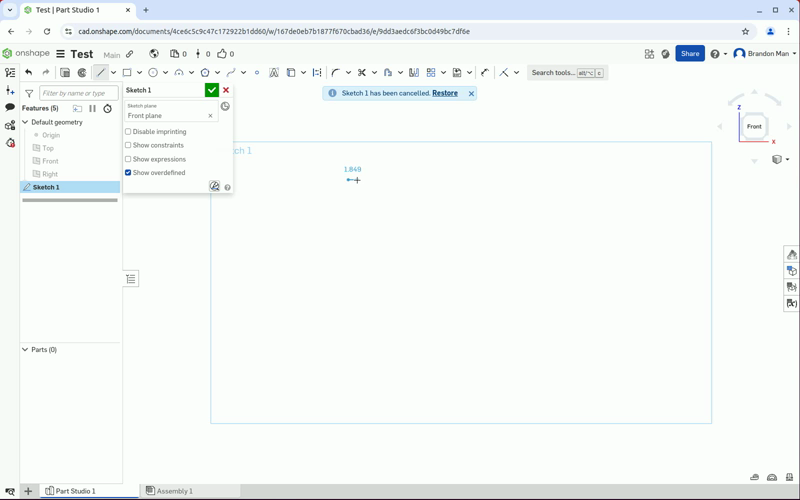
key_down(shift)
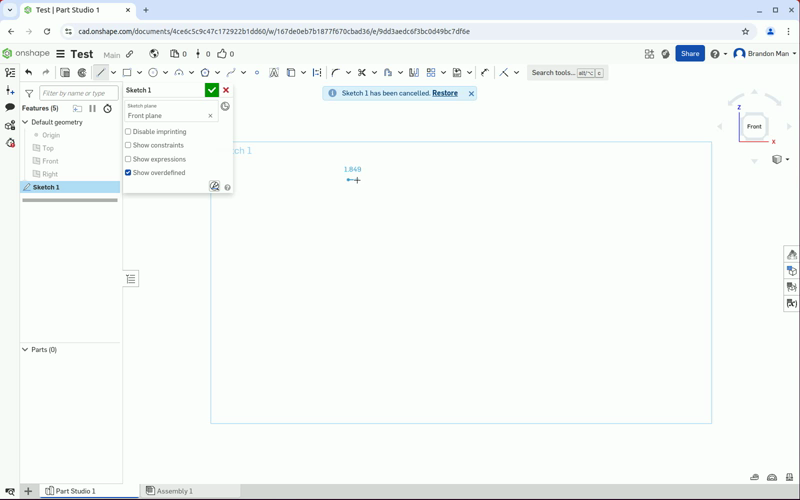
mouse_move(387, 179)
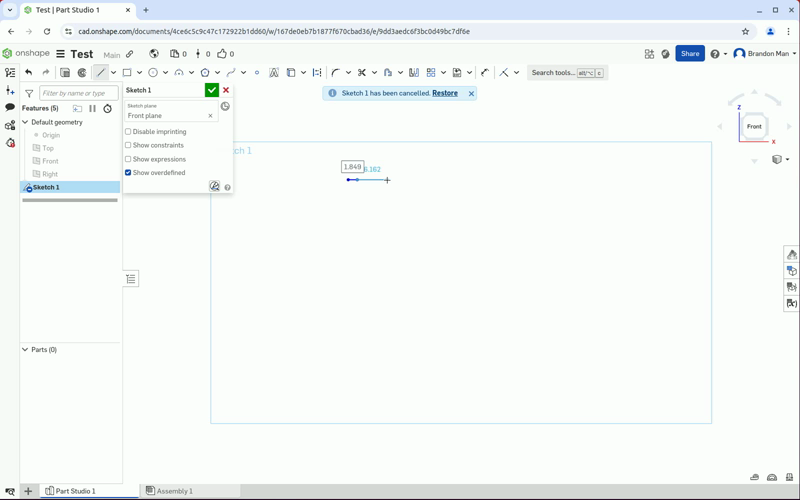
mouse_move(416, 179)
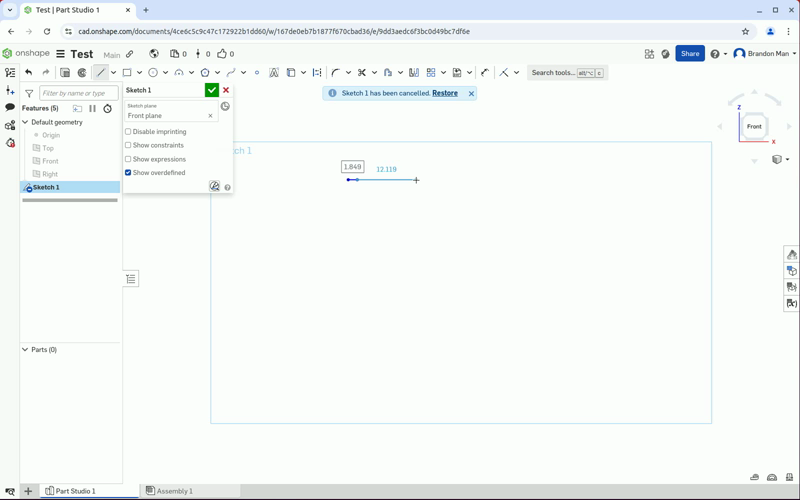
click(416, 179)
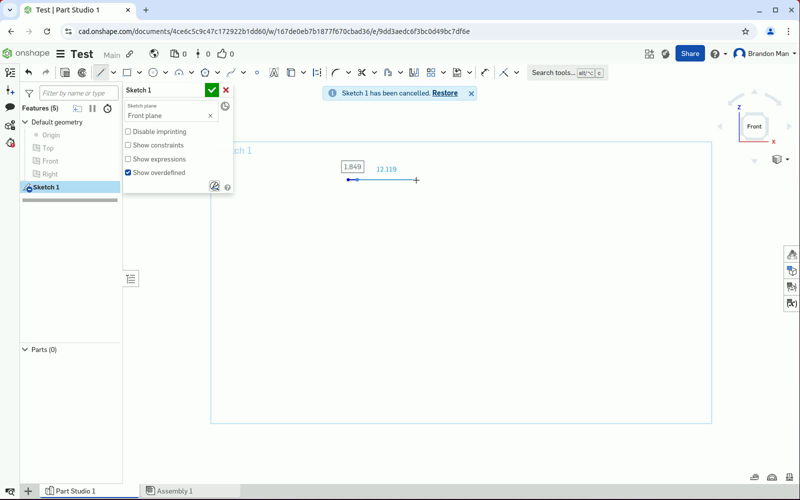
key_up(shift)
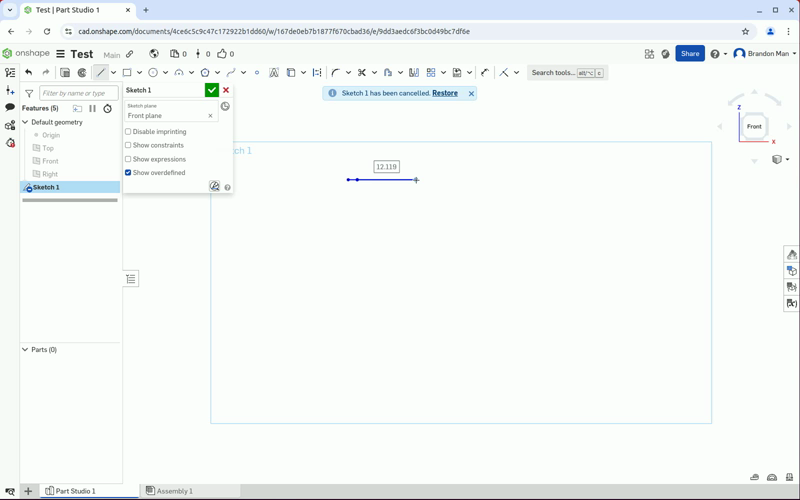
key_down(shift)
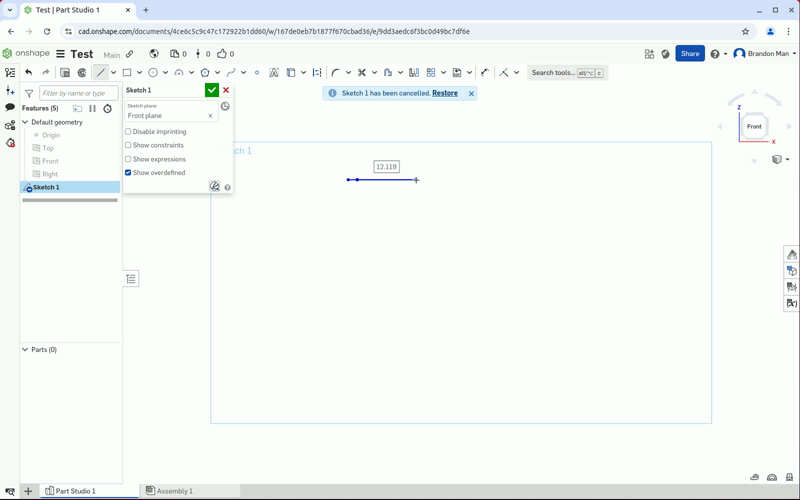
mouse_move(504, 179)
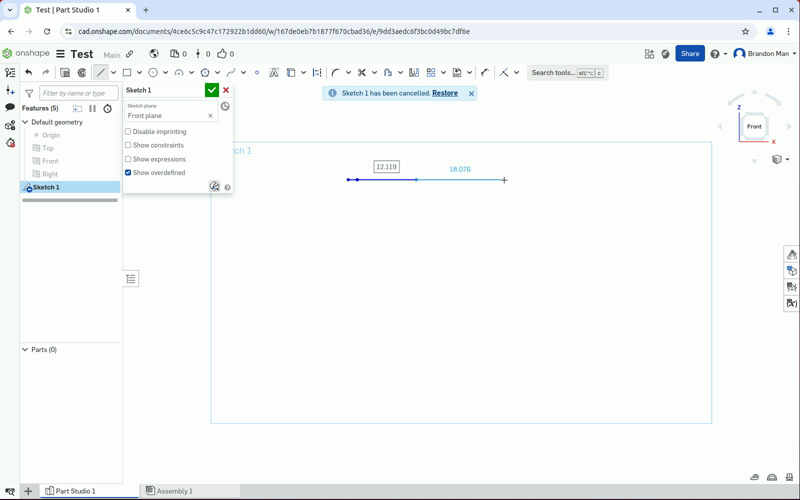
click(504, 179)
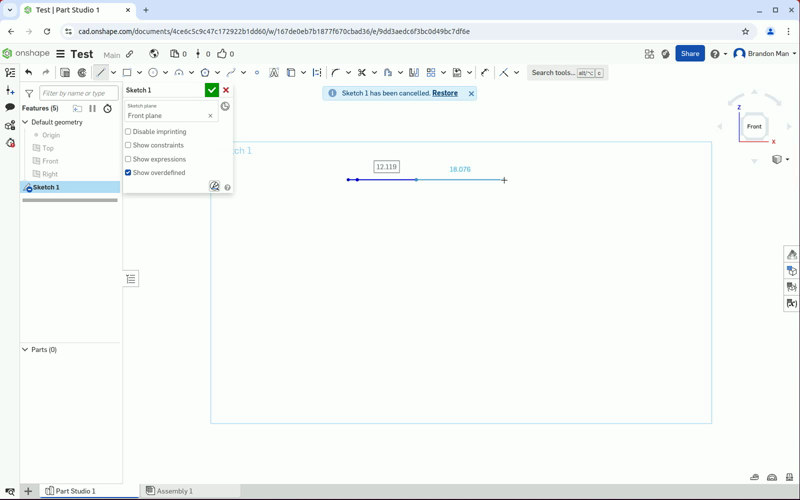
key_up(shift)
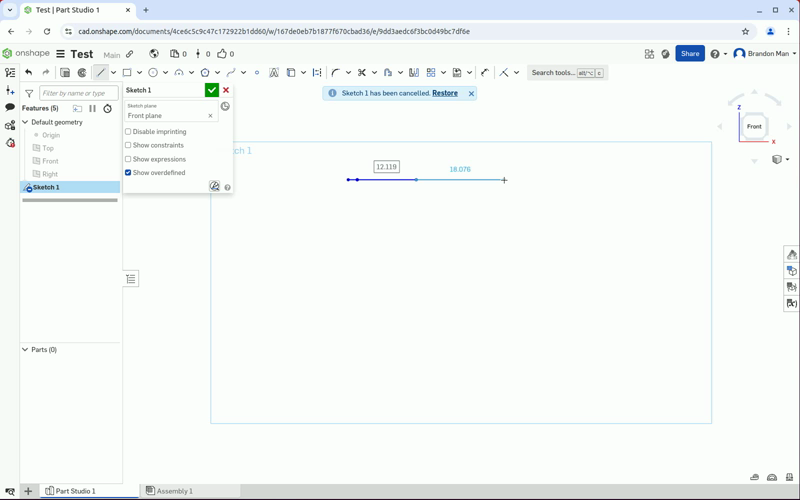
key_down(shift)
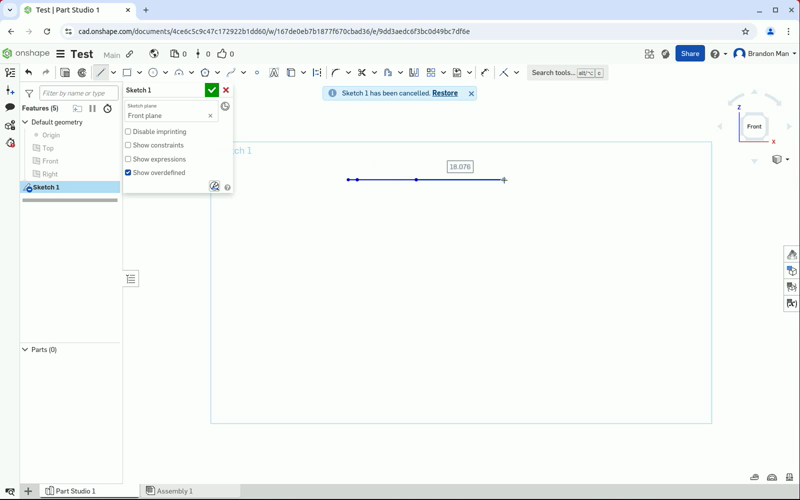
mouse_move(534, 179)
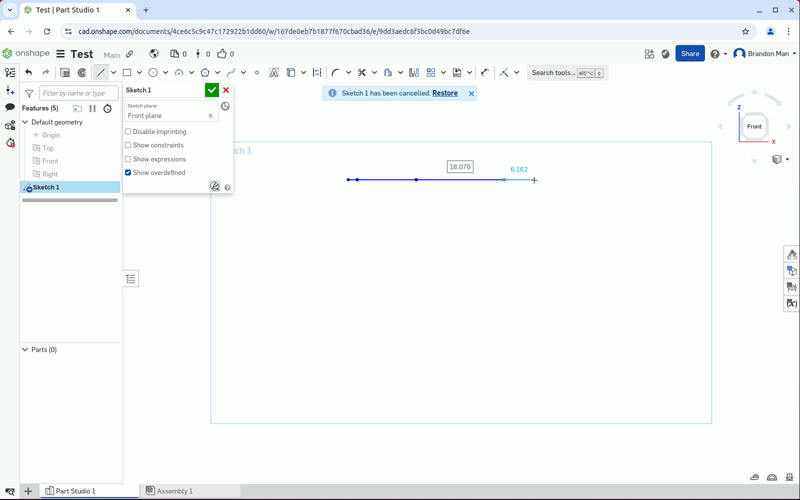
mouse_move(562, 179)
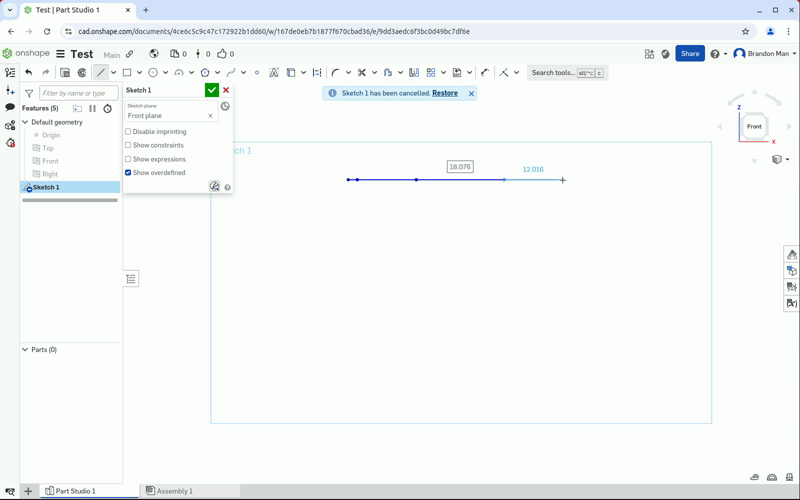
click(562, 179)
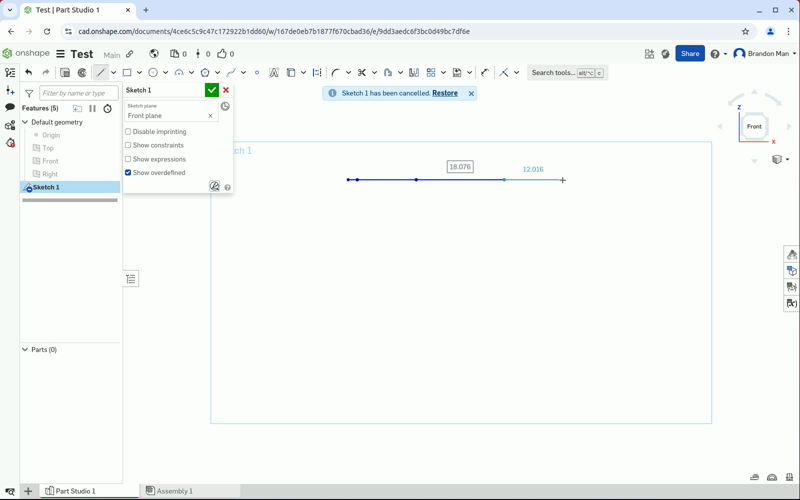
key_up(shift)
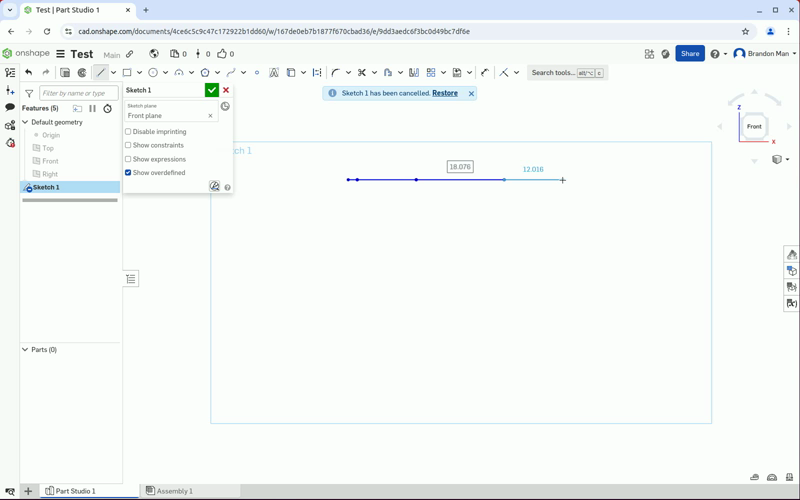
key_down(shift)
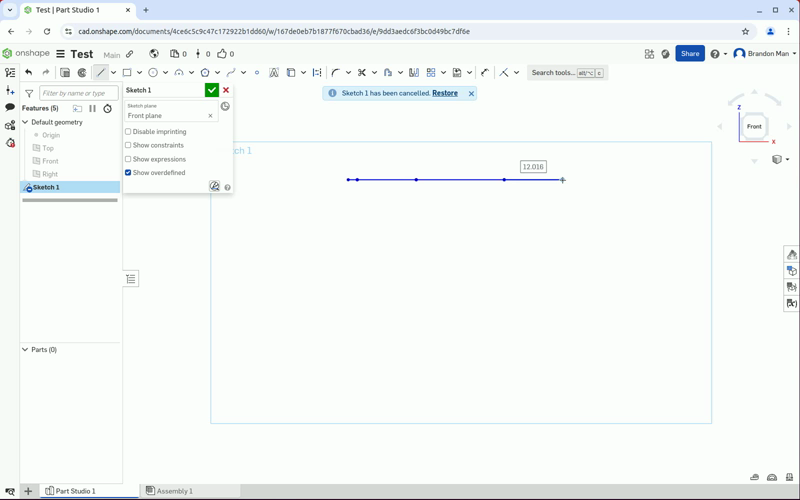
mouse_move(589, 179)
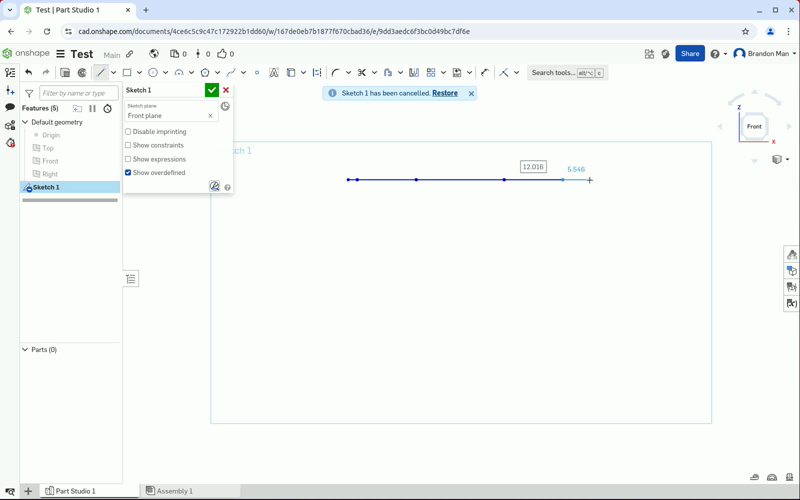
mouse_move(562, 170)
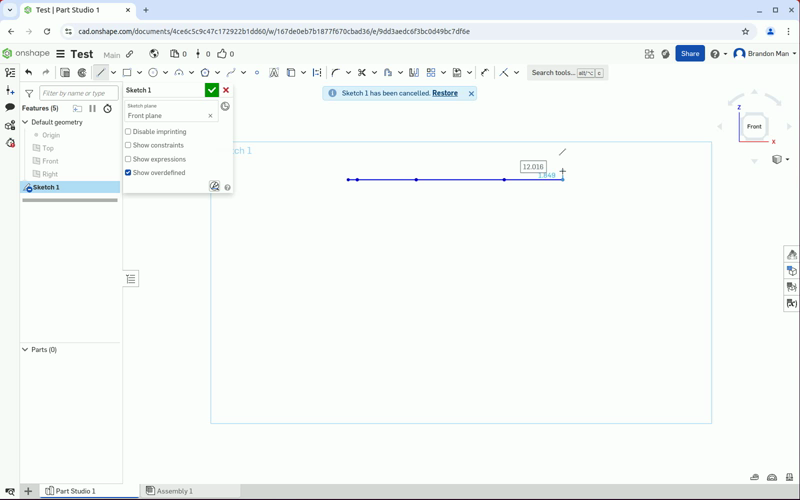
click(562, 170)
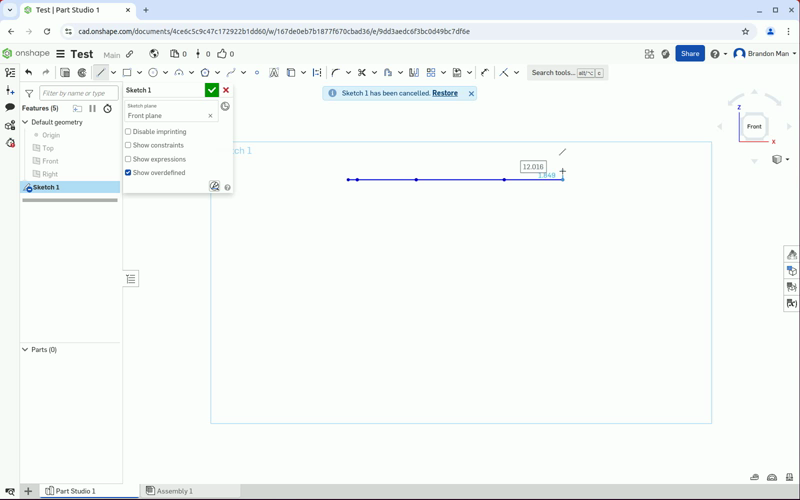
key_up(shift)
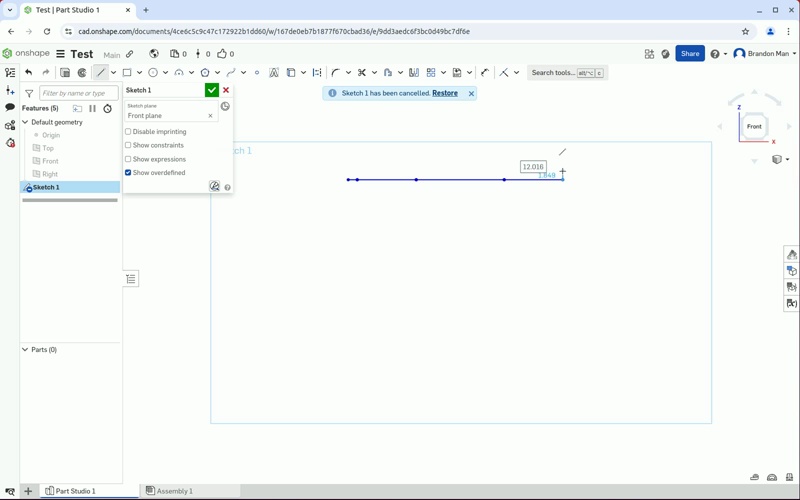
key_down(shift)
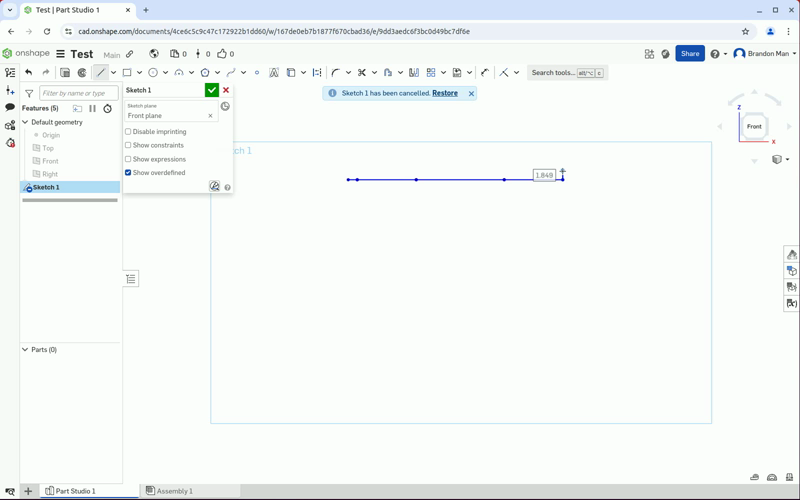
mouse_move(348, 170)
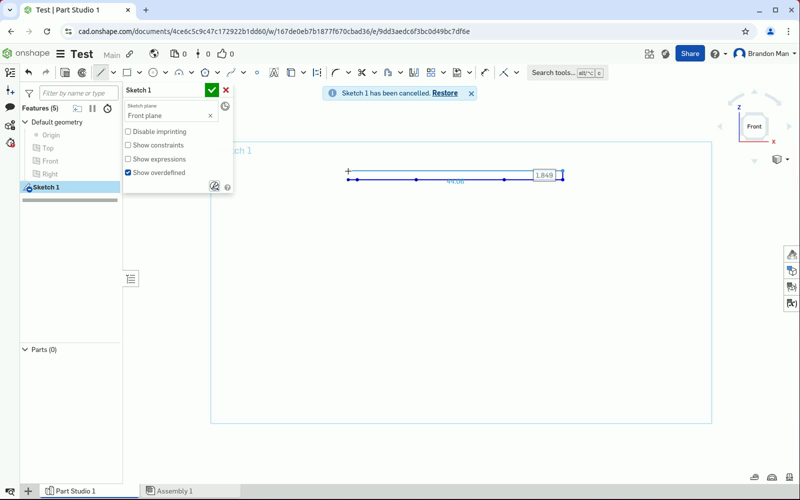
click(348, 170)
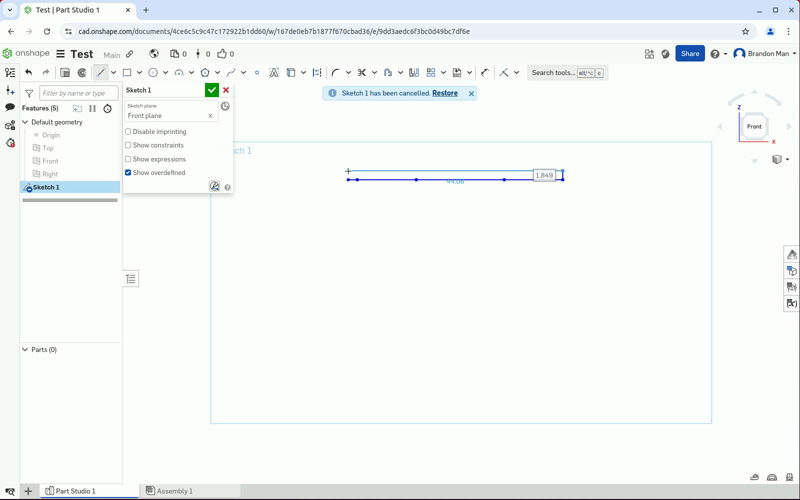
key_up(shift)
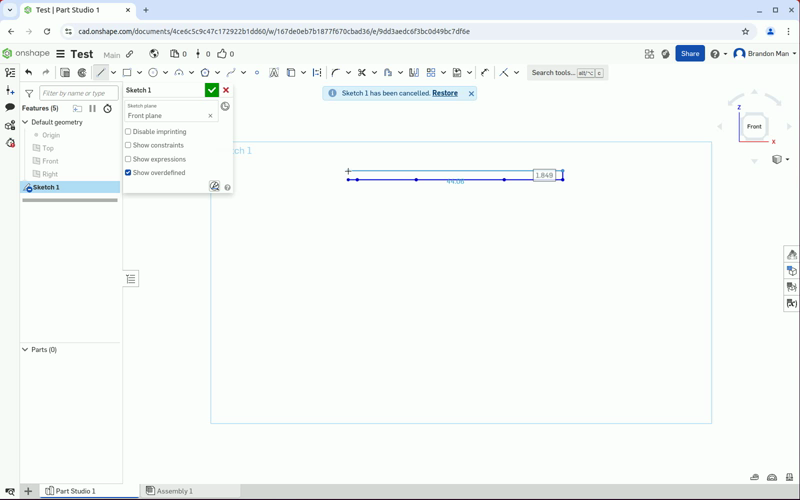
mouse_move(378, 170)
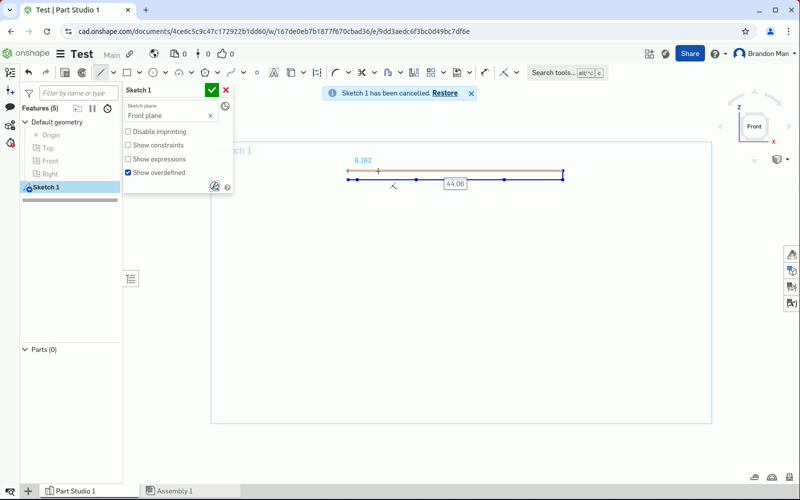
key_down(shift)
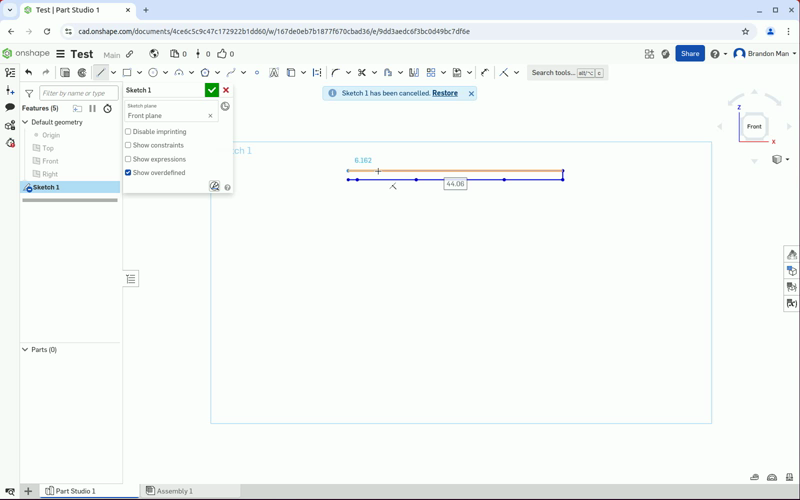
mouse_move(348, 179)
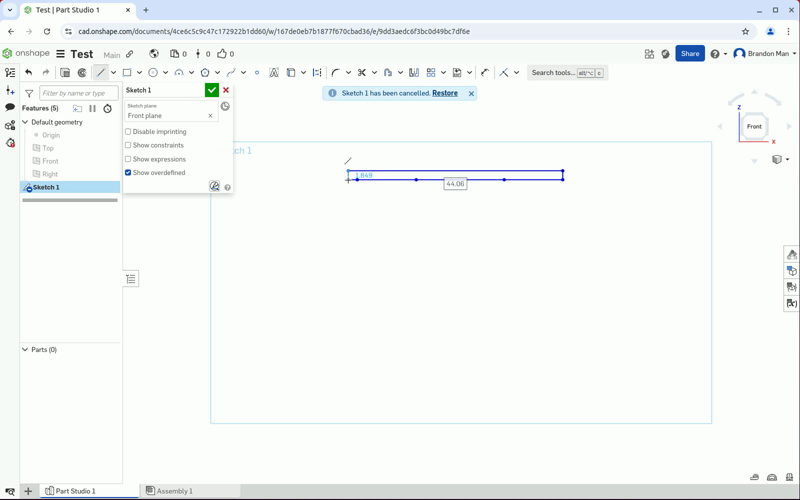
key_up(shift)
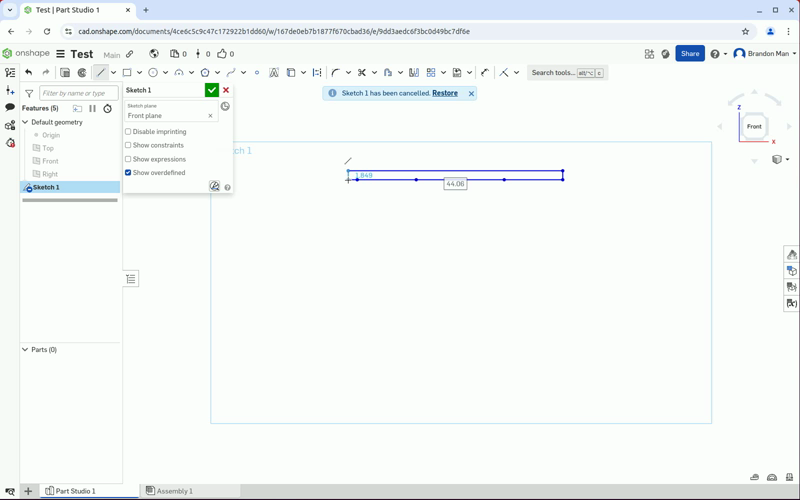
click(348, 179)
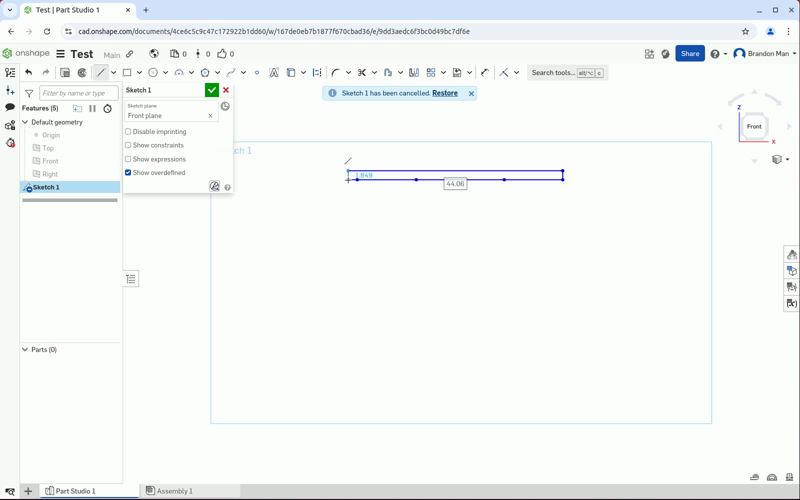
key(esc)
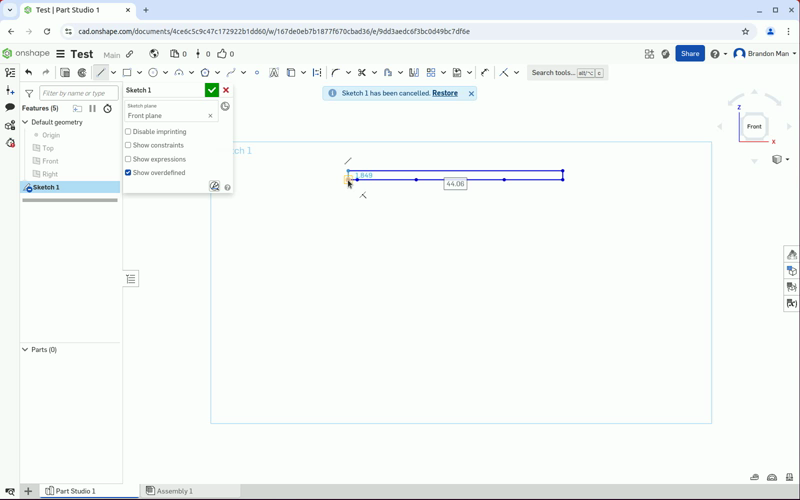
mouse_move(437, 173)
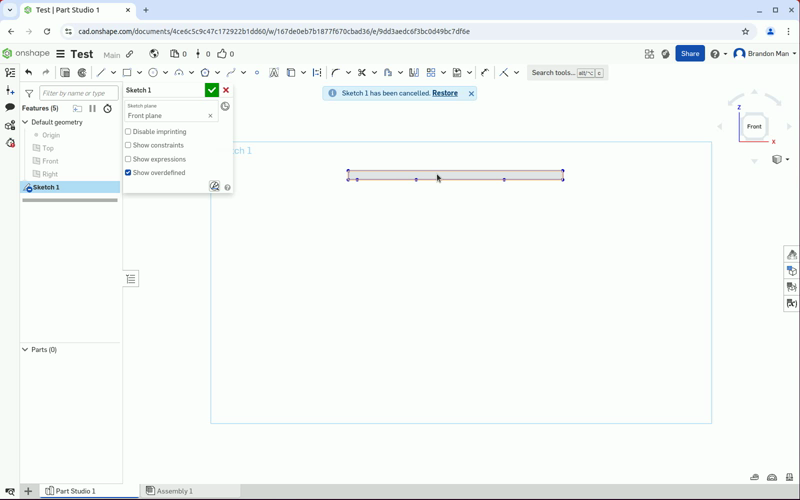
click(437, 173)
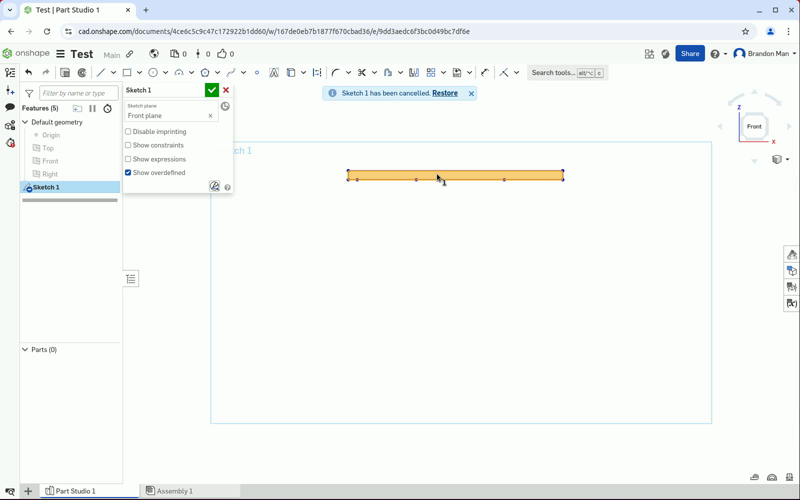
mouse_move(73, 352)
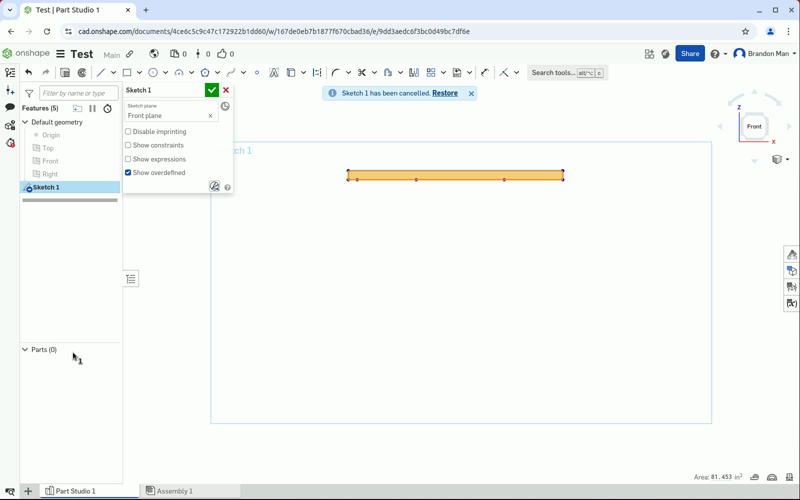
key(shift+y)
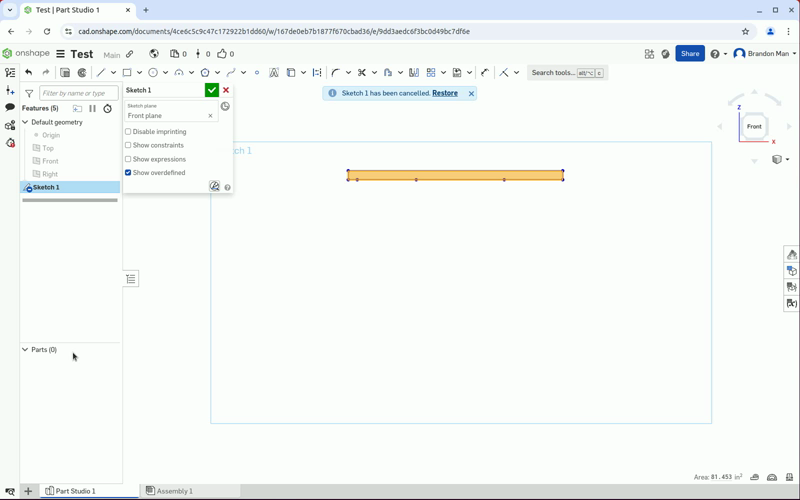
key(shift+e)
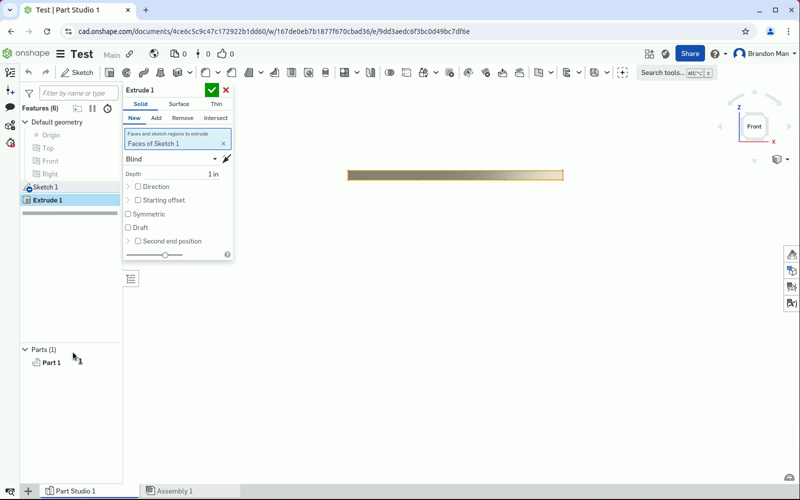
mouse_move(143, 106)
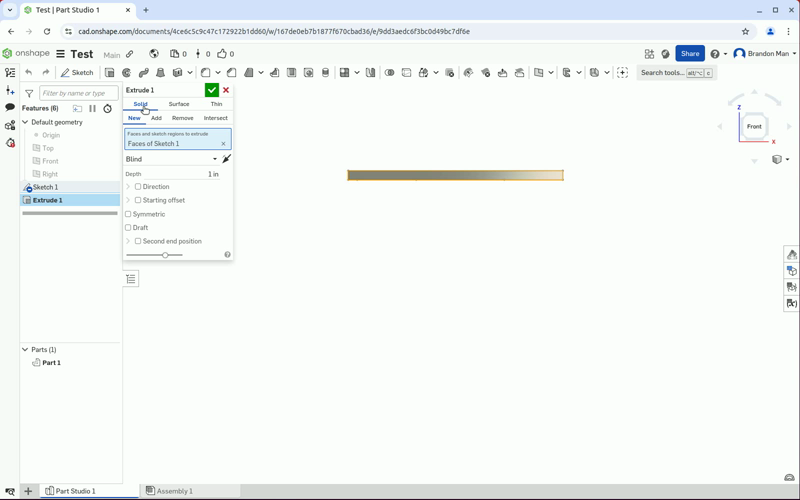
click(143, 106)
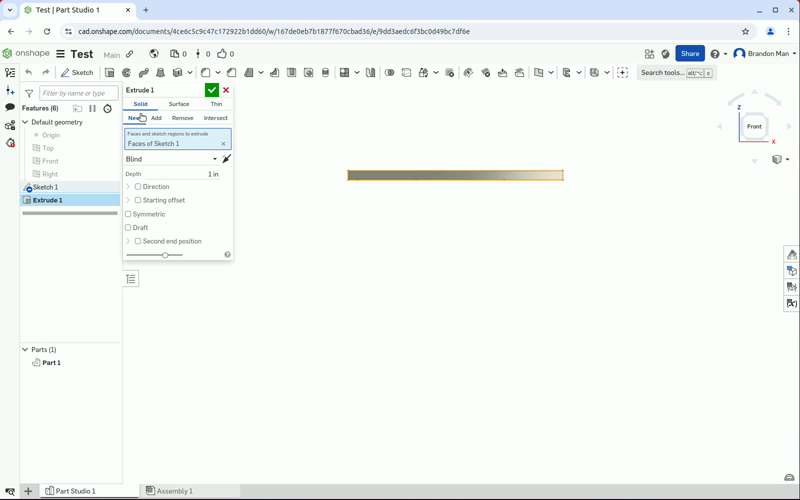
mouse_move(137, 120)
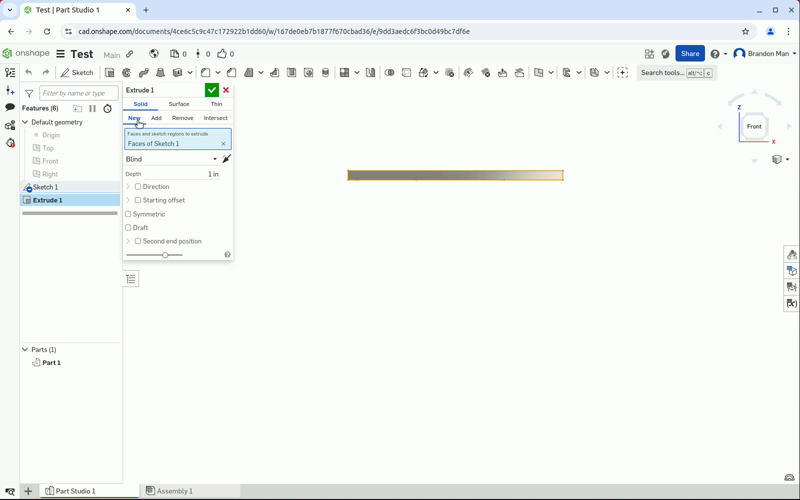
click(137, 120)
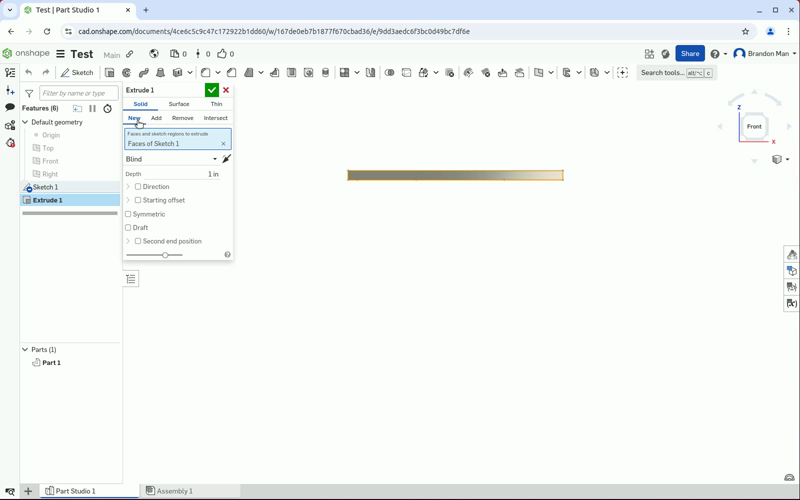
key(tab, 4)
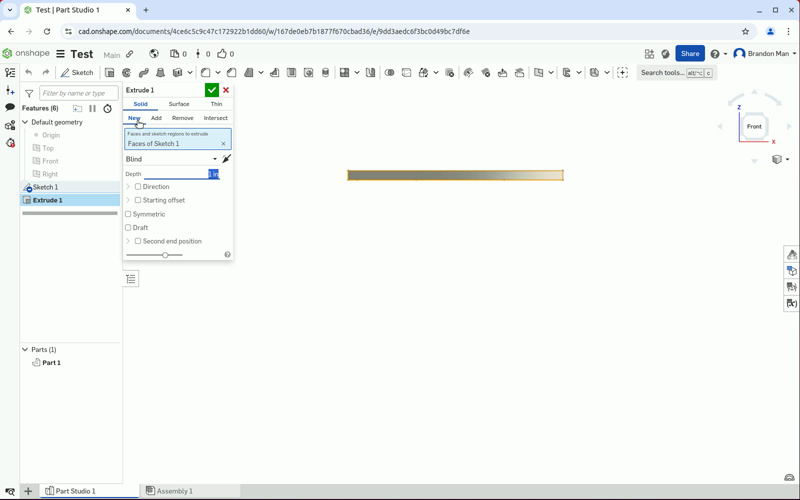
text(46.216)
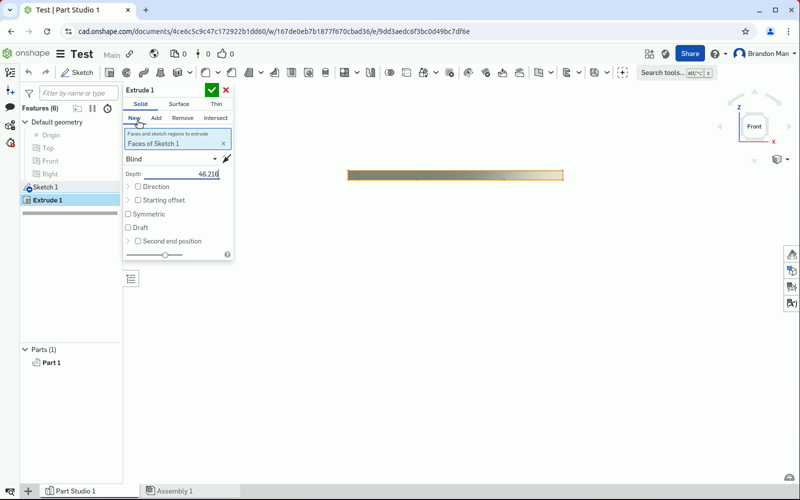
key(tab, 3)
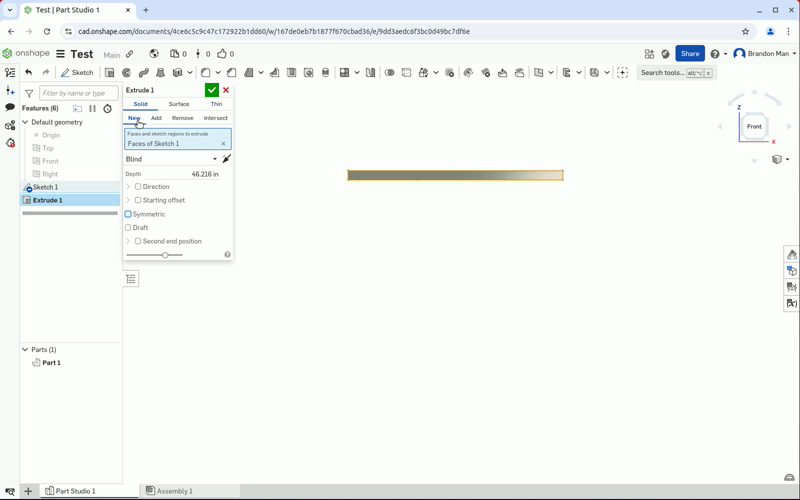
key(space)
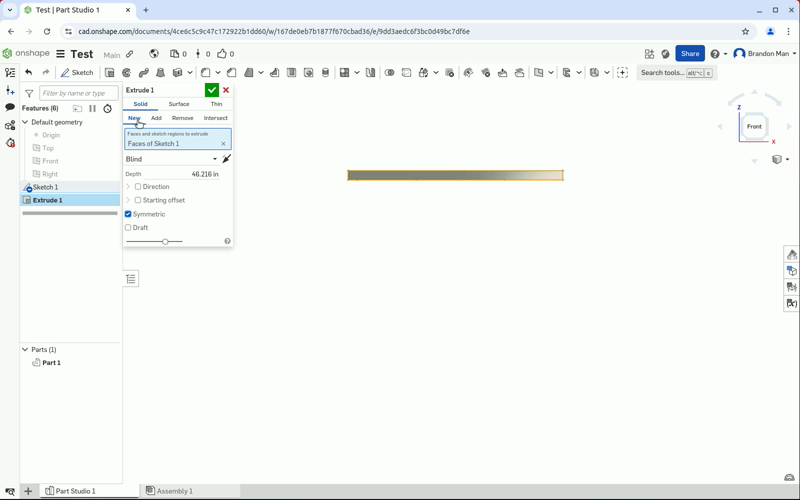
key(enter)
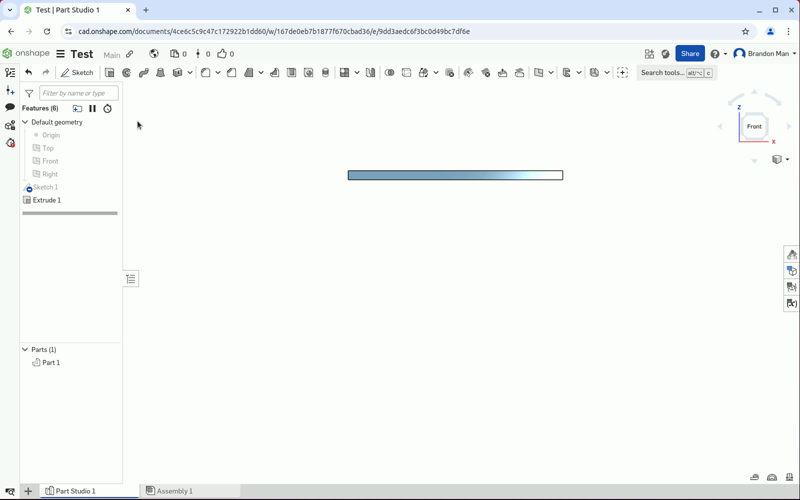
key(shift+h)
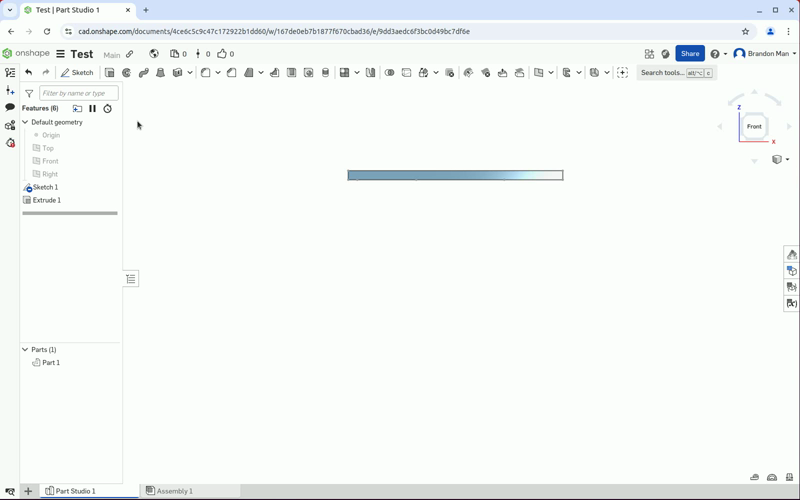
key(shift+h)
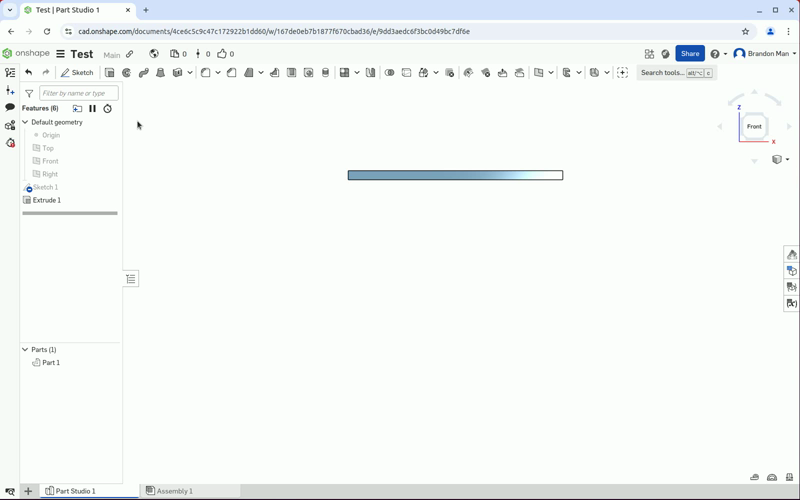
mouse_move(73, 189)
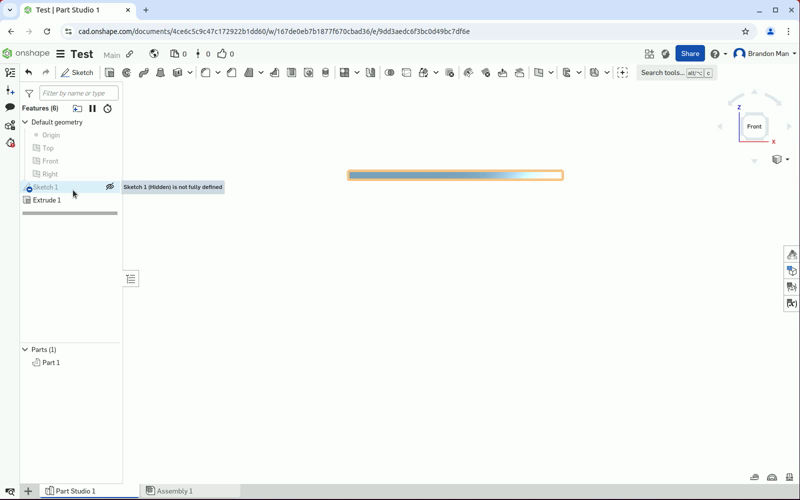
click(73, 189)
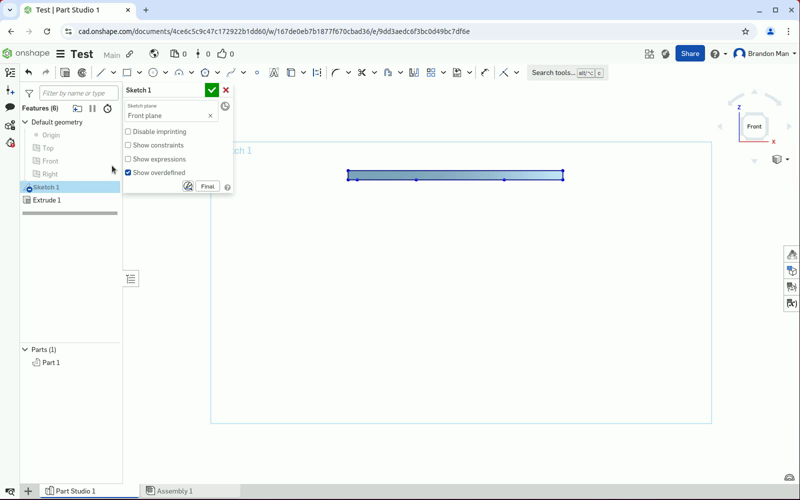
mouse_move(229, 92)
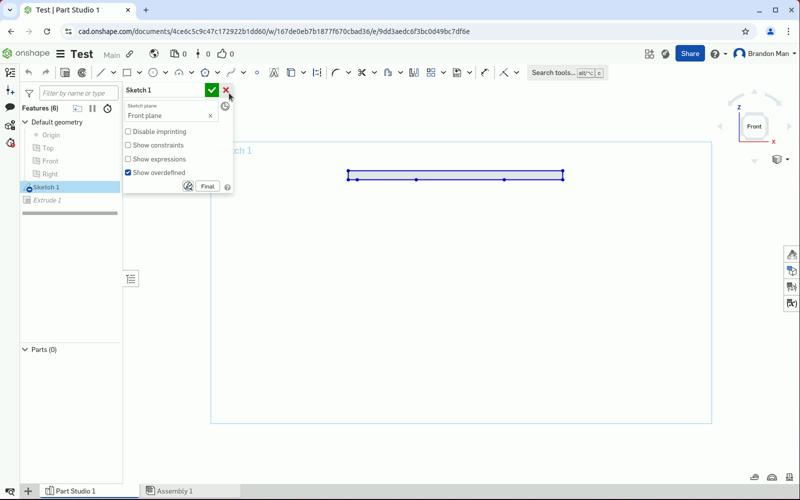
click(229, 92)
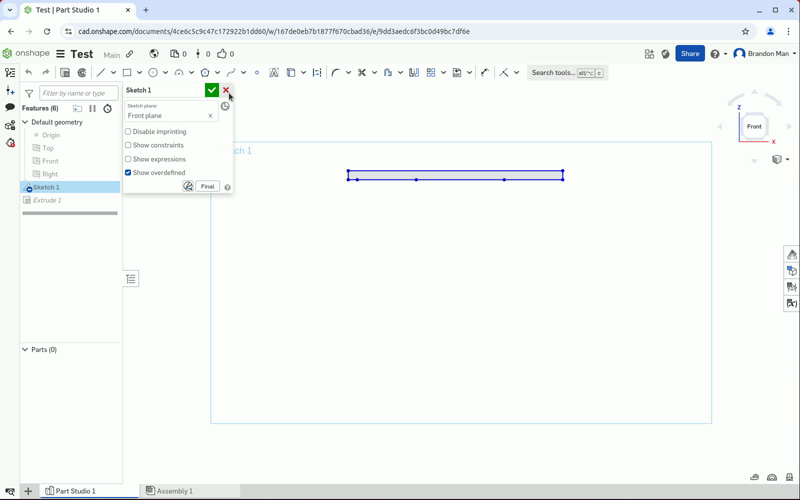
key(shift+s)
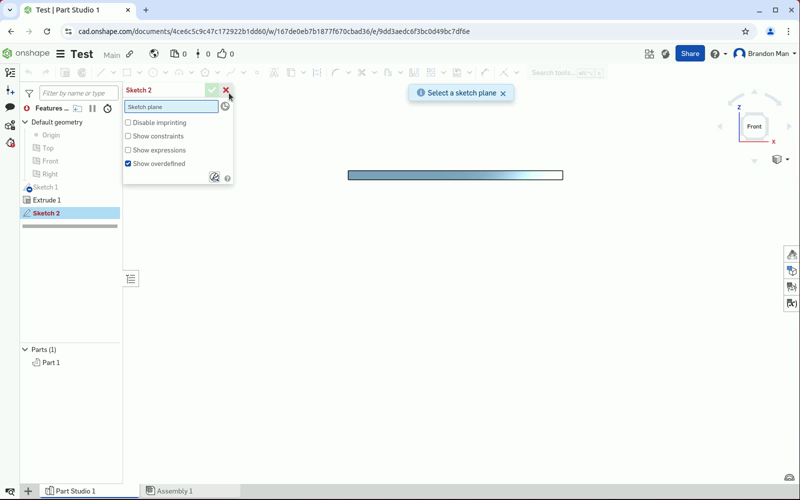
mouse_move(73, 163)
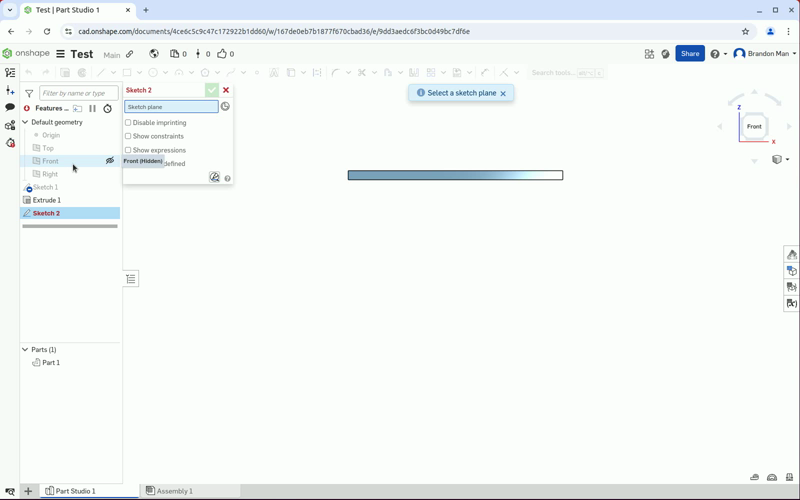
click(73, 163)
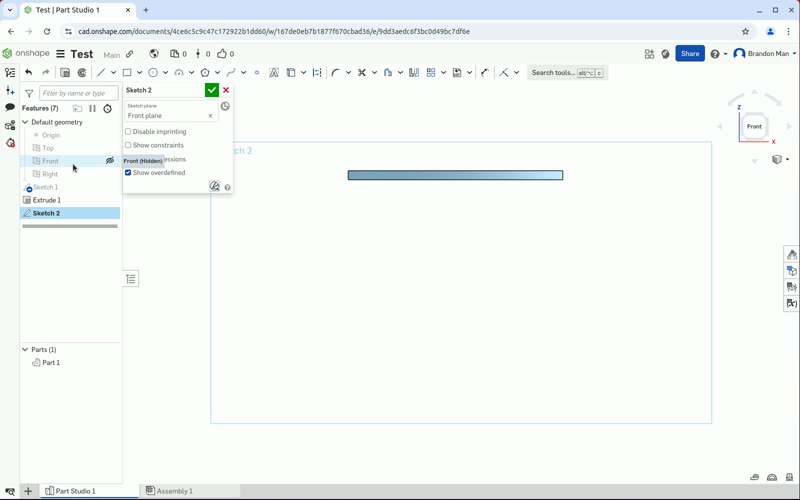
mouse_move(73, 352)
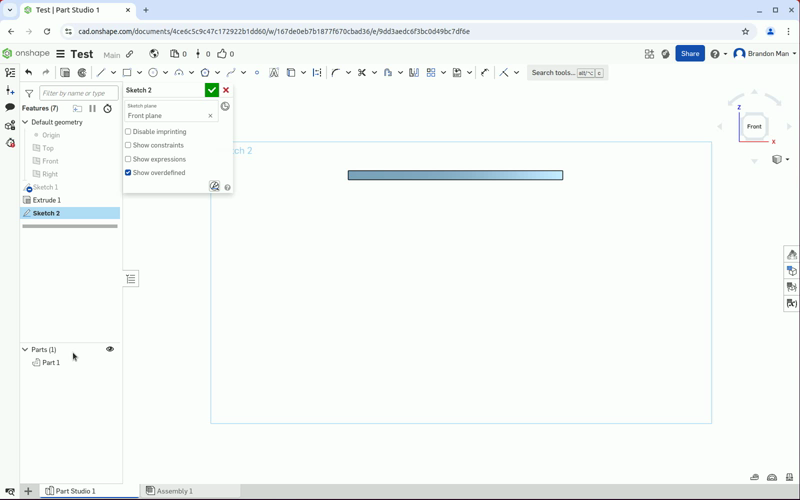
key(y)
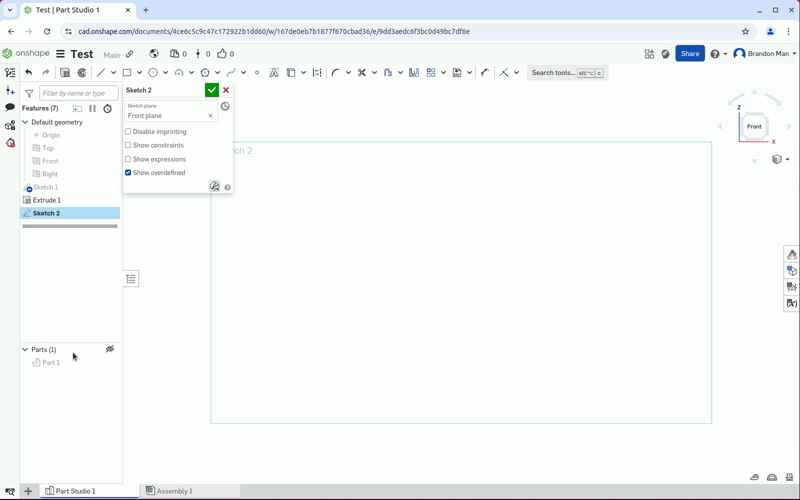
key(l)
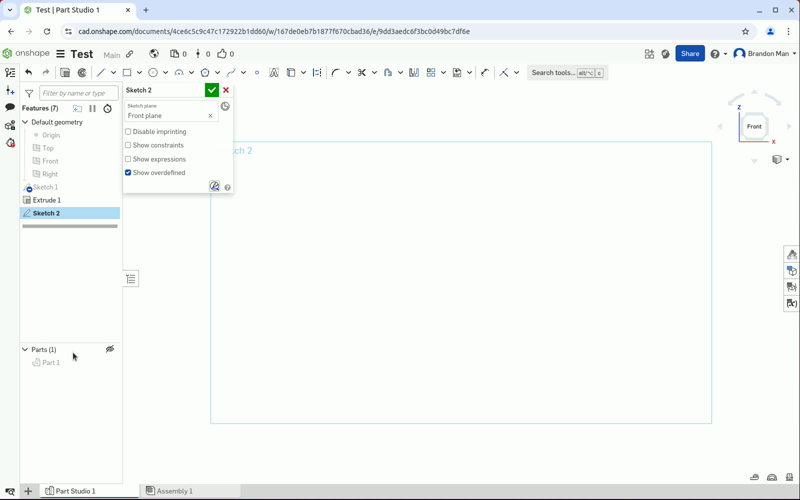
key_down(shift)
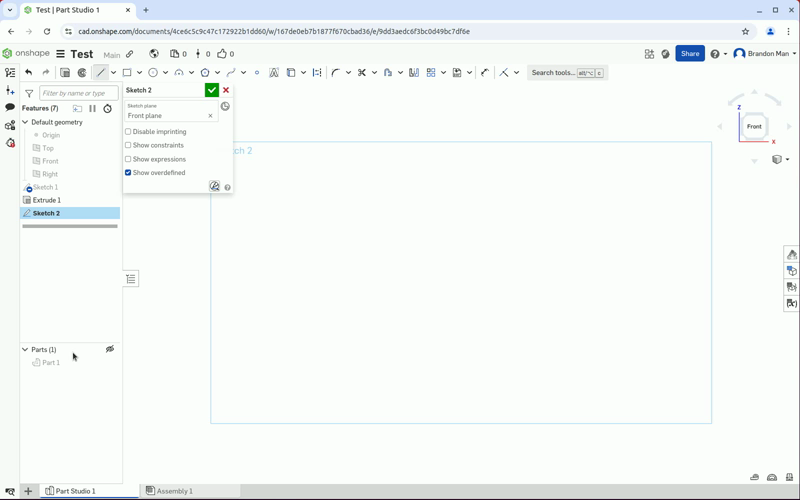
mouse_move(564, 386)
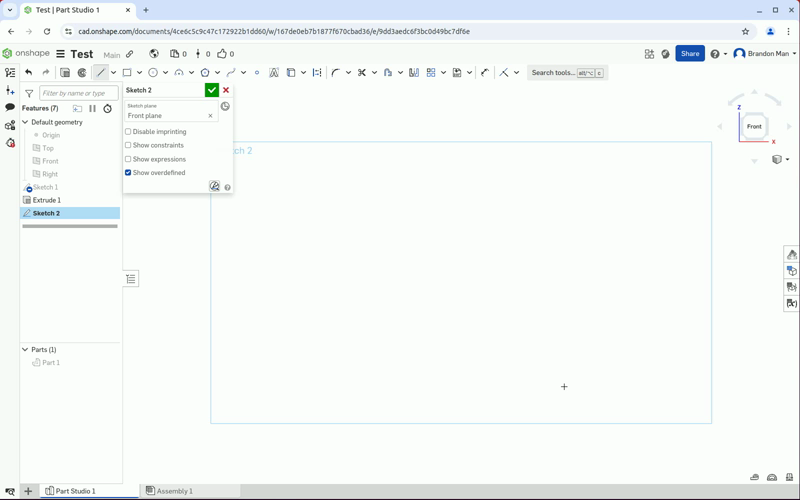
click(564, 386)
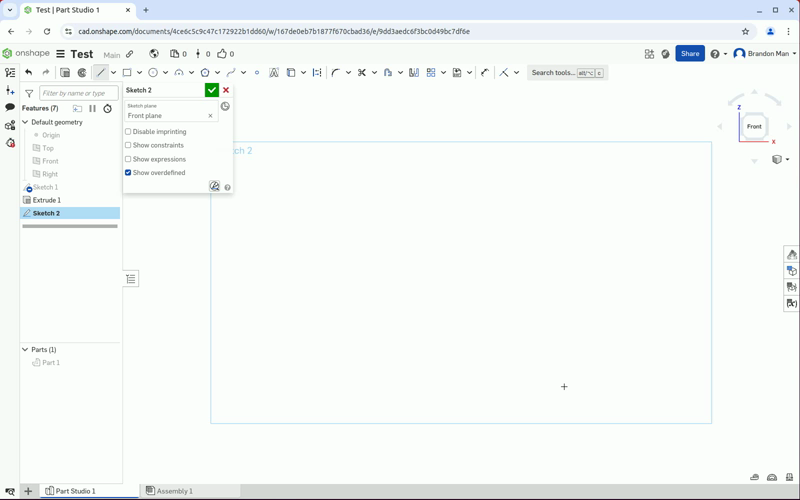
key_up(shift)
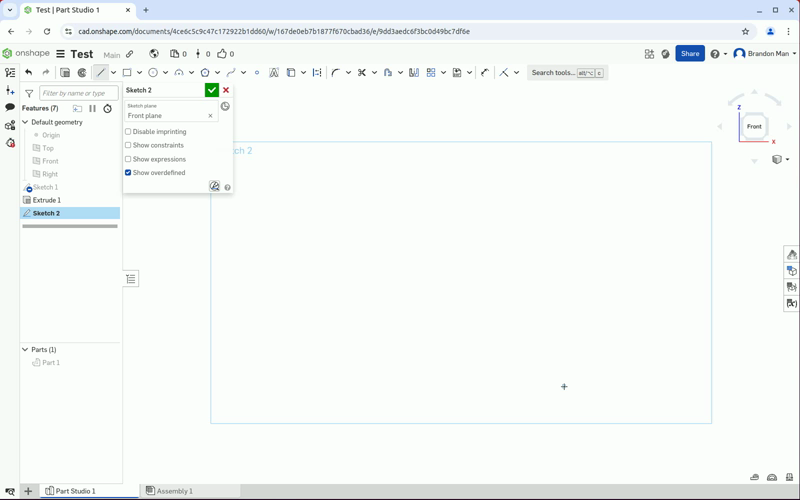
key_down(shift)
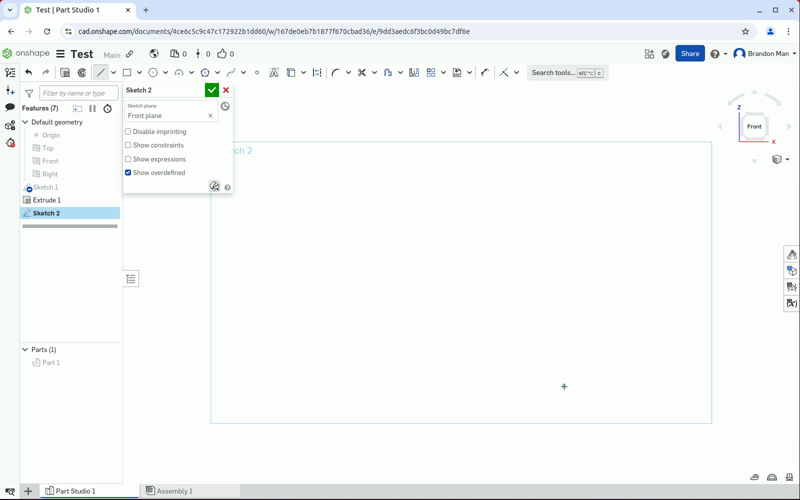
mouse_move(589, 386)
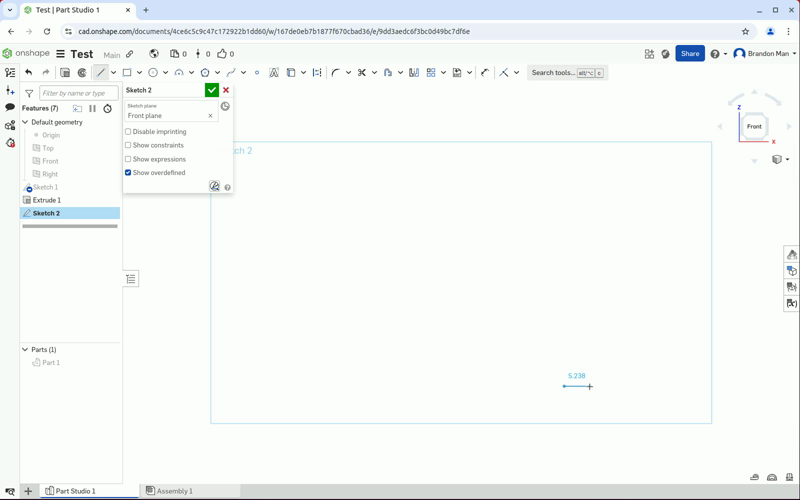
mouse_move(572, 386)
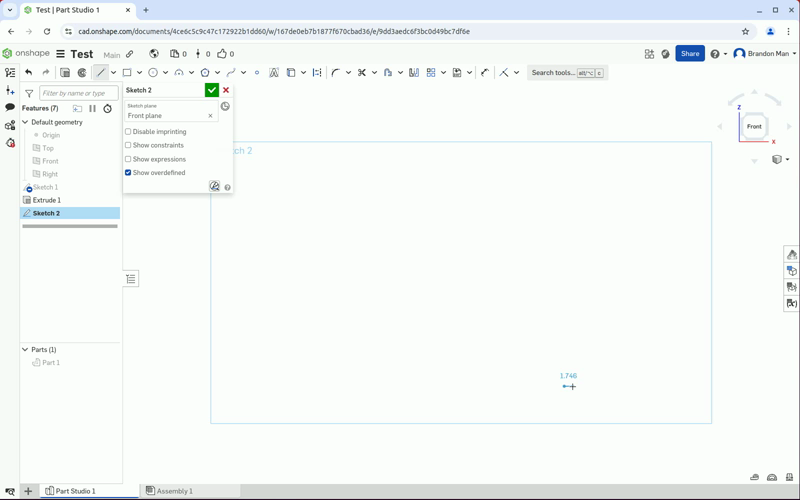
click(572, 386)
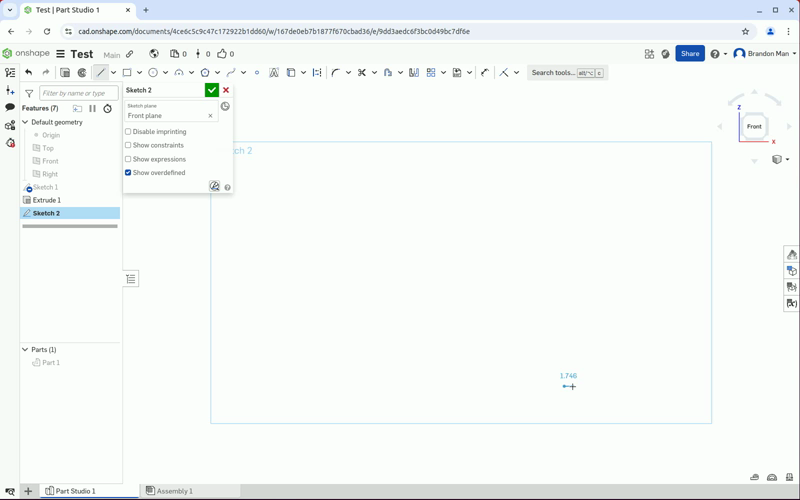
key_up(shift)
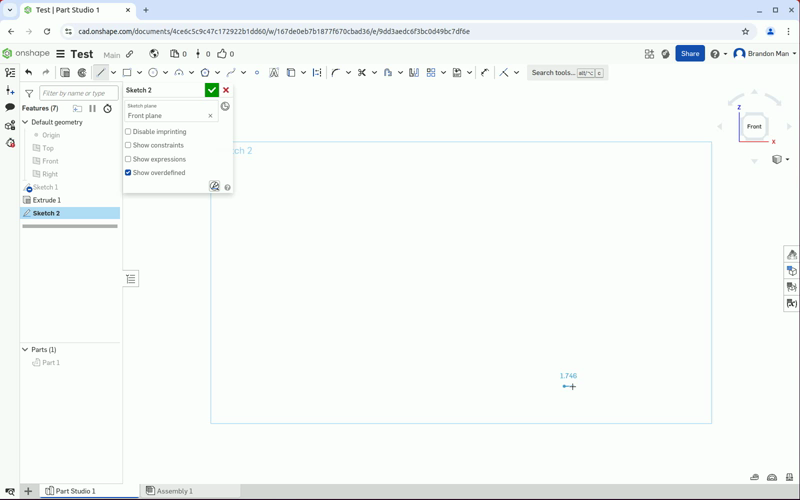
key_down(shift)
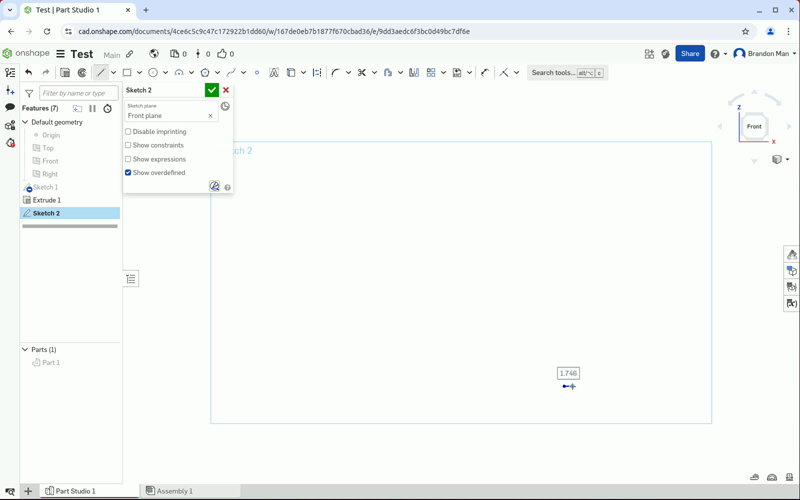
mouse_move(572, 282)
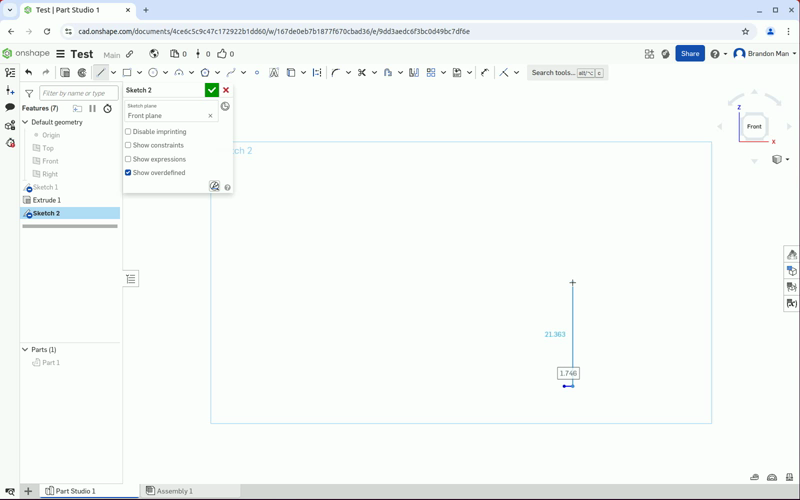
click(572, 282)
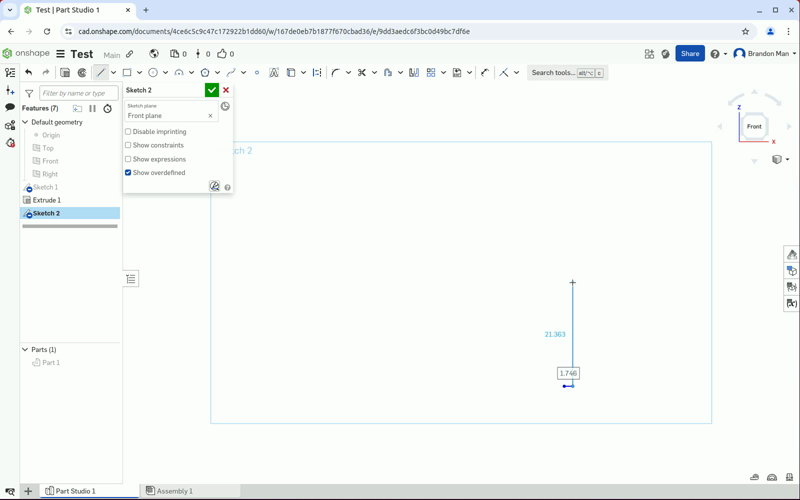
key_up(shift)
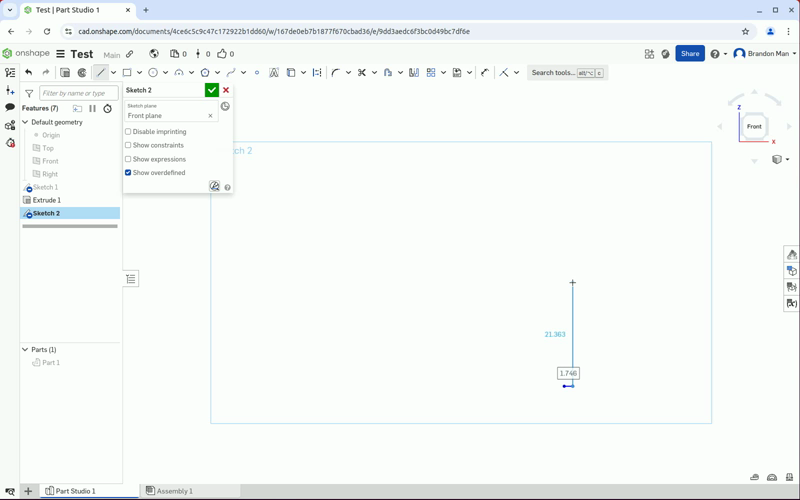
key_down(shift)
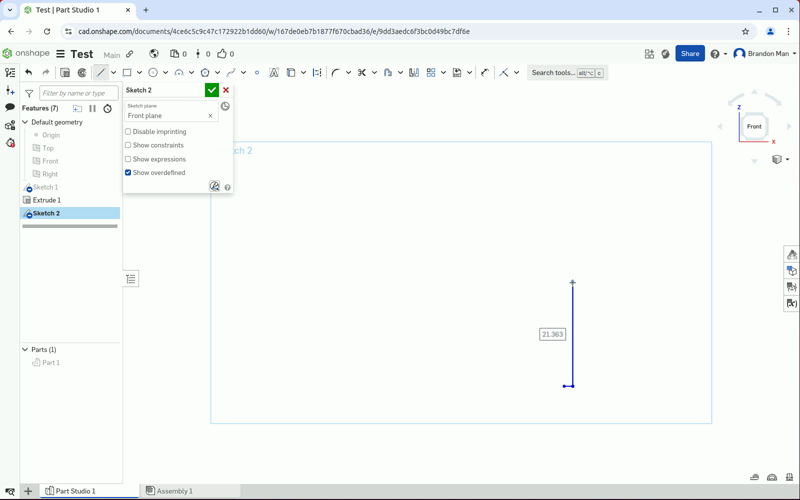
mouse_move(572, 180)
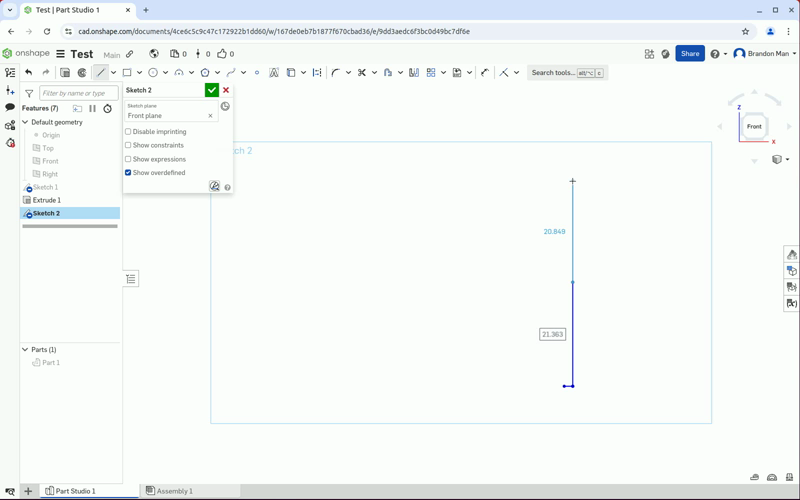
click(572, 180)
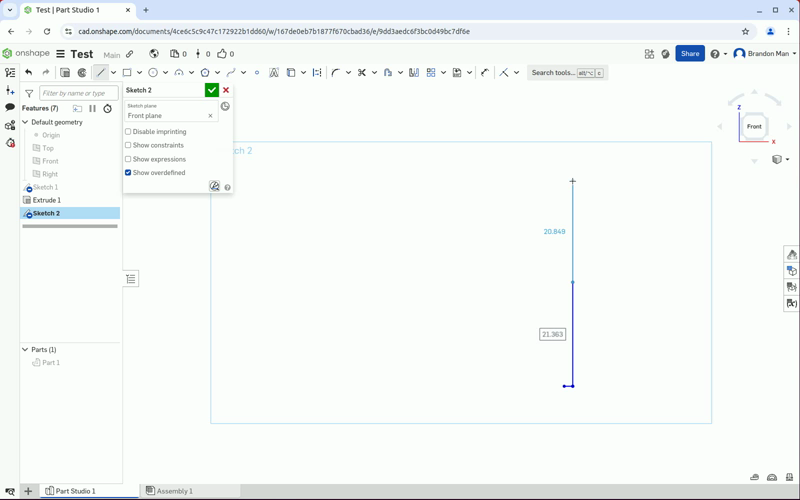
key_up(shift)
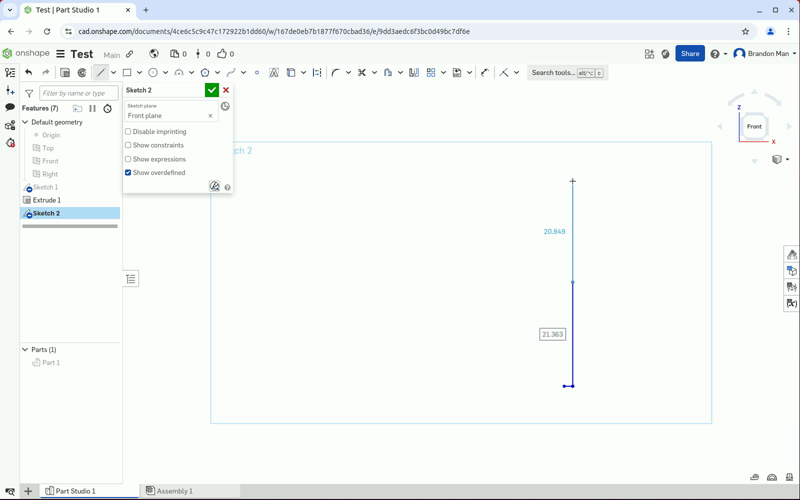
key_down(shift)
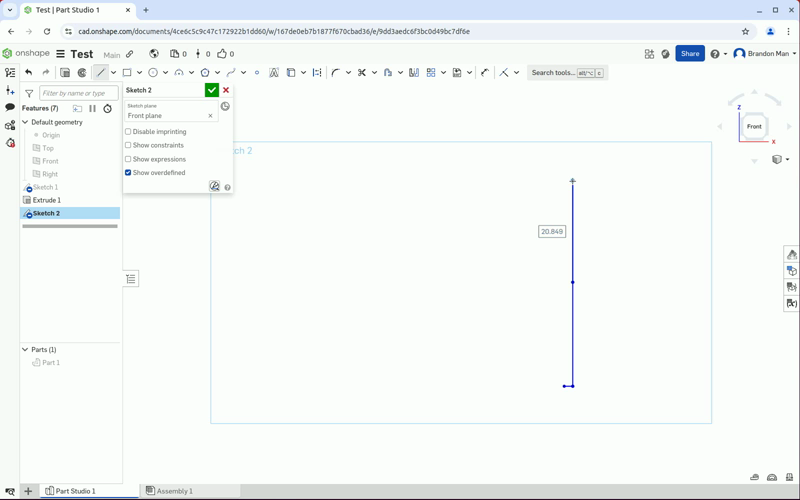
mouse_move(589, 180)
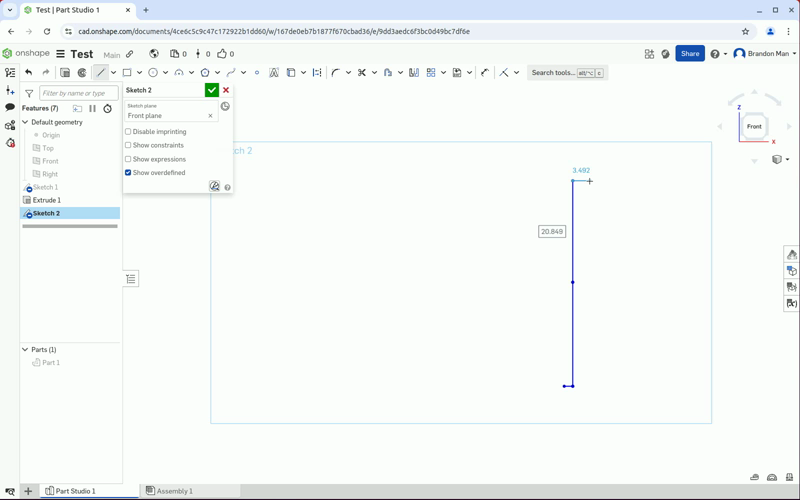
mouse_move(564, 180)
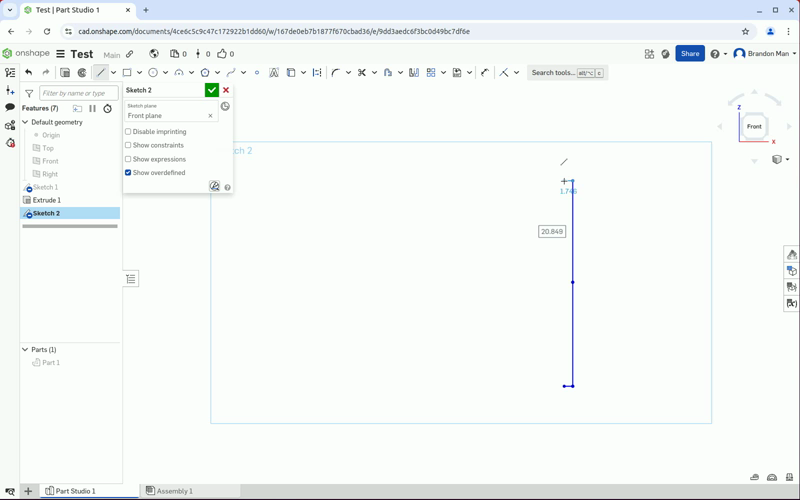
click(564, 180)
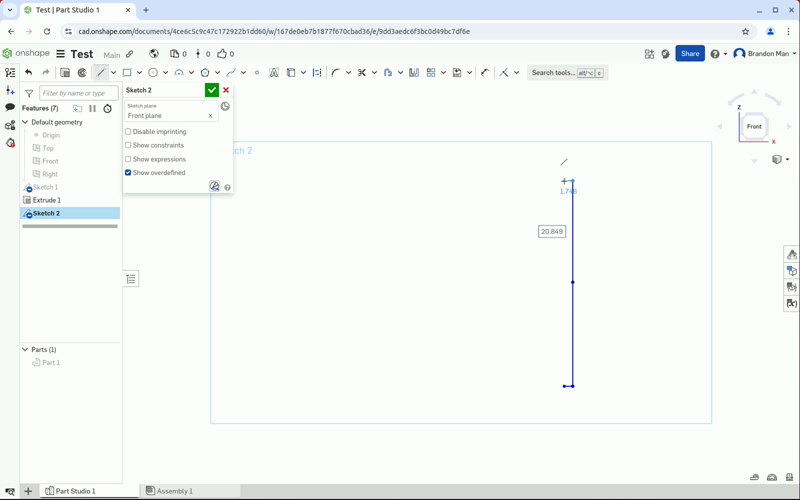
key_up(shift)
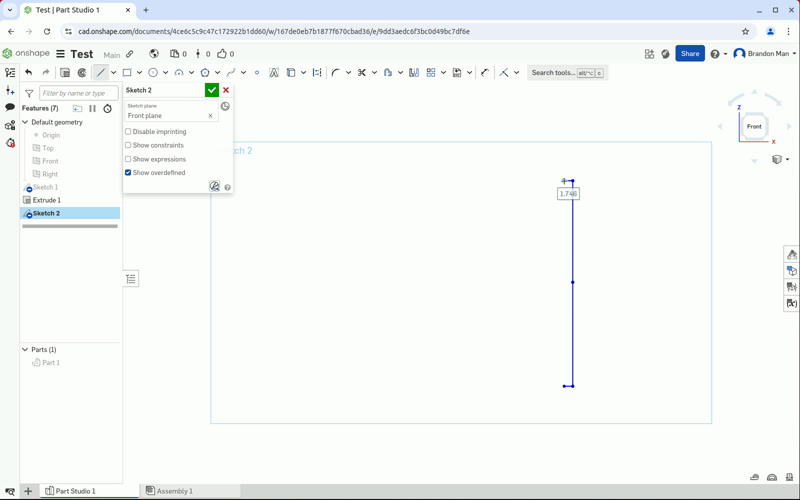
key_down(shift)
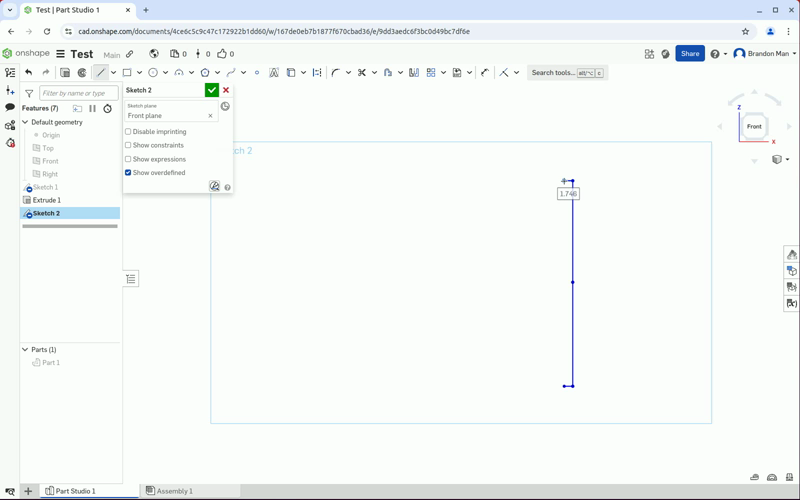
mouse_move(589, 180)
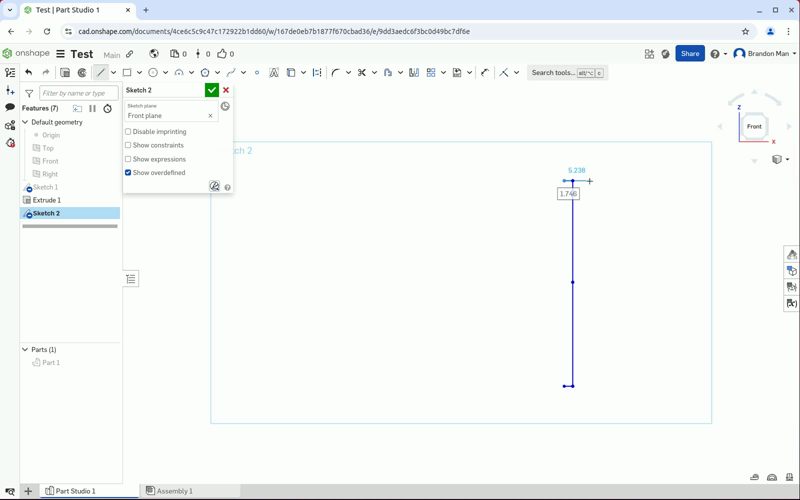
mouse_move(564, 239)
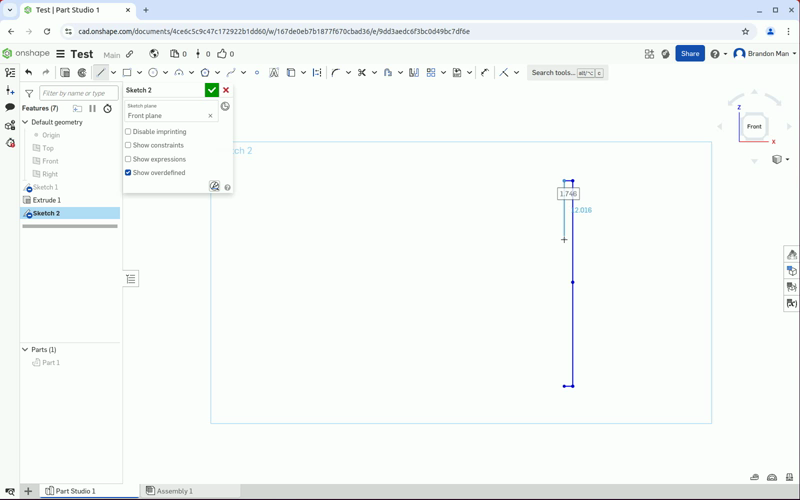
click(564, 239)
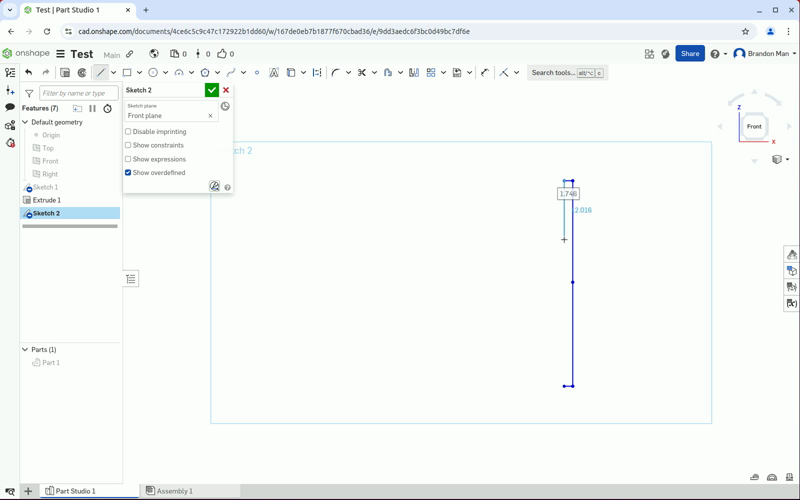
key_up(shift)
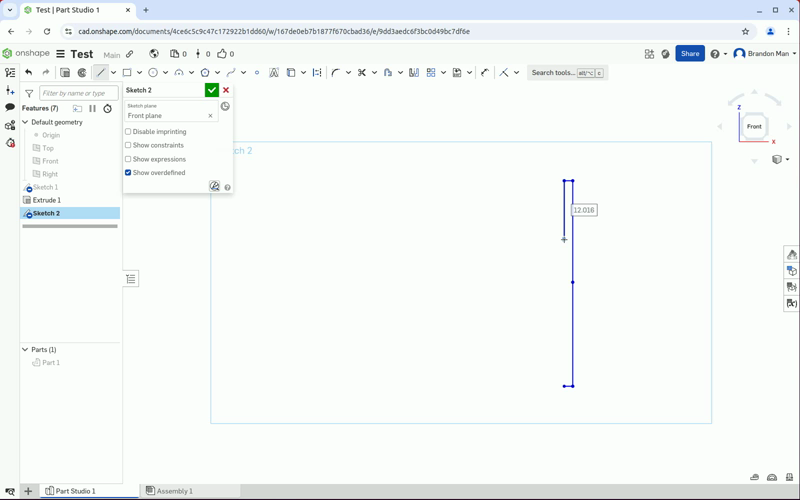
key_down(shift)
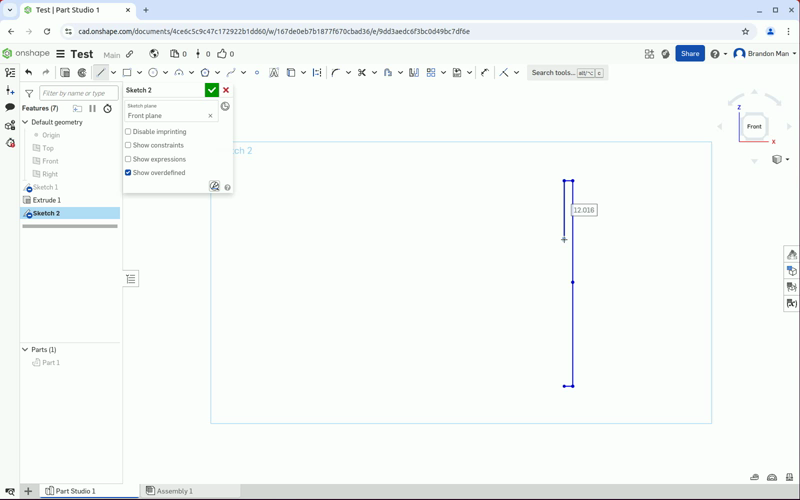
mouse_move(564, 327)
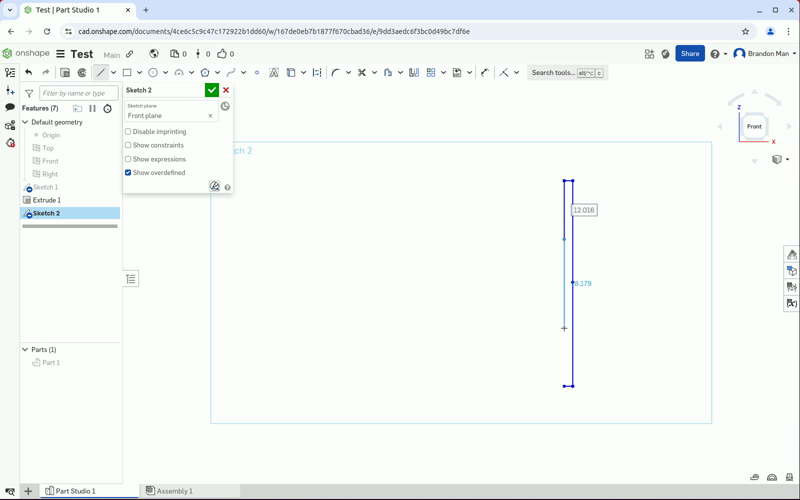
click(564, 327)
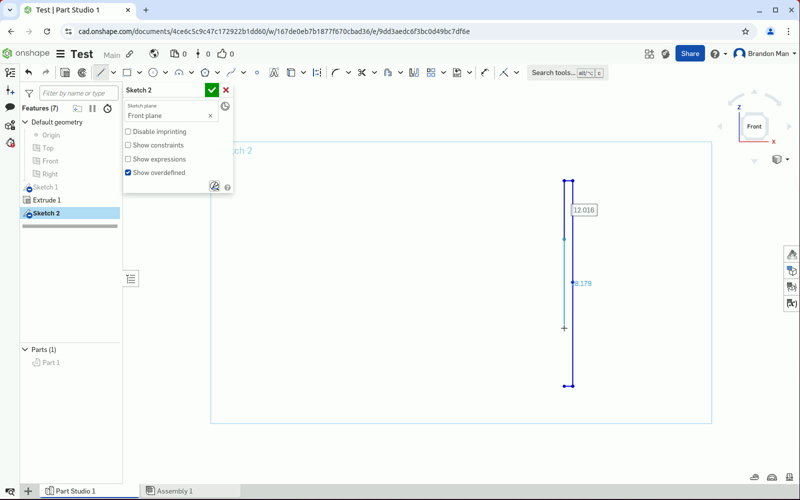
key_up(shift)
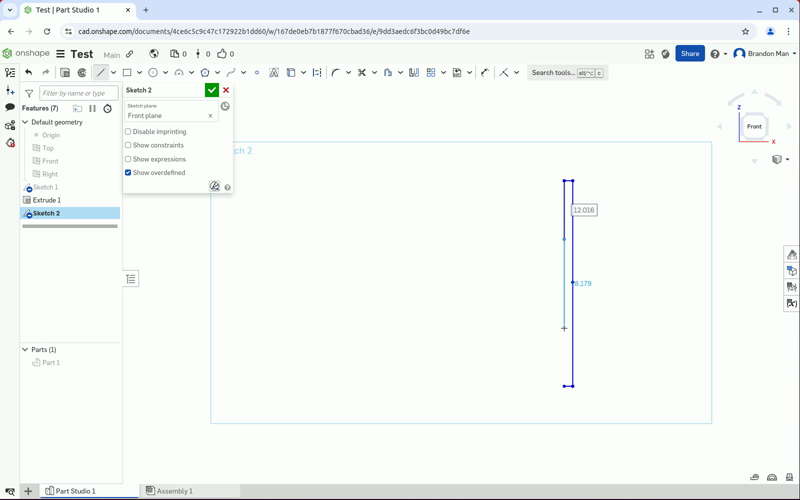
mouse_move(589, 327)
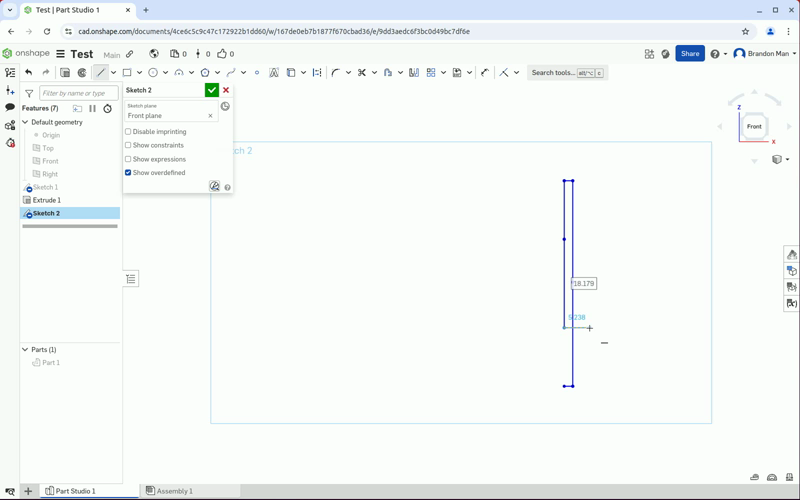
key_down(shift)
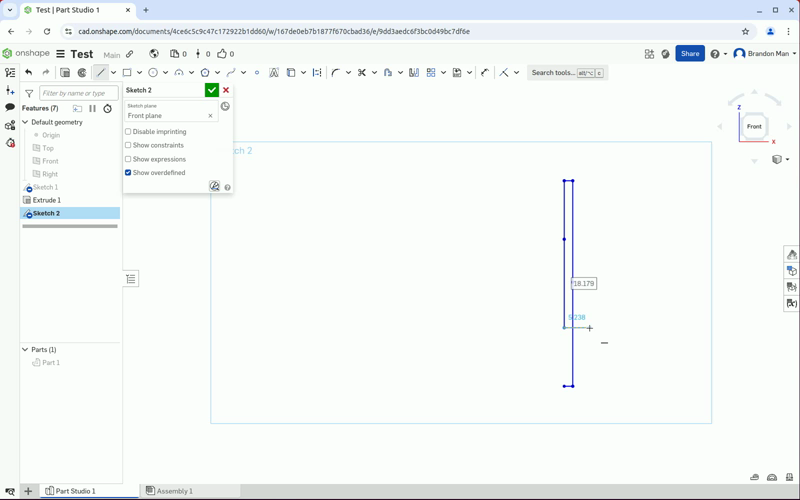
mouse_move(564, 386)
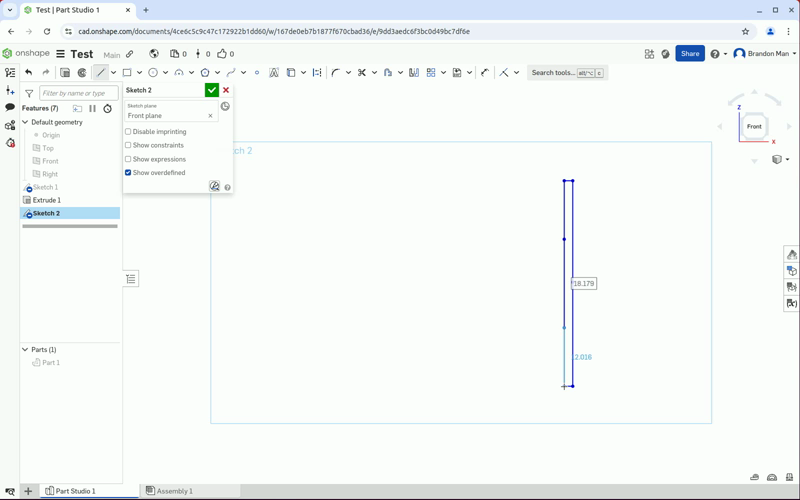
key_up(shift)
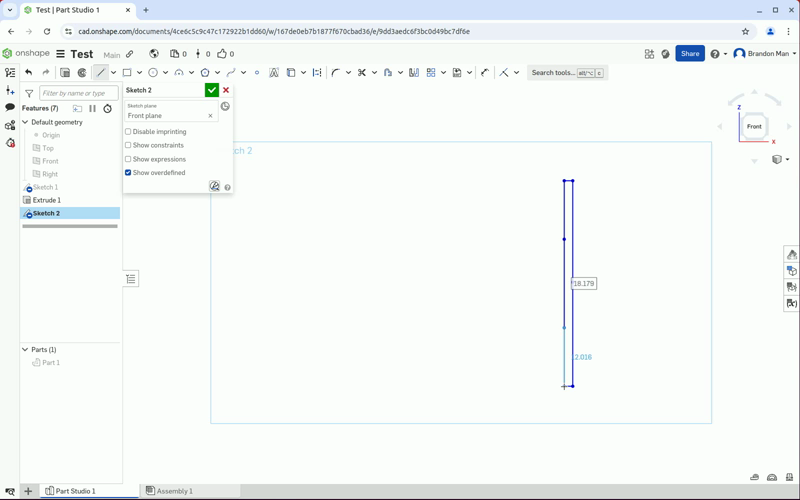
click(564, 386)
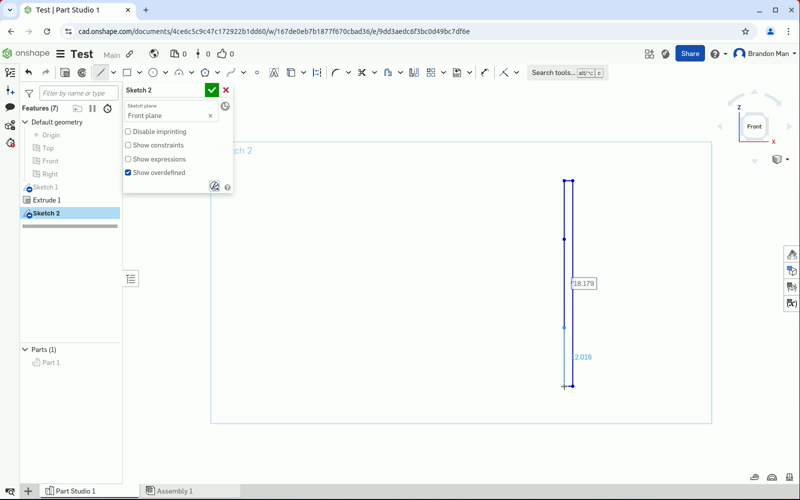
key(esc)
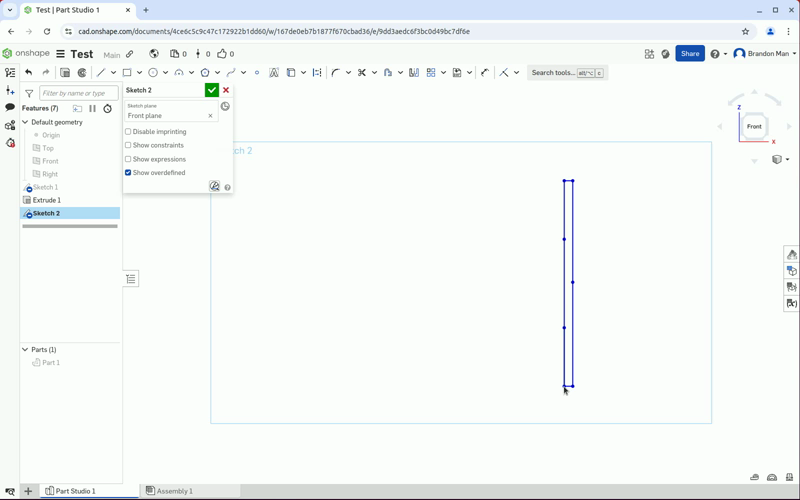
mouse_move(568, 376)
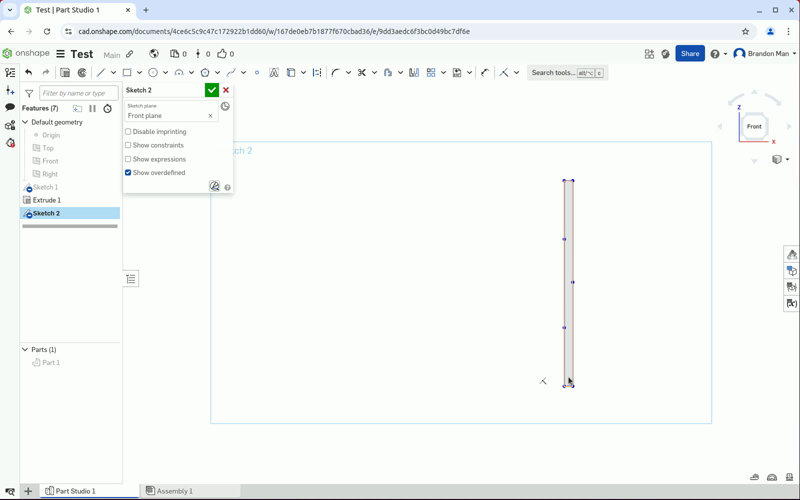
scroll(6)
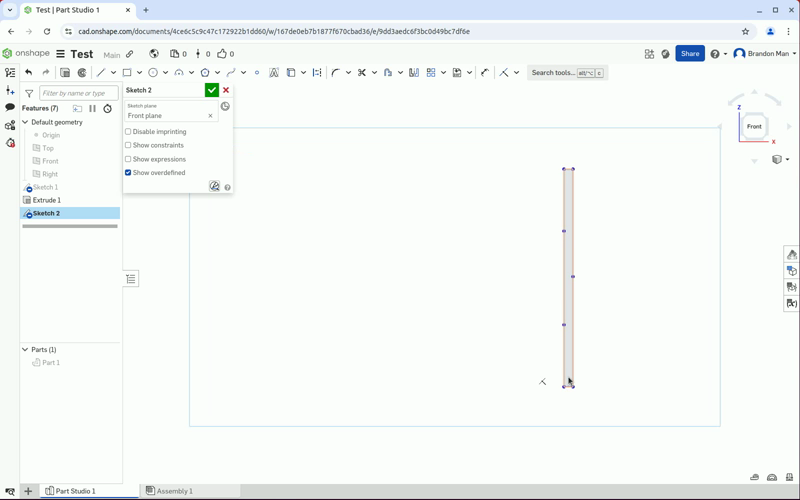
scroll(6)
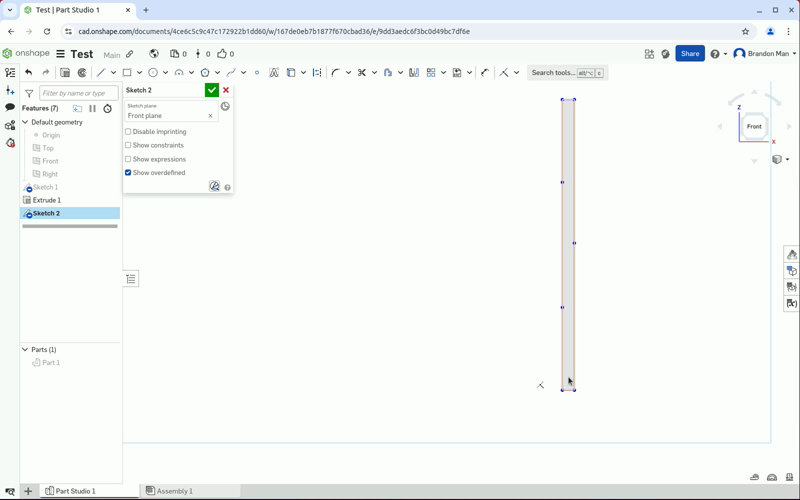
scroll(6)
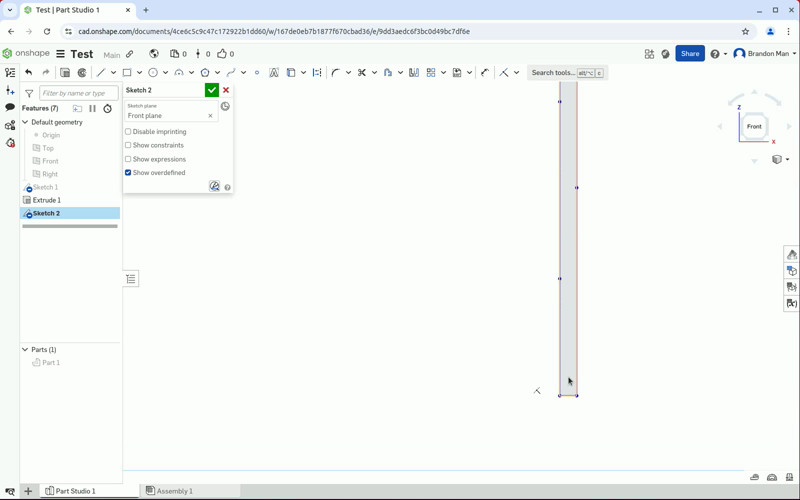
scroll(6)
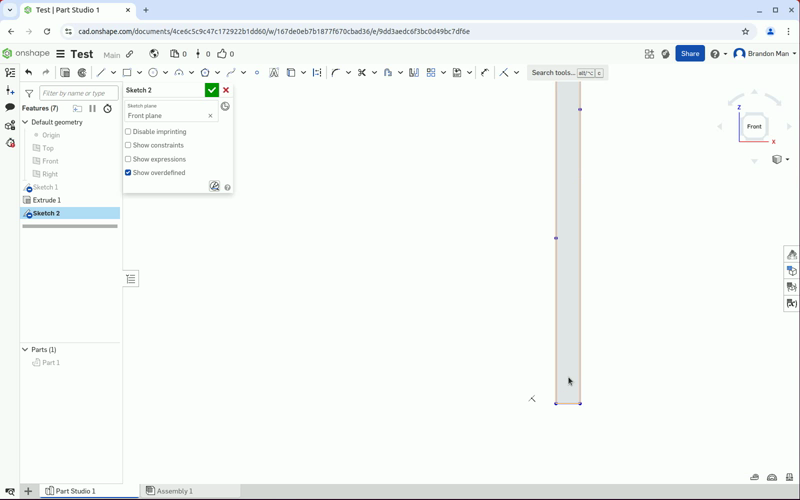
scroll(6)
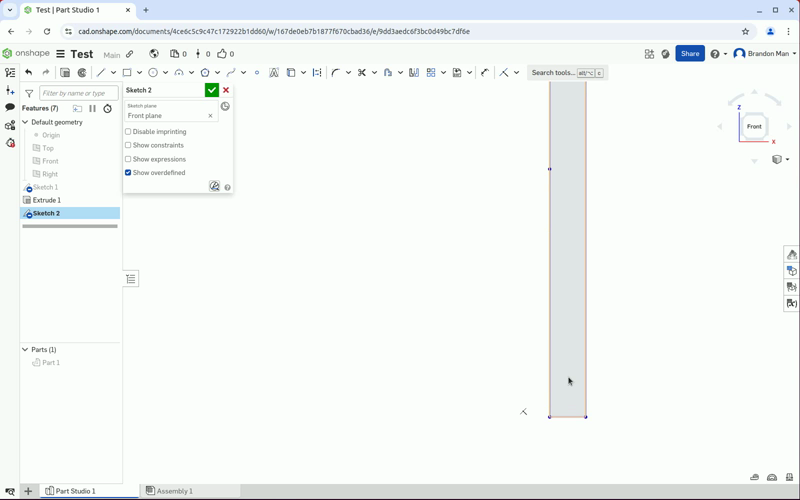
scroll(6)
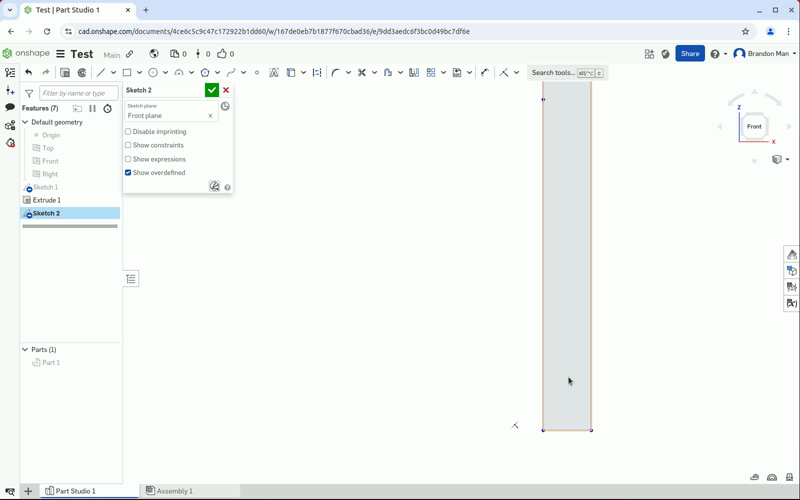
scroll(6)
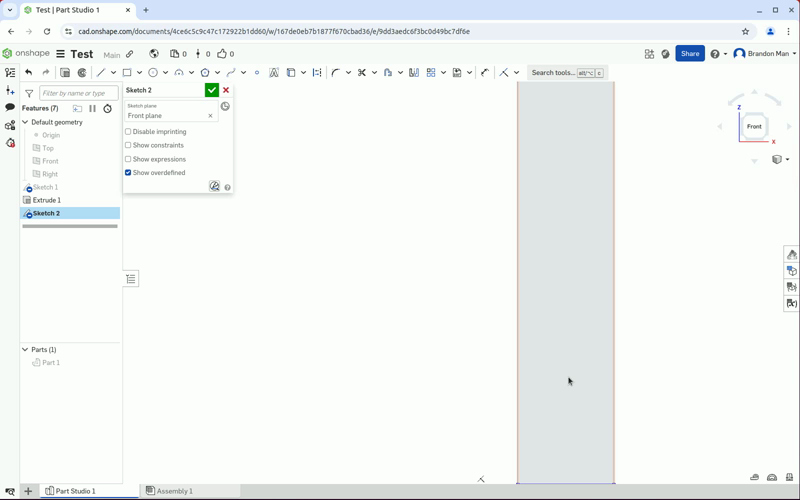
click(568, 376)
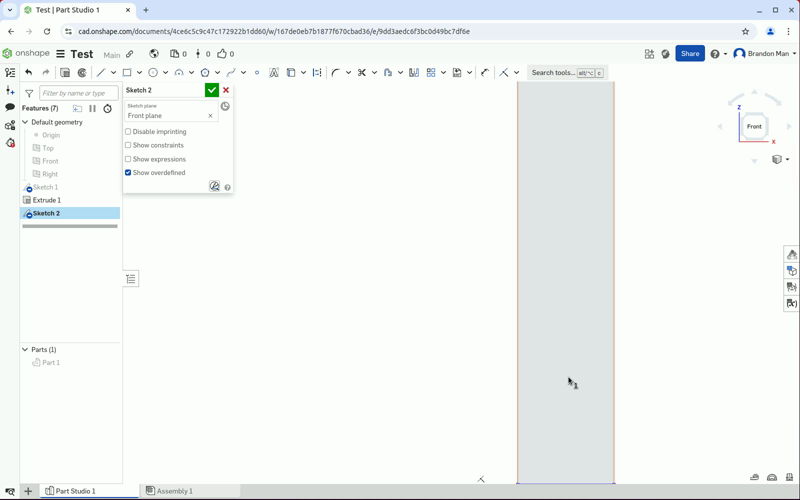
scroll(-6)
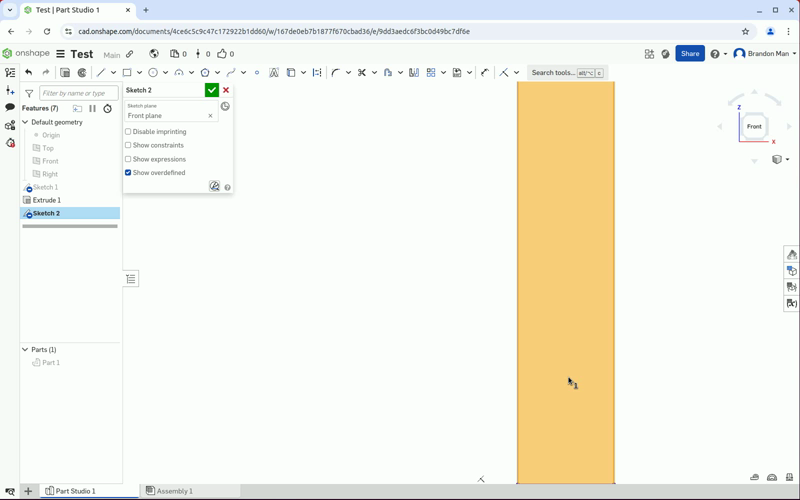
scroll(-6)
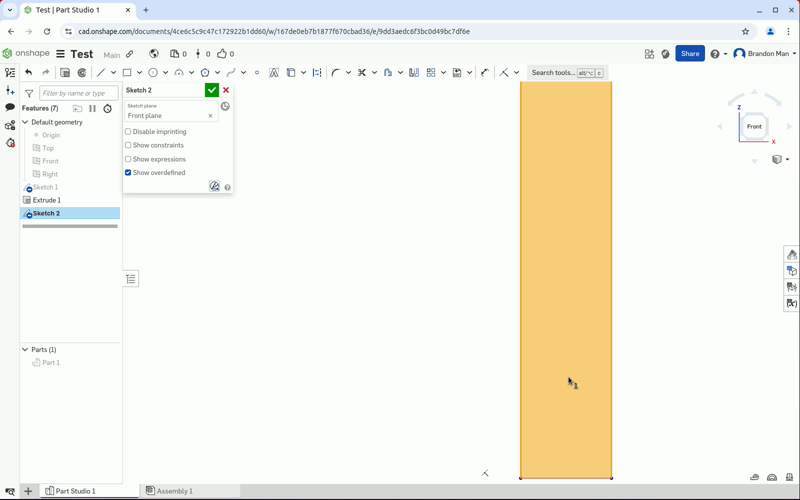
scroll(-6)
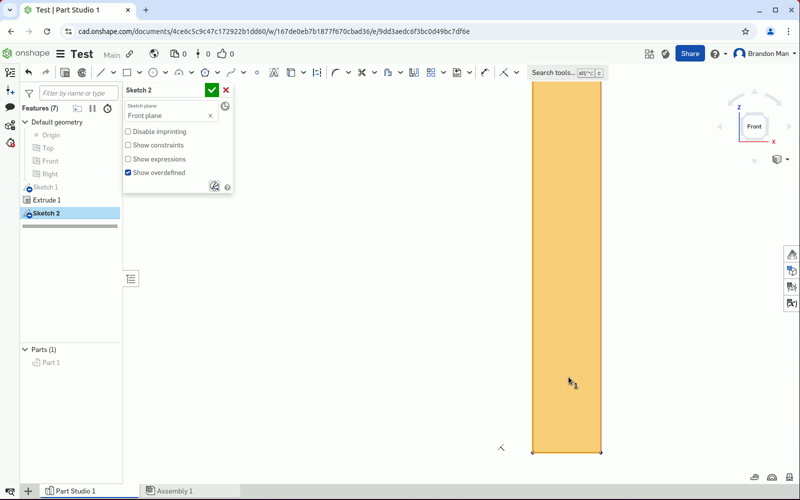
scroll(-6)
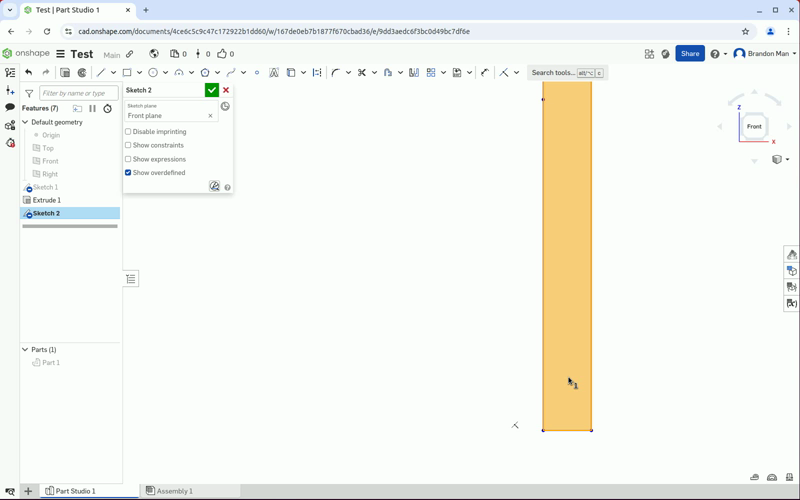
scroll(-6)
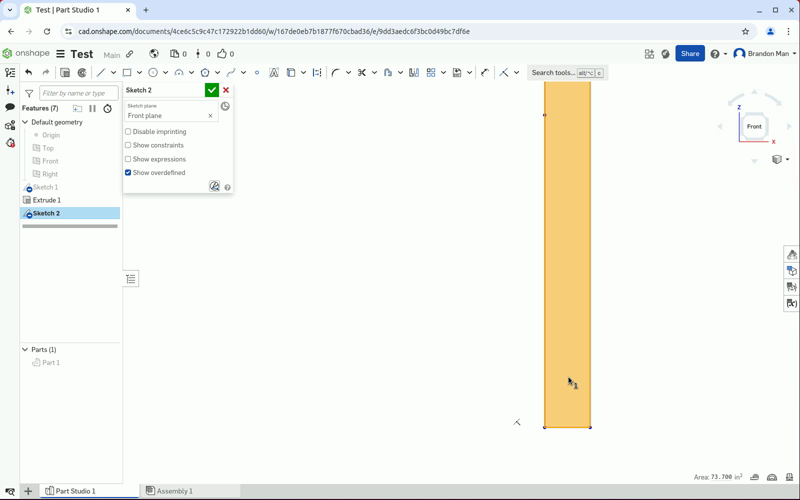
scroll(-6)
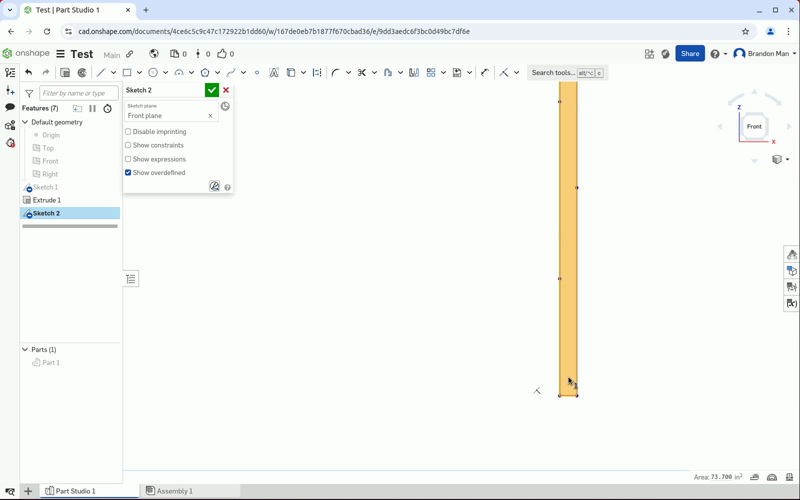
scroll(-6)
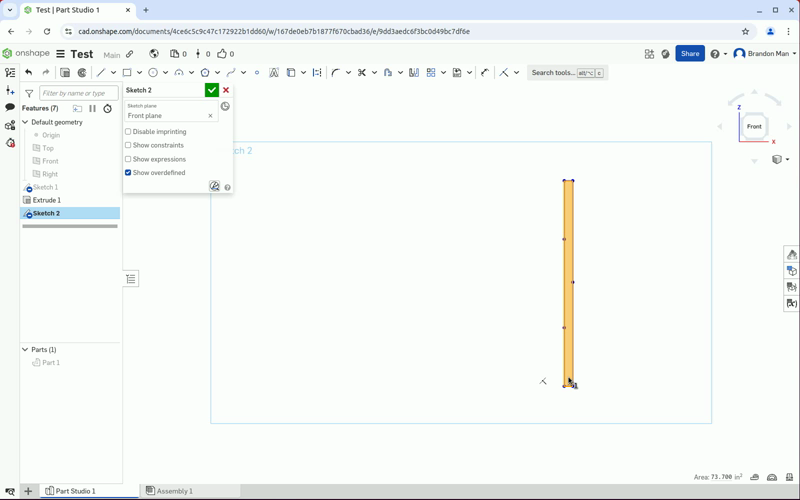
mouse_move(73, 352)
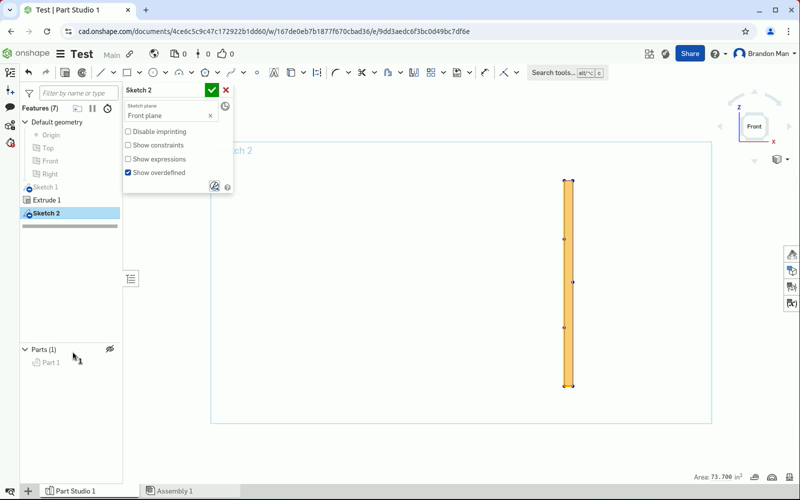
key(shift+y)
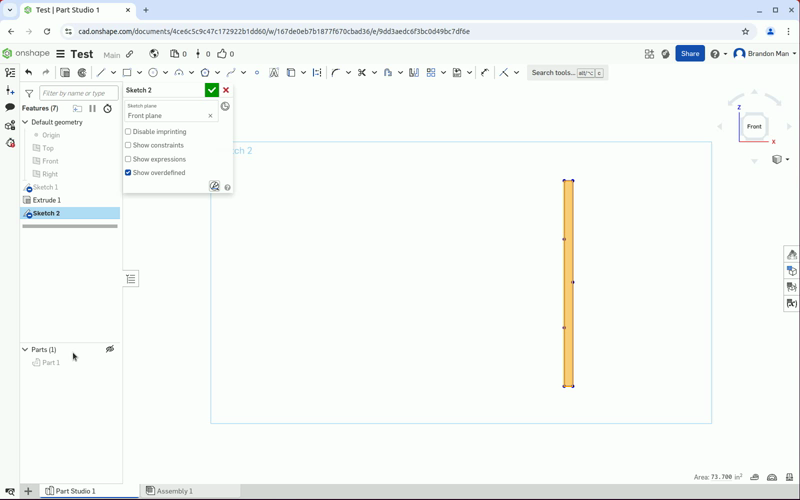
key(shift+e)
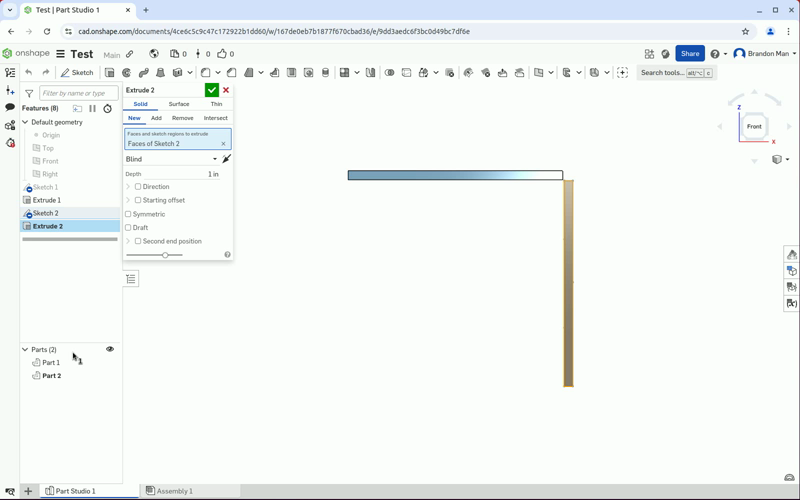
mouse_move(143, 106)
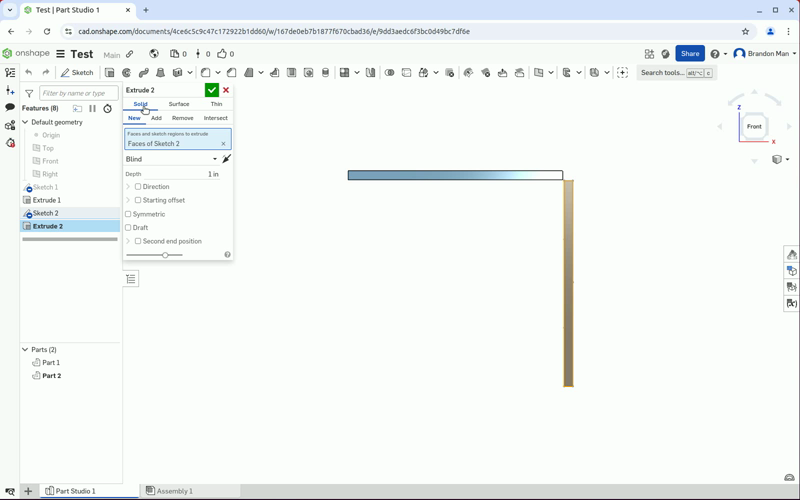
click(143, 106)
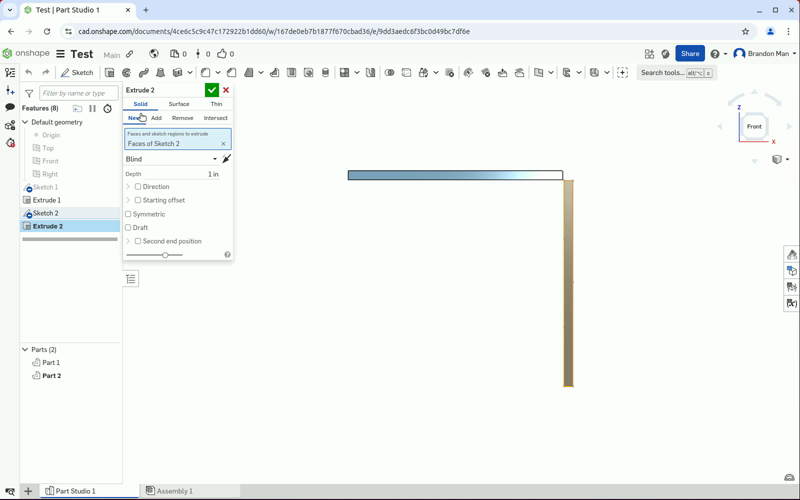
mouse_move(137, 120)
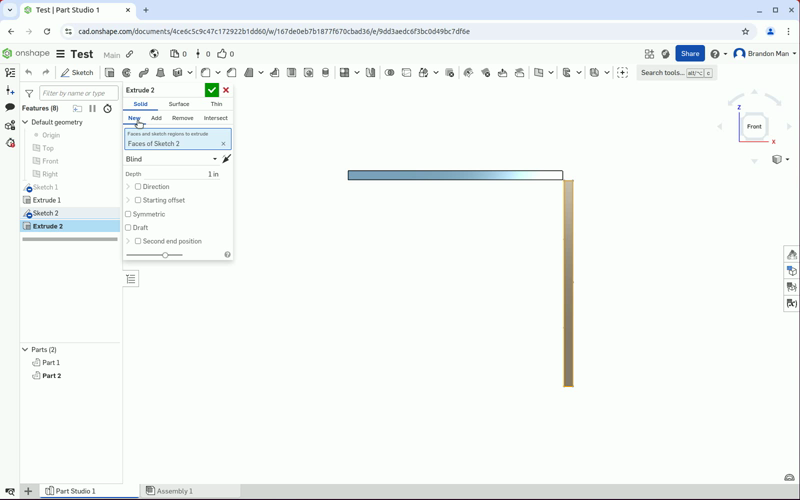
click(137, 120)
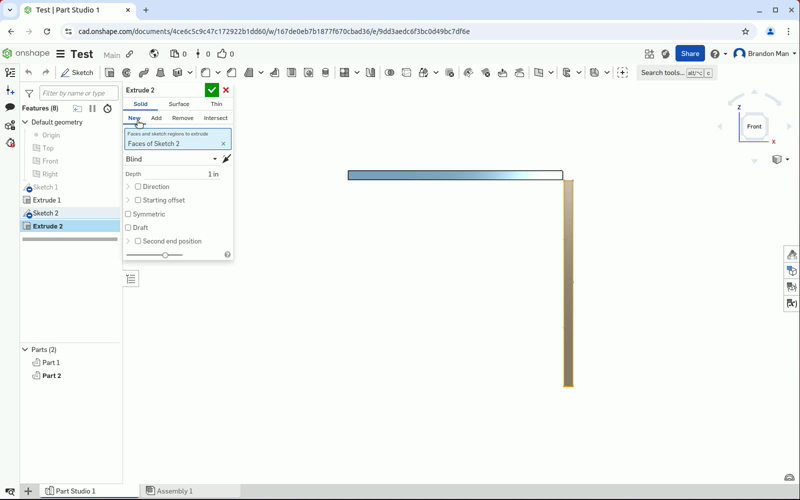
key(tab, 4)
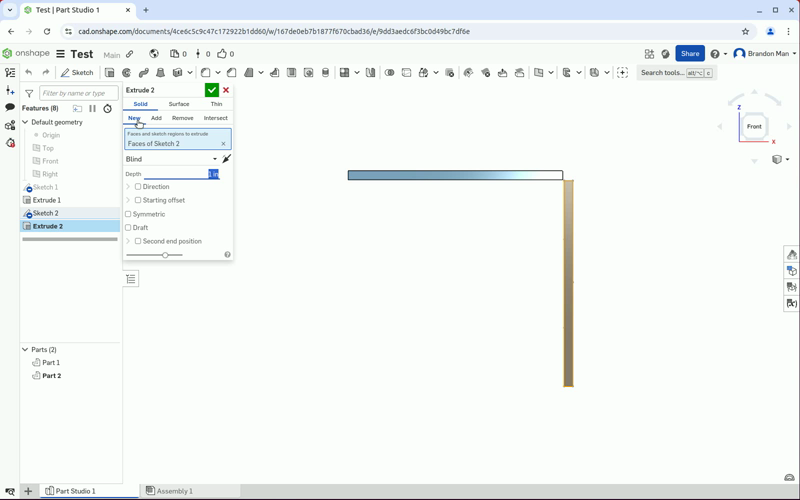
text(46.216)
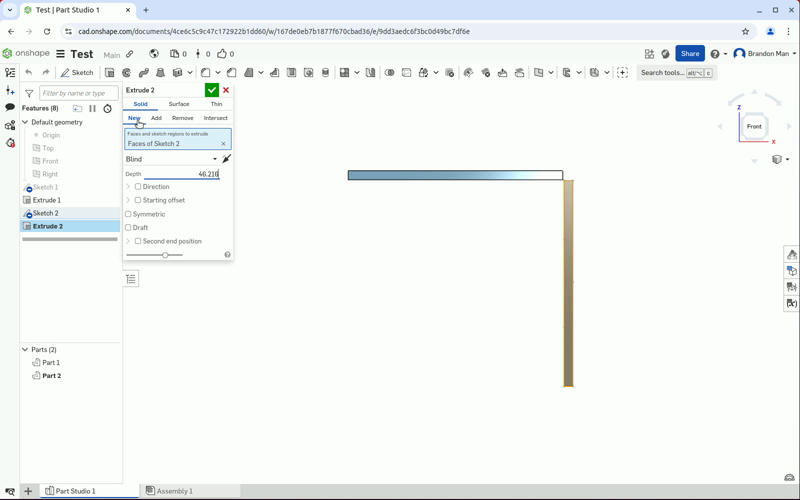
key(tab, 3)
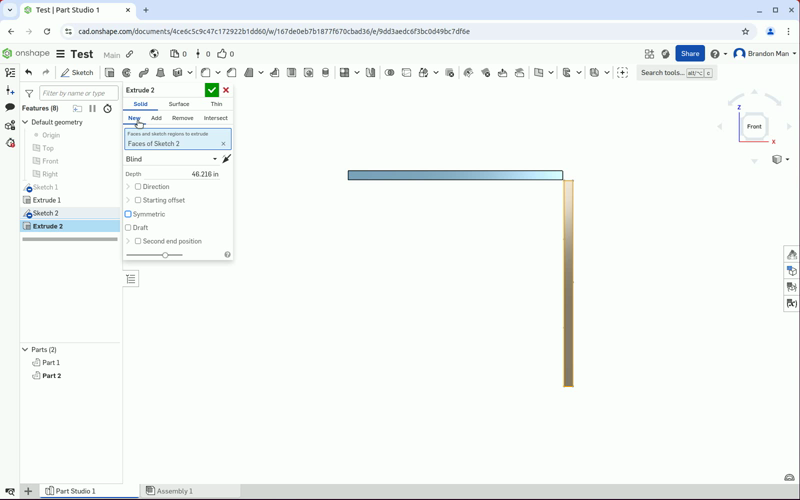
key(space)
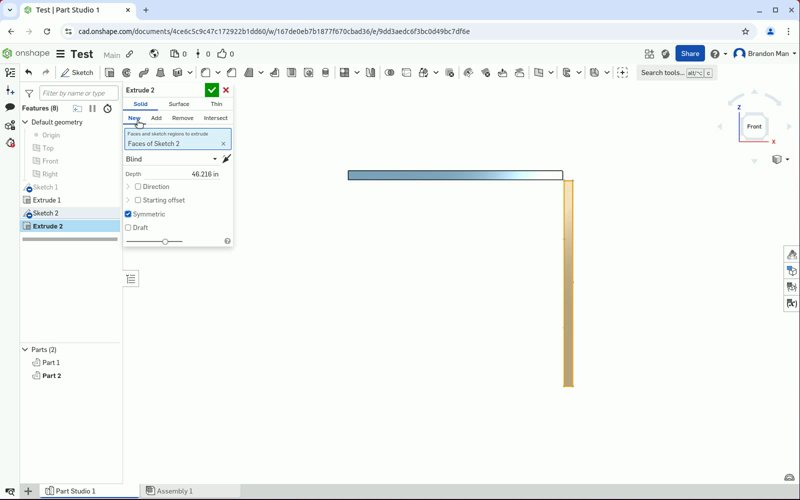
key(enter)
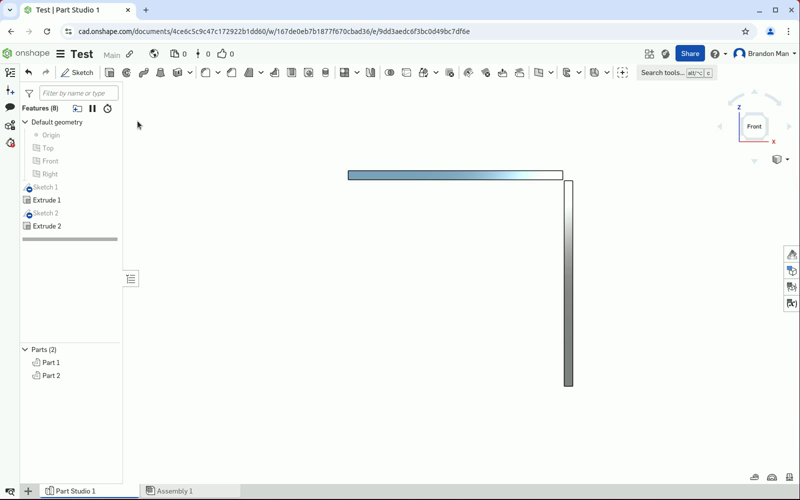
key(shift+h)
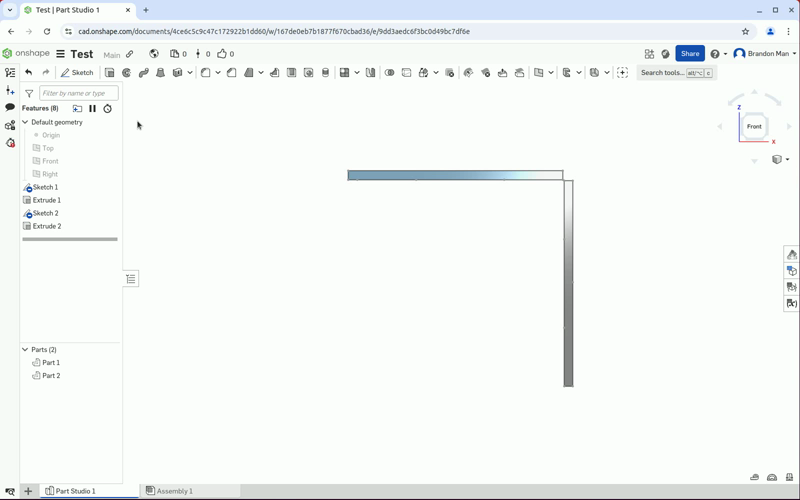
key(shift+h)
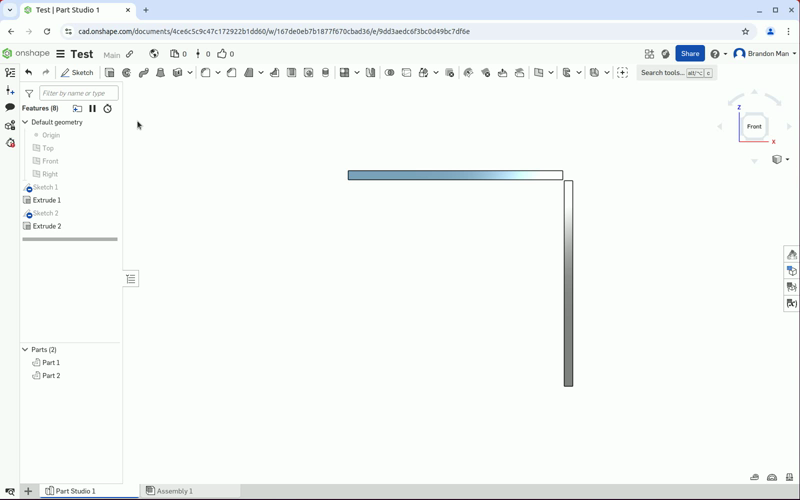
mouse_move(73, 189)
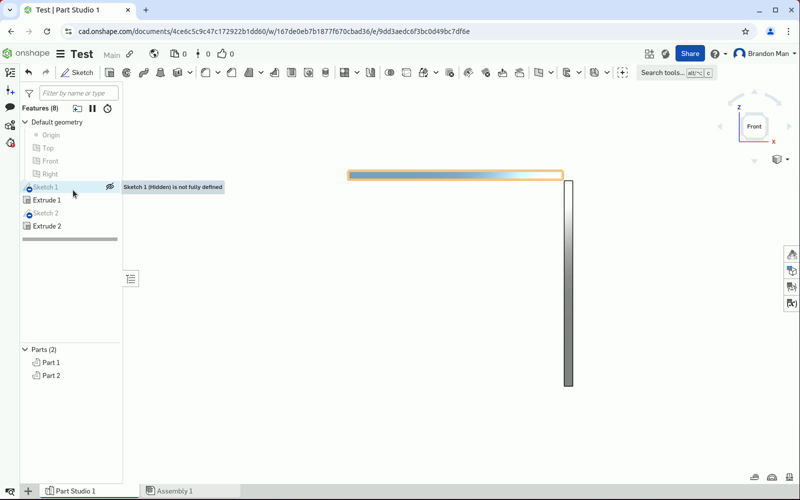
click(73, 189)
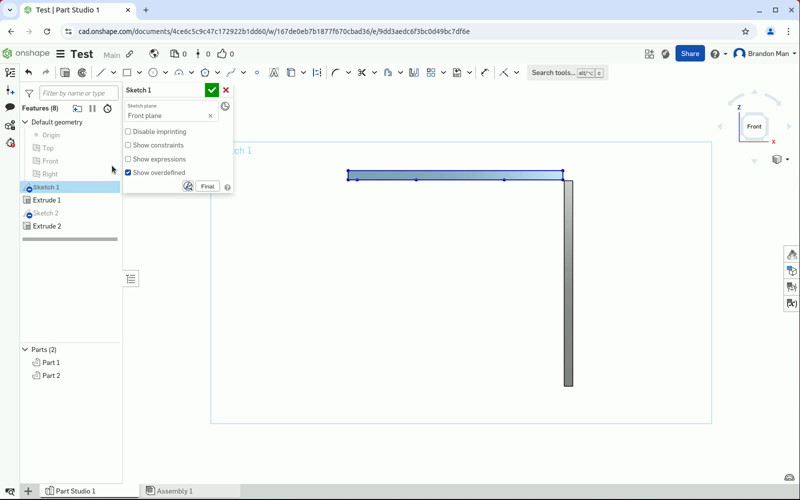
mouse_move(229, 92)
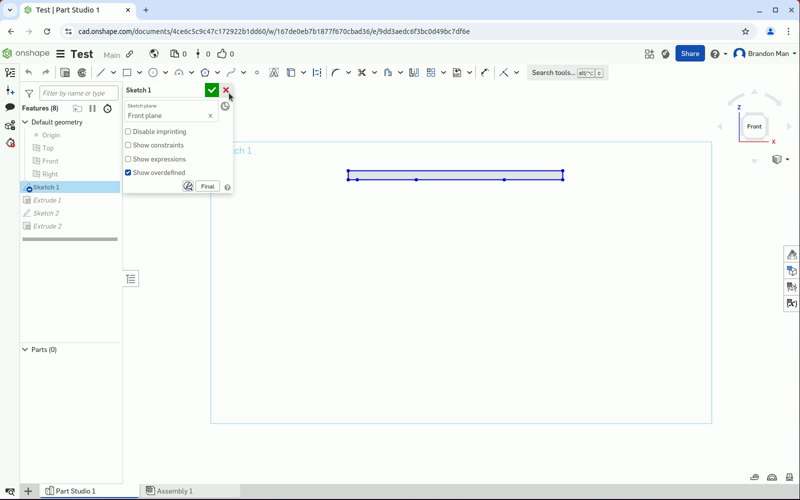
click(229, 92)
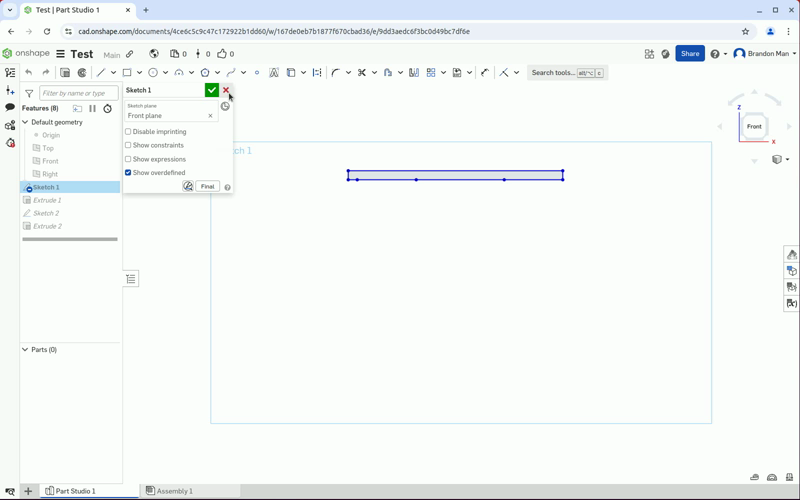
key(shift+s)
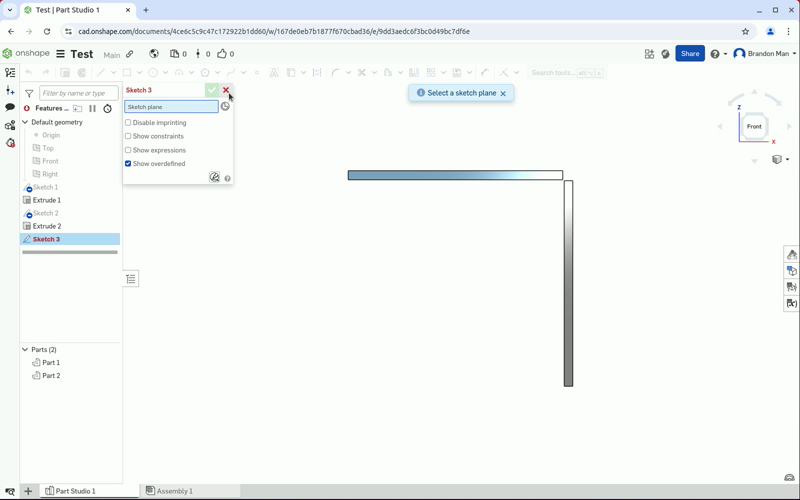
mouse_move(73, 163)
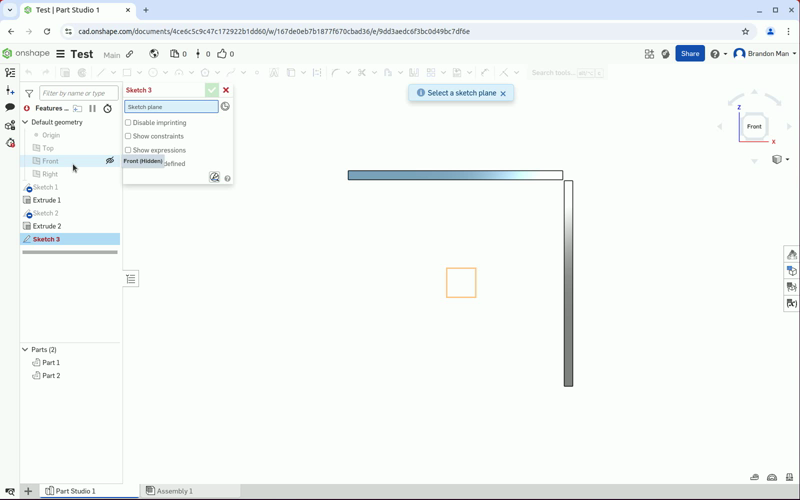
click(73, 163)
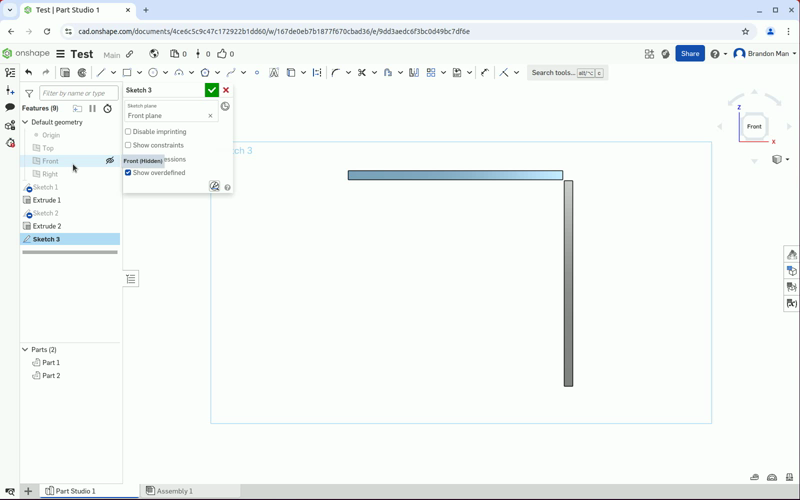
mouse_move(73, 352)
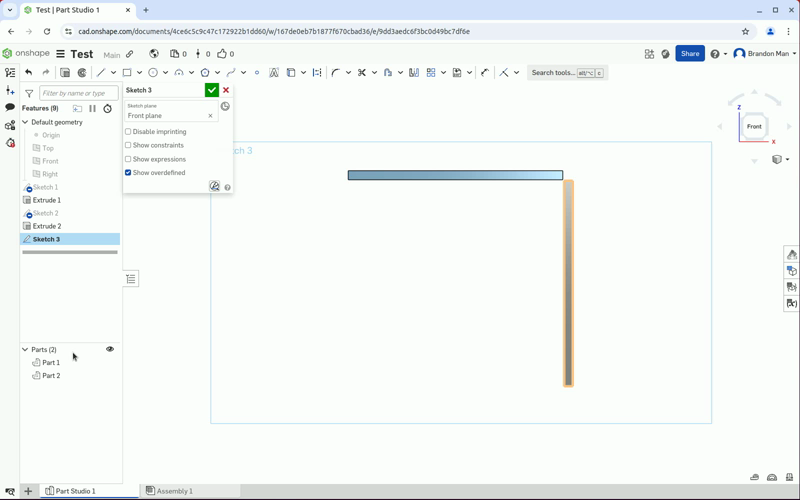
key(y)
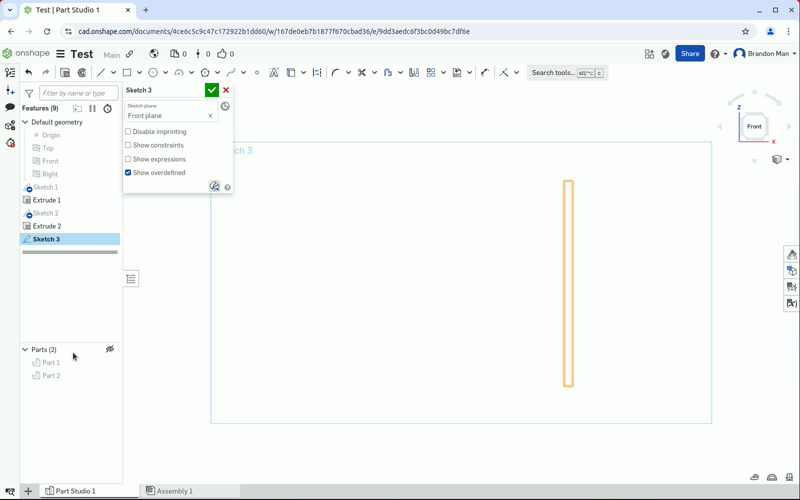
key(l)
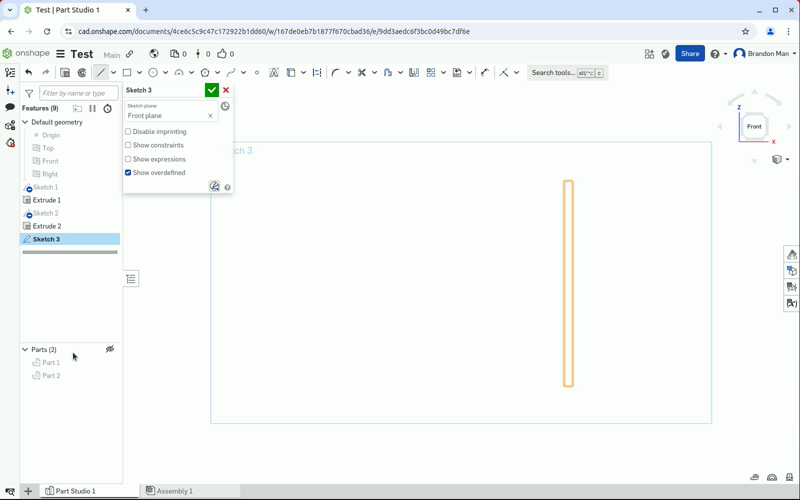
key_down(shift)
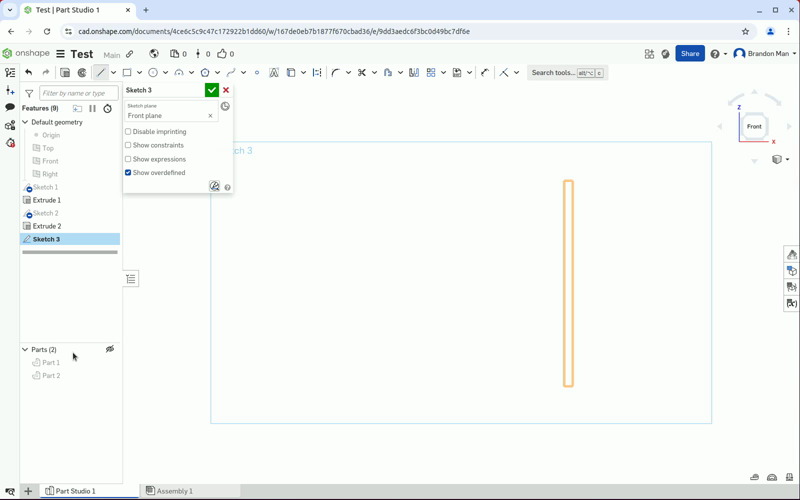
mouse_move(564, 179)
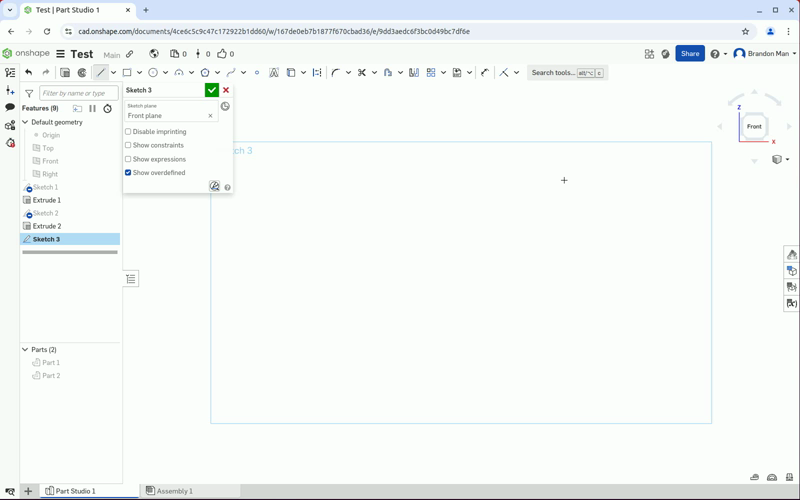
click(564, 179)
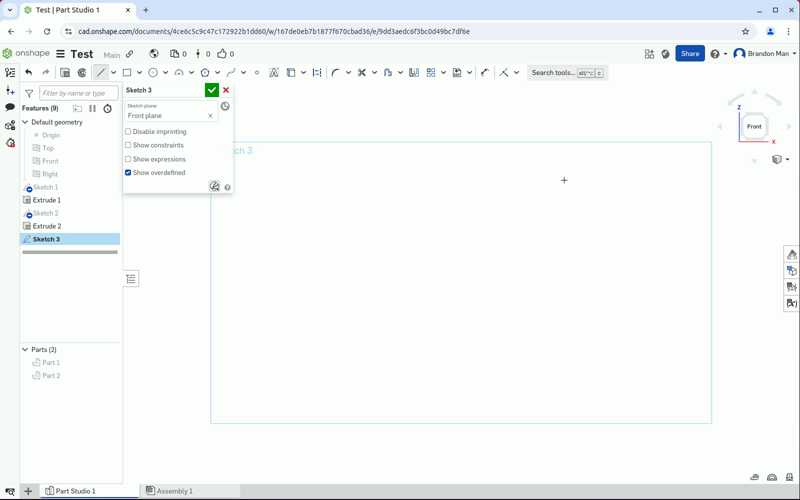
key_up(shift)
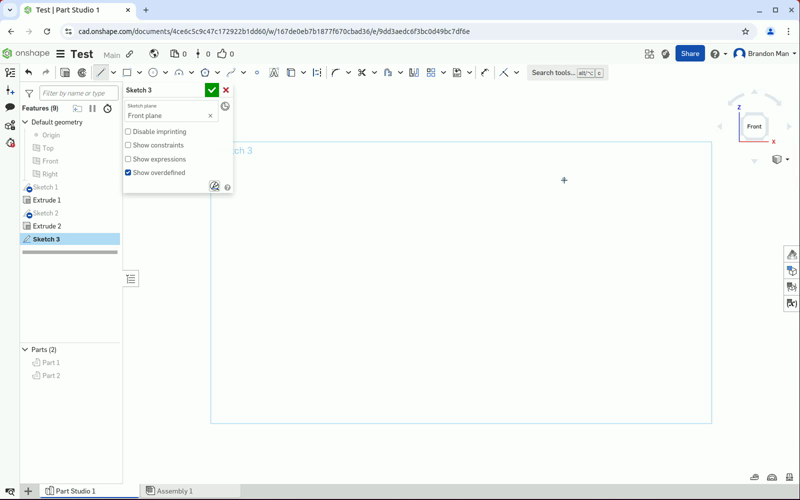
key_down(shift)
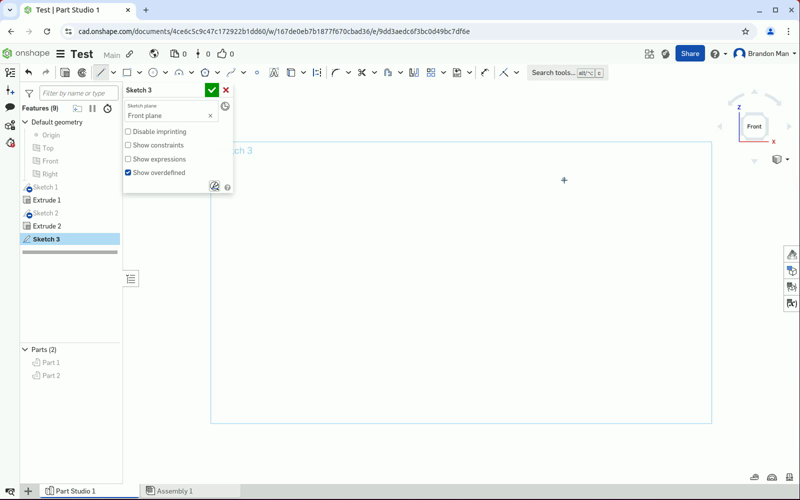
mouse_move(589, 179)
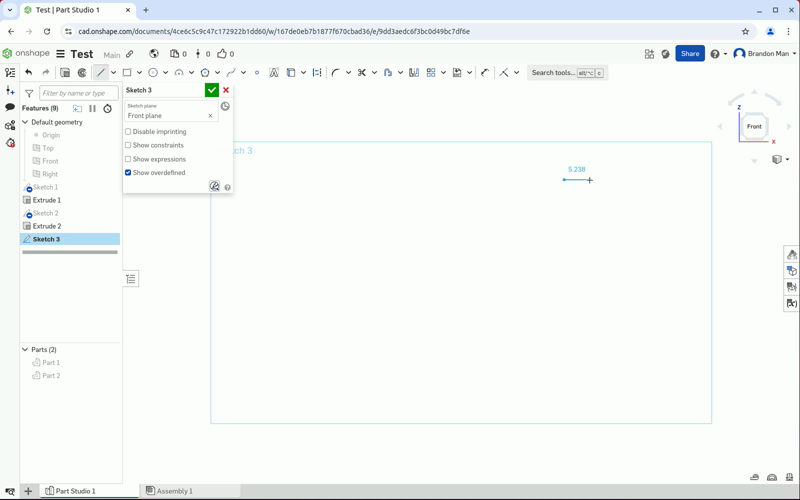
mouse_move(574, 179)
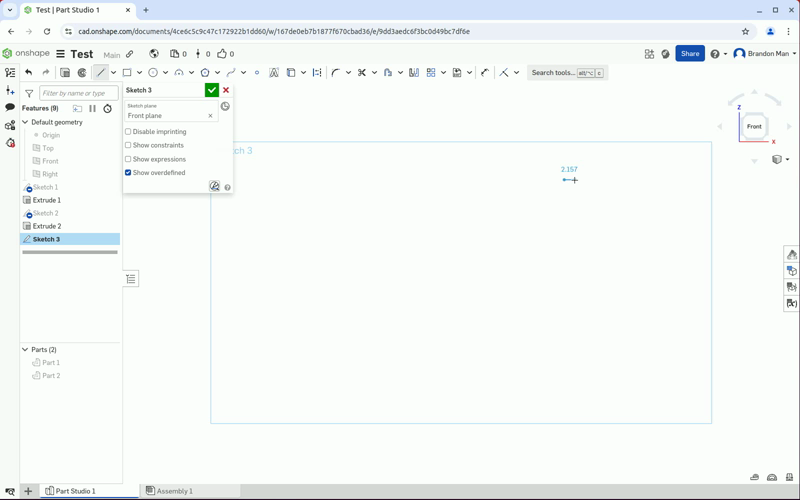
click(574, 179)
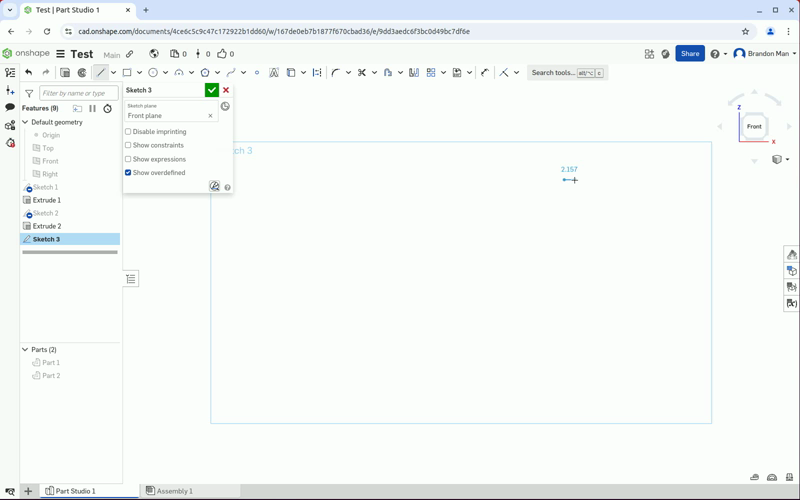
key_up(shift)
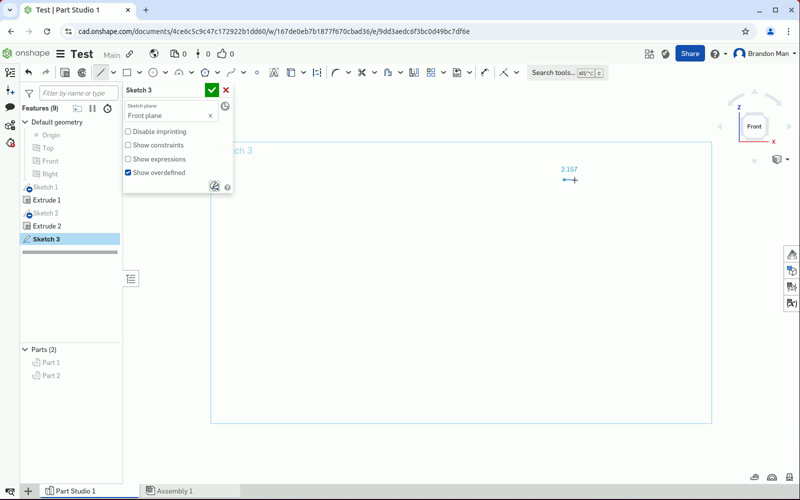
key_down(shift)
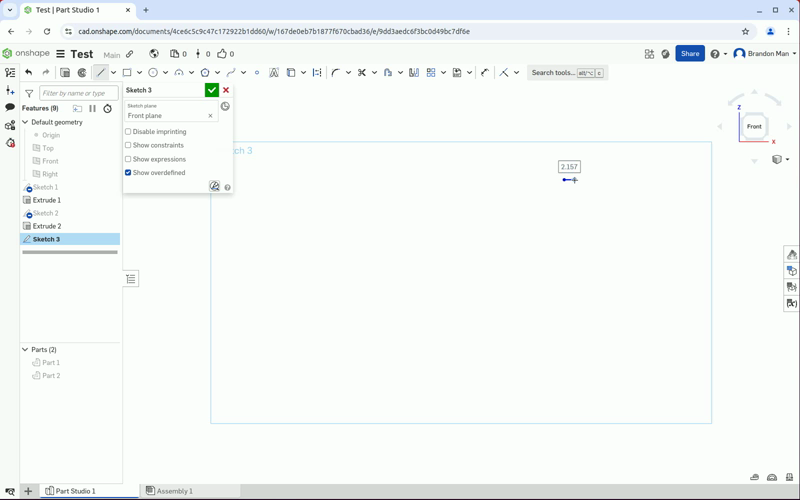
mouse_move(589, 179)
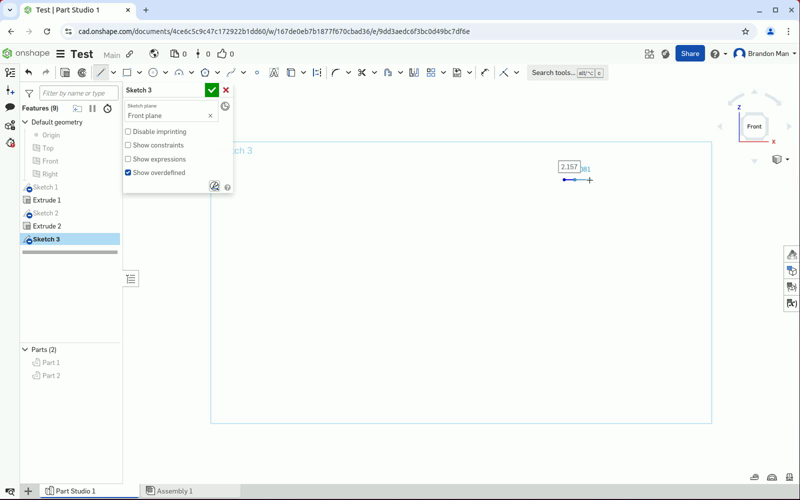
mouse_move(574, 169)
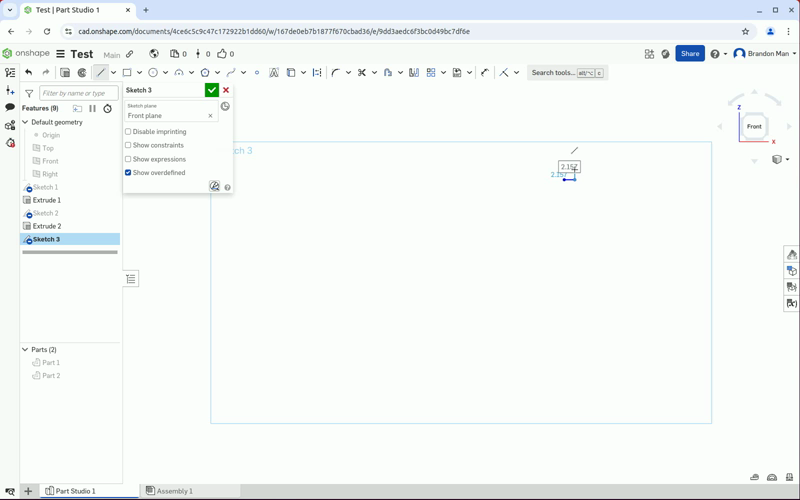
click(574, 169)
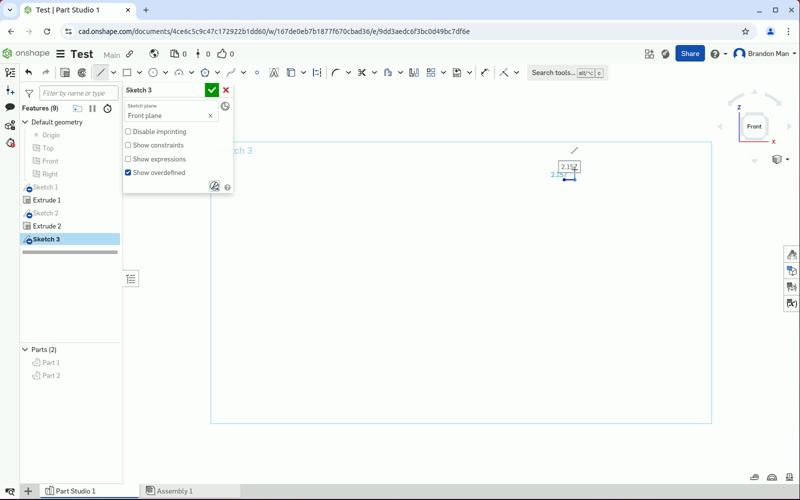
key_up(shift)
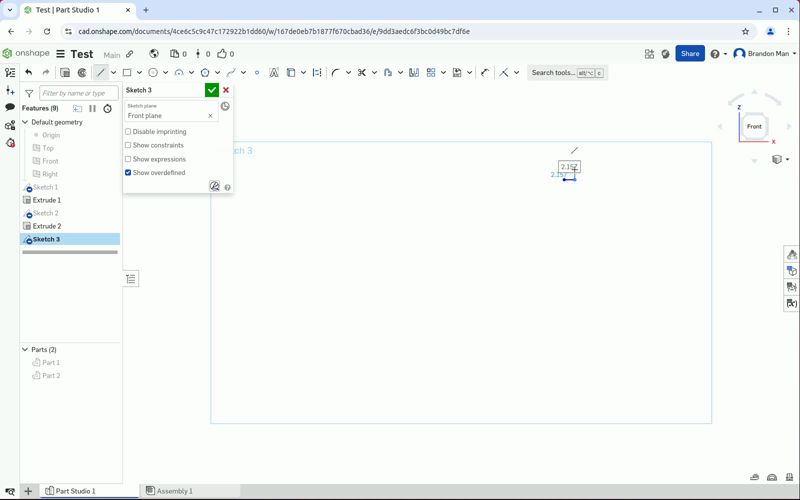
key_down(shift)
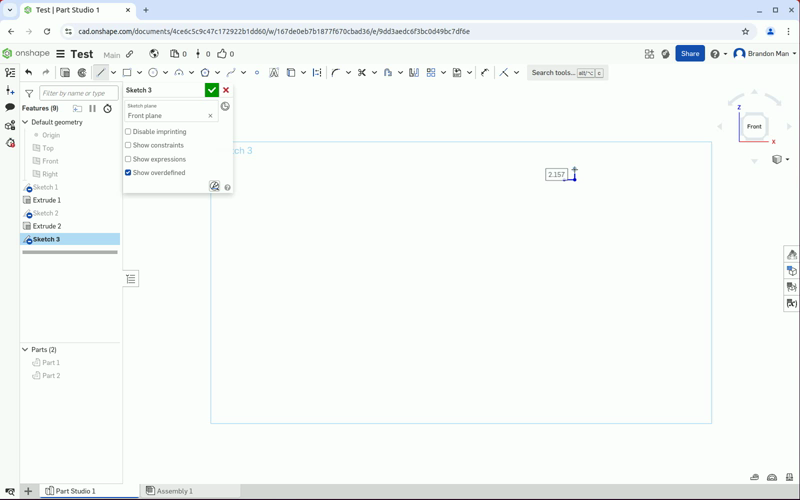
mouse_move(589, 169)
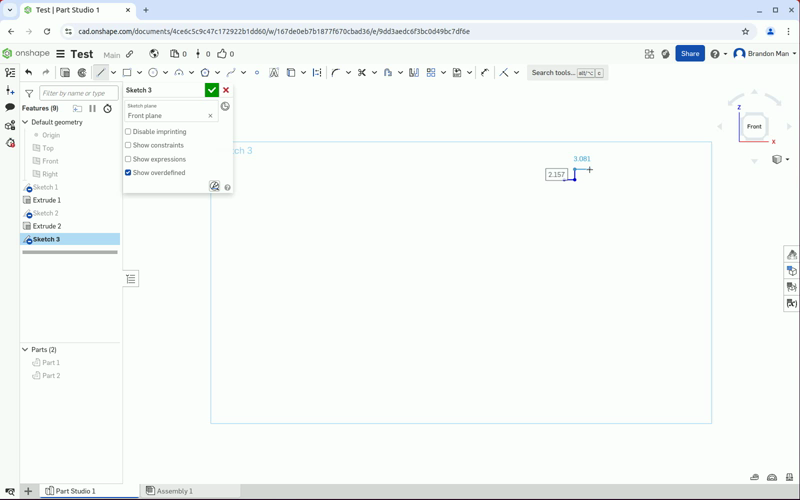
mouse_move(564, 169)
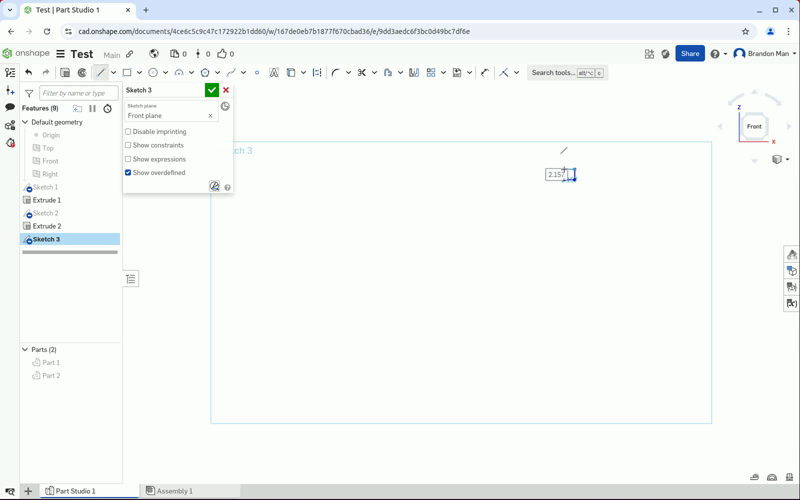
click(564, 169)
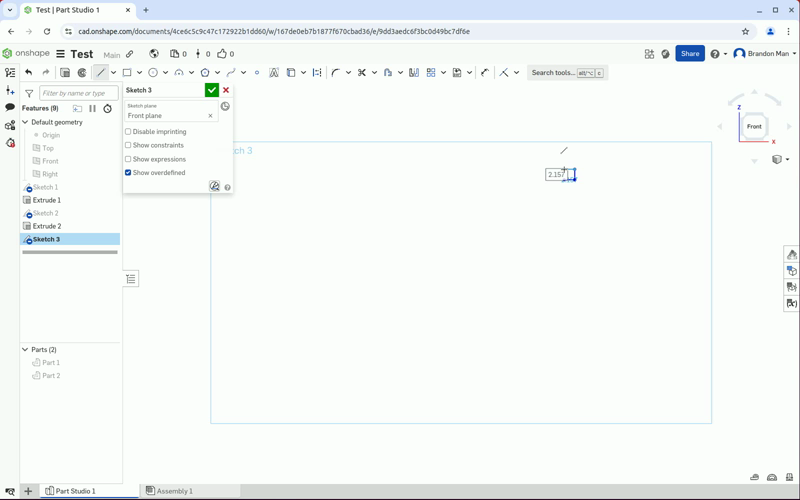
key_up(shift)
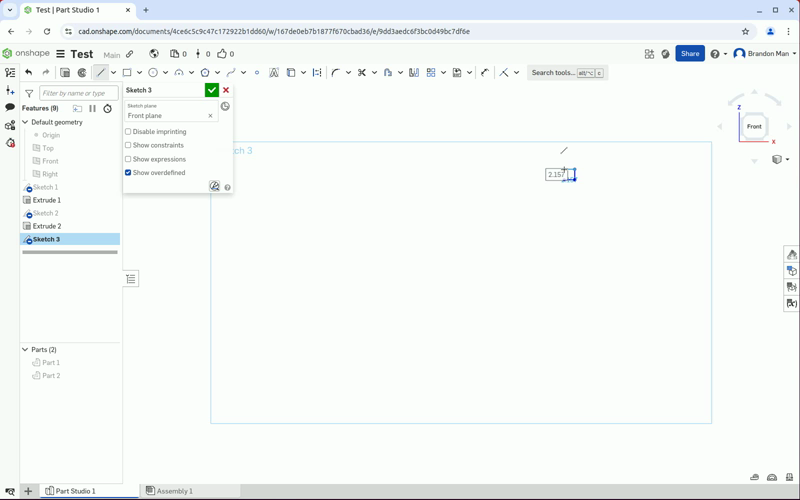
mouse_move(589, 169)
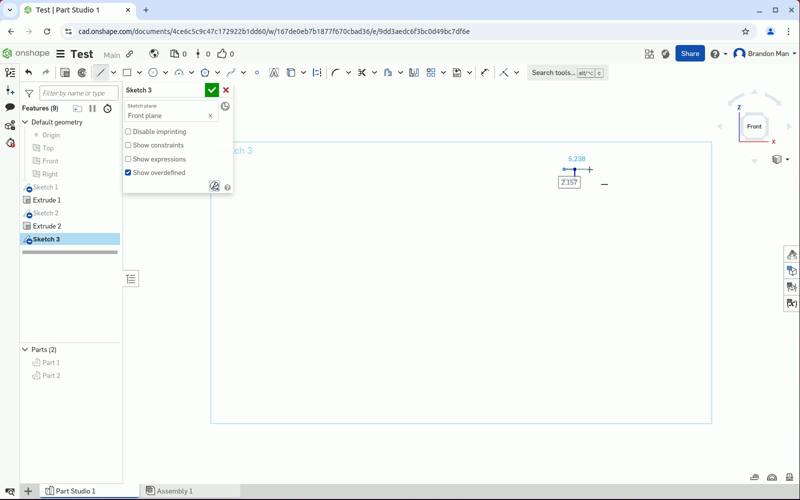
key_down(shift)
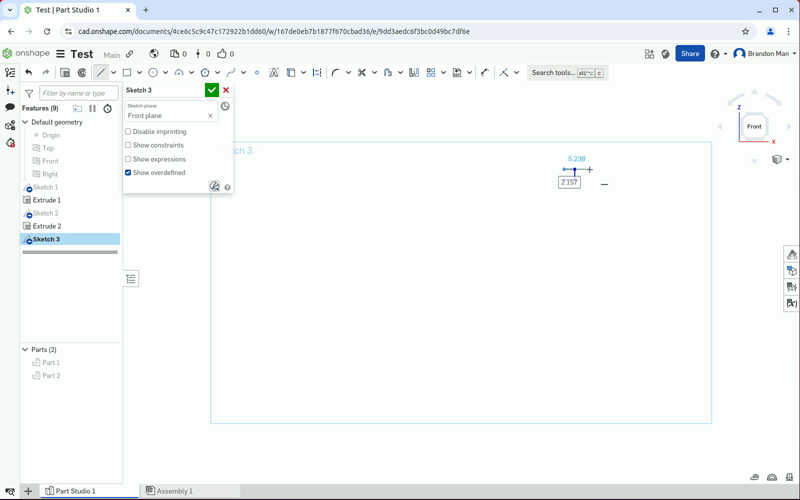
mouse_move(564, 179)
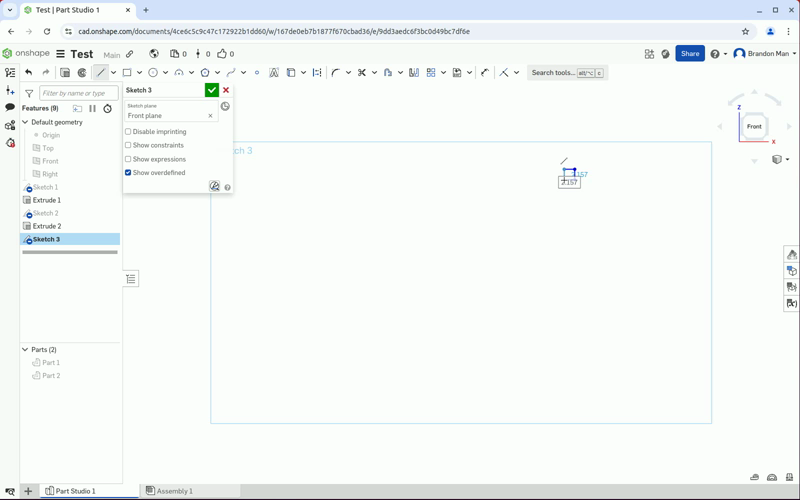
key_up(shift)
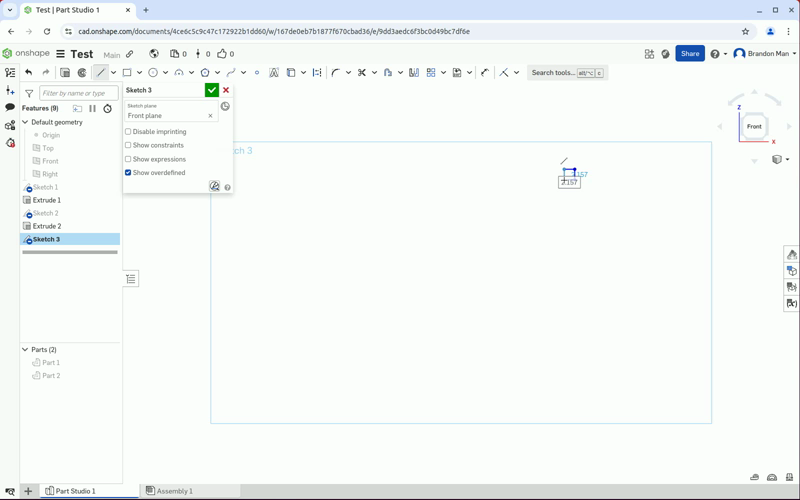
click(564, 179)
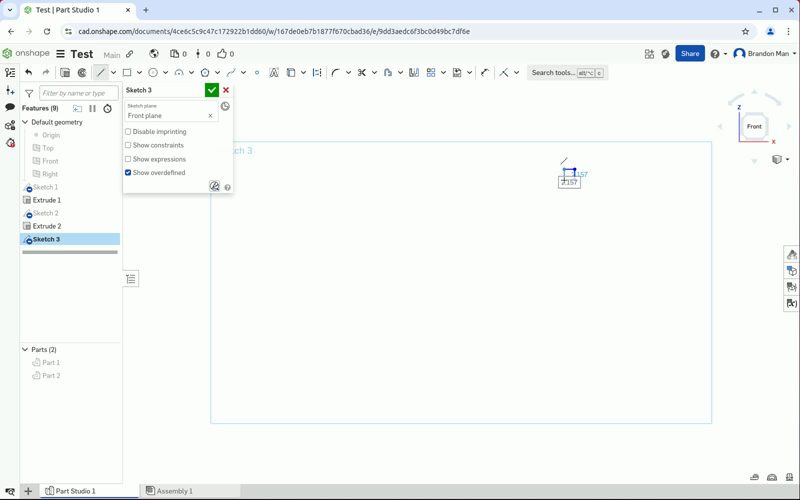
key(esc)
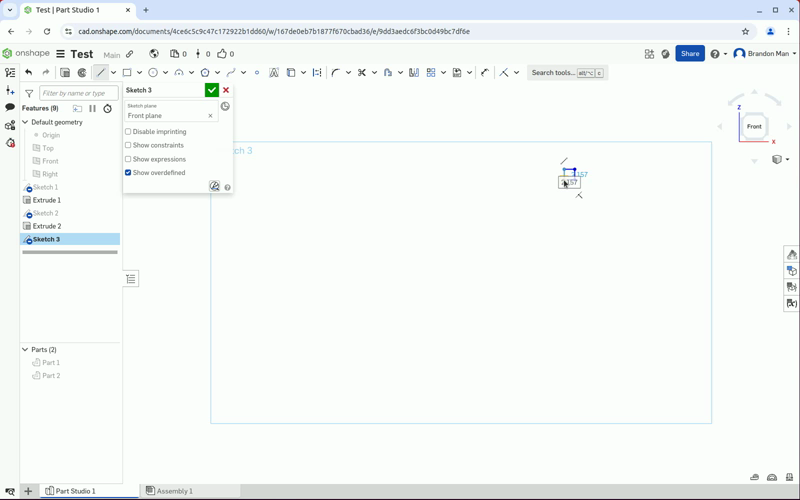
mouse_move(568, 170)
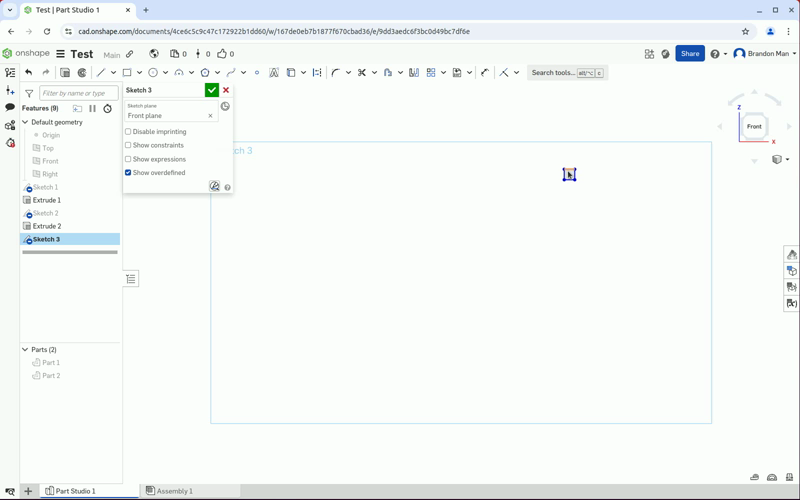
scroll(6)
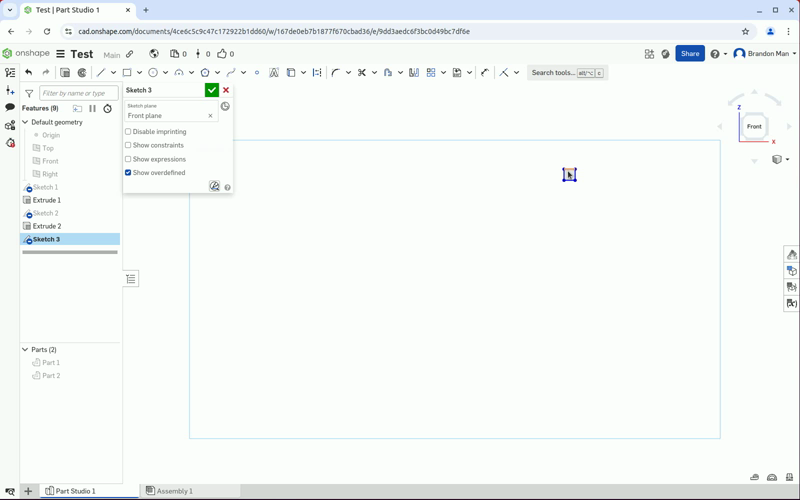
scroll(6)
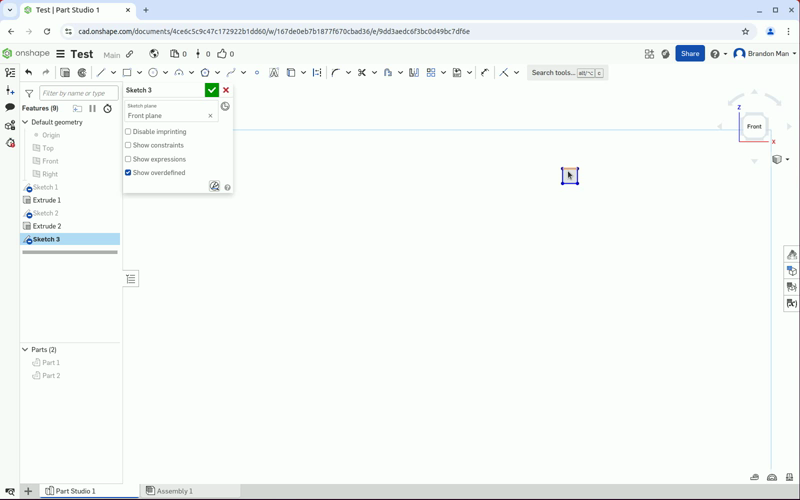
scroll(6)
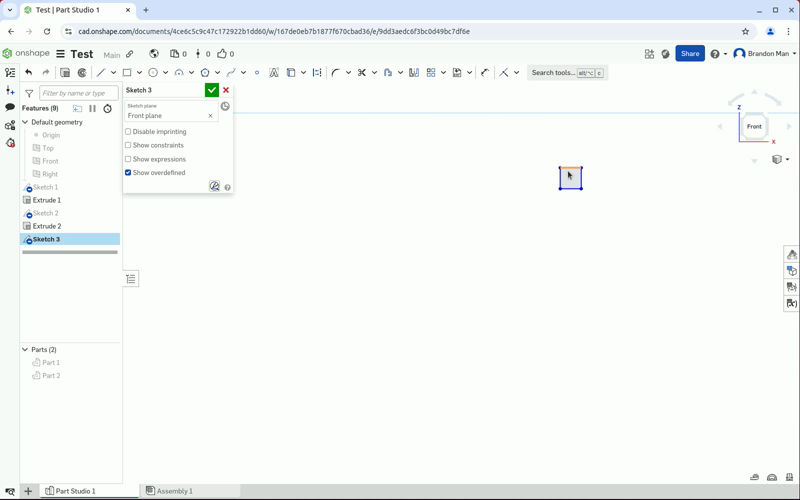
scroll(6)
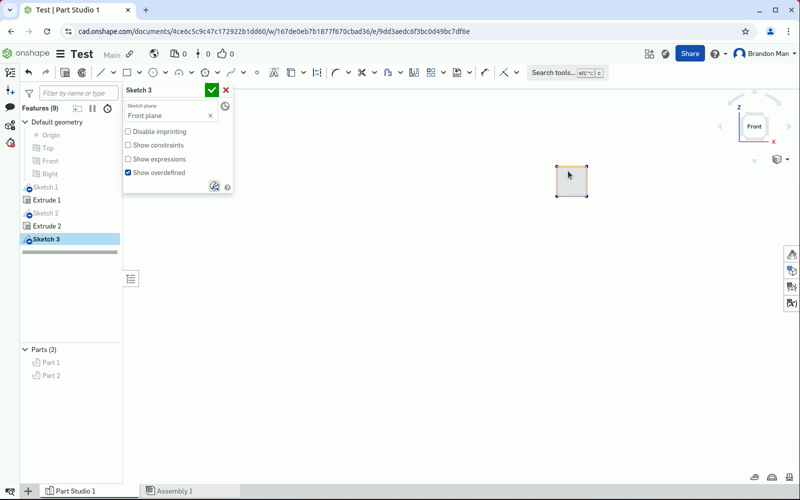
scroll(6)
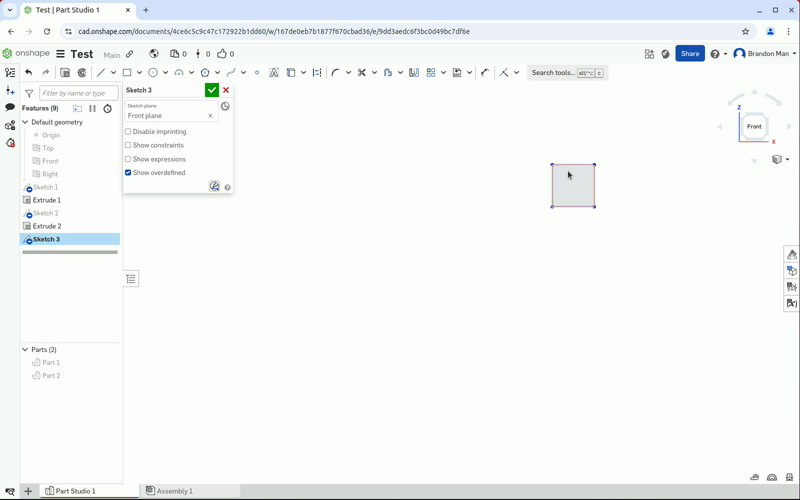
scroll(6)
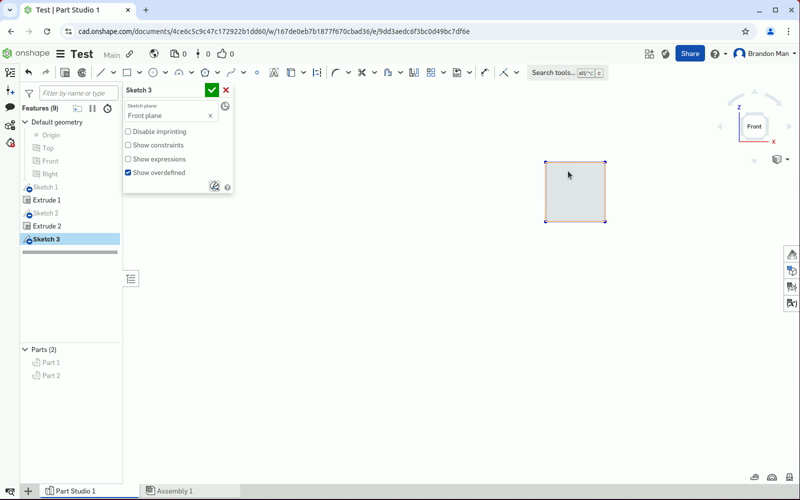
scroll(6)
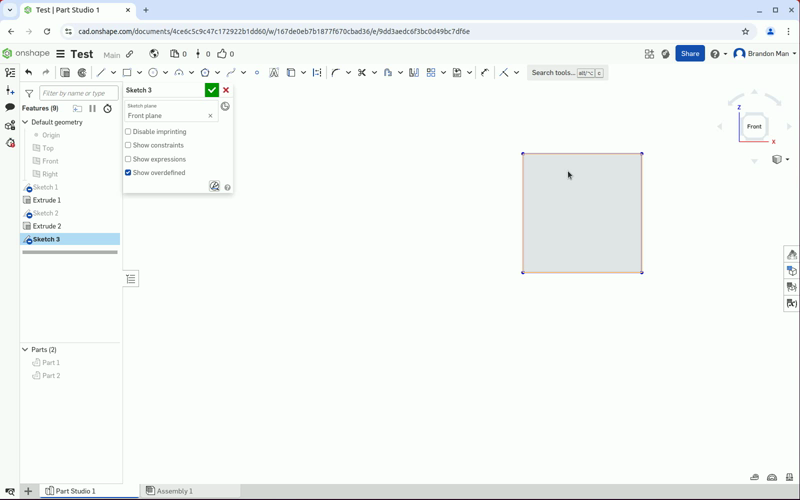
click(568, 170)
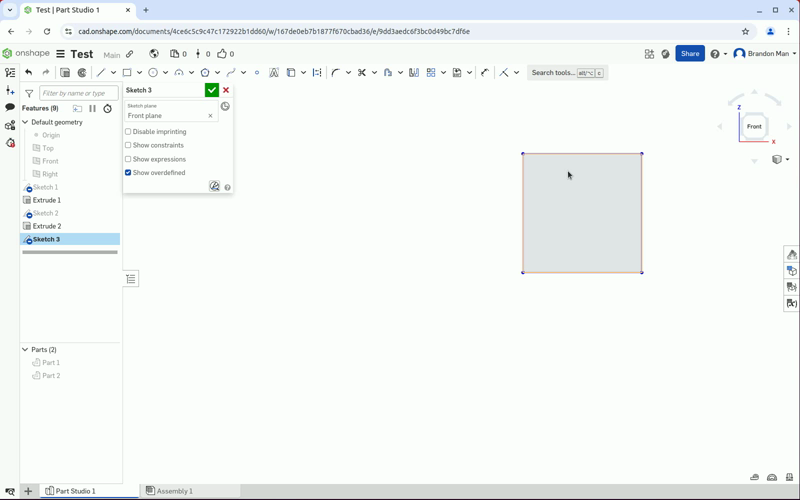
scroll(-6)
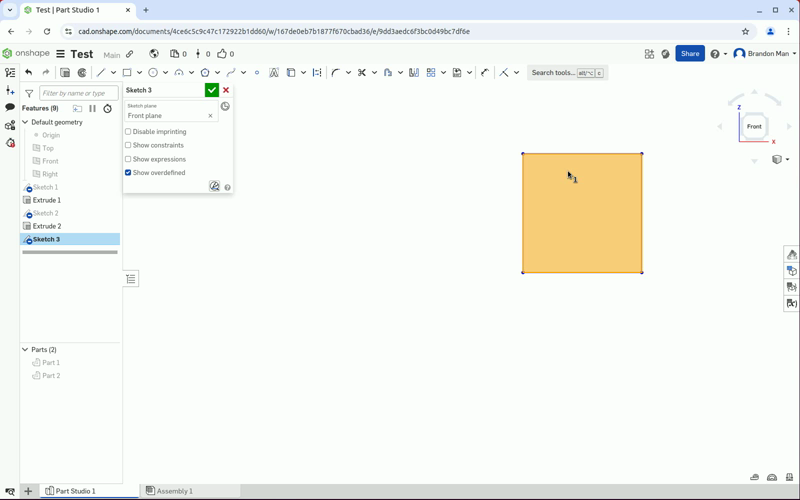
scroll(-6)
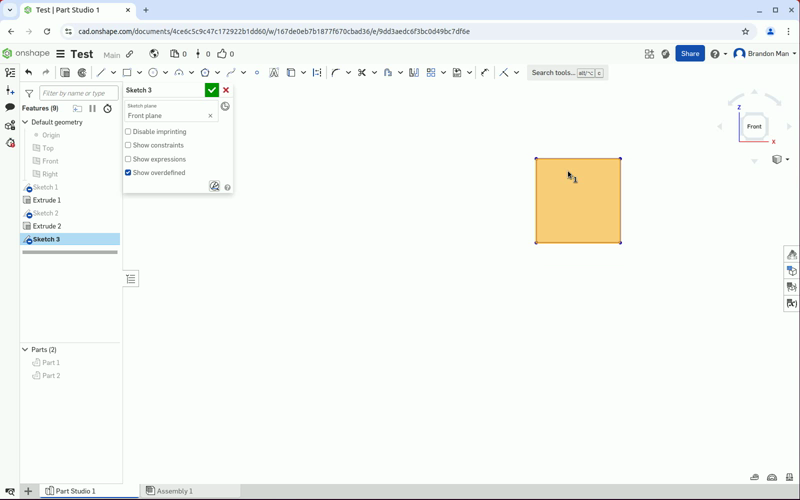
scroll(-6)
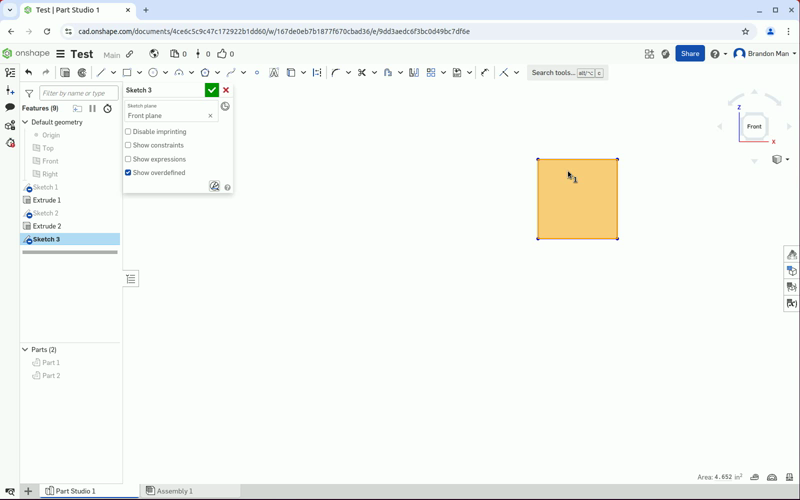
scroll(-6)
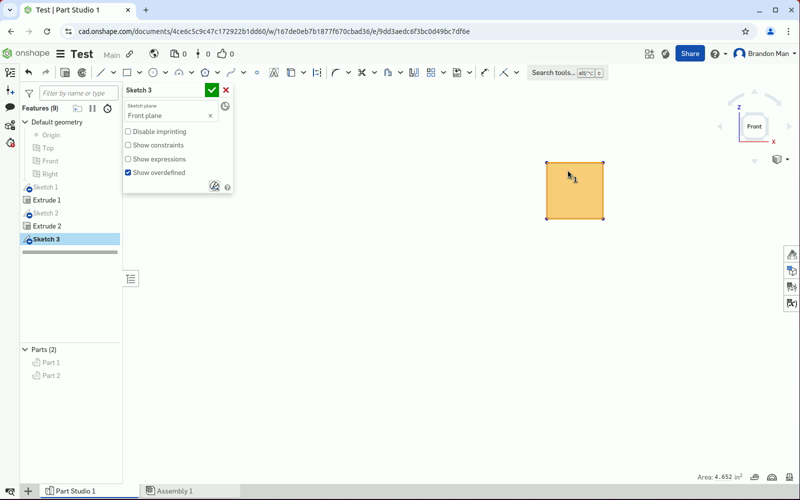
scroll(-6)
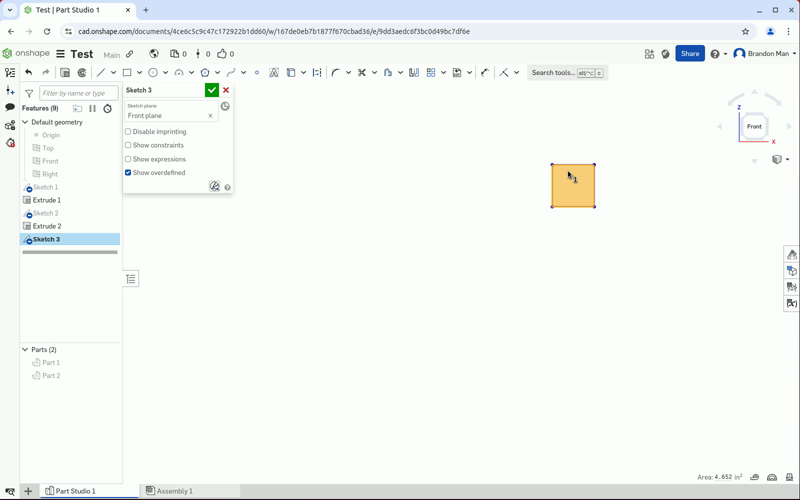
scroll(-6)
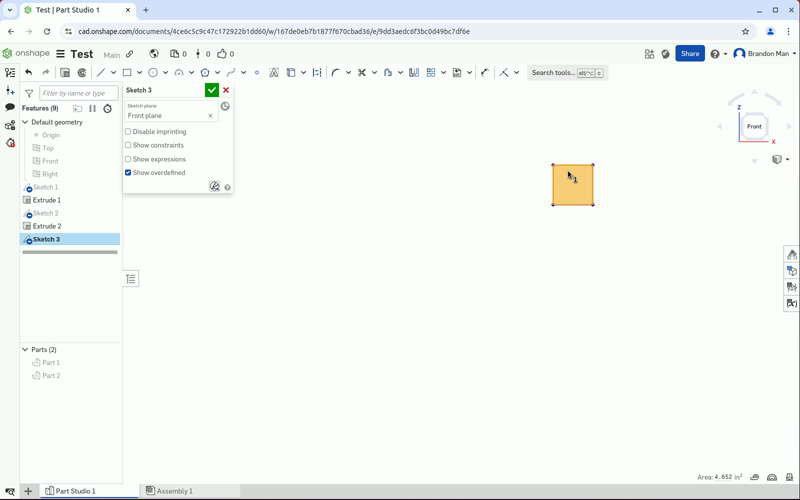
scroll(-6)
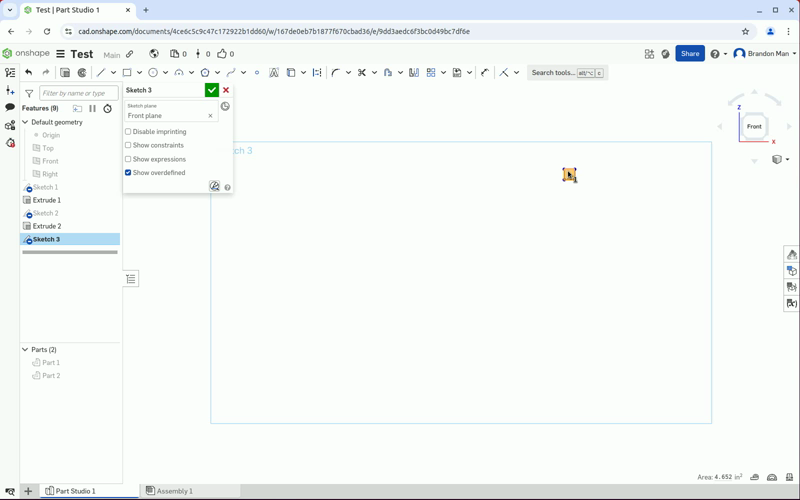
mouse_move(73, 352)
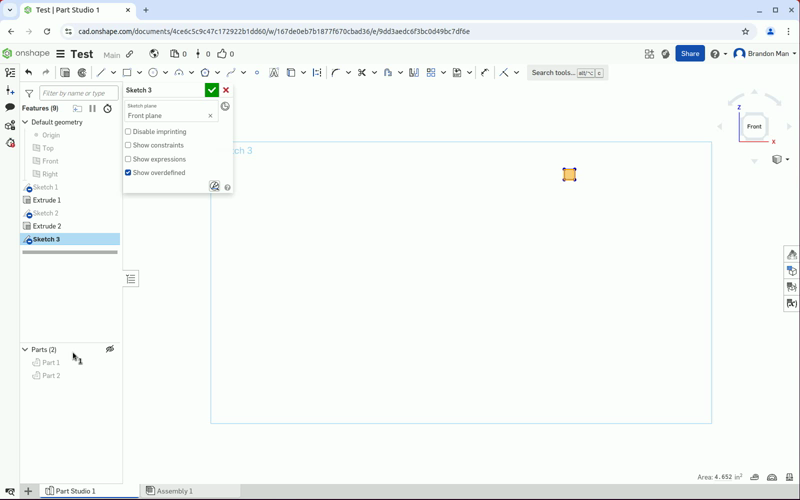
key(shift+y)
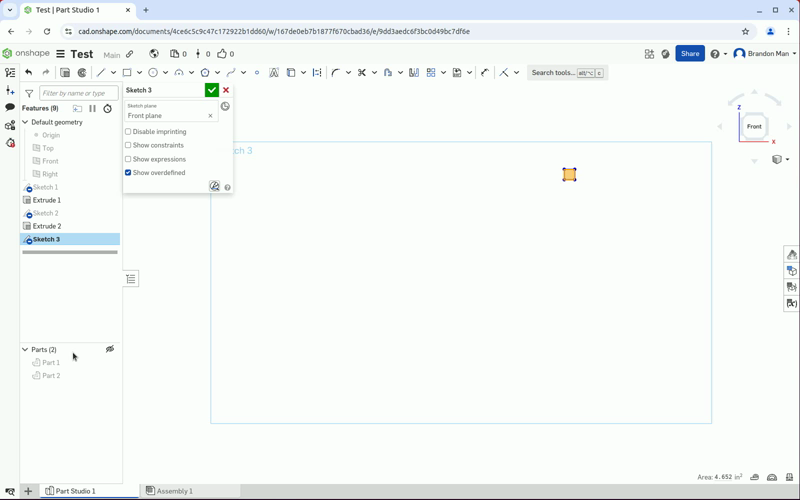
key(shift+e)
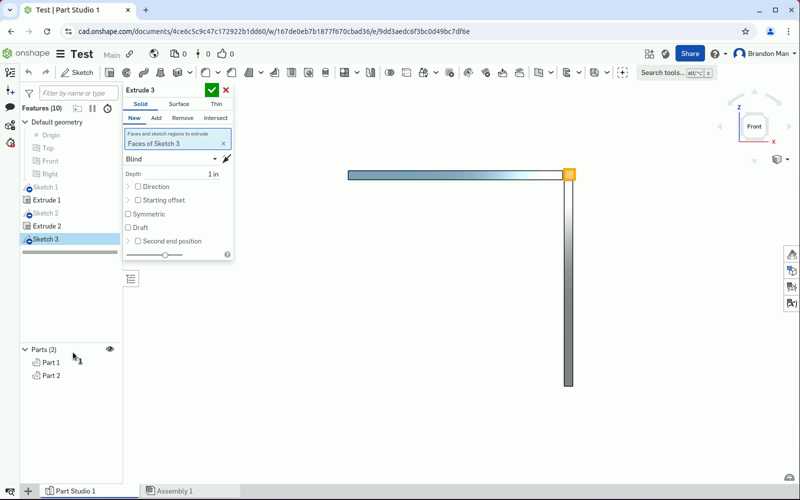
mouse_move(143, 106)
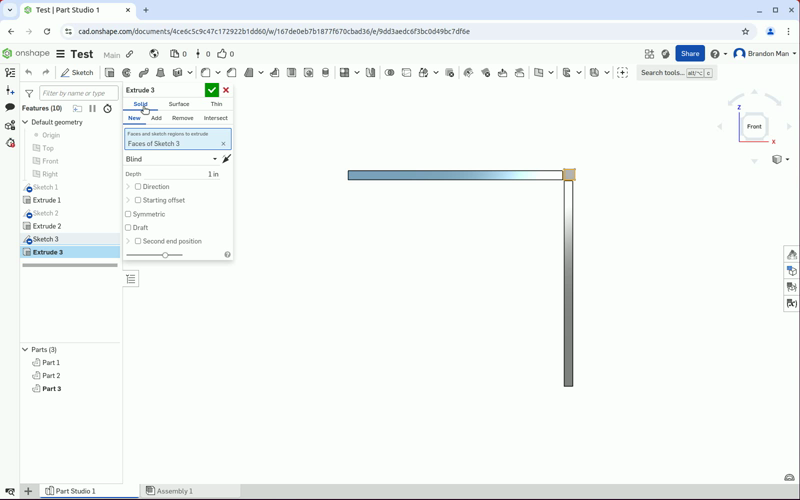
click(143, 106)
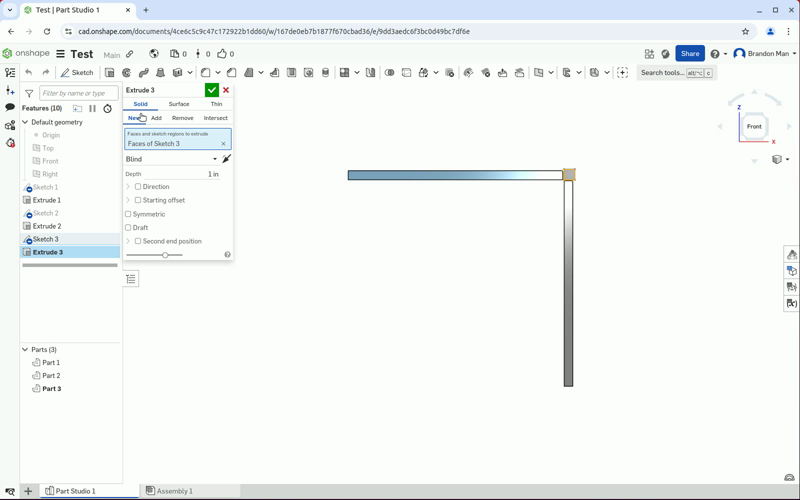
mouse_move(137, 120)
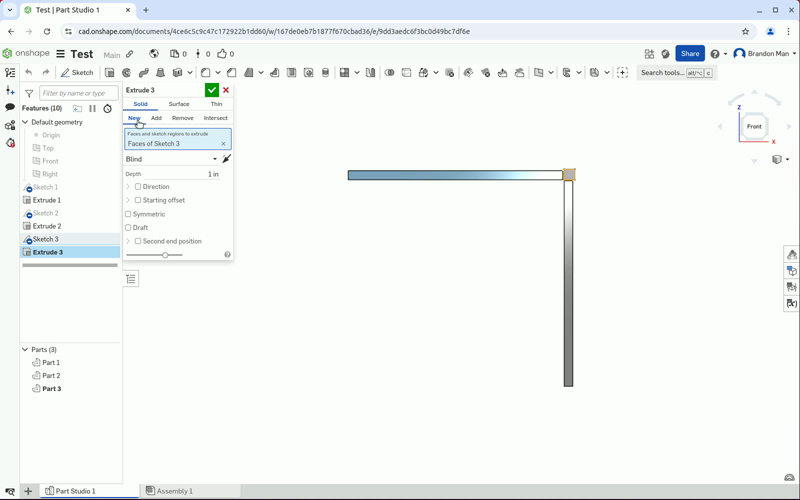
click(137, 120)
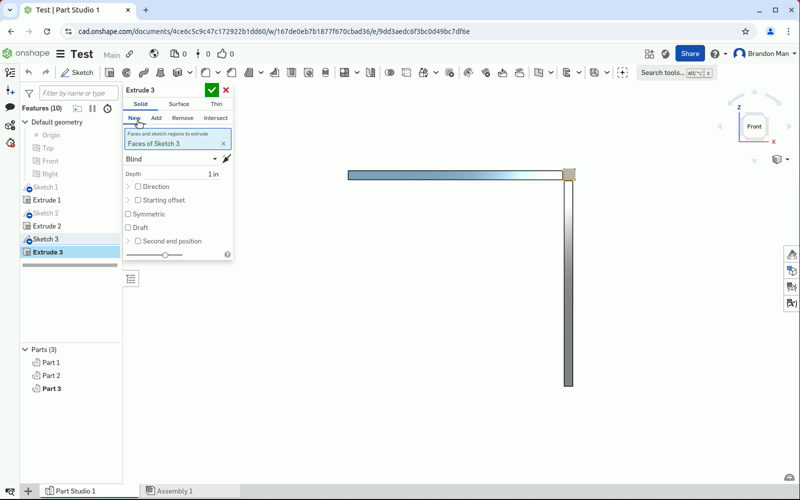
key(tab, 4)
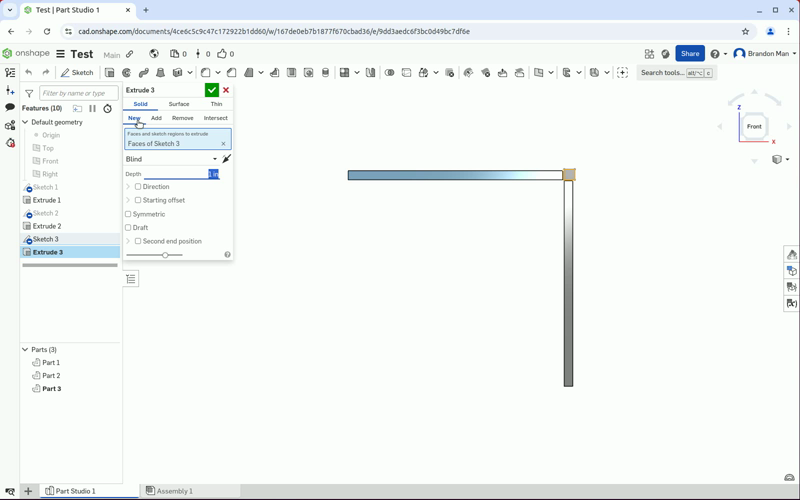
text(46.216)
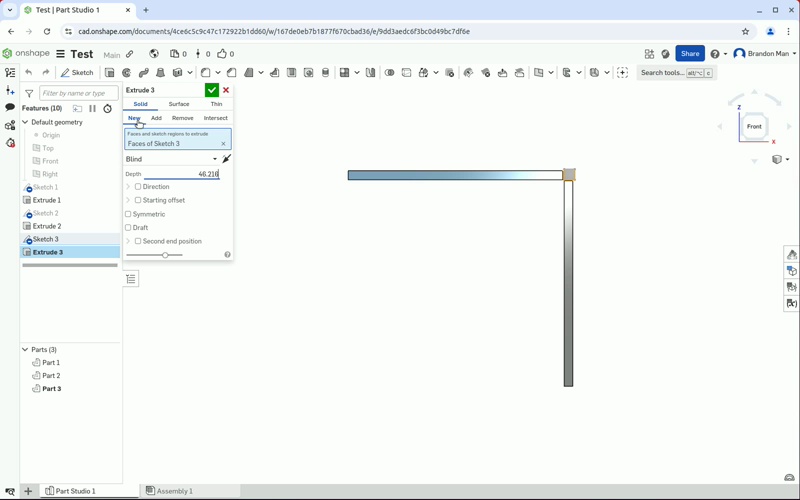
key(tab, 3)
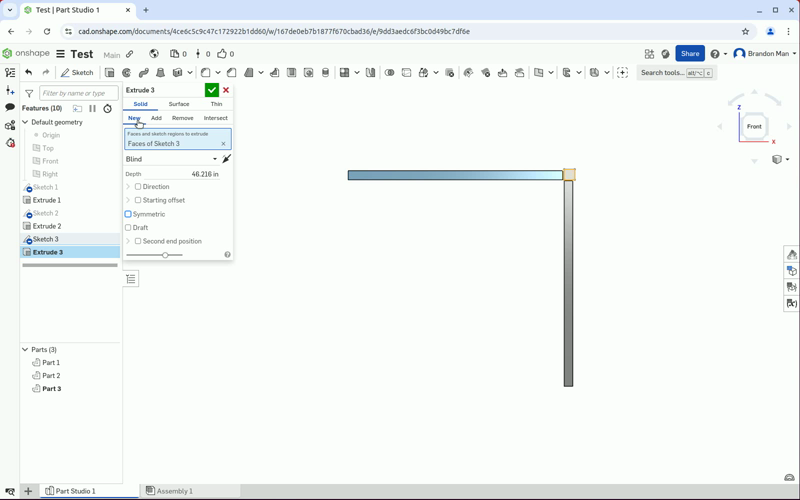
key(space)
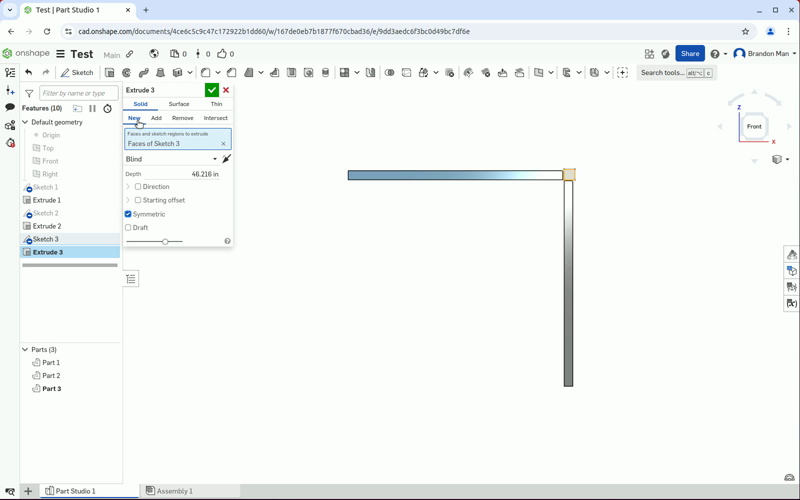
key(enter)
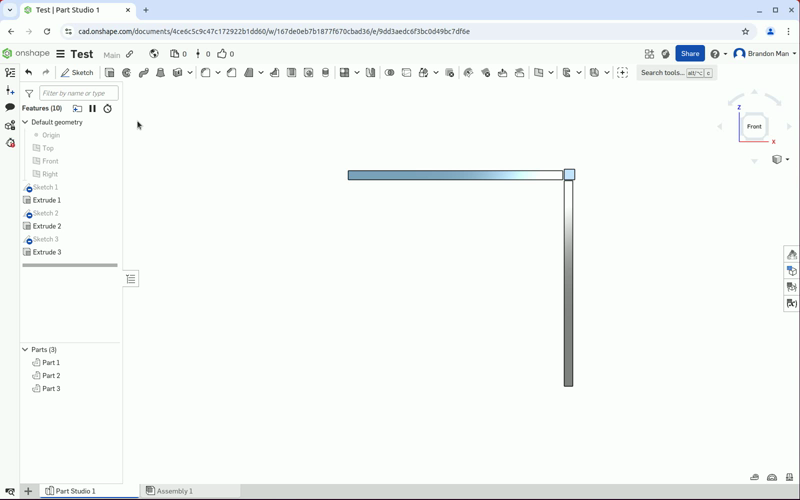
key(shift+h)
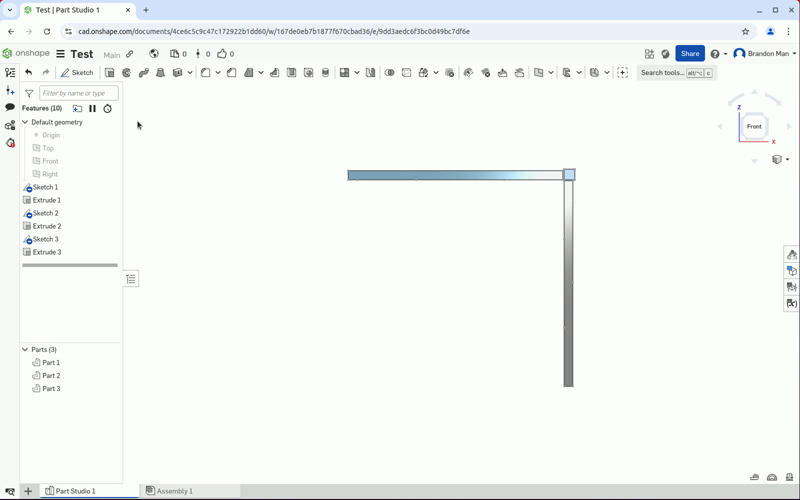
key(shift+h)
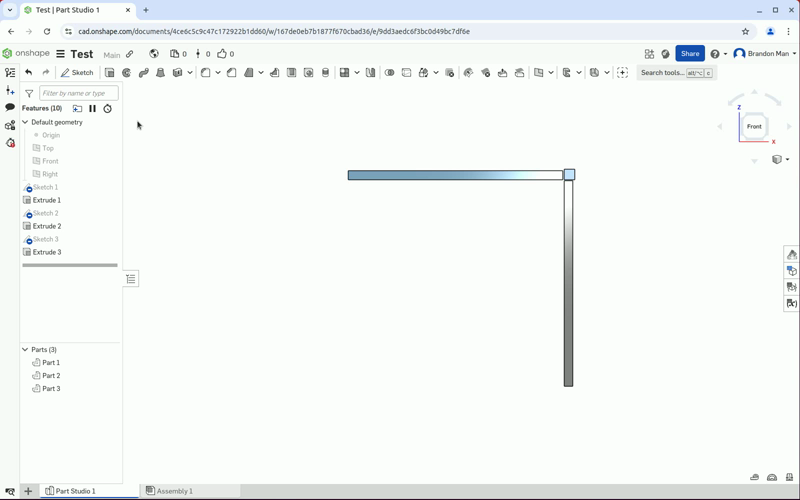
mouse_move(73, 189)
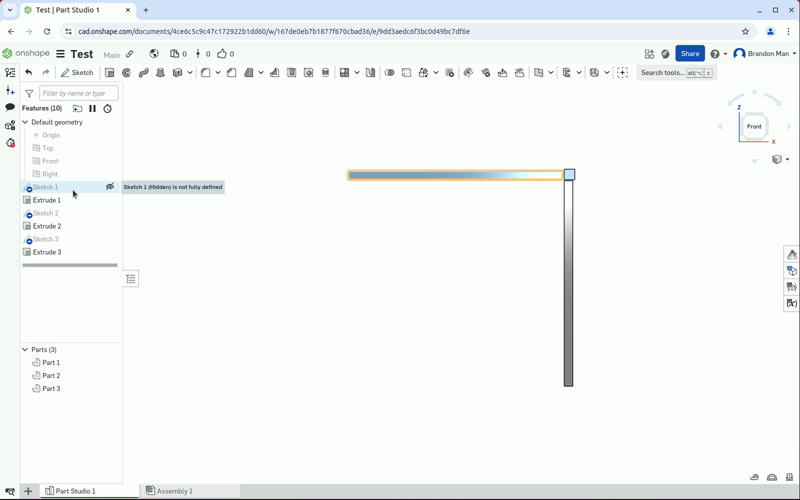
click(73, 189)
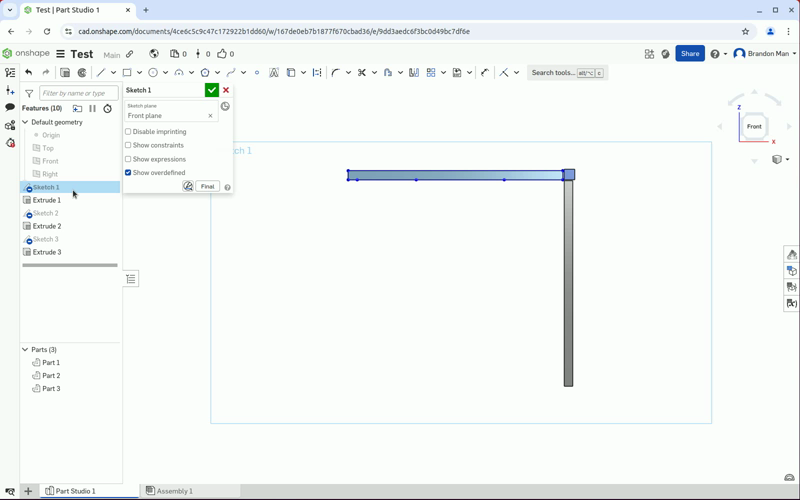
mouse_move(229, 92)
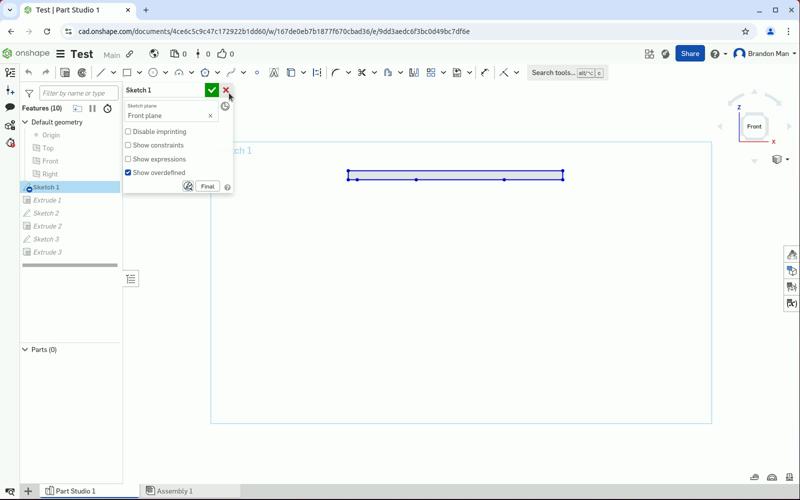
click(229, 92)
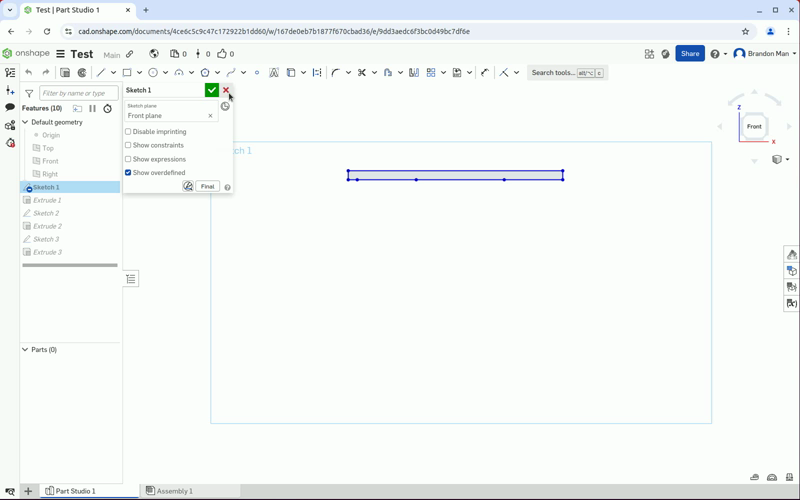
key(shift+s)
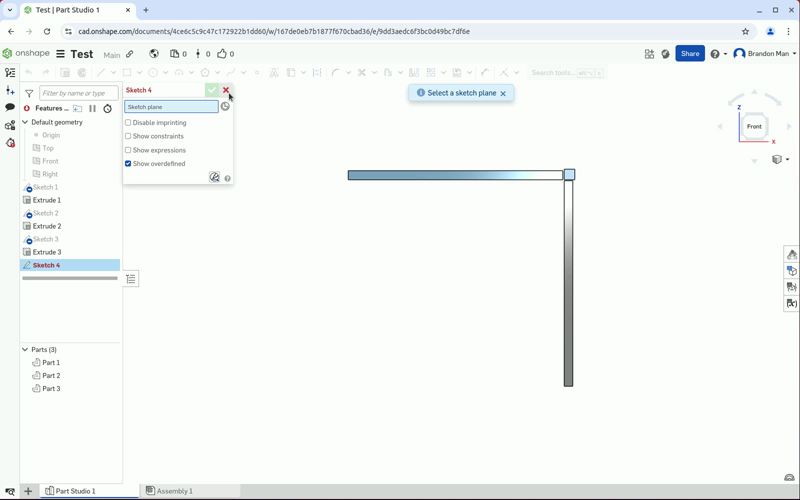
mouse_move(73, 163)
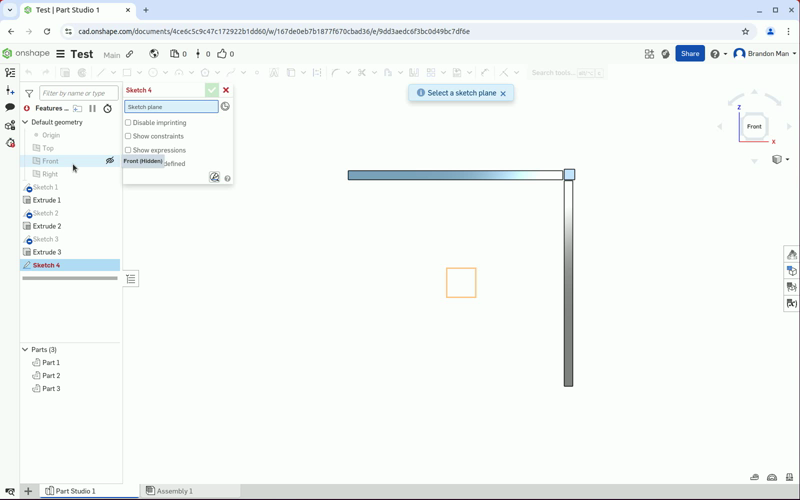
click(73, 163)
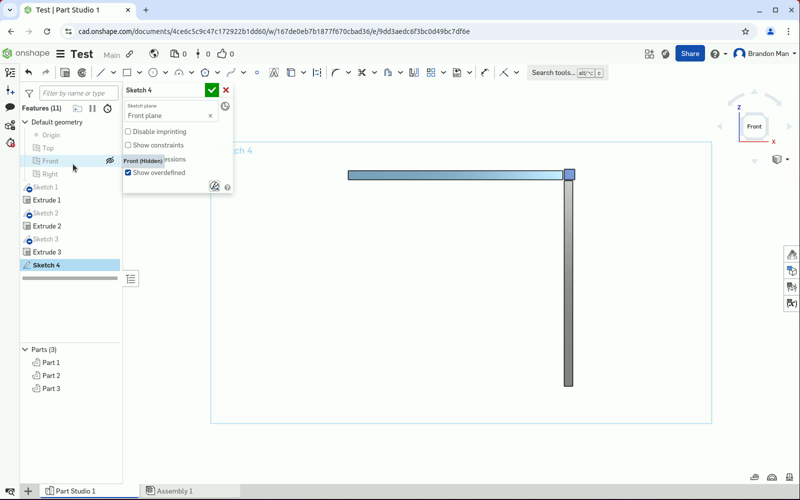
mouse_move(73, 352)
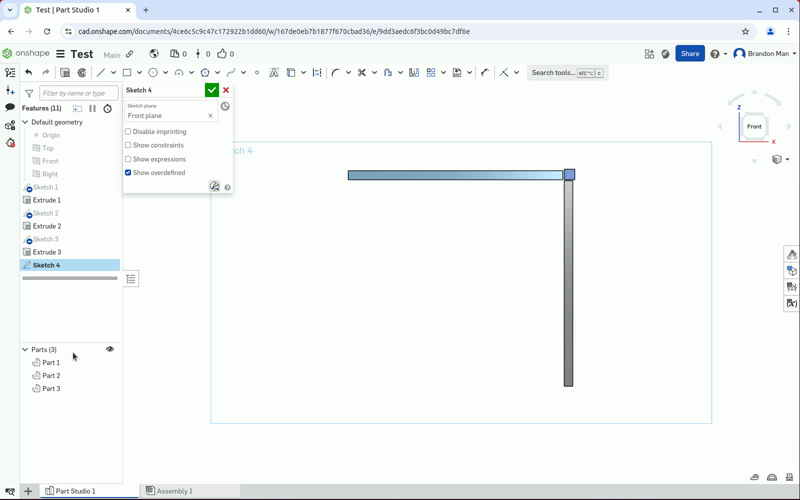
key(y)
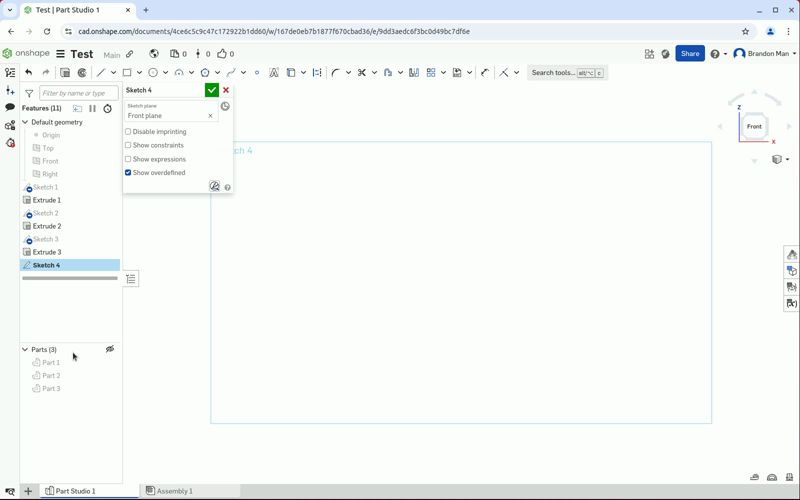
key(l)
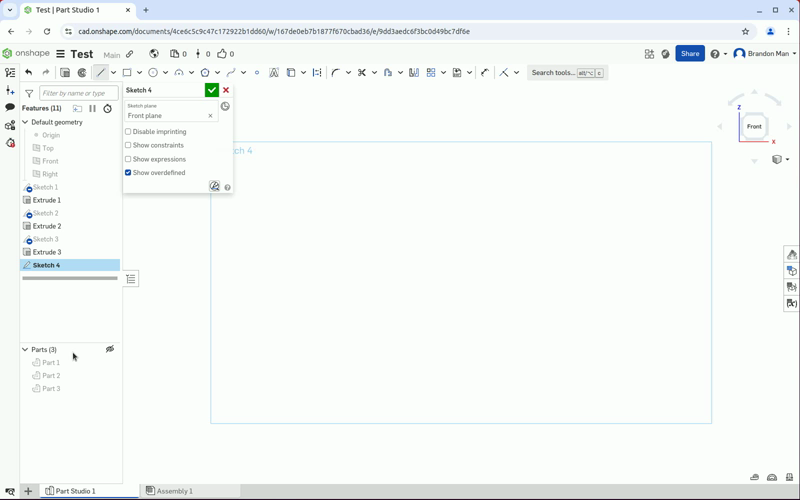
key_down(shift)
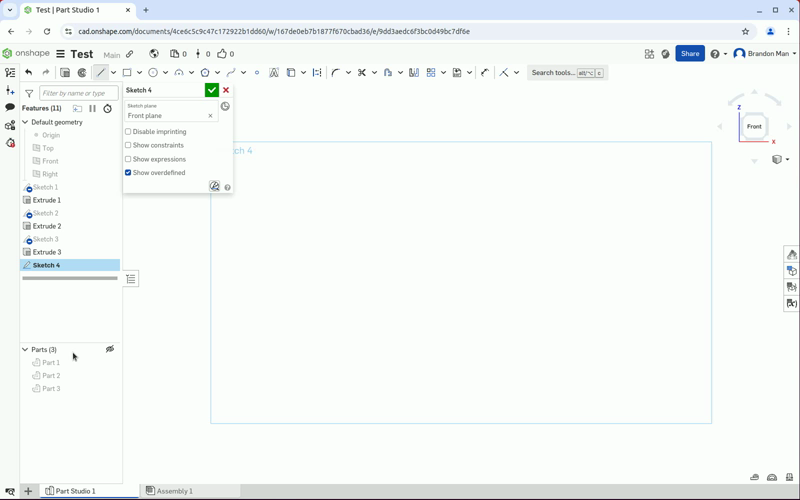
mouse_move(348, 386)
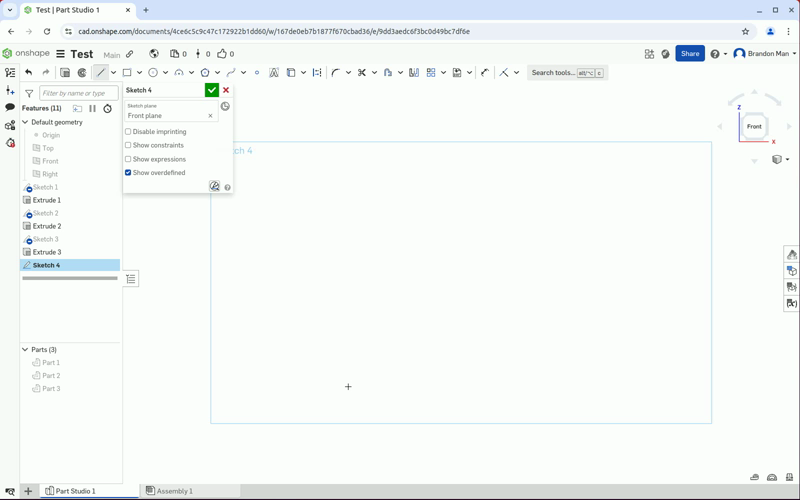
click(348, 386)
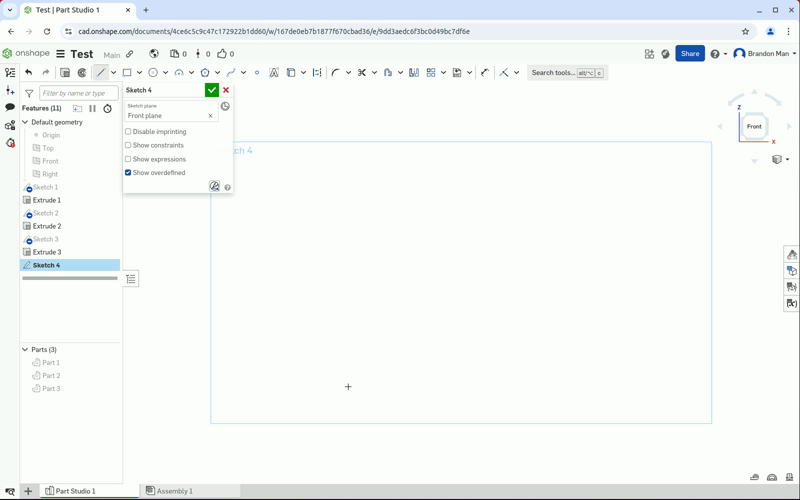
key_up(shift)
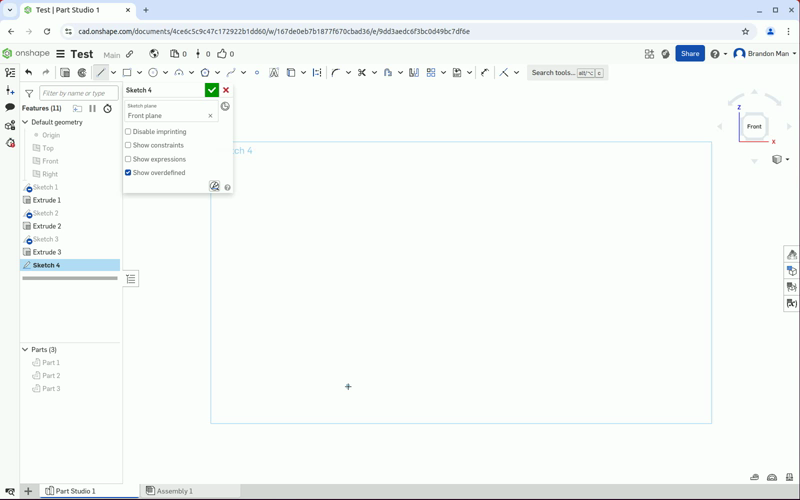
key_down(shift)
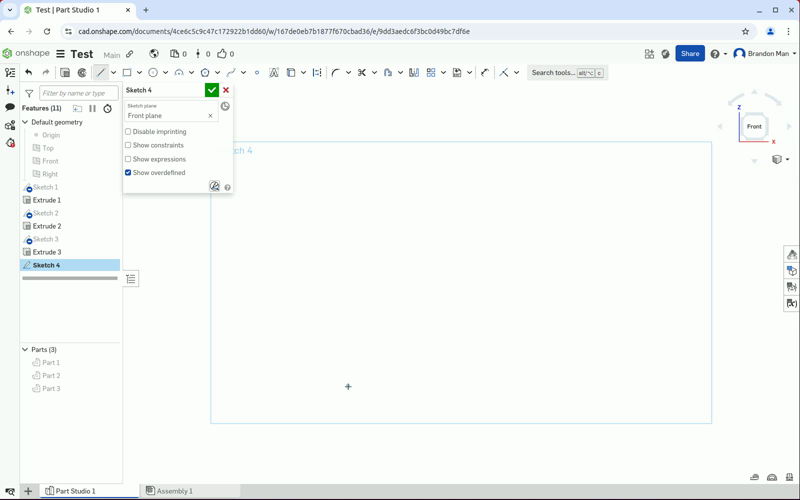
mouse_move(378, 386)
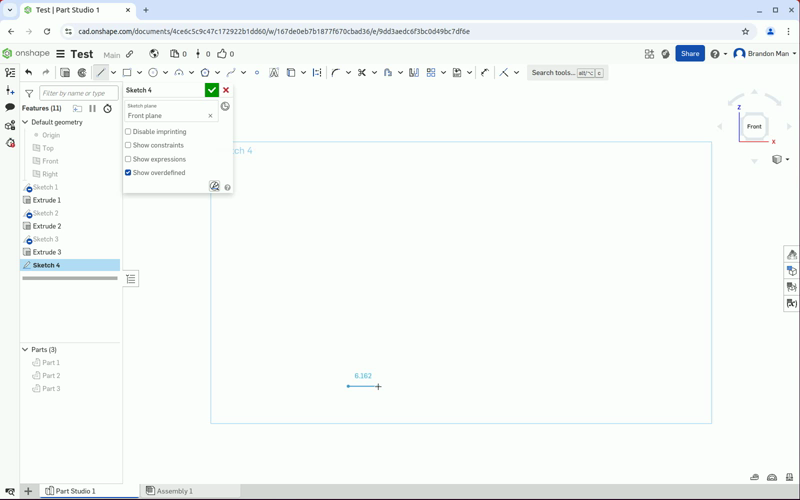
mouse_move(356, 386)
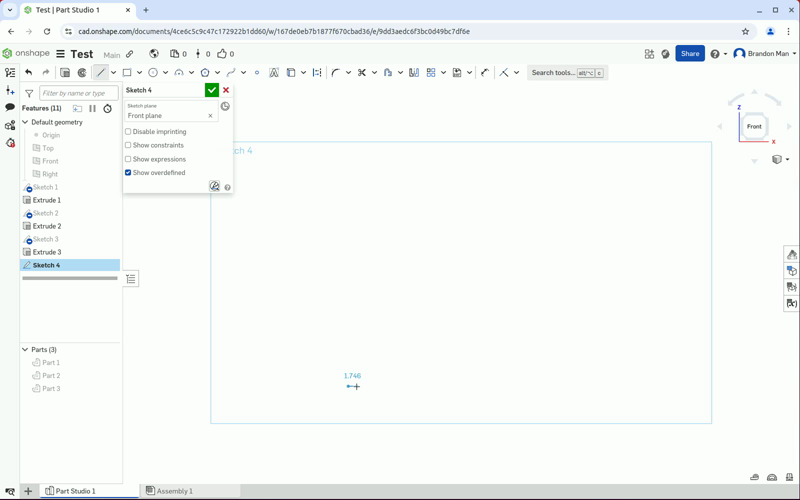
click(356, 386)
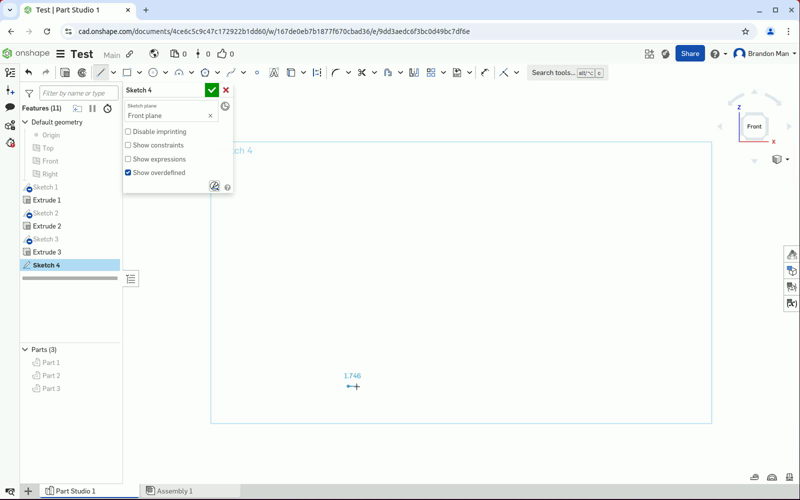
key_up(shift)
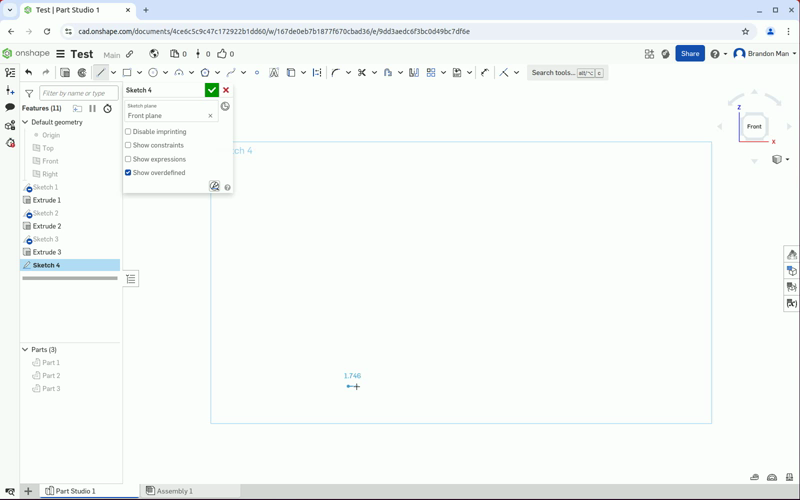
key_down(shift)
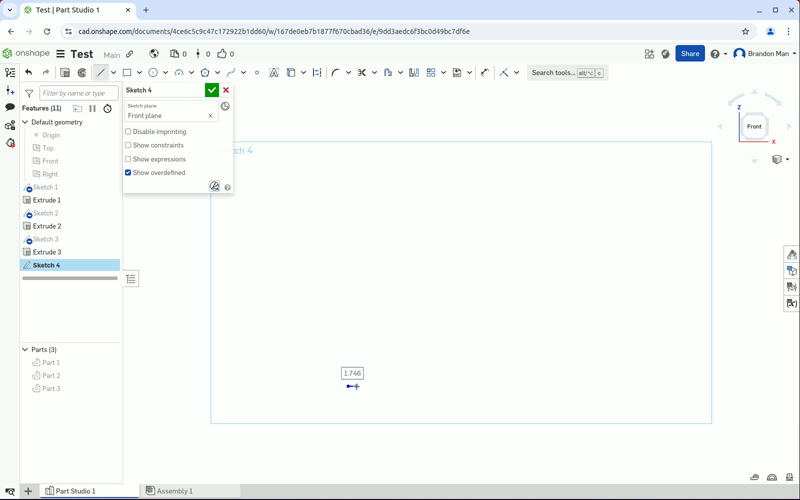
mouse_move(386, 386)
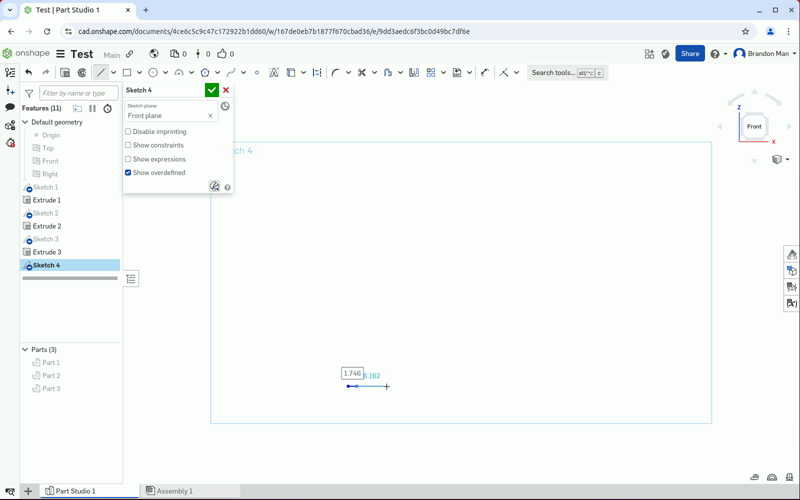
mouse_move(356, 327)
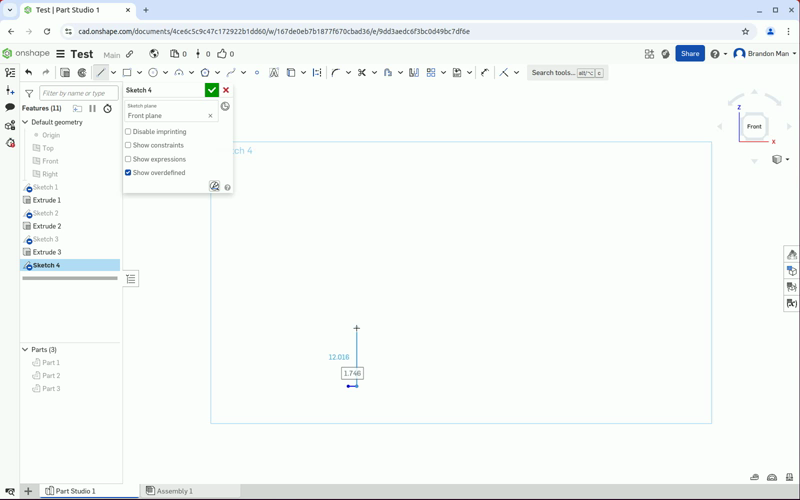
click(356, 327)
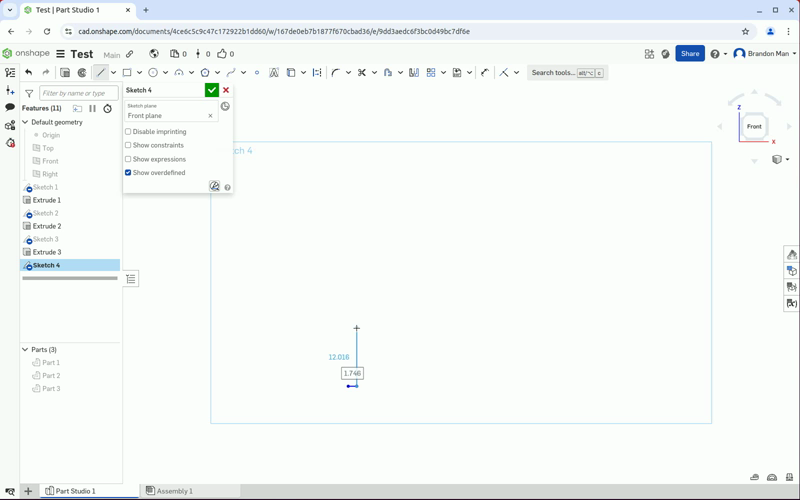
key_up(shift)
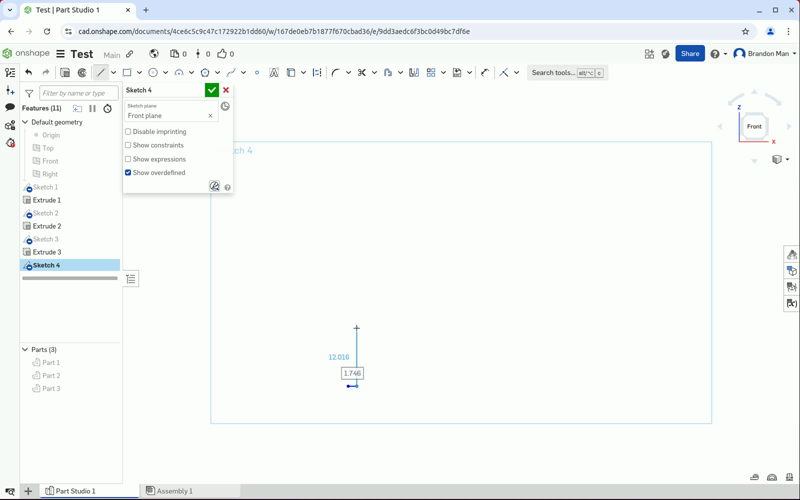
key_down(shift)
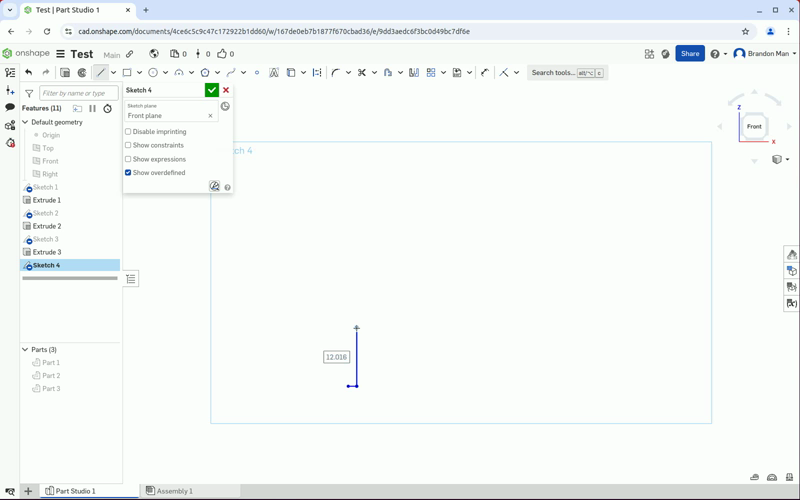
mouse_move(356, 239)
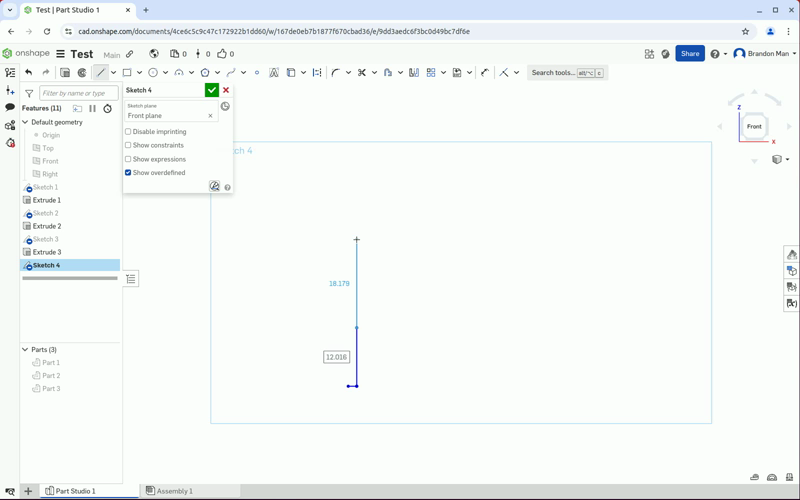
click(356, 239)
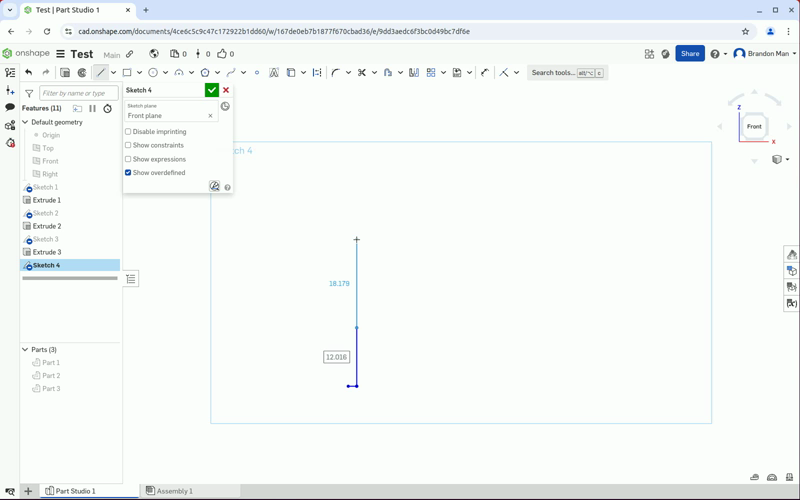
key_up(shift)
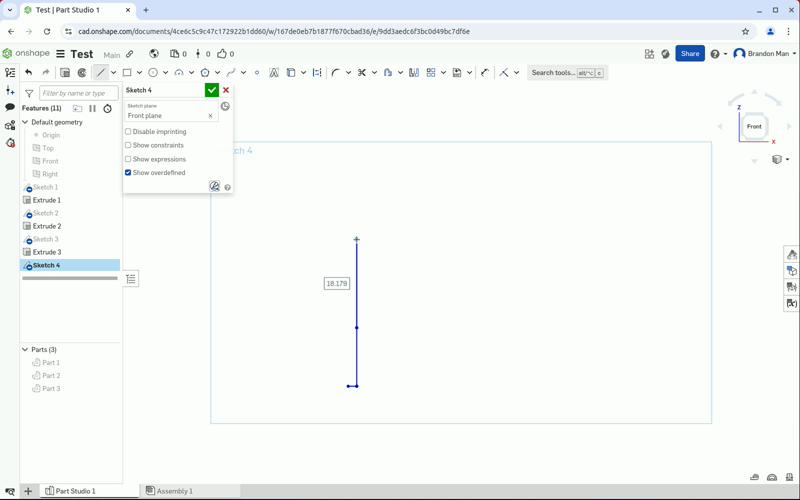
key_down(shift)
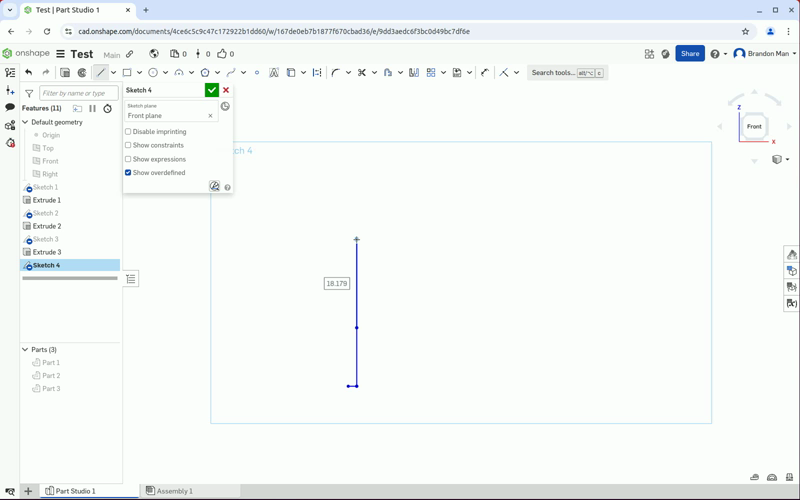
mouse_move(386, 239)
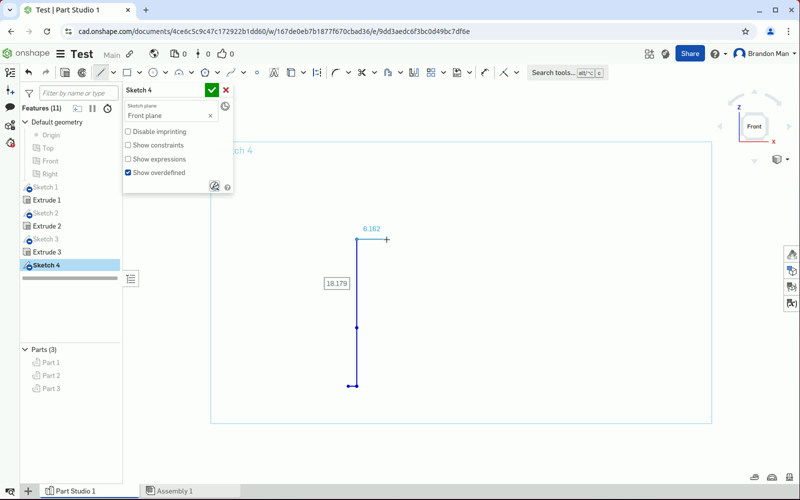
mouse_move(356, 180)
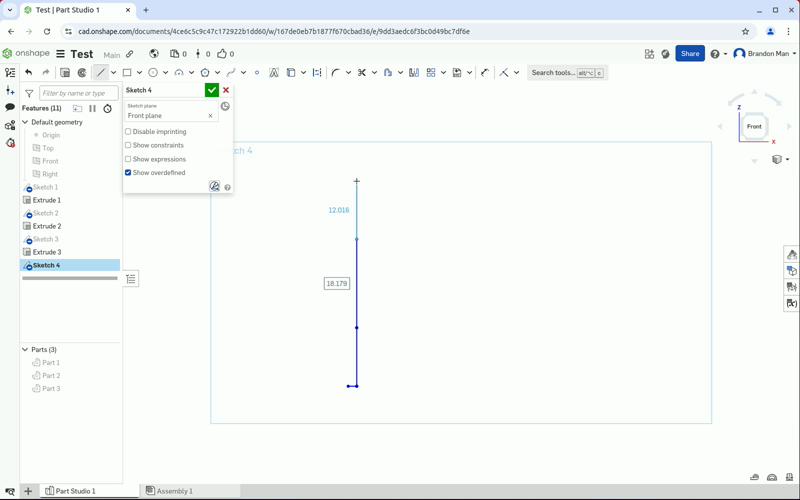
click(356, 180)
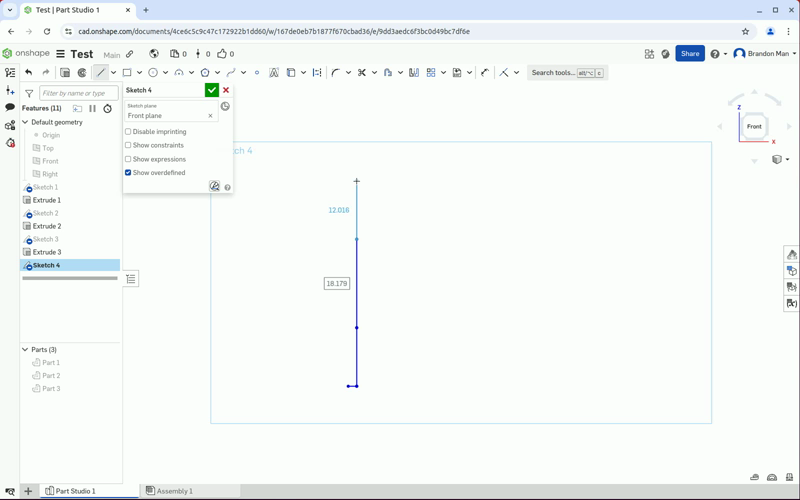
key_up(shift)
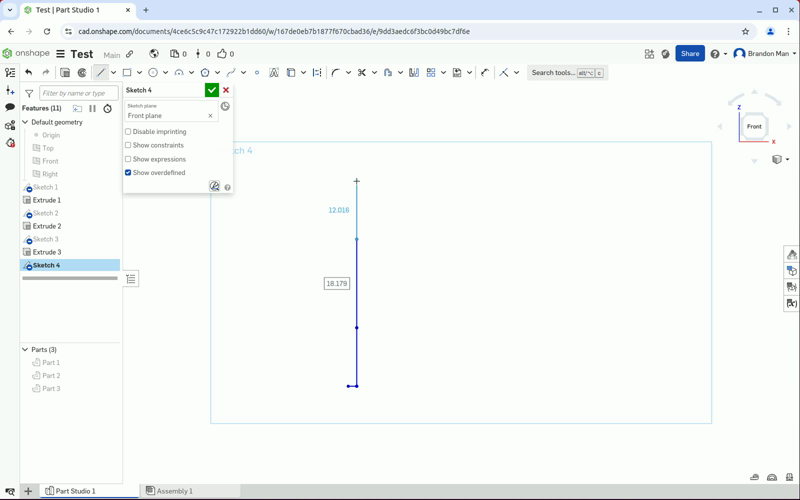
key_down(shift)
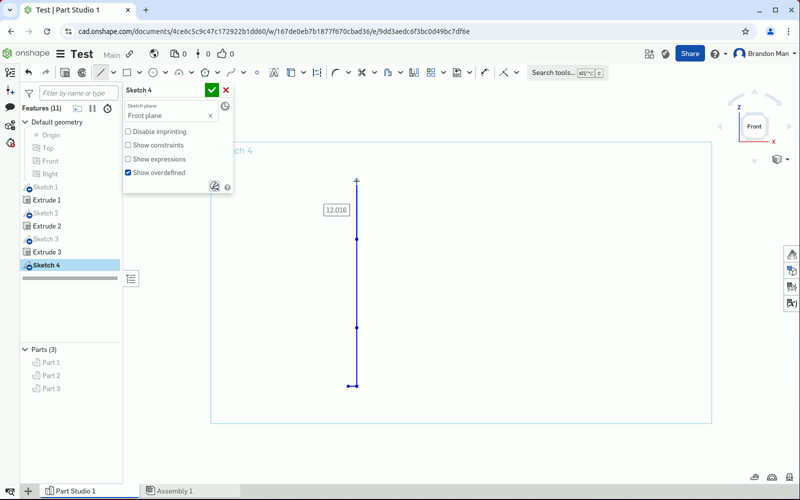
mouse_move(386, 180)
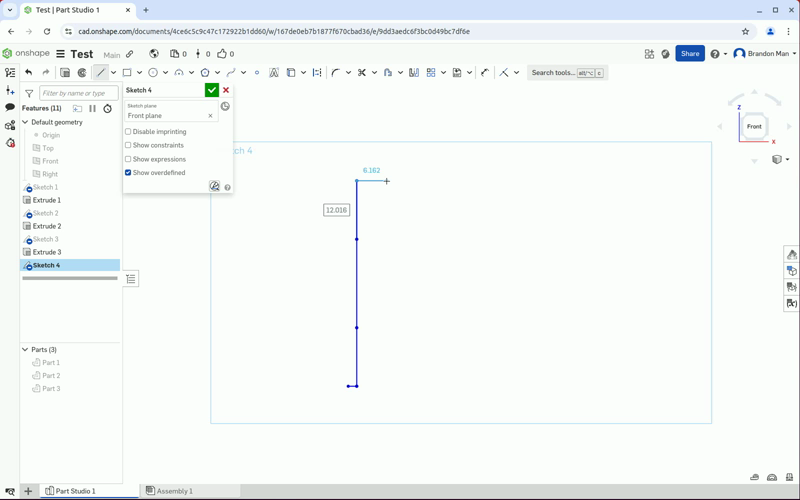
mouse_move(348, 180)
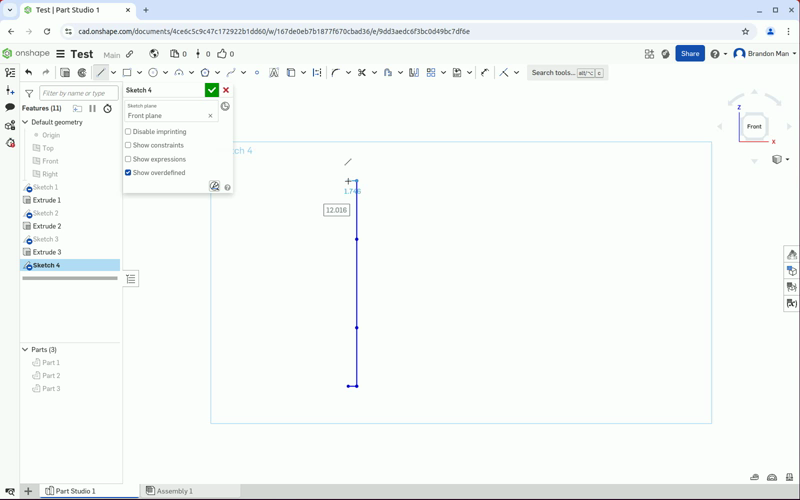
click(348, 180)
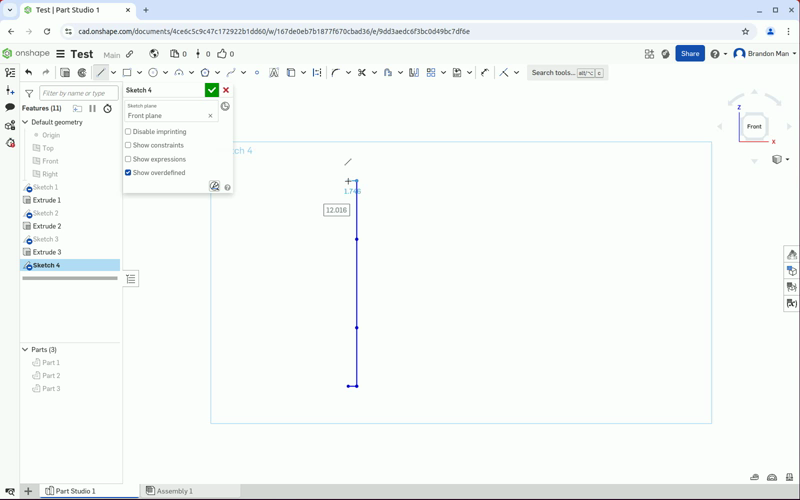
key_up(shift)
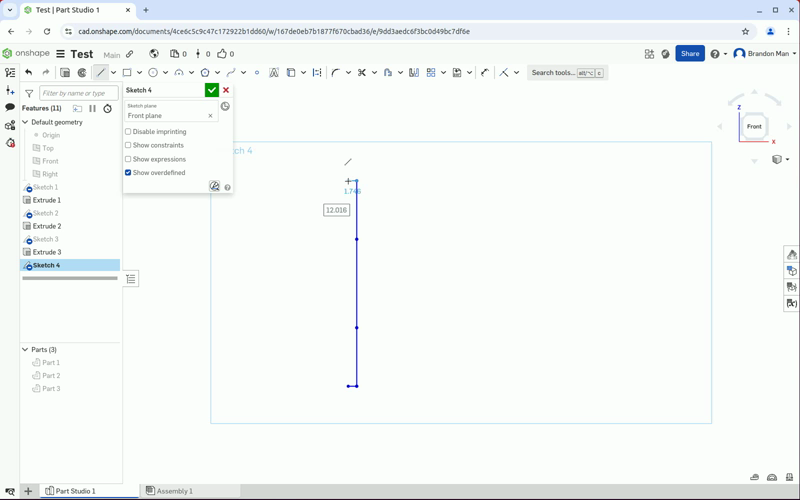
key_down(shift)
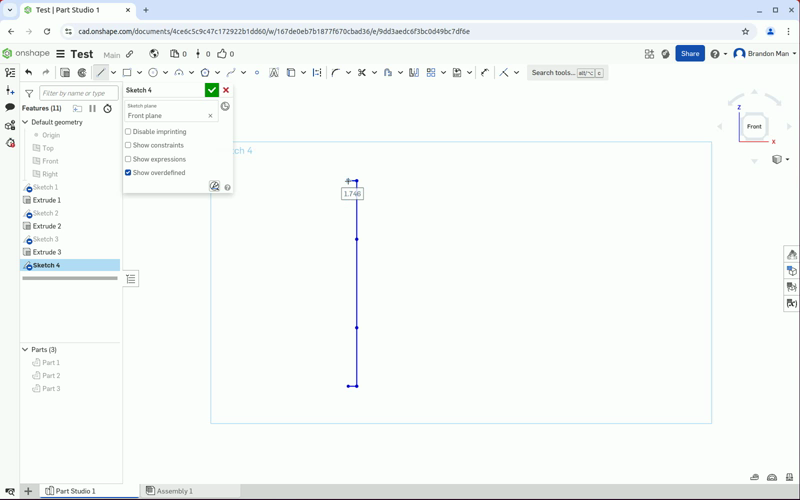
mouse_move(348, 282)
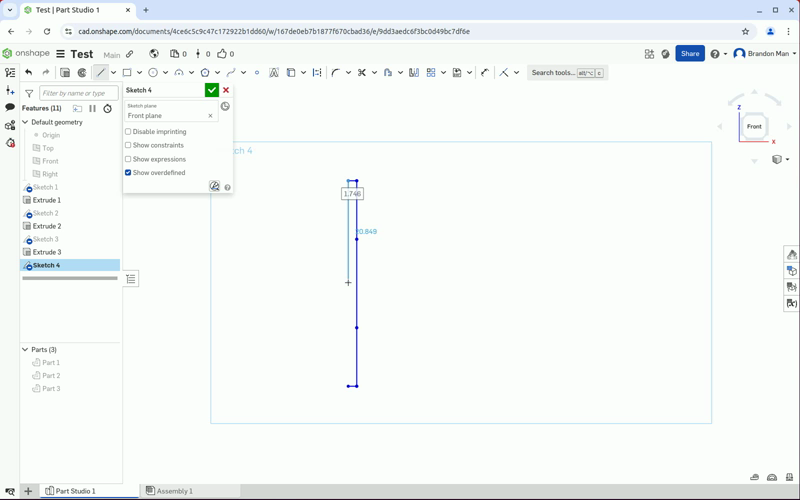
click(348, 282)
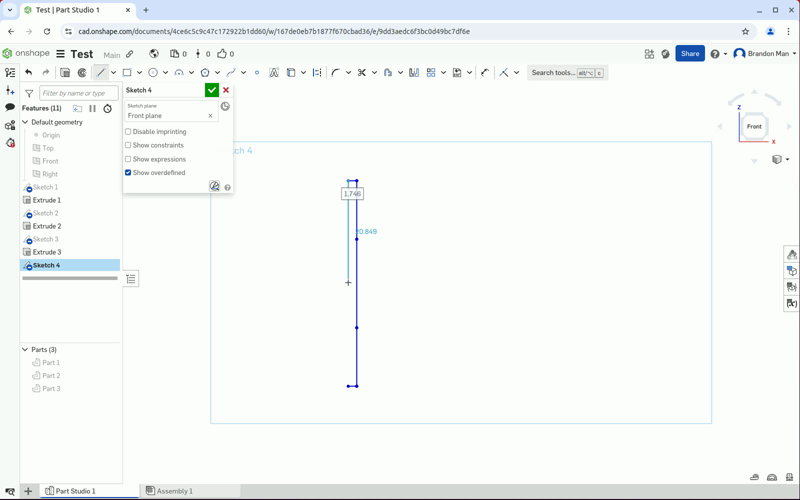
key_up(shift)
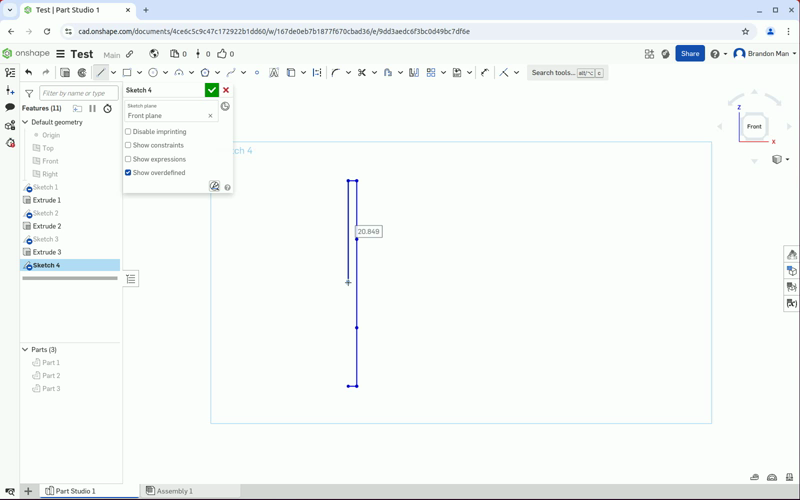
key_down(shift)
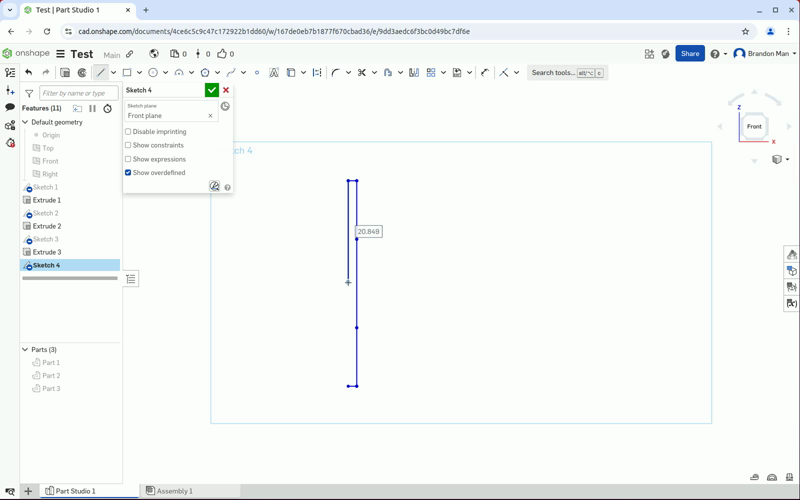
mouse_move(348, 386)
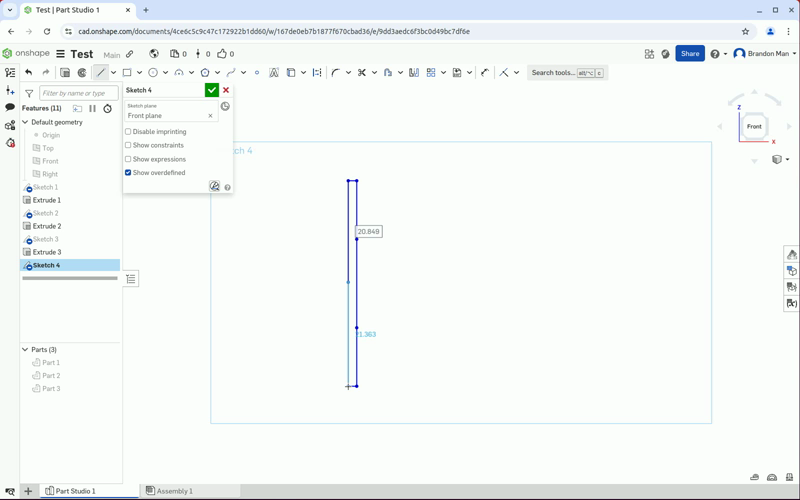
key_up(shift)
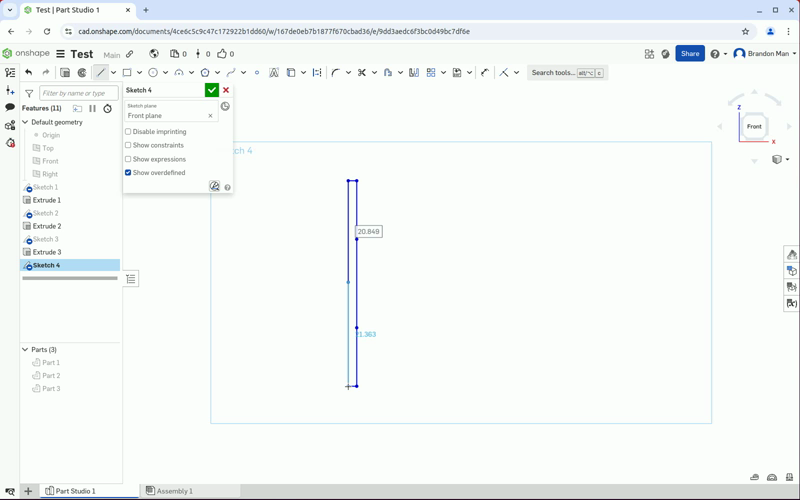
click(348, 386)
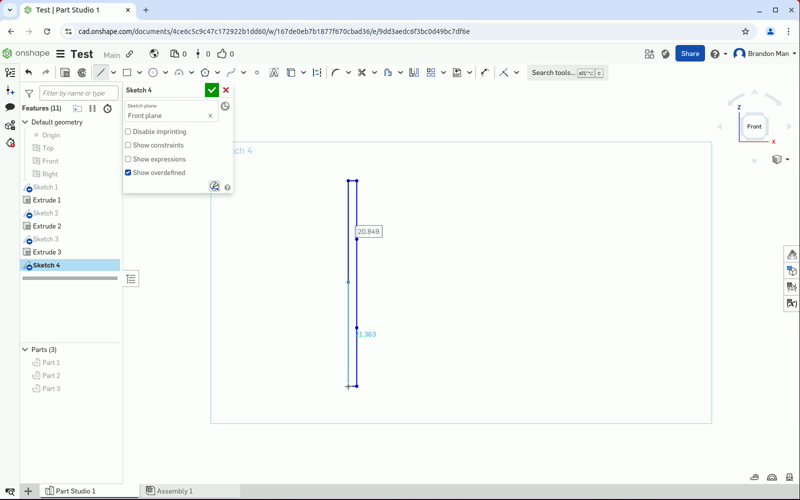
key(esc)
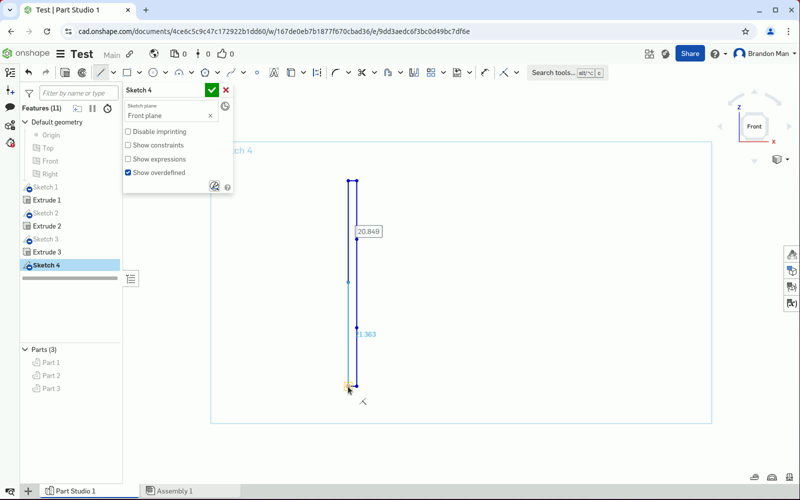
mouse_move(352, 333)
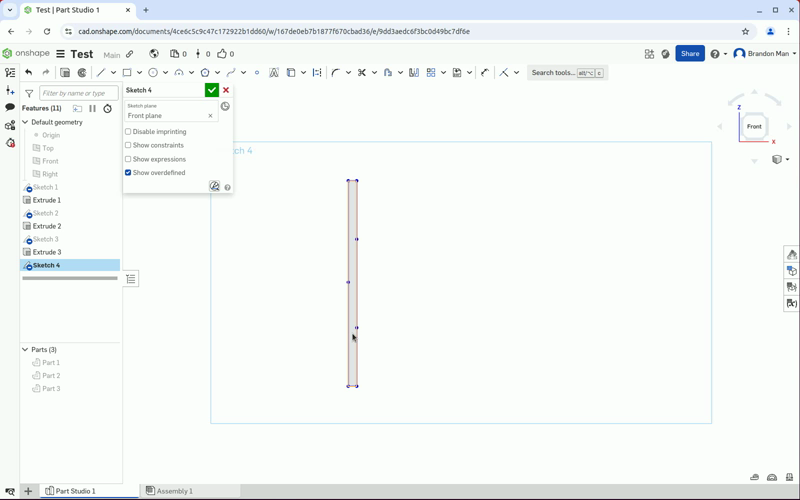
scroll(6)
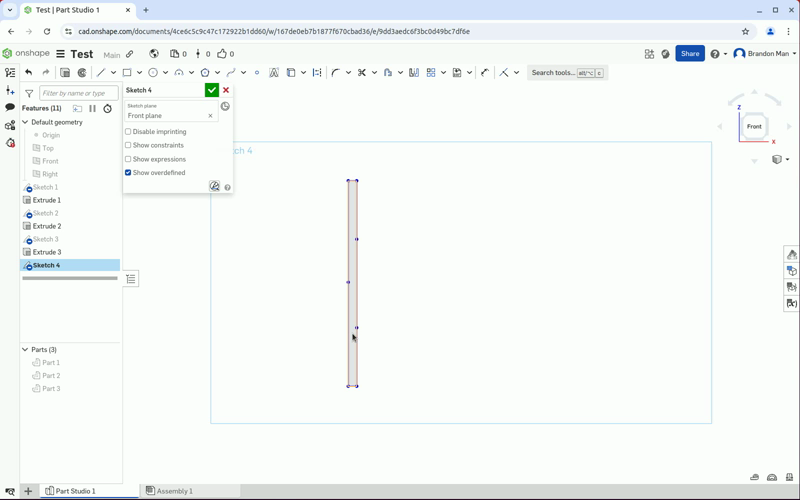
scroll(6)
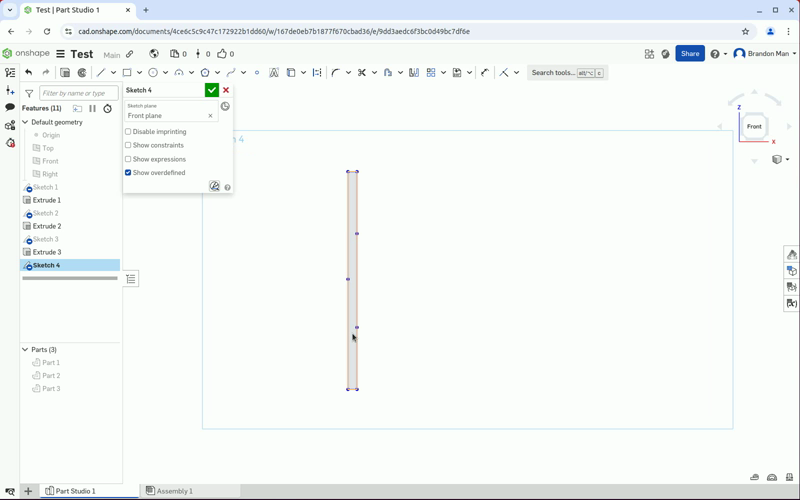
scroll(6)
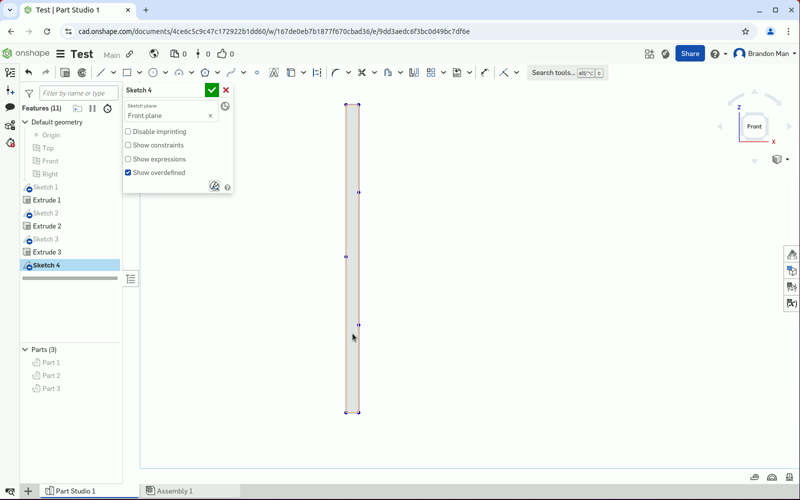
scroll(6)
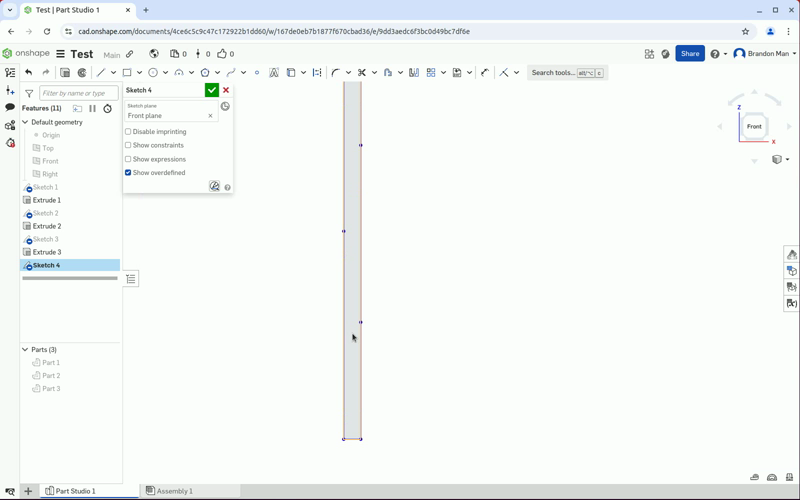
scroll(6)
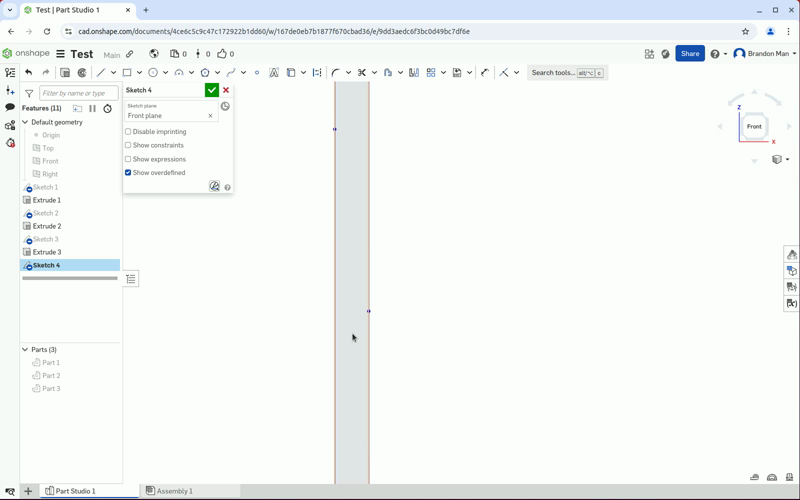
scroll(6)
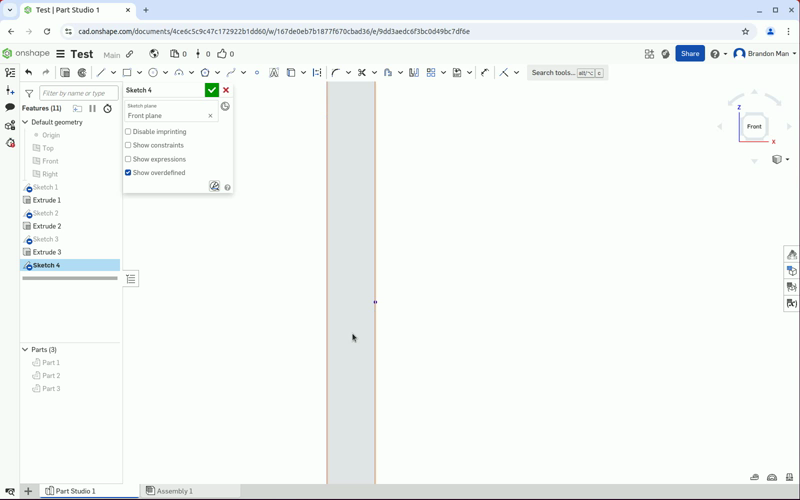
scroll(6)
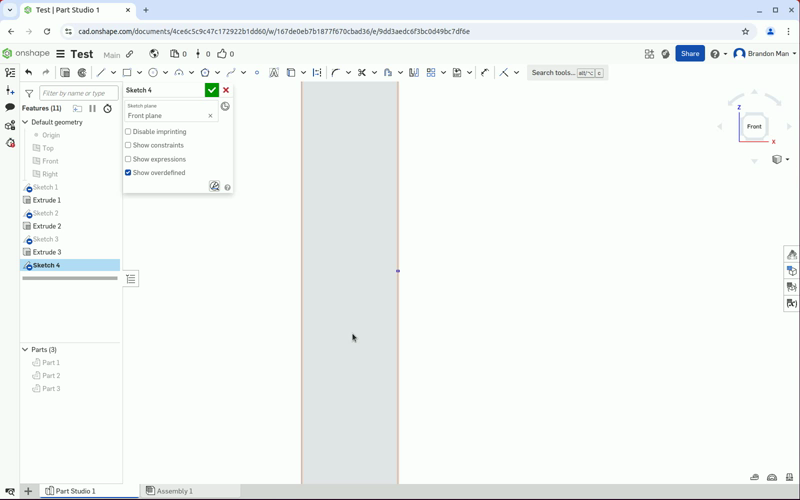
click(352, 333)
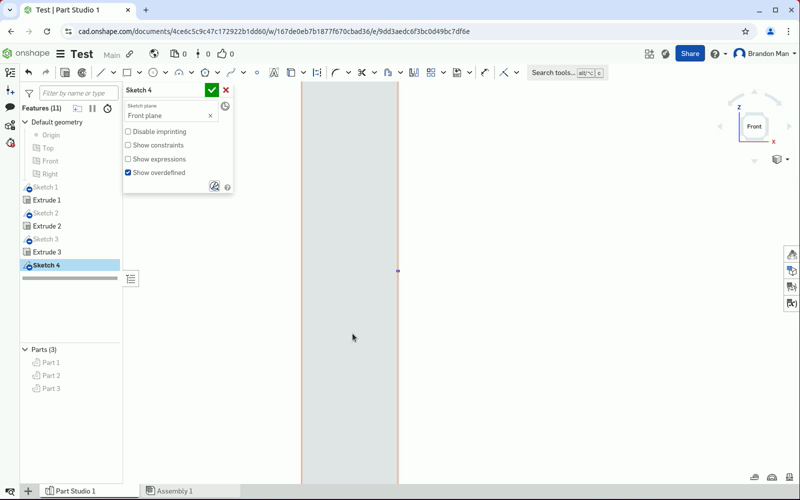
scroll(-6)
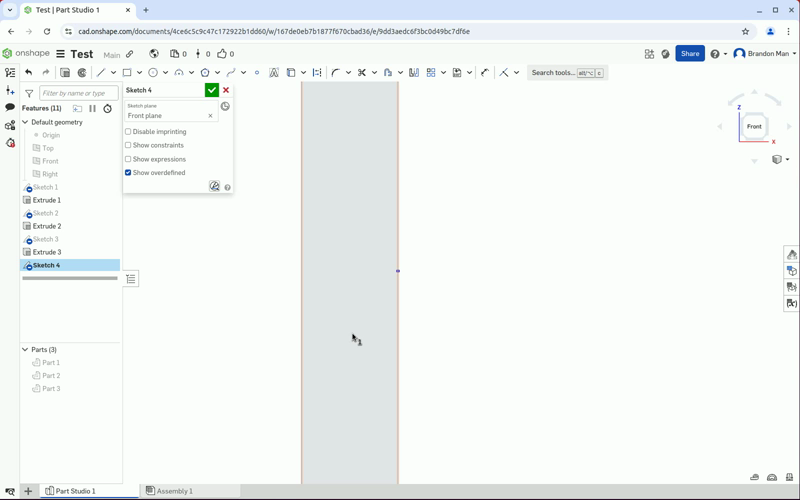
scroll(-6)
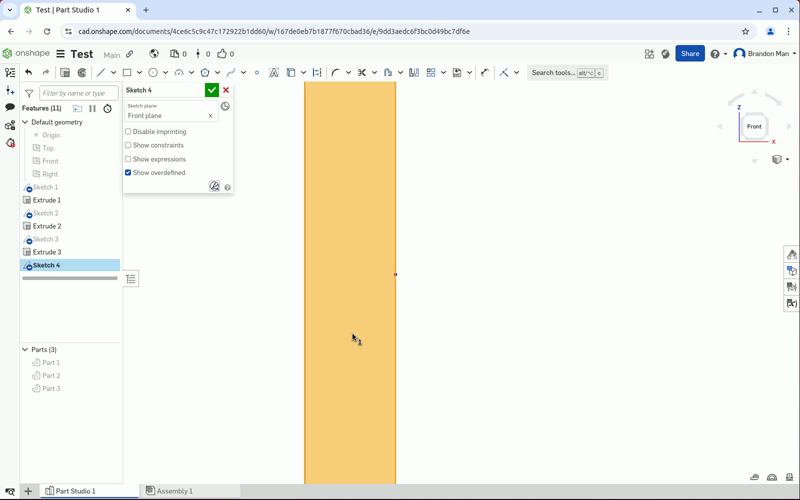
scroll(-6)
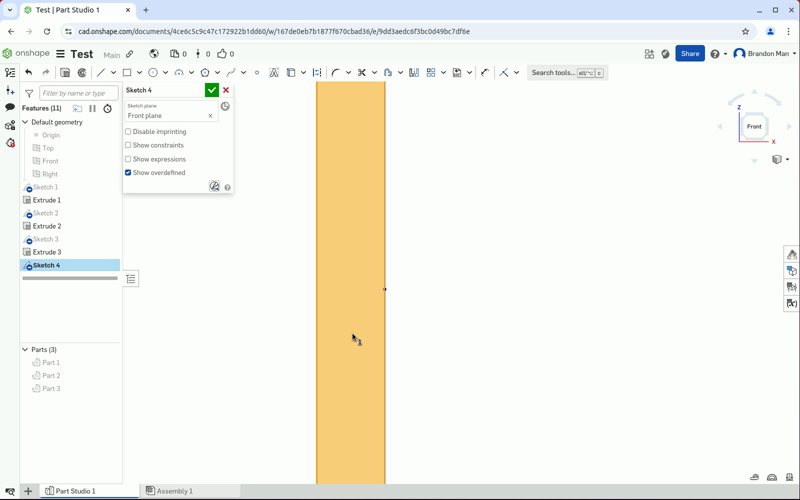
scroll(-6)
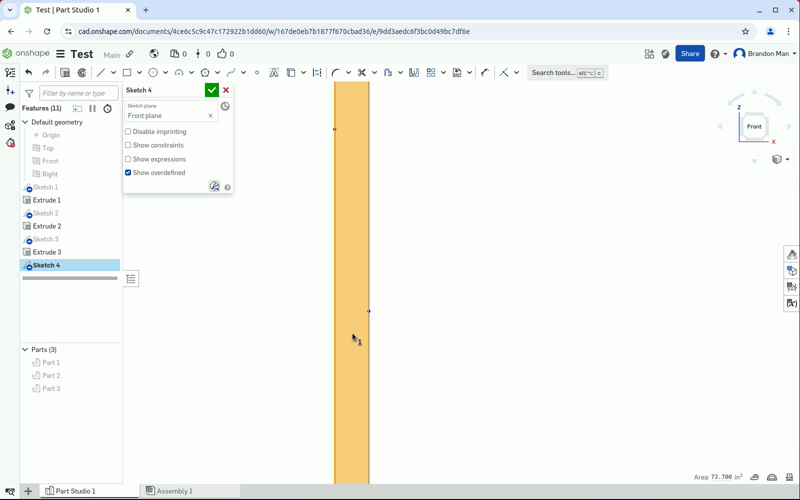
scroll(-6)
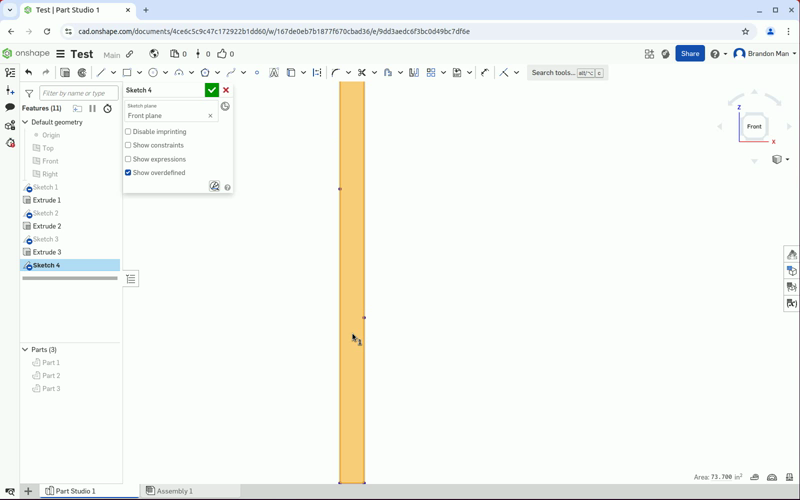
scroll(-6)
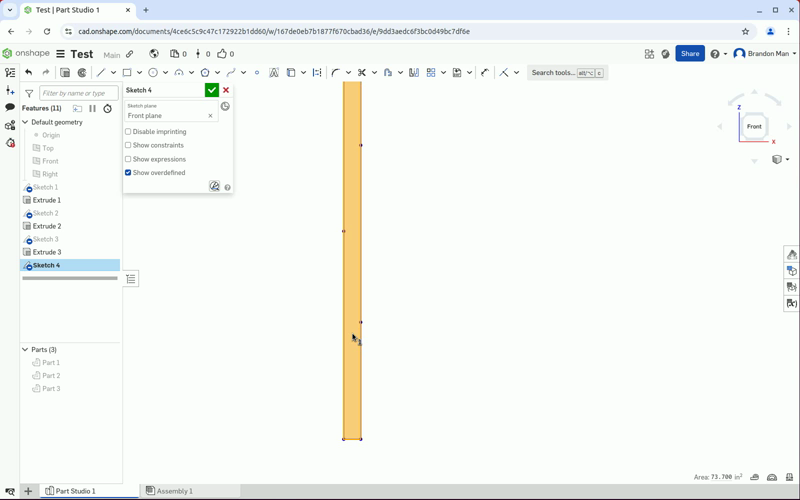
scroll(-6)
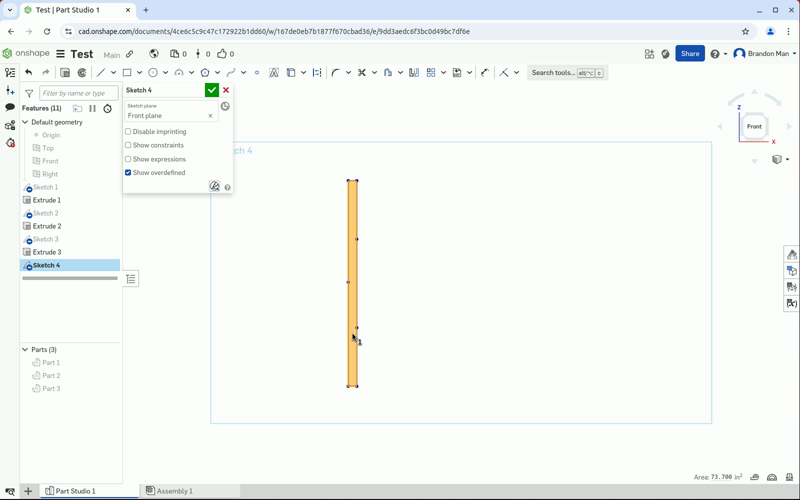
mouse_move(73, 352)
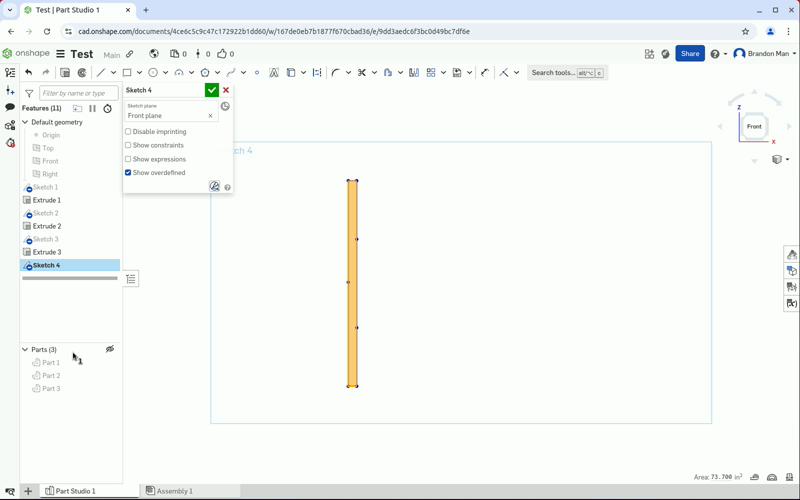
key(shift+y)
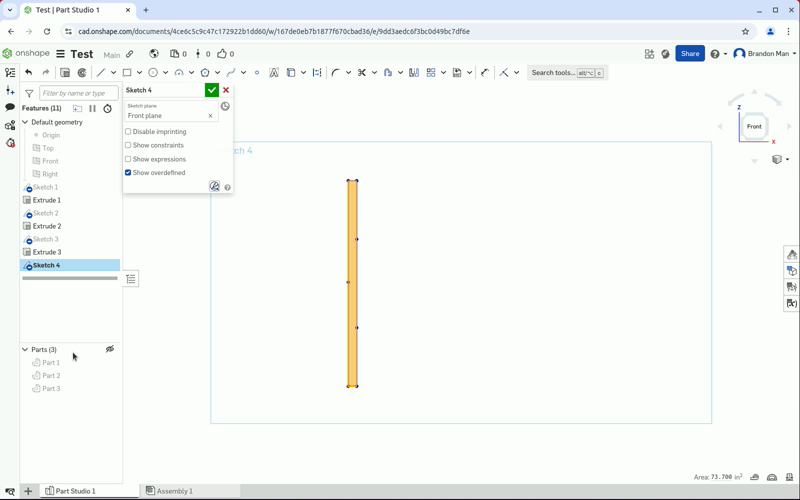
key(shift+e)
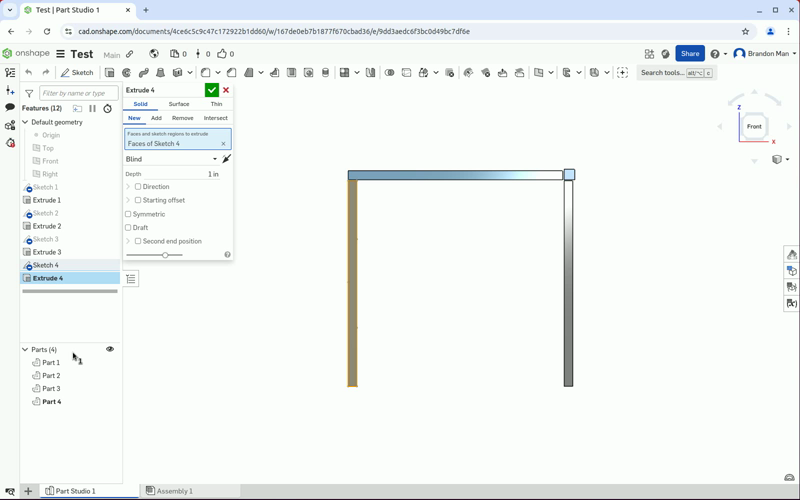
mouse_move(143, 106)
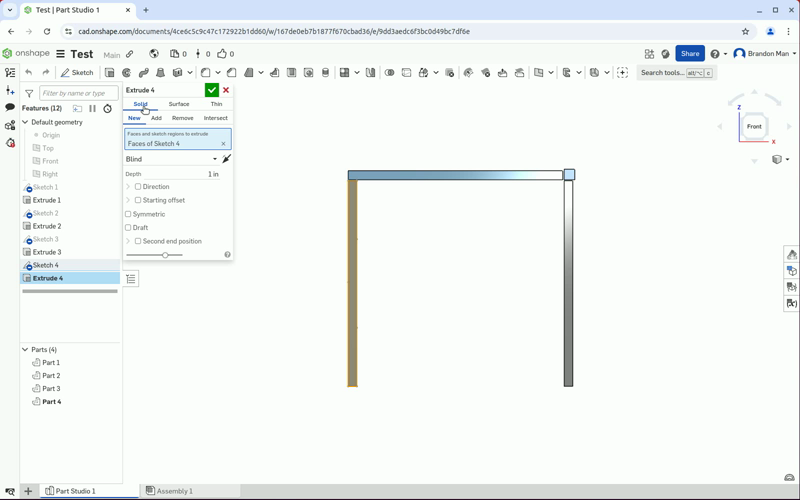
click(143, 106)
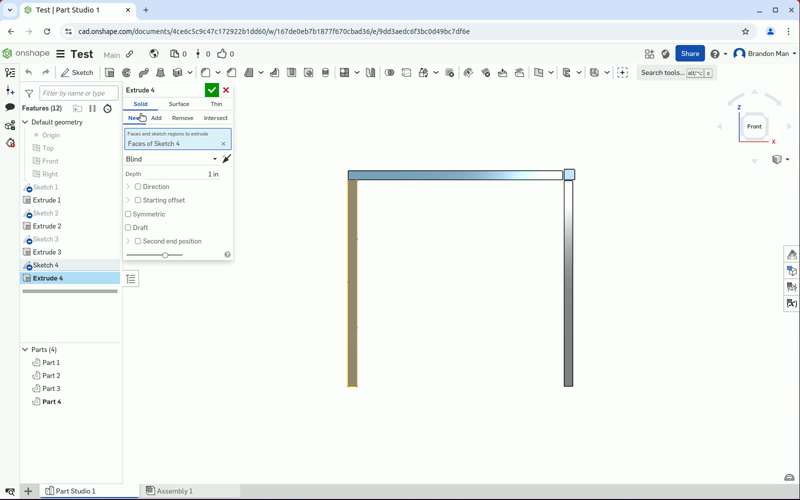
mouse_move(137, 120)
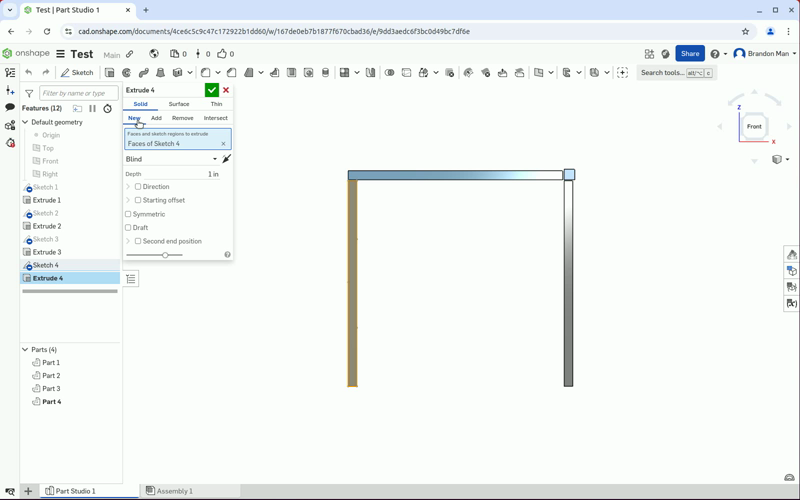
click(137, 120)
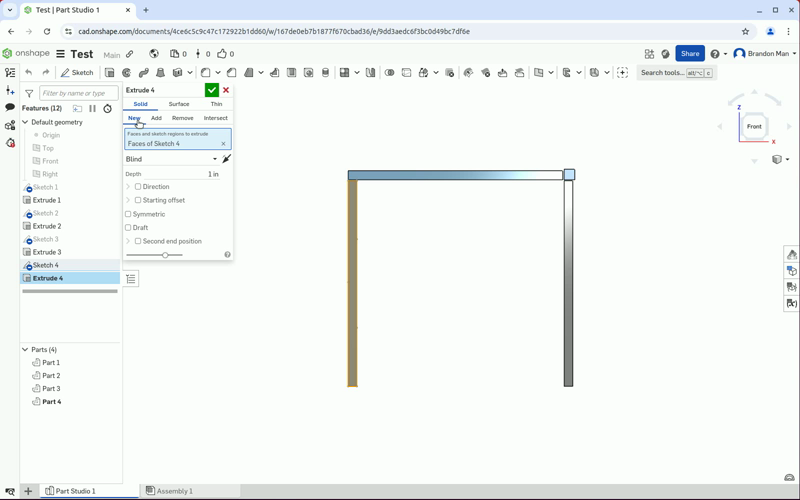
key(tab, 4)
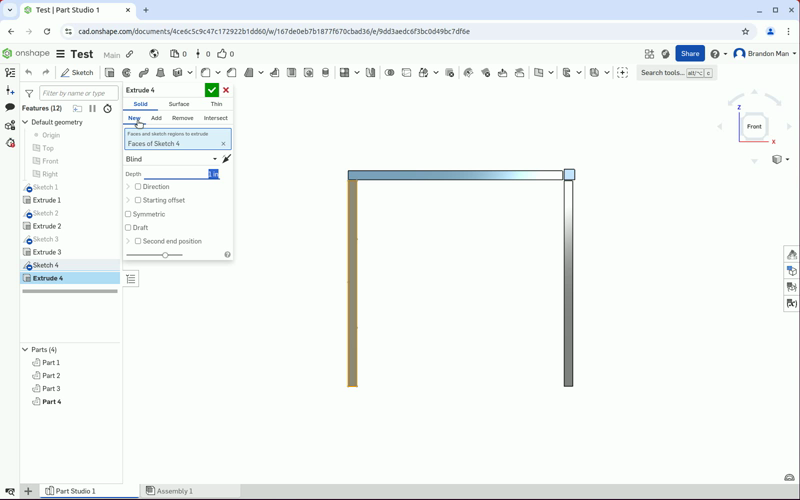
text(46.216)
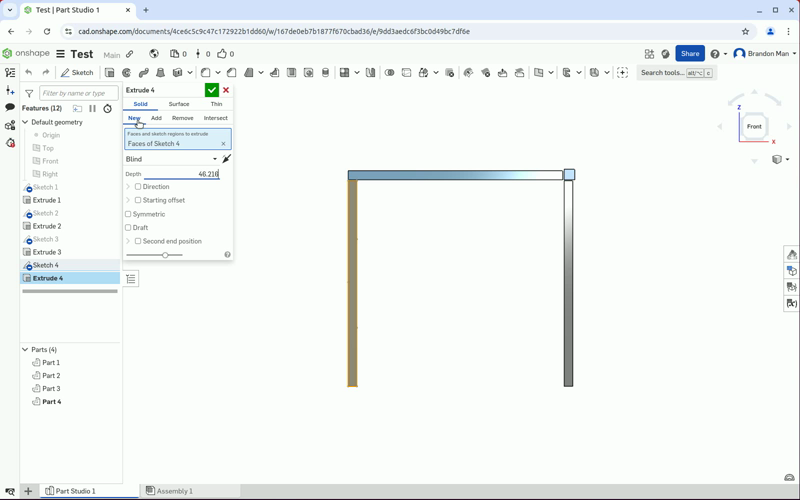
key(tab, 3)
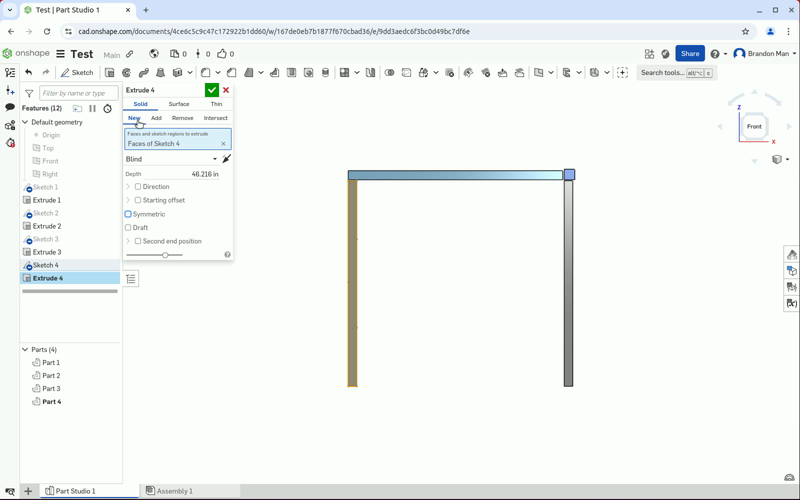
key(space)
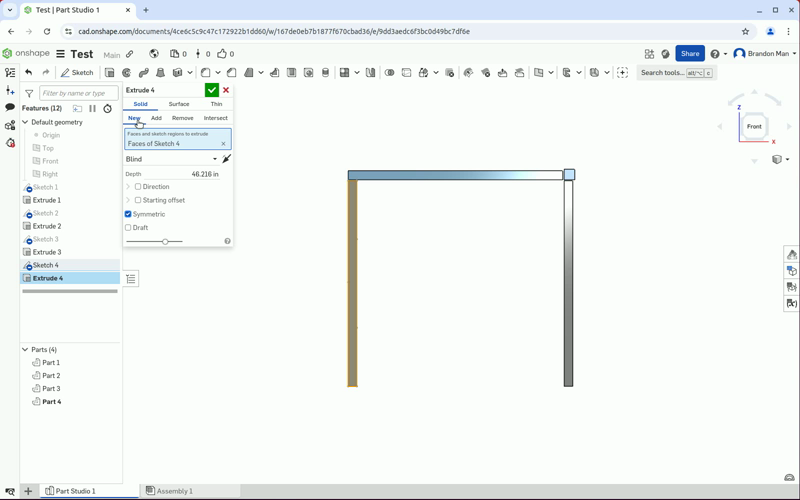
key(enter)
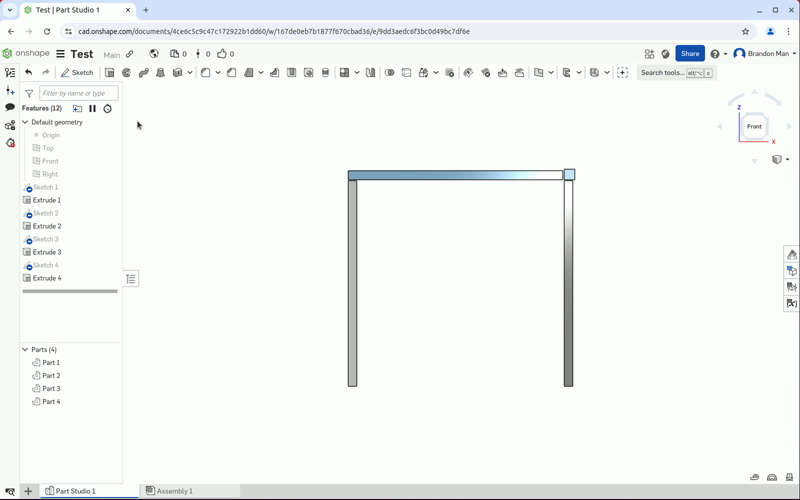
key(shift+h)
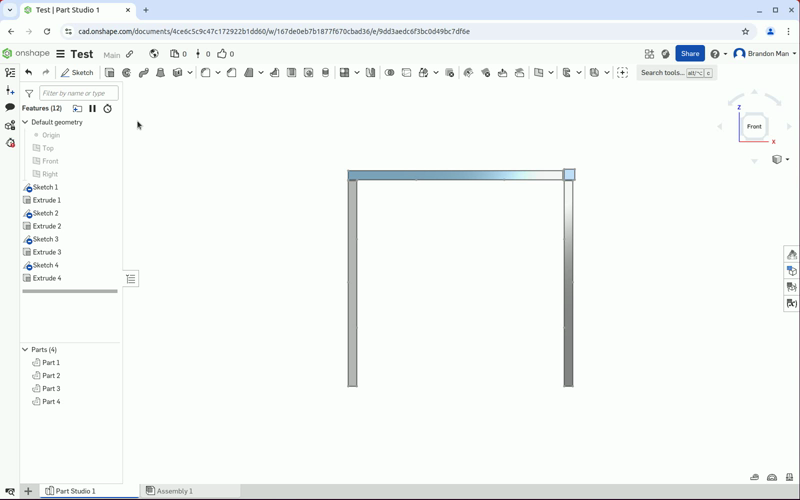
key(shift+h)
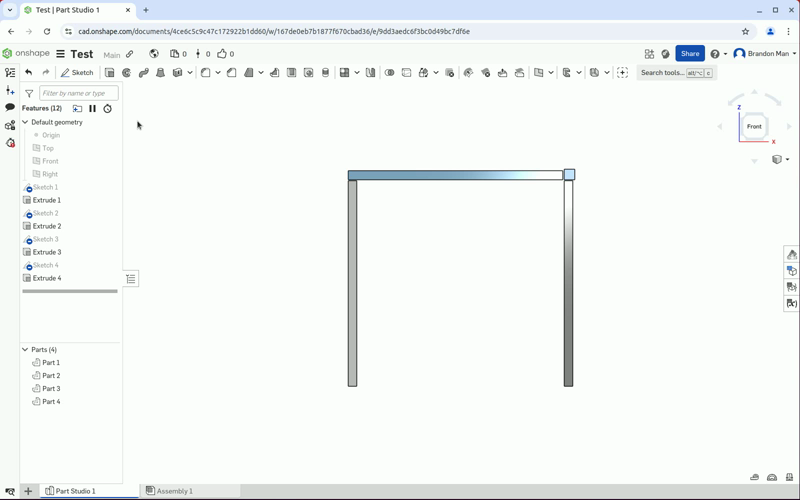
mouse_move(73, 189)
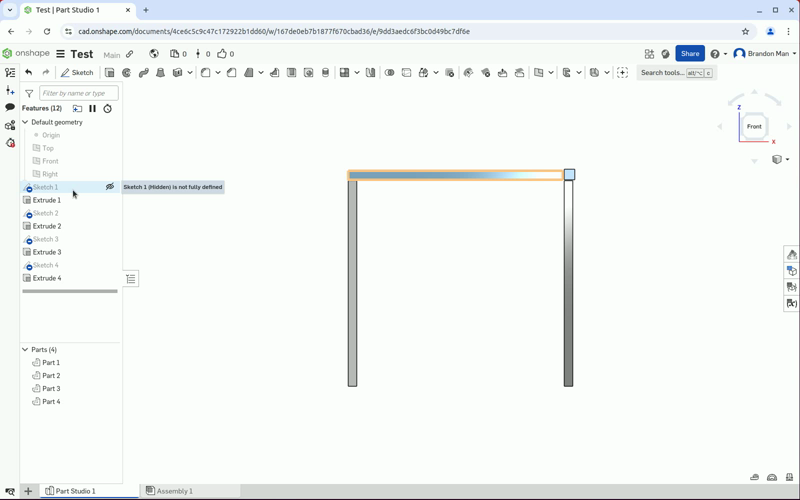
click(73, 189)
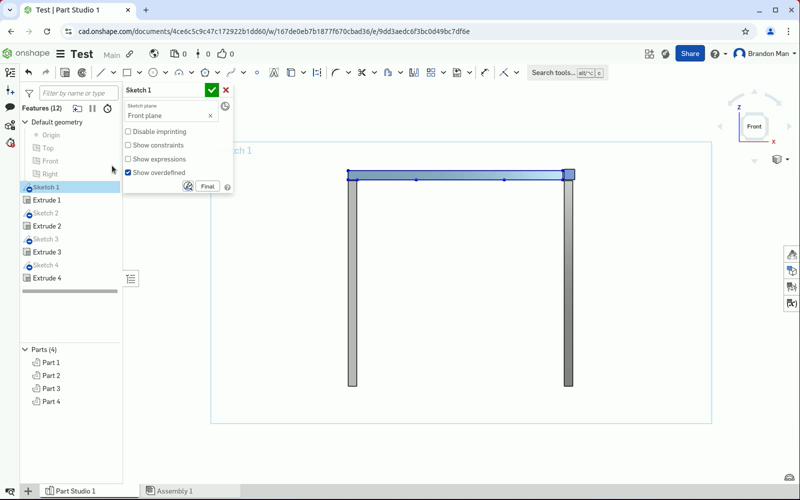
mouse_move(229, 92)
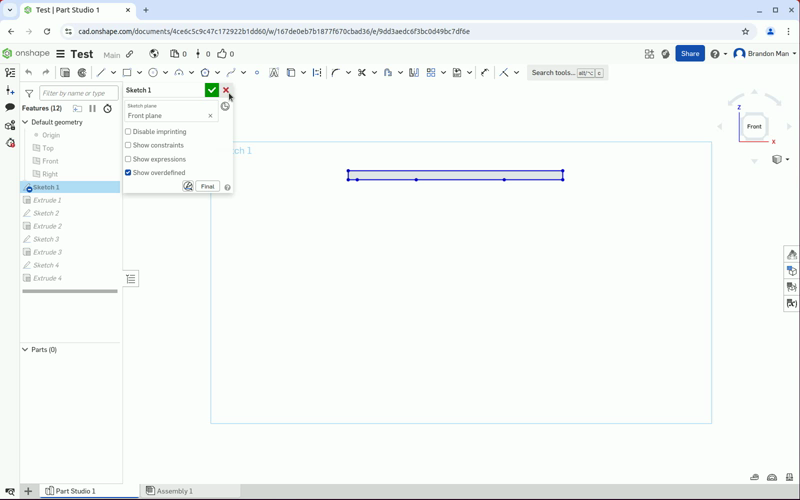
click(229, 92)
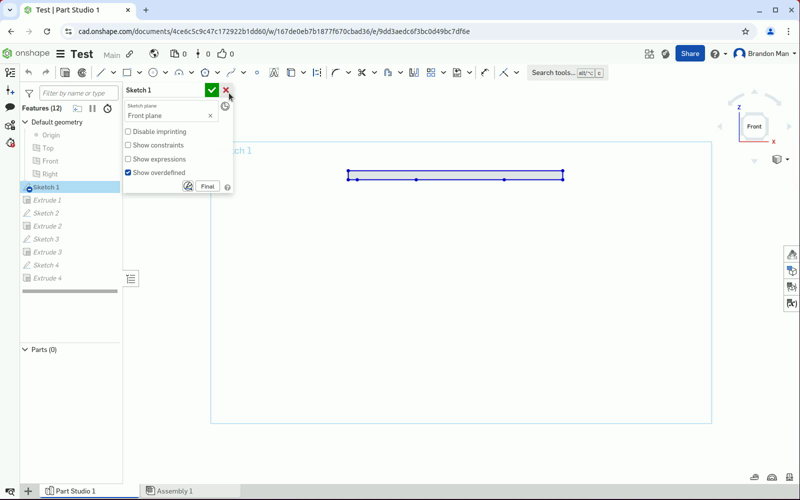
key(shift+s)
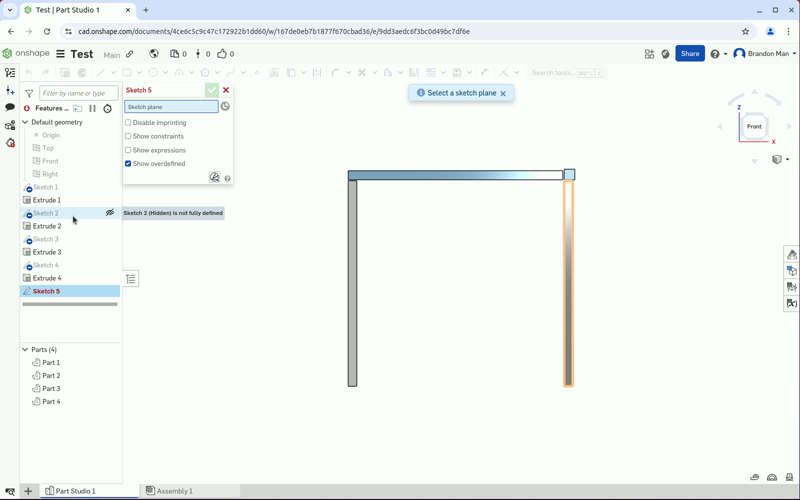
scroll(3)
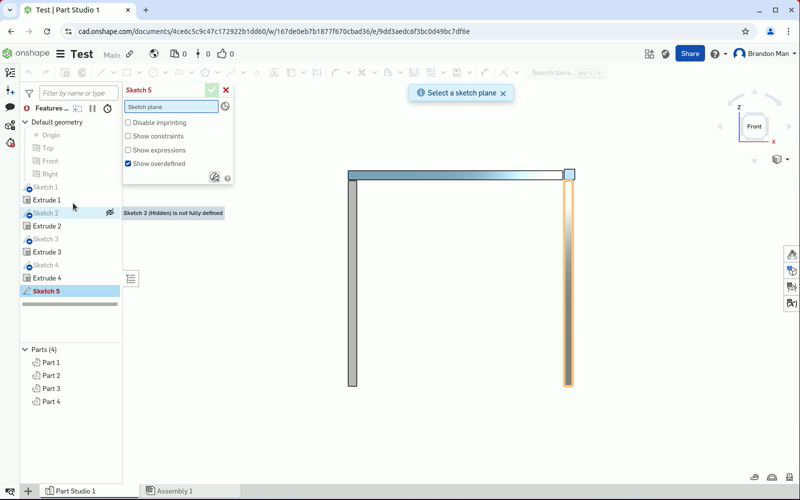
mouse_move(73, 163)
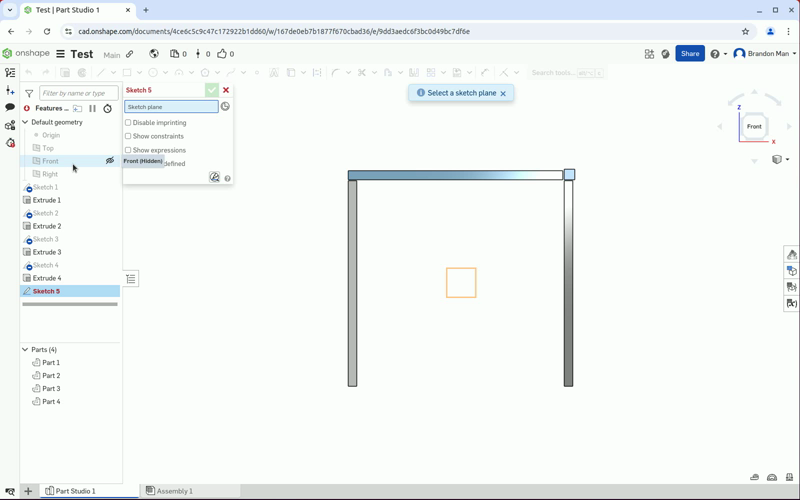
click(73, 163)
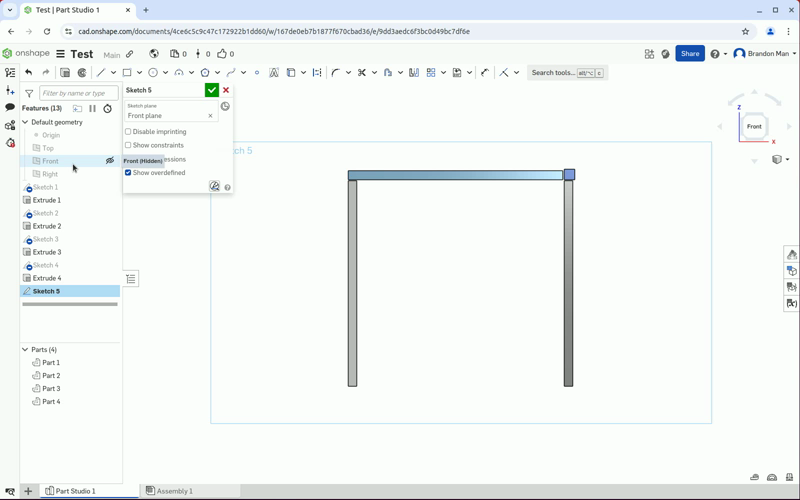
mouse_move(73, 352)
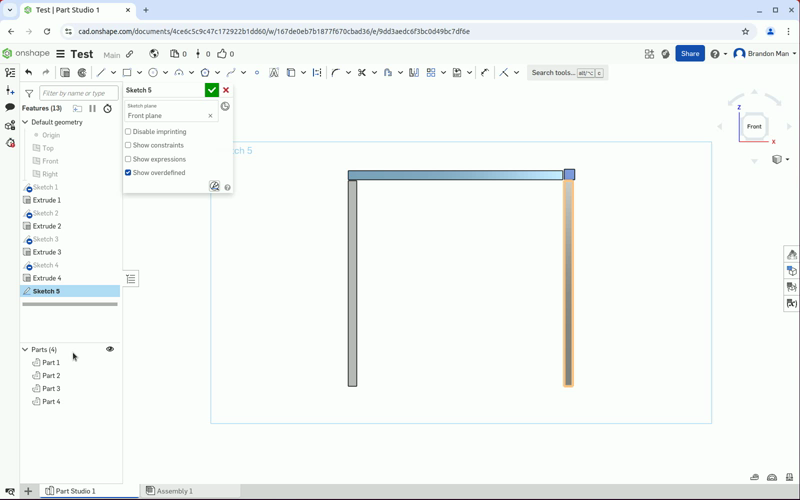
key(y)
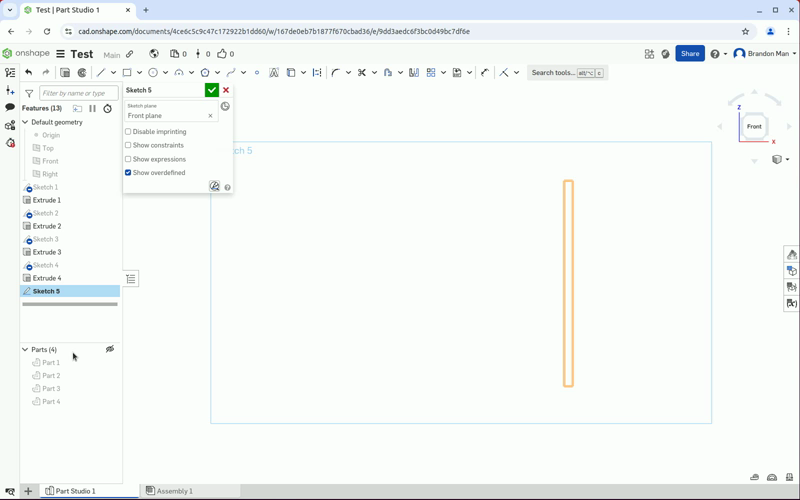
key(l)
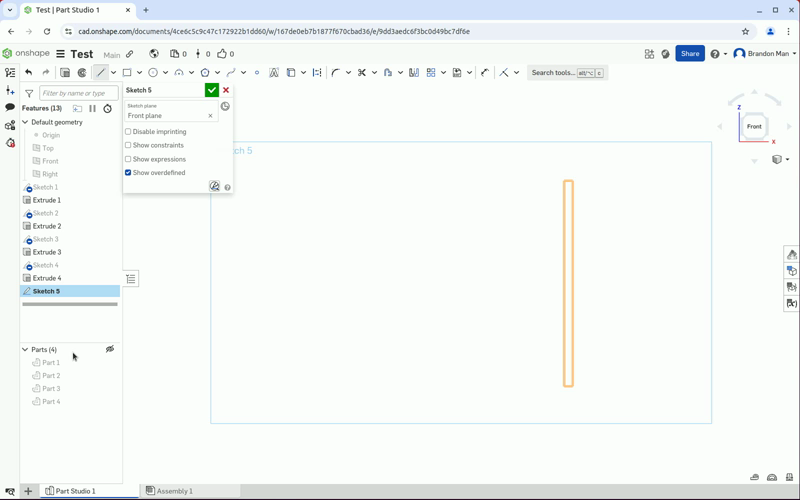
key_down(shift)
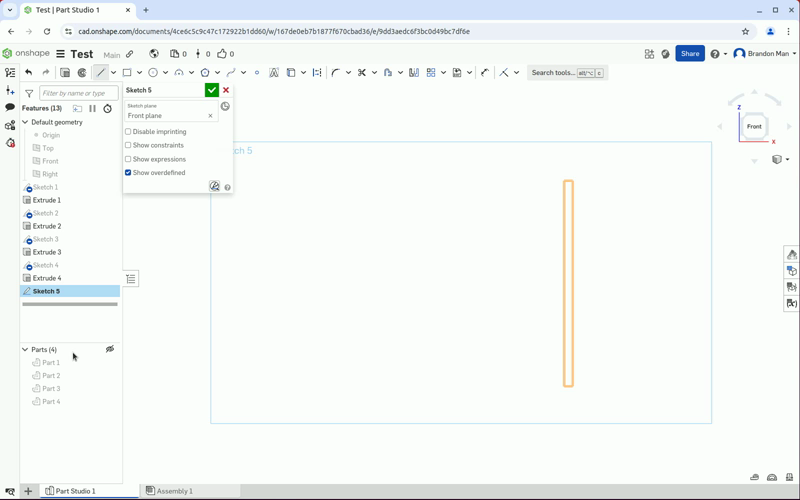
mouse_move(357, 395)
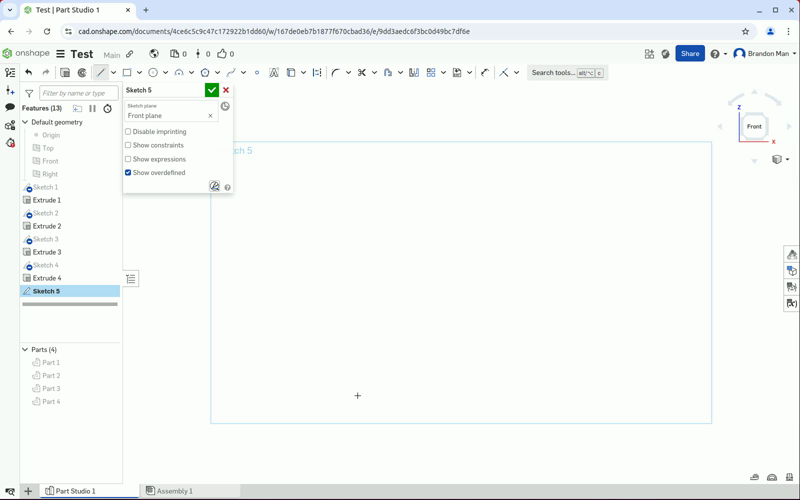
click(357, 395)
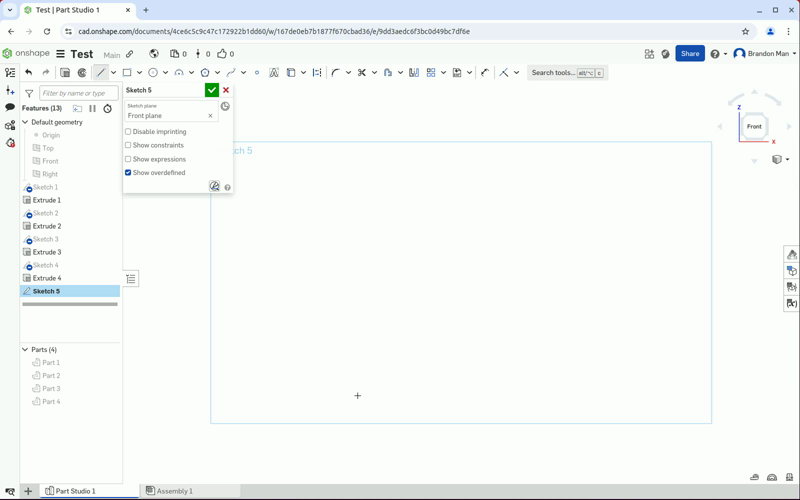
key_up(shift)
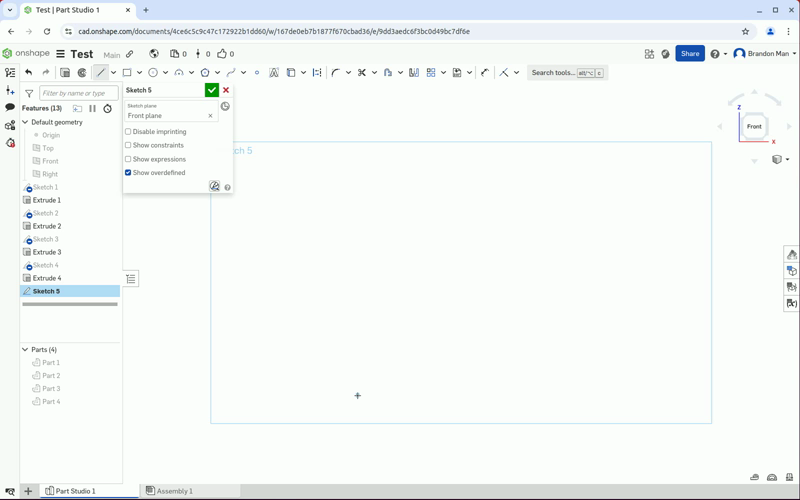
key_down(shift)
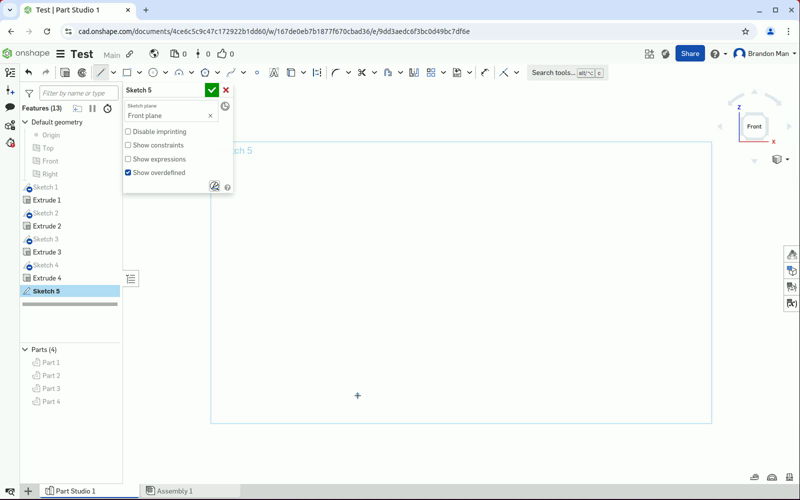
mouse_move(562, 395)
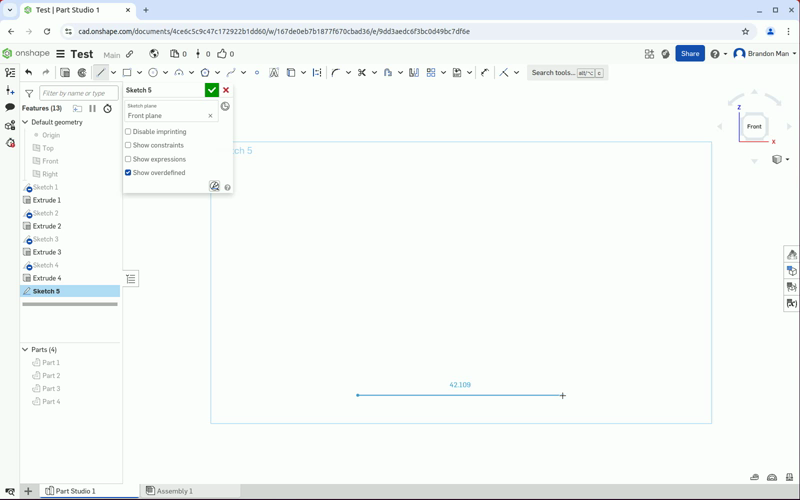
click(562, 395)
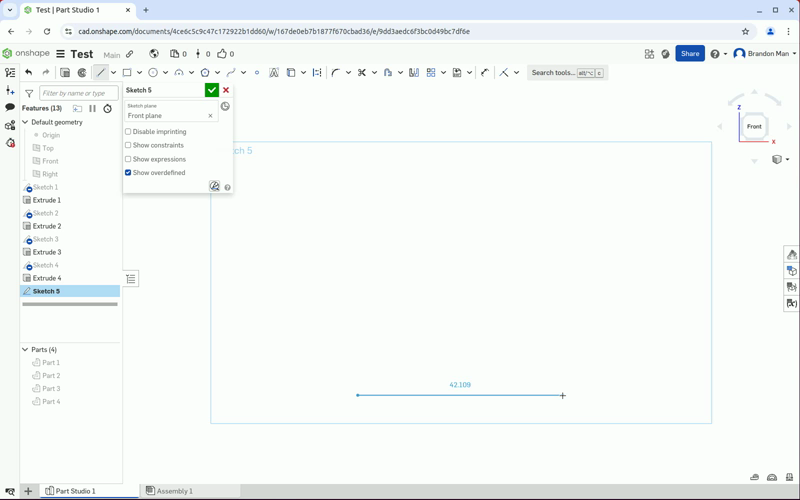
key_up(shift)
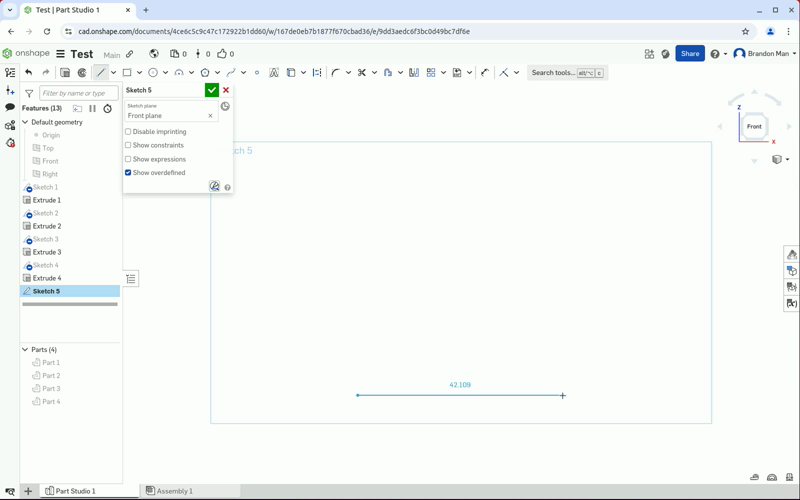
key_down(shift)
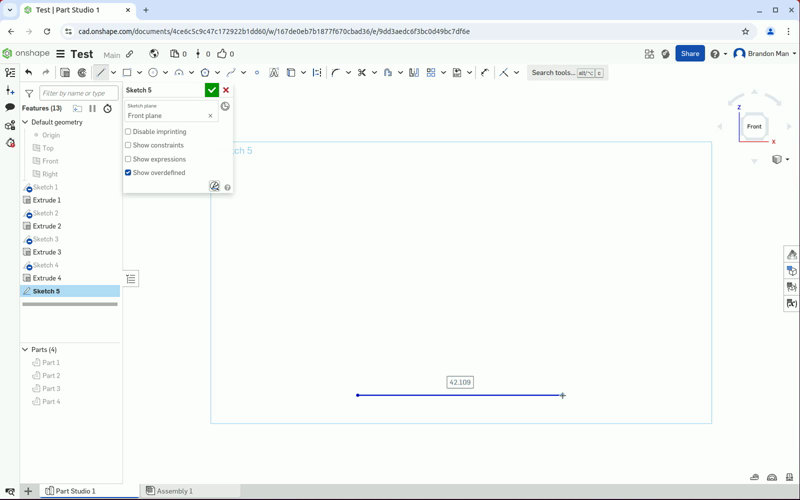
mouse_move(589, 395)
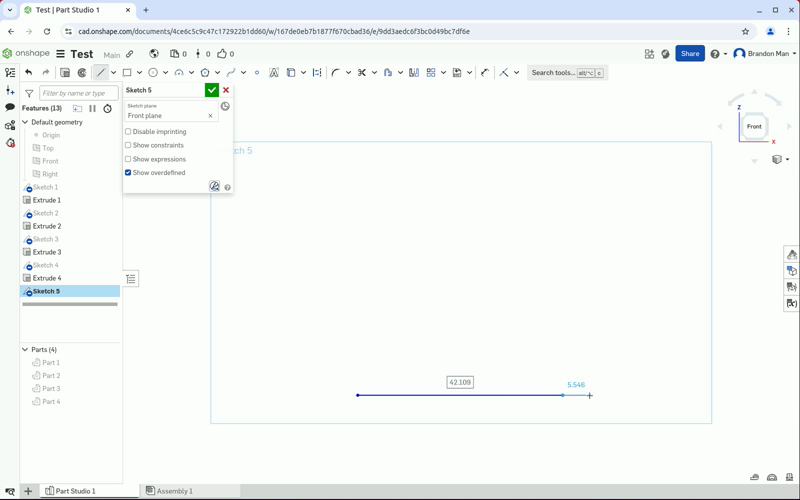
mouse_move(562, 386)
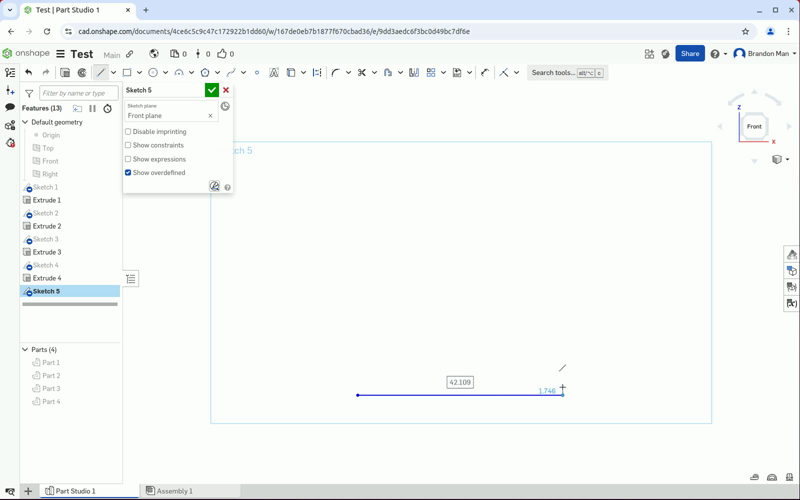
click(562, 386)
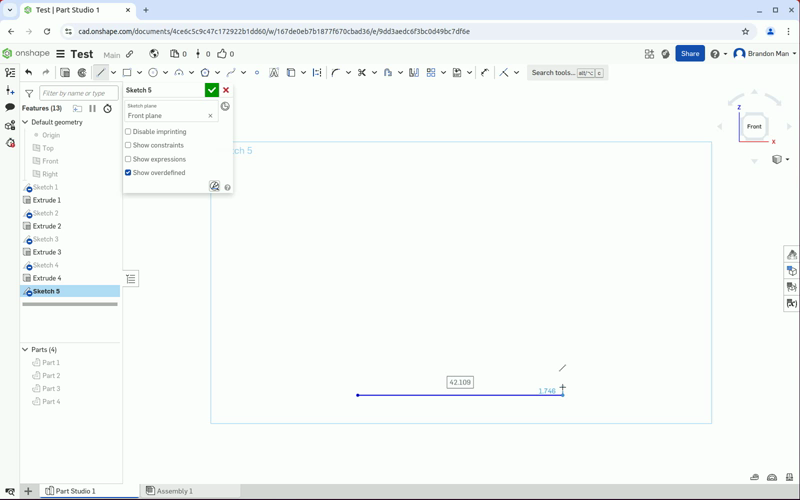
key_up(shift)
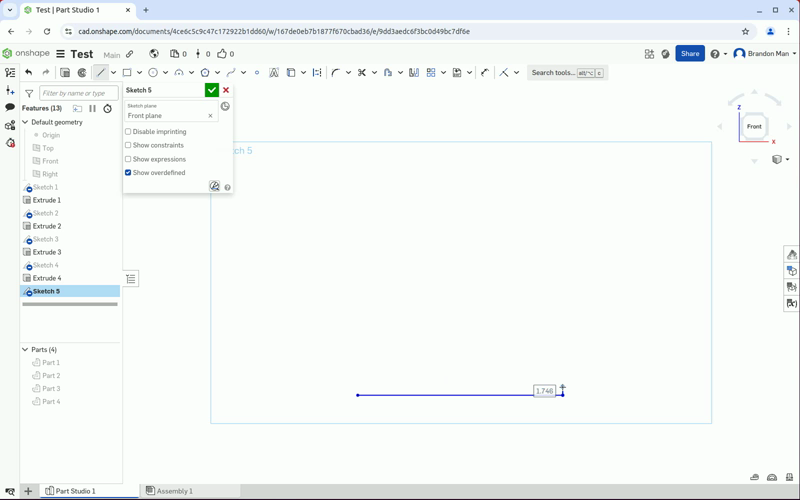
key_down(shift)
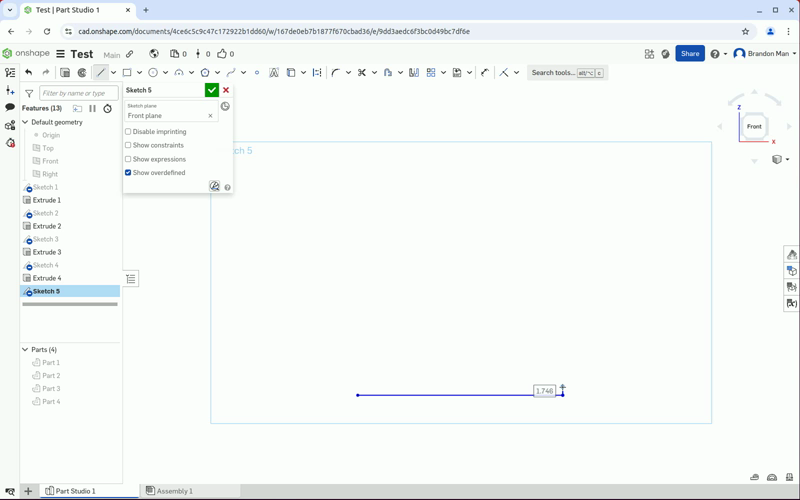
mouse_move(589, 386)
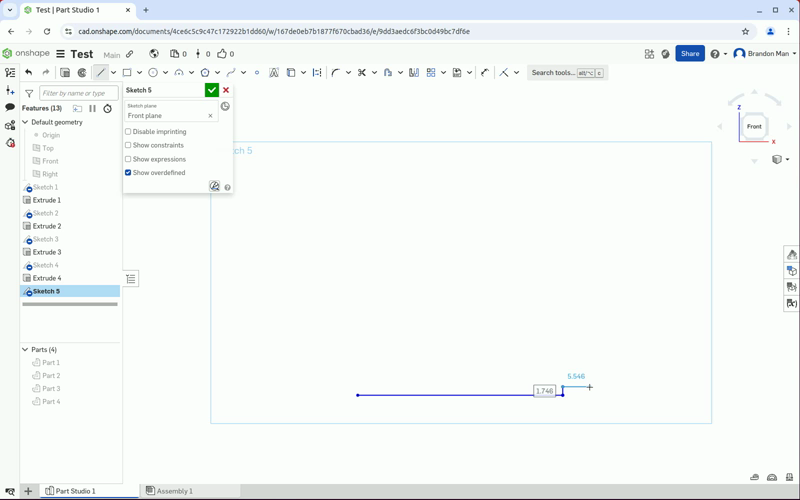
mouse_move(504, 386)
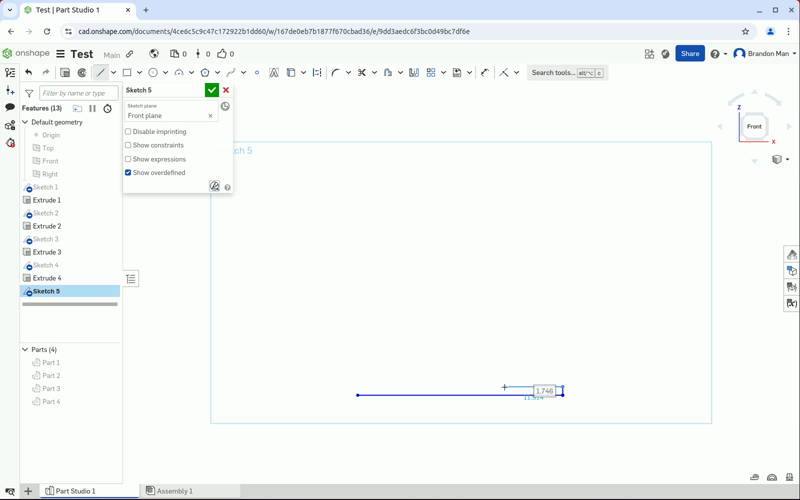
click(504, 386)
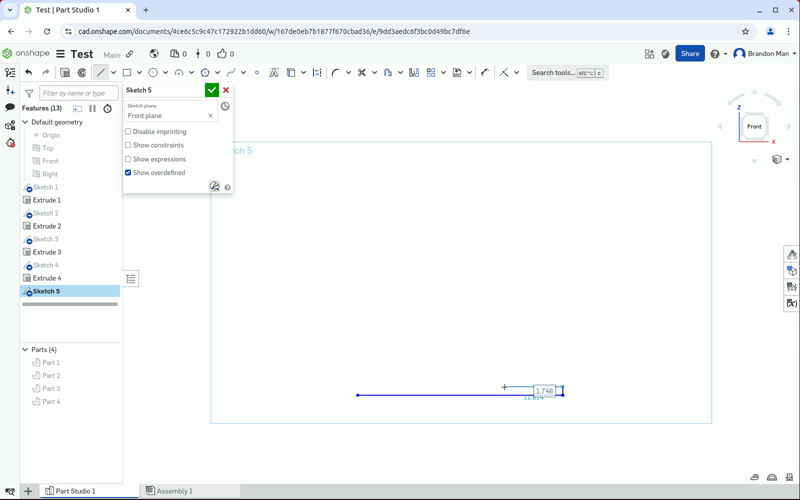
key_up(shift)
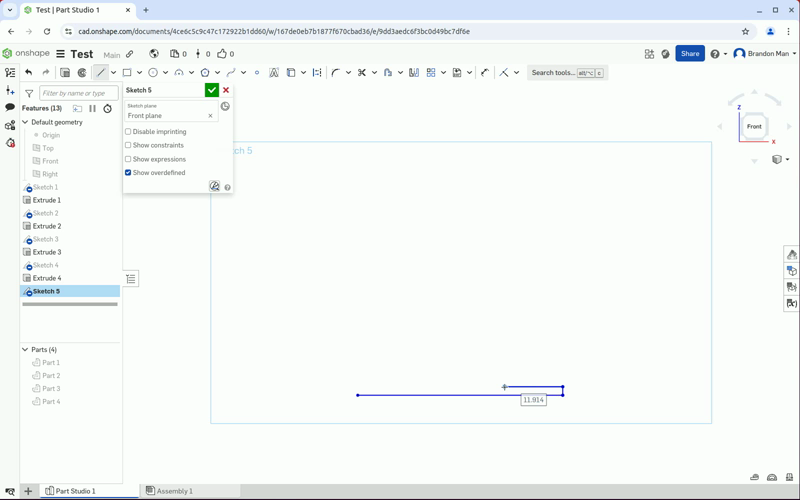
key_down(shift)
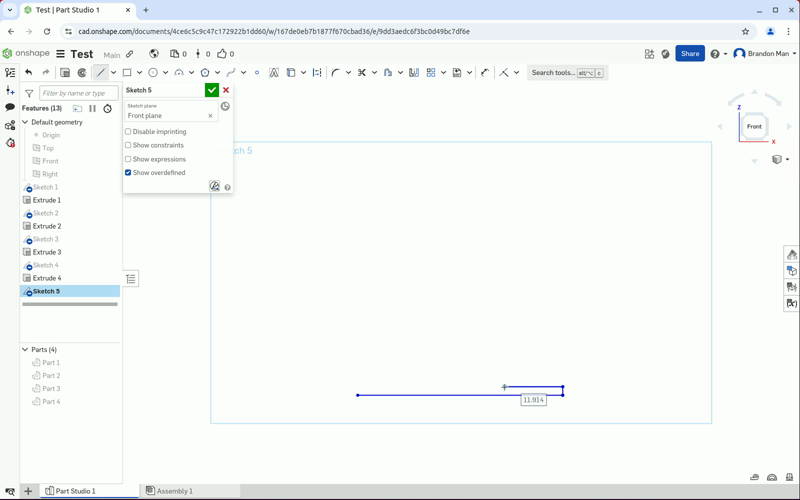
mouse_move(415, 386)
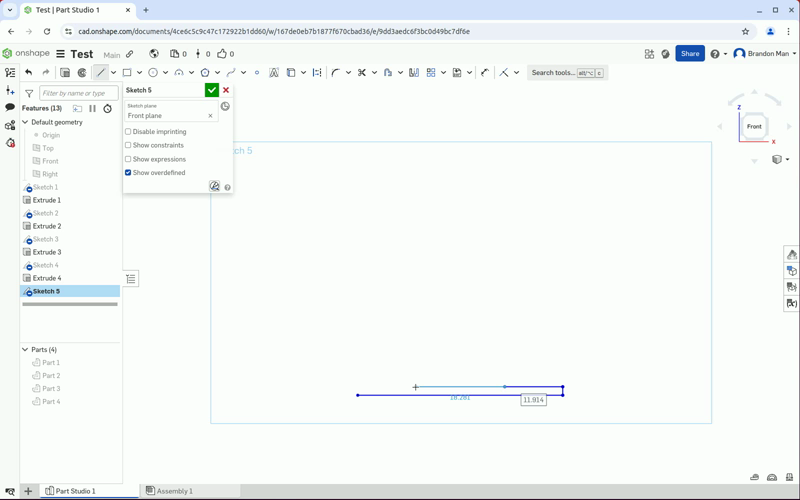
click(415, 386)
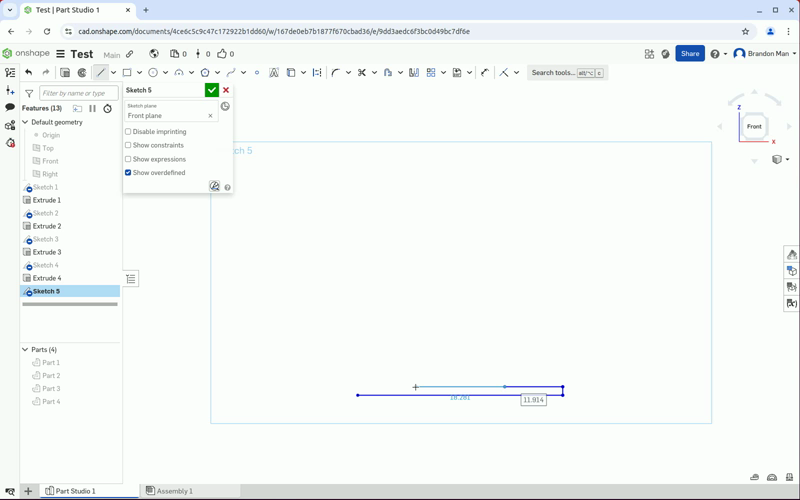
key_up(shift)
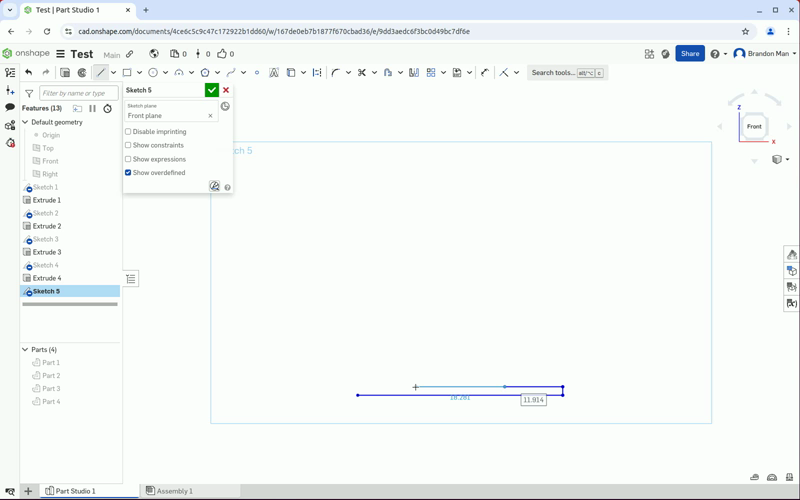
key_down(shift)
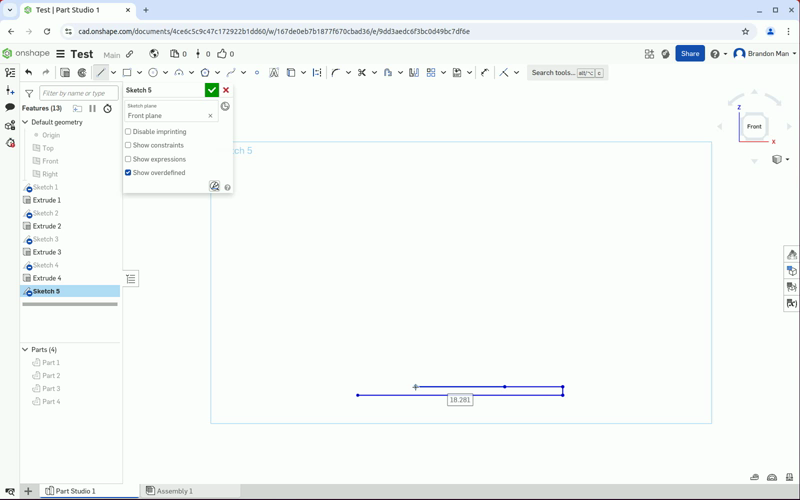
mouse_move(445, 386)
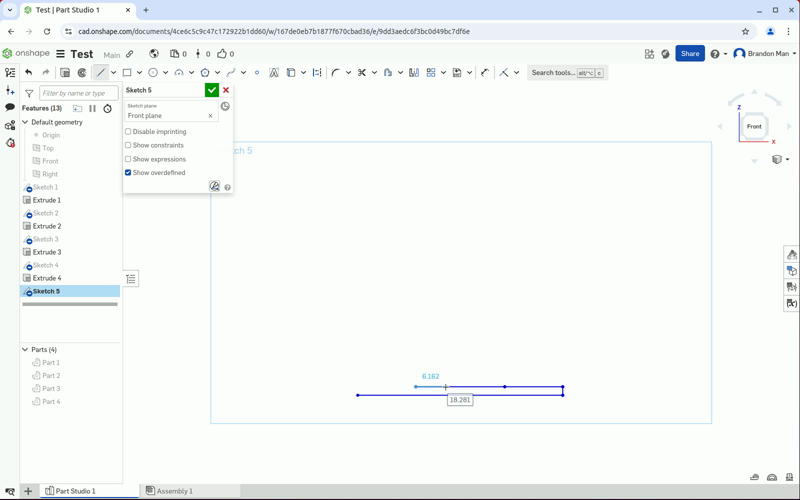
mouse_move(357, 386)
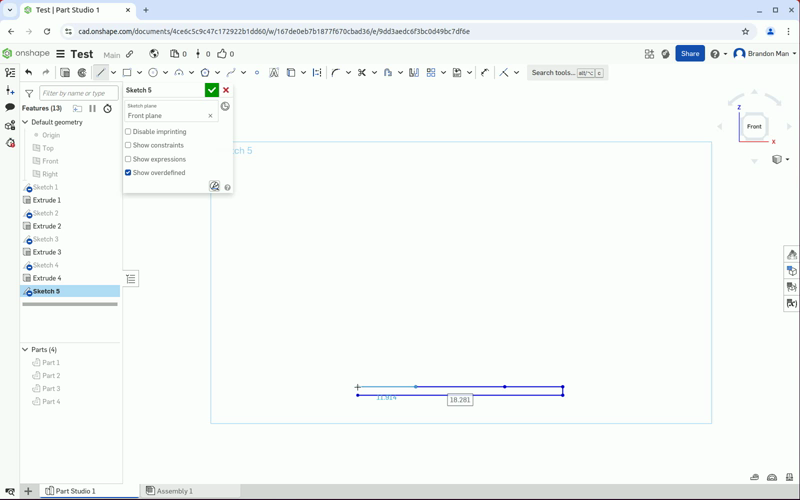
click(357, 386)
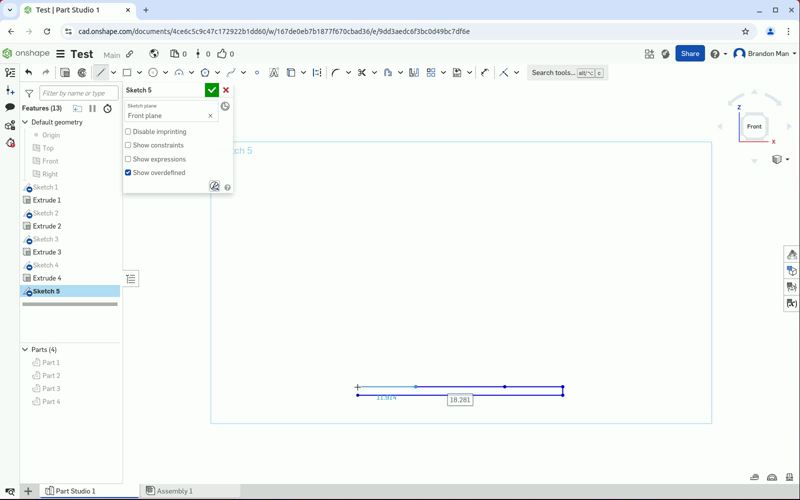
key_up(shift)
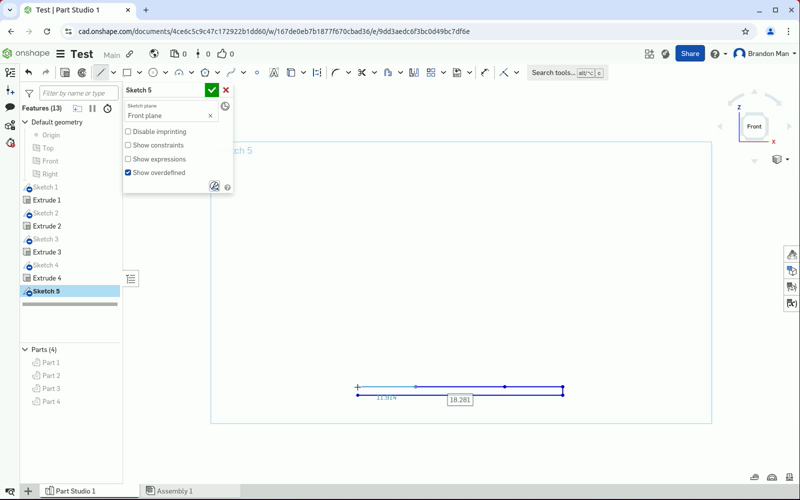
mouse_move(387, 386)
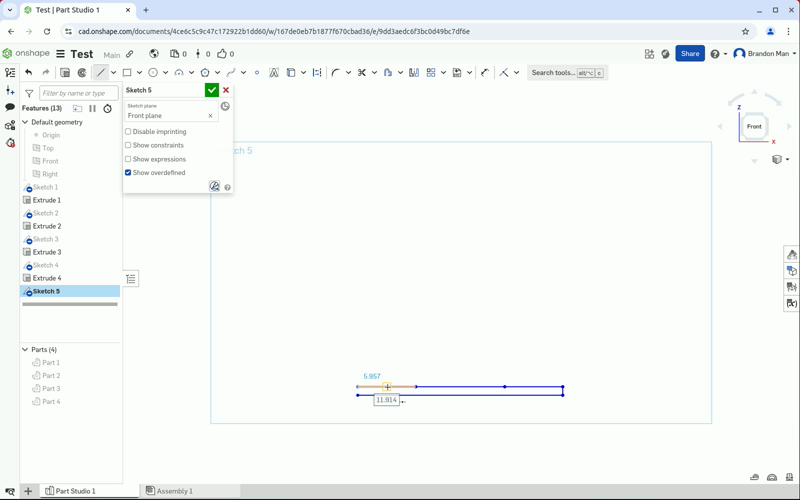
key_down(shift)
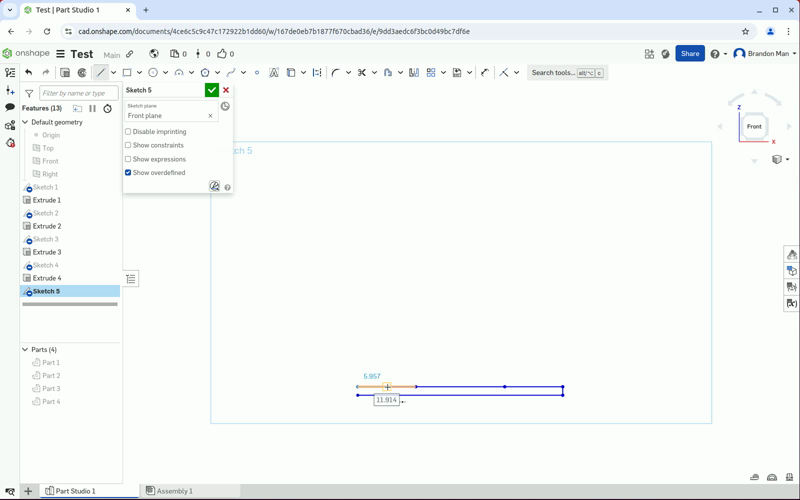
mouse_move(357, 395)
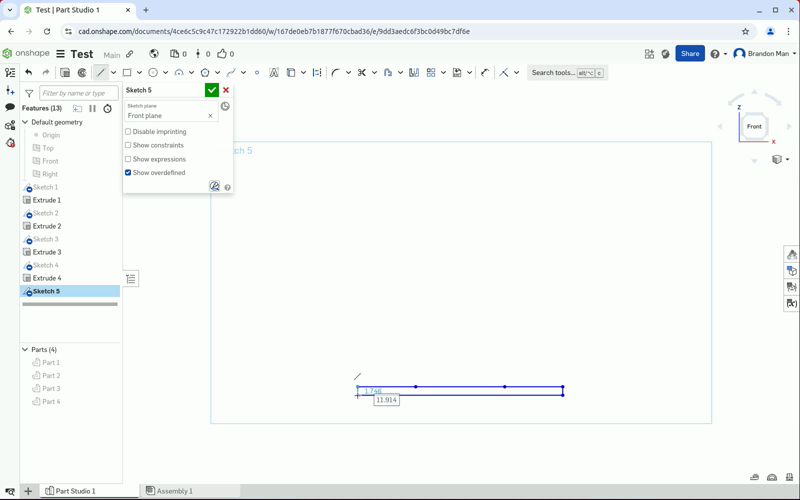
key_up(shift)
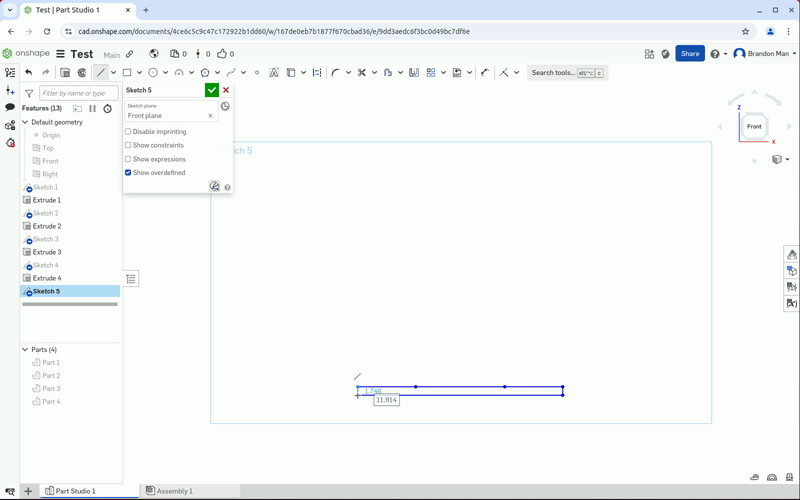
click(357, 395)
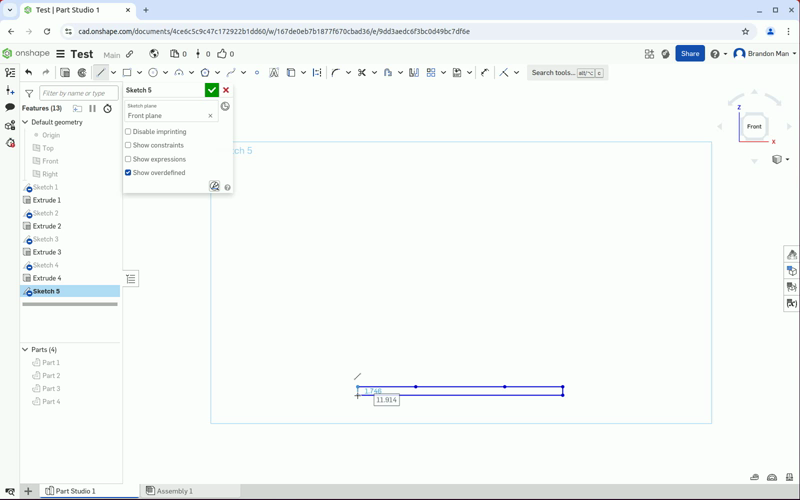
key(esc)
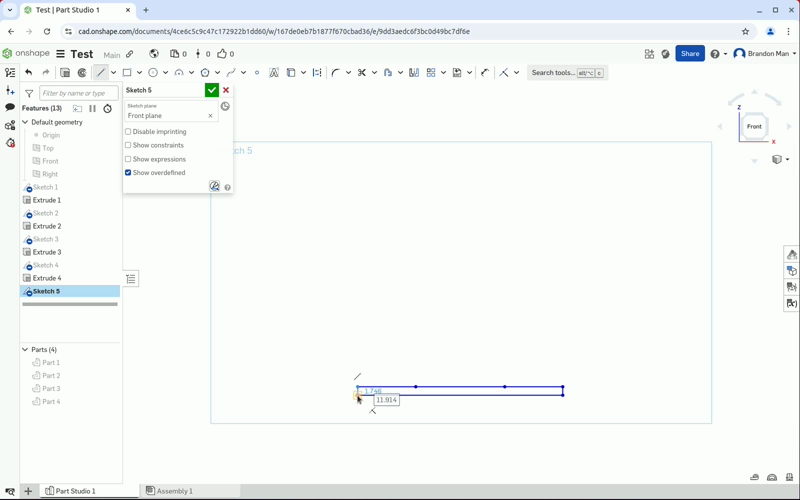
mouse_move(516, 389)
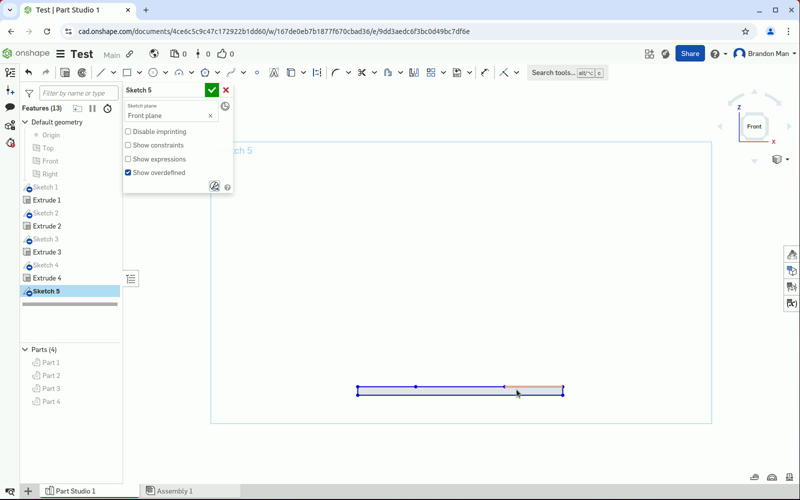
scroll(6)
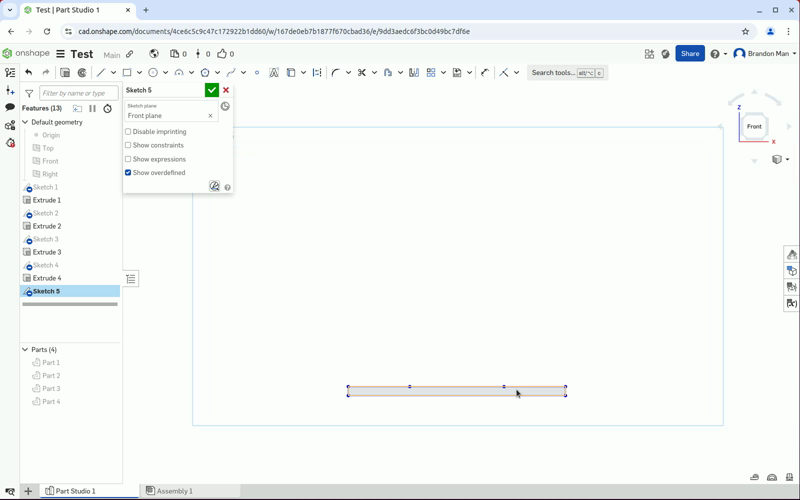
scroll(6)
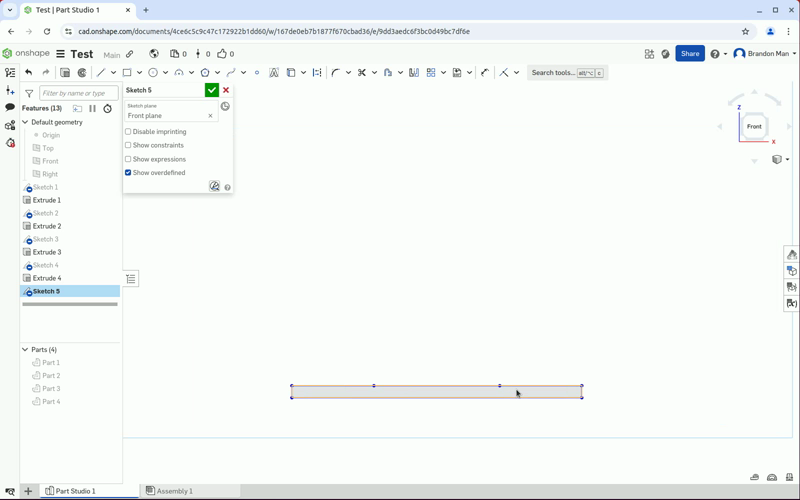
scroll(6)
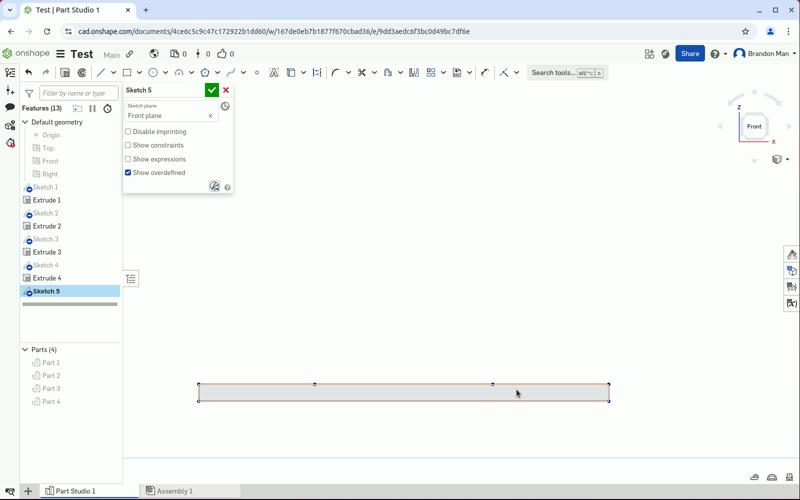
scroll(6)
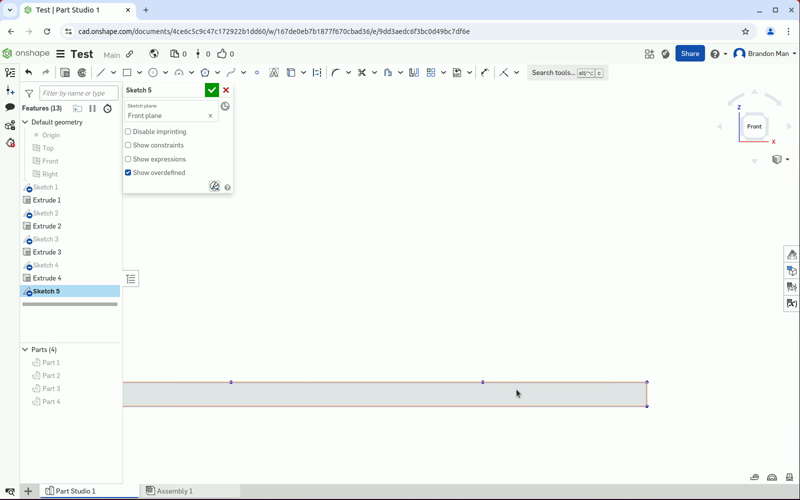
scroll(6)
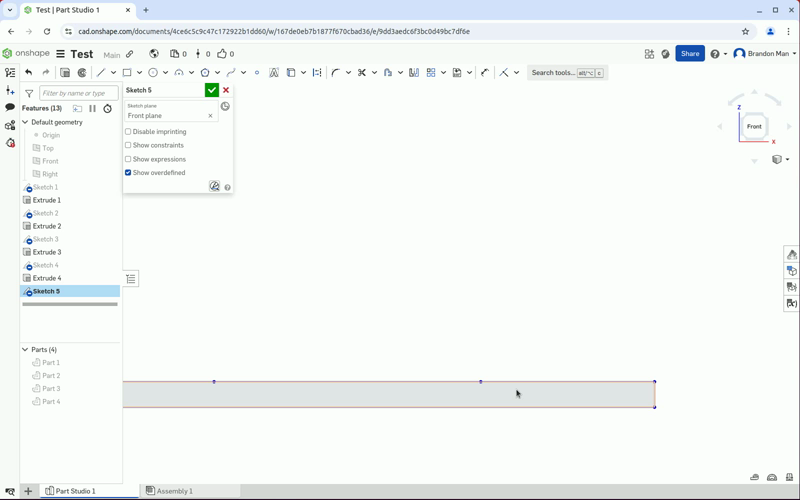
scroll(6)
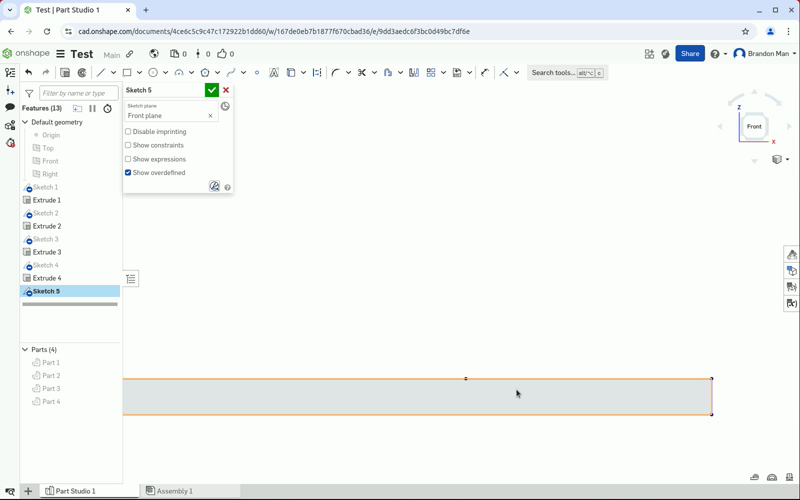
scroll(6)
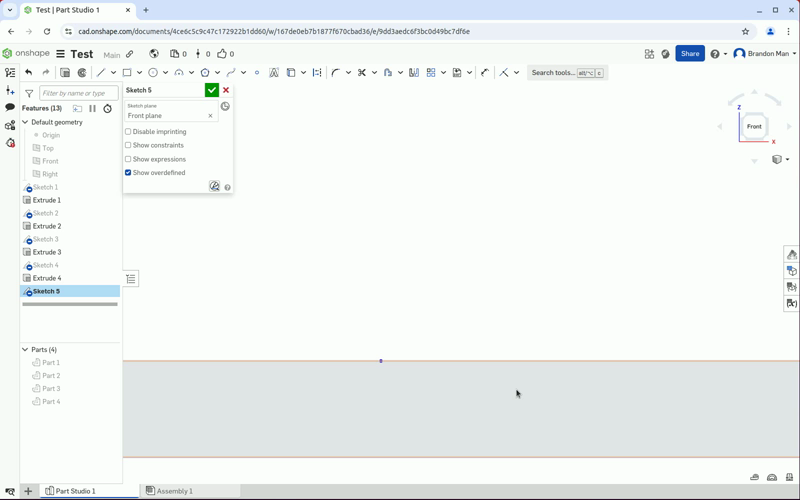
click(516, 389)
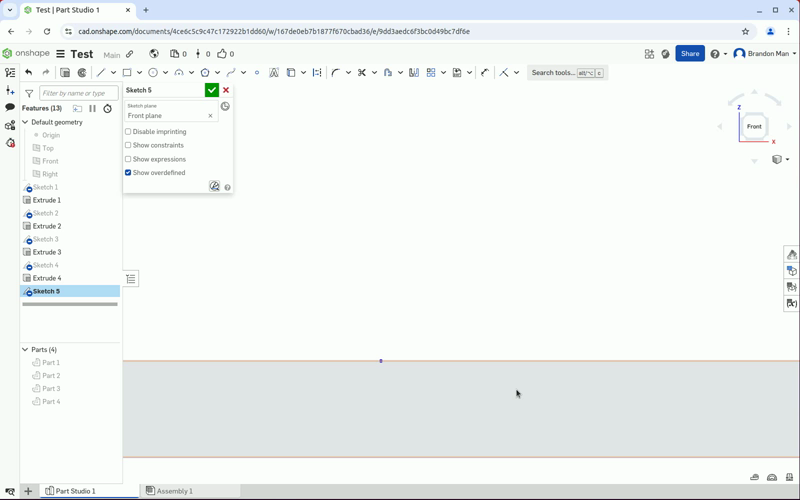
scroll(-6)
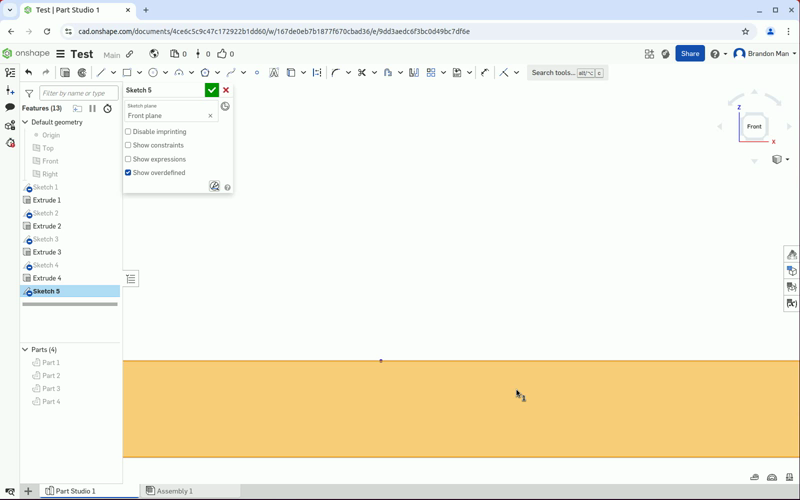
scroll(-6)
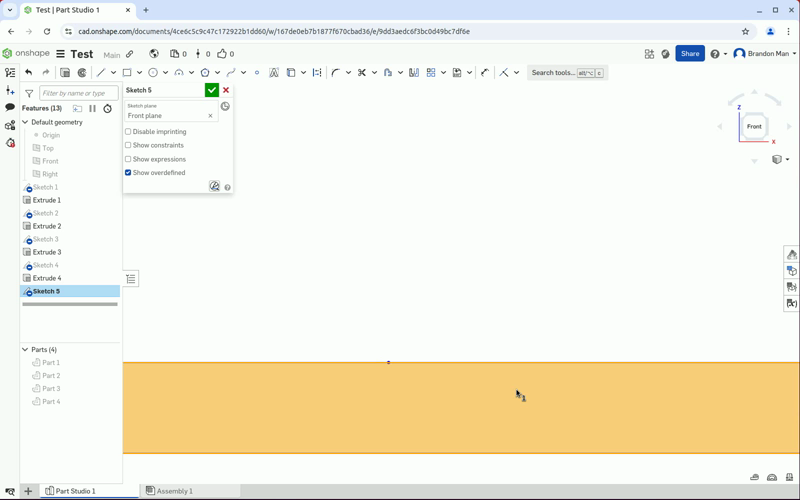
scroll(-6)
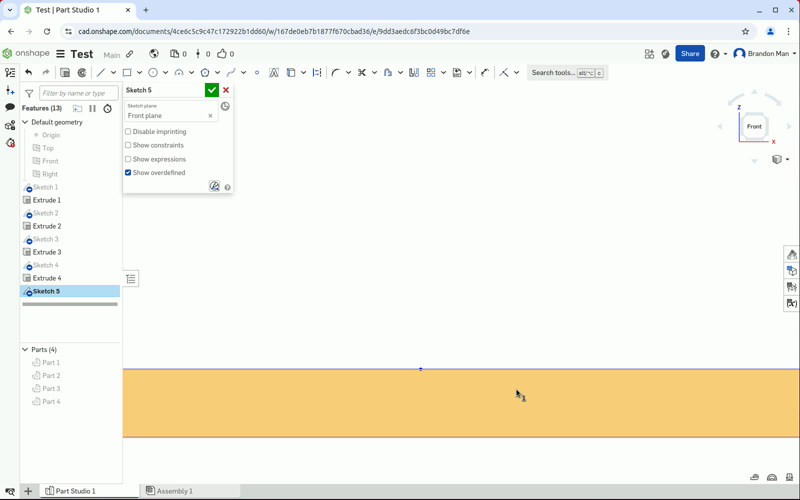
scroll(-6)
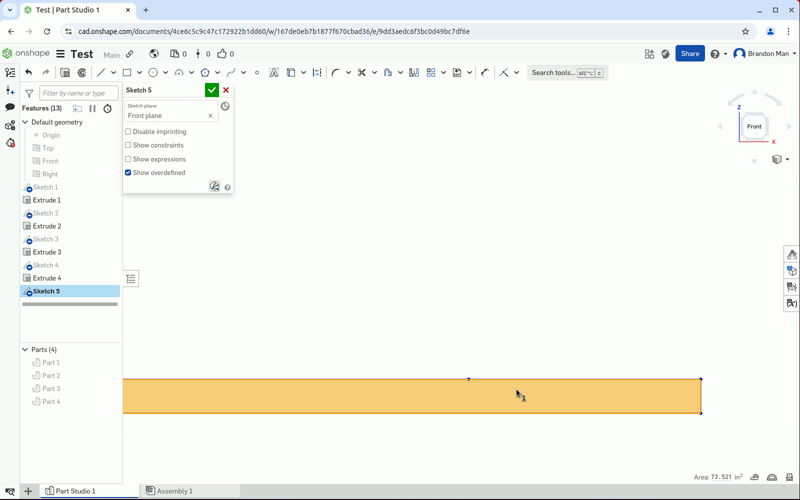
scroll(-6)
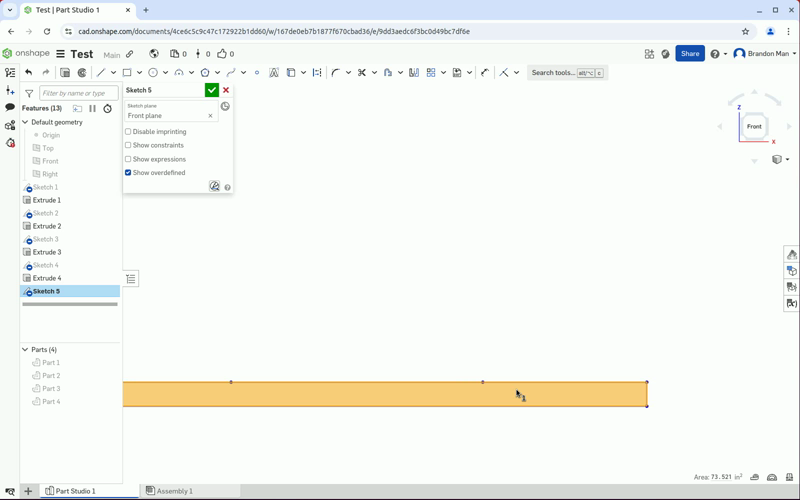
scroll(-6)
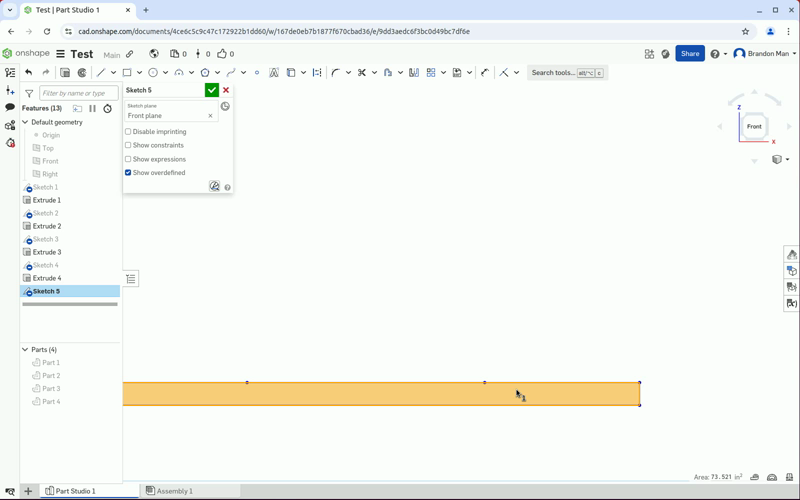
scroll(-6)
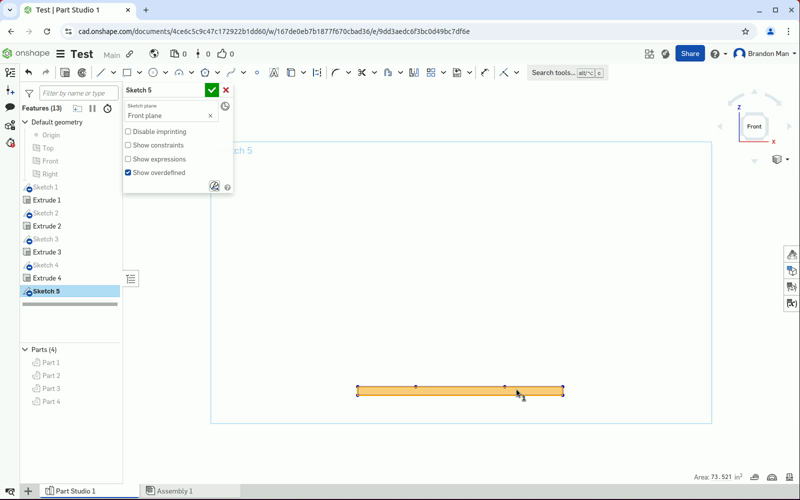
mouse_move(73, 352)
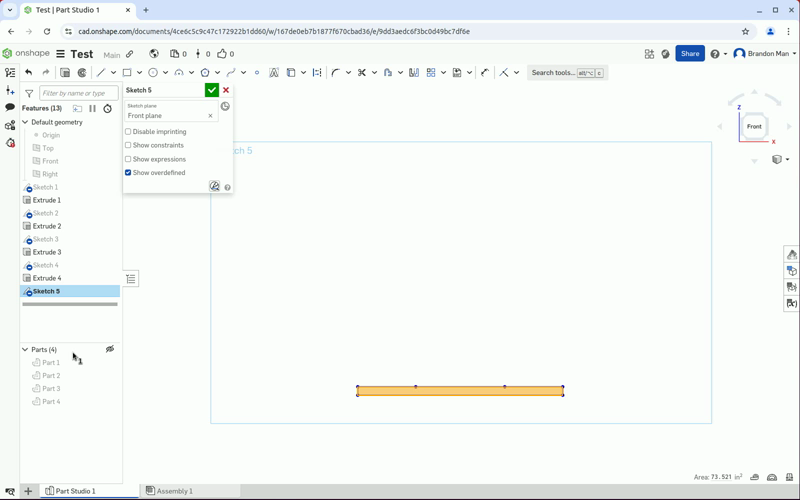
key(shift+y)
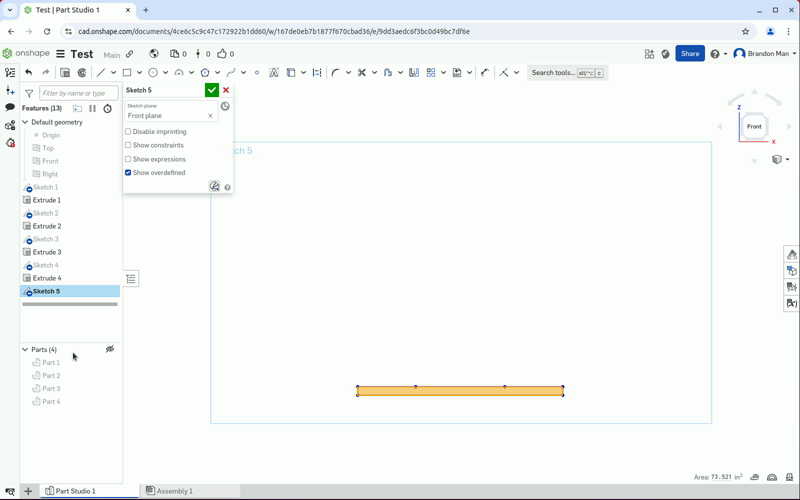
key(shift+e)
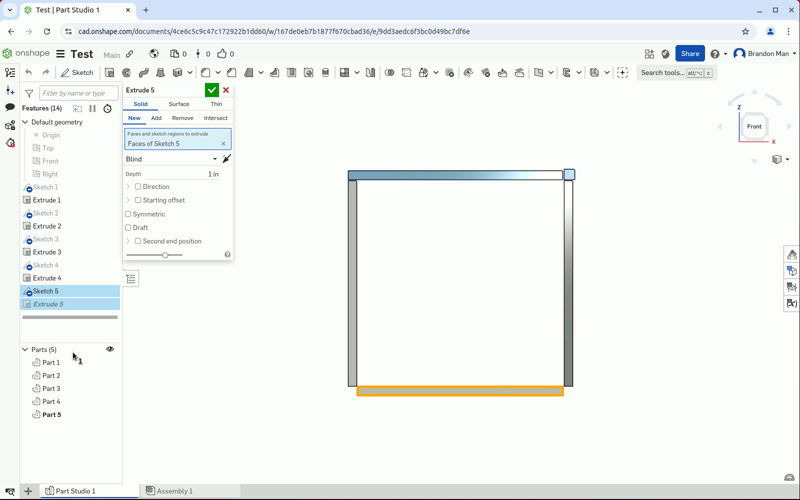
mouse_move(143, 106)
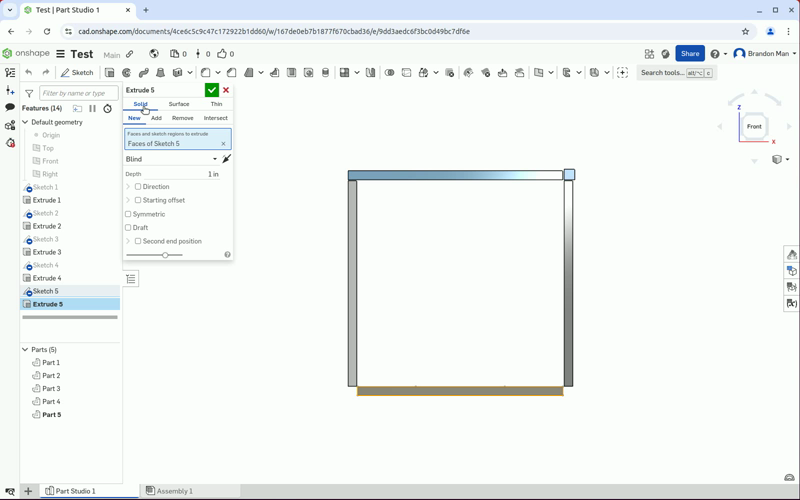
click(143, 106)
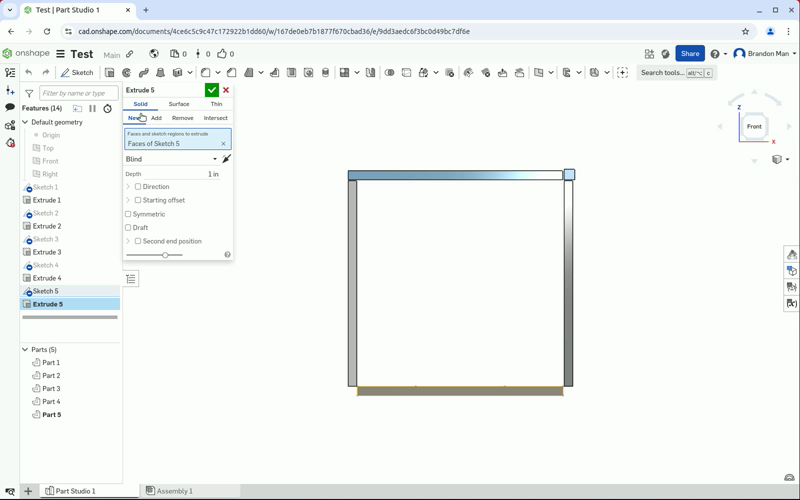
mouse_move(137, 120)
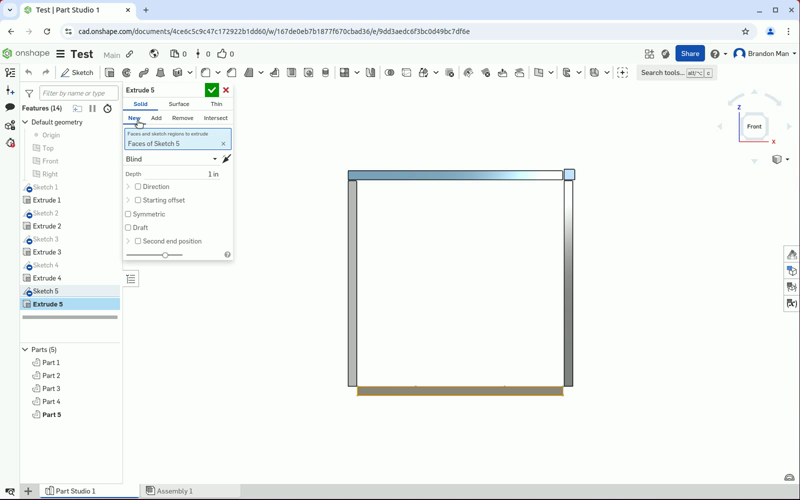
click(137, 120)
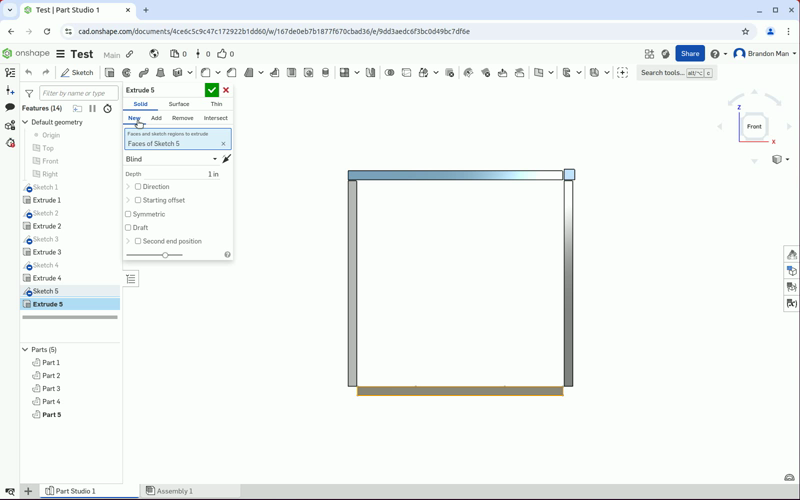
key(tab, 4)
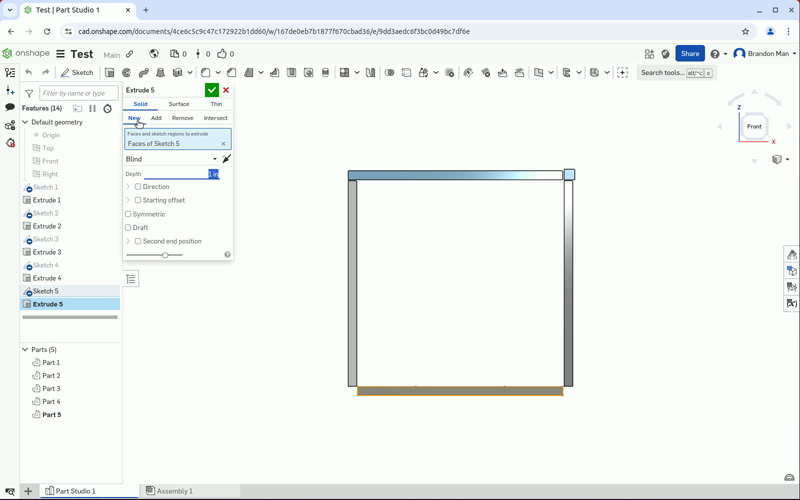
text(46.216)
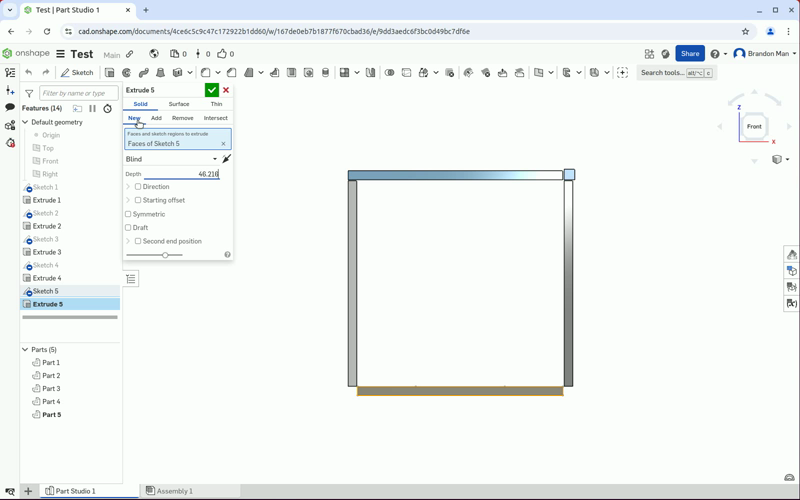
key(tab, 3)
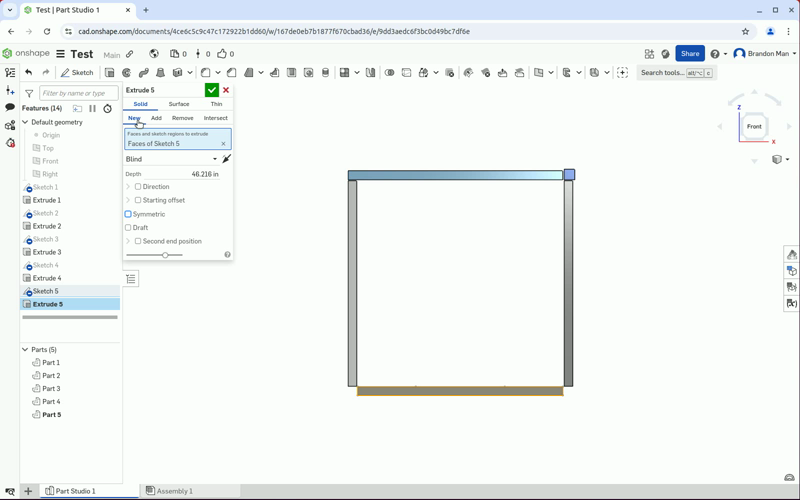
key(space)
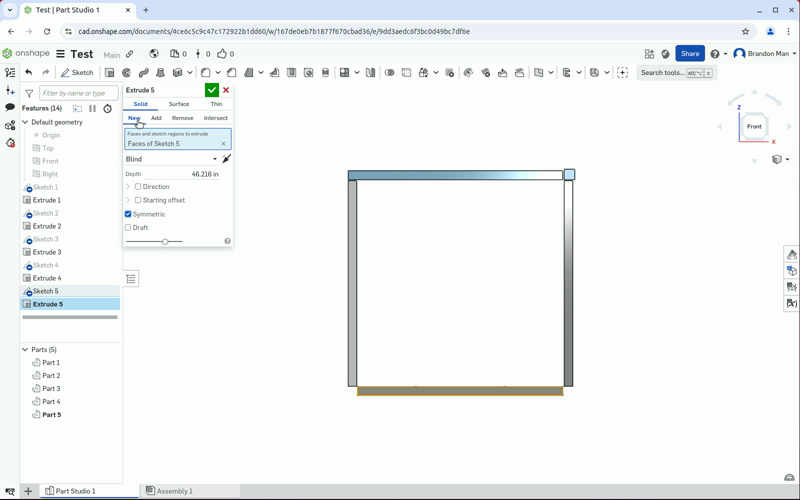
key(enter)
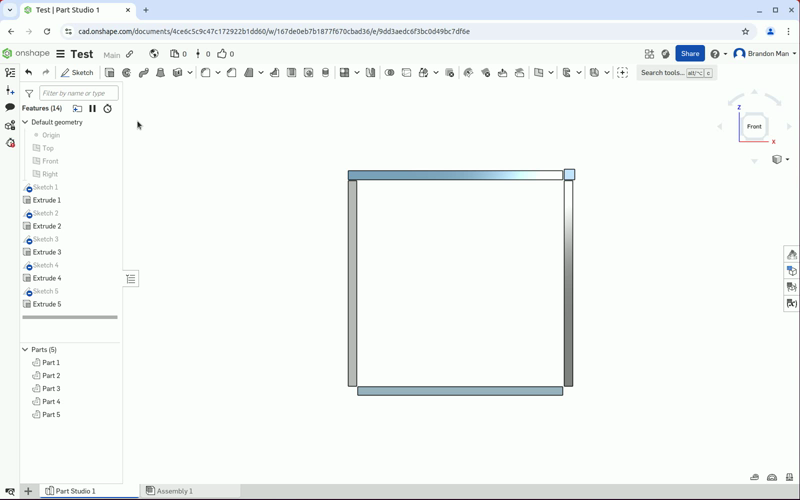
key(shift+h)
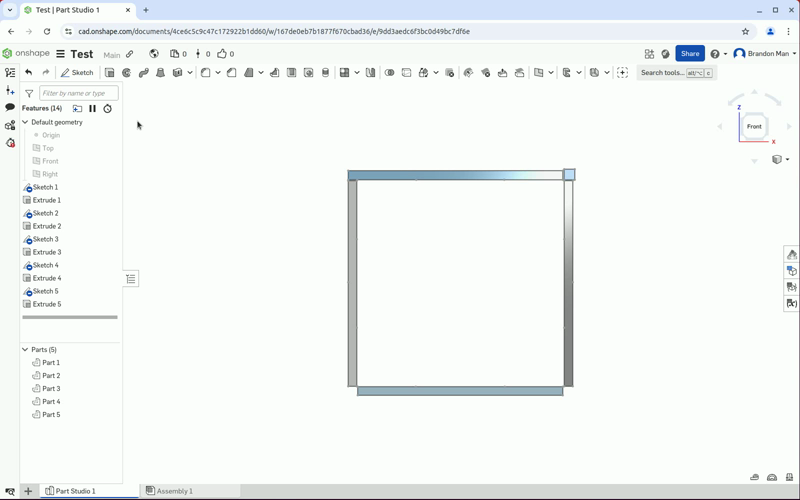
key(shift+h)
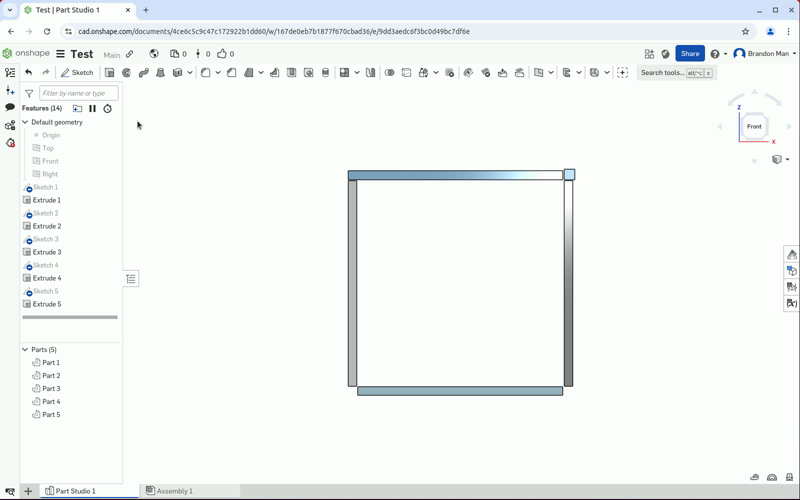
mouse_move(73, 189)
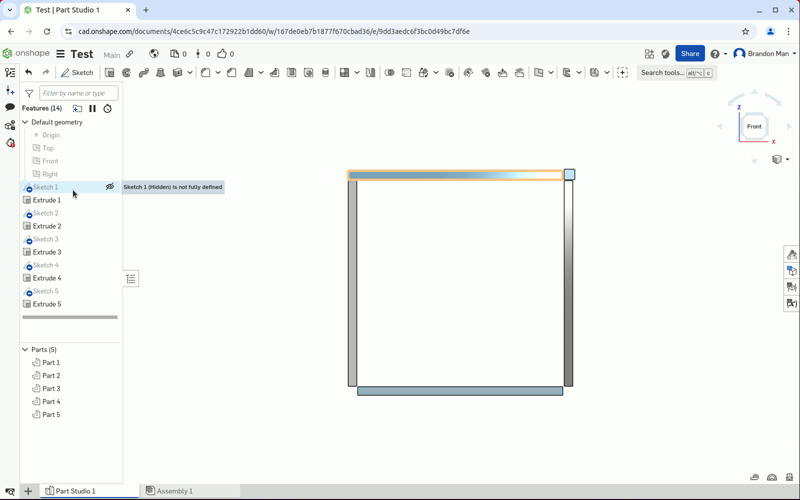
click(73, 189)
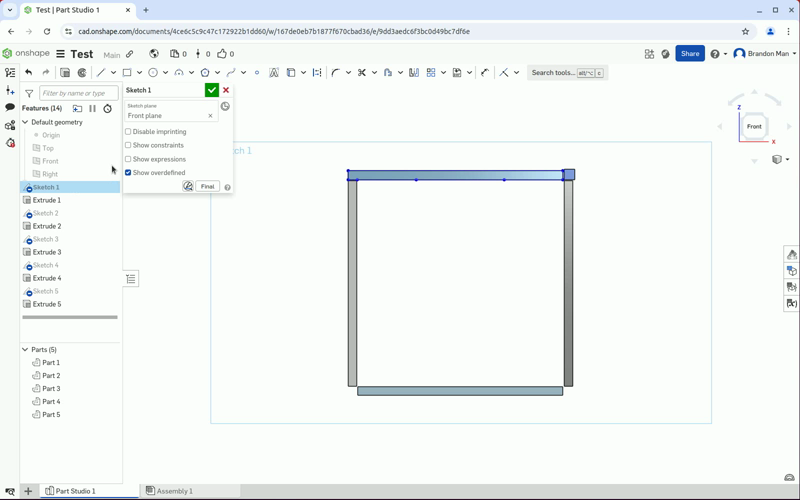
mouse_move(229, 92)
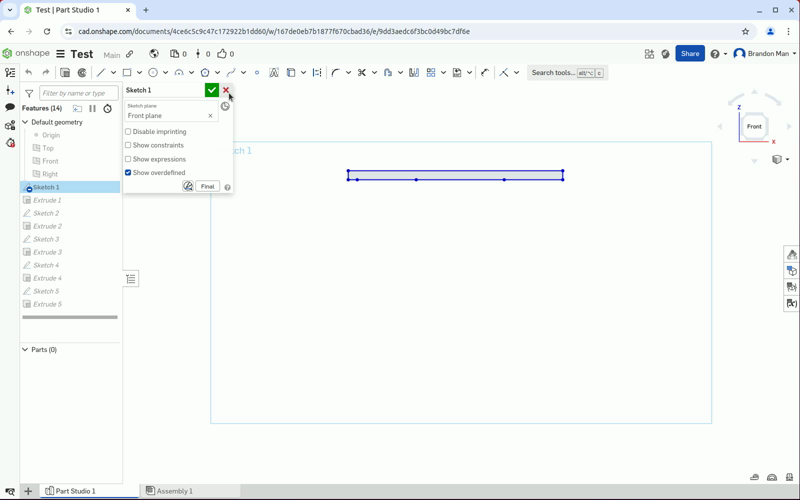
click(229, 92)
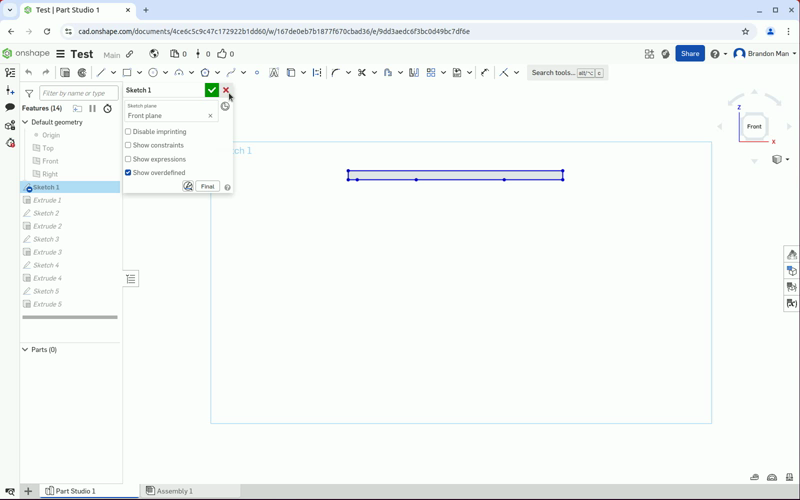
key(shift+s)
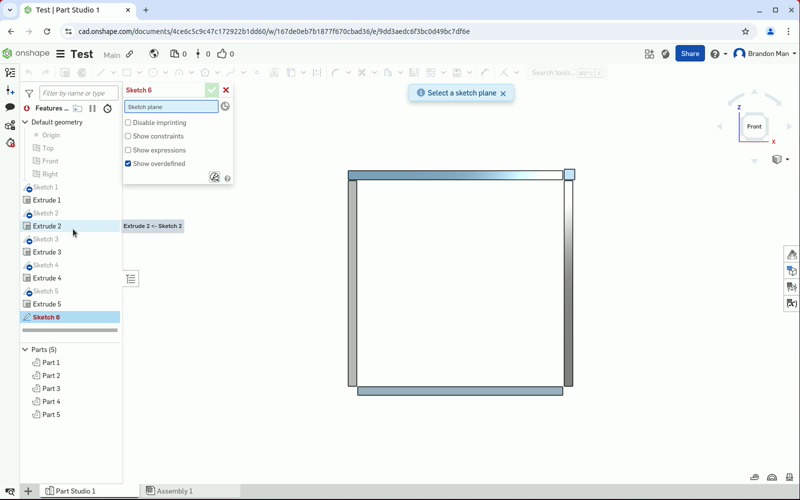
scroll(3)
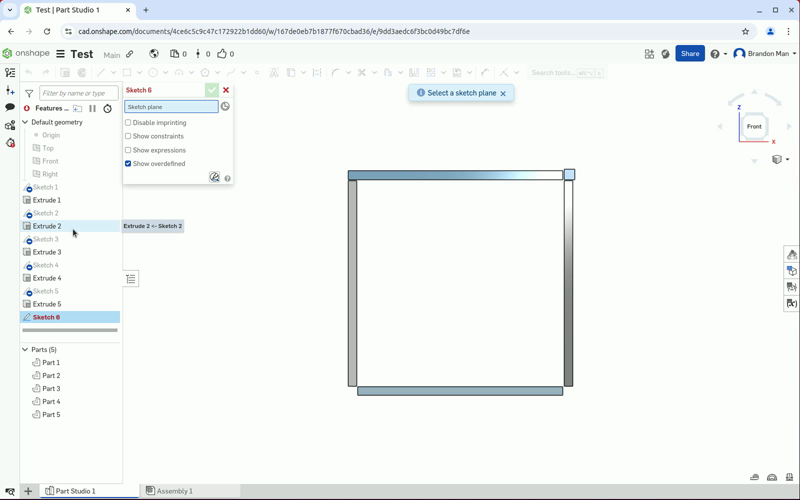
mouse_move(73, 163)
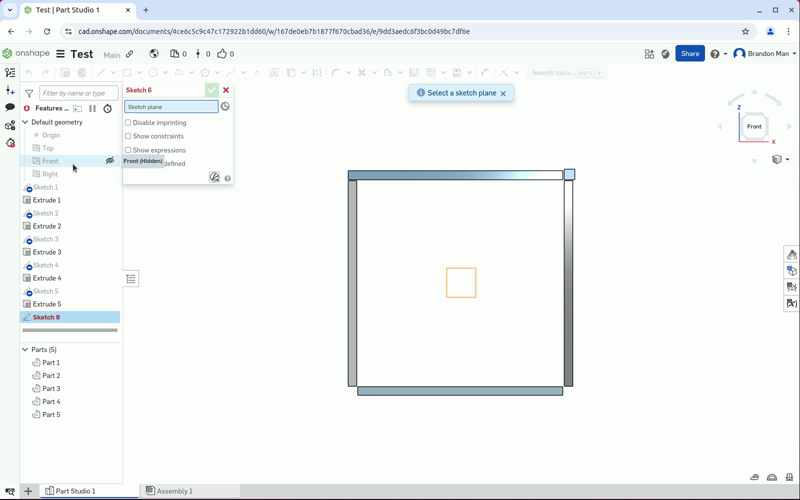
click(73, 163)
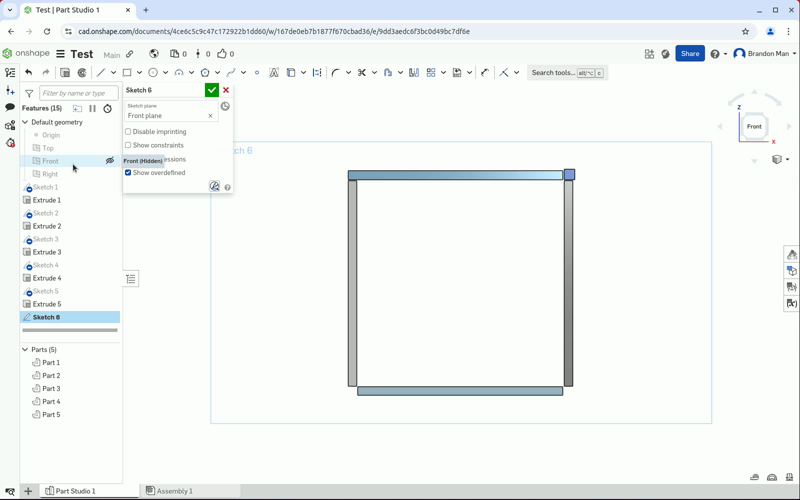
mouse_move(73, 352)
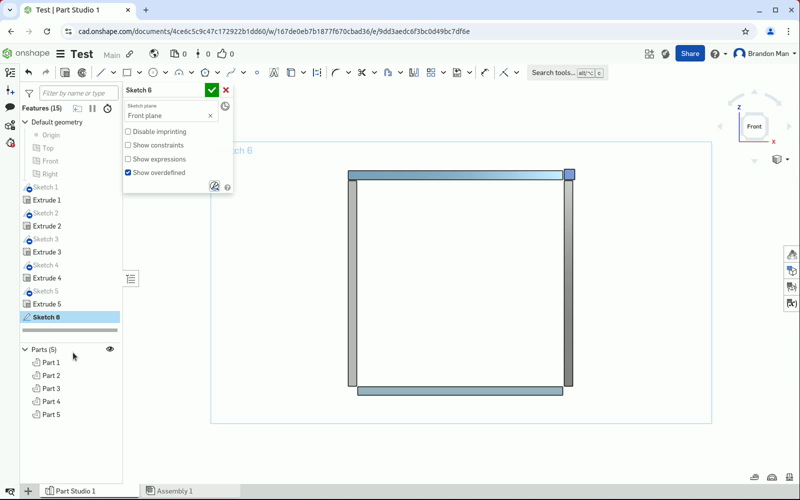
key(y)
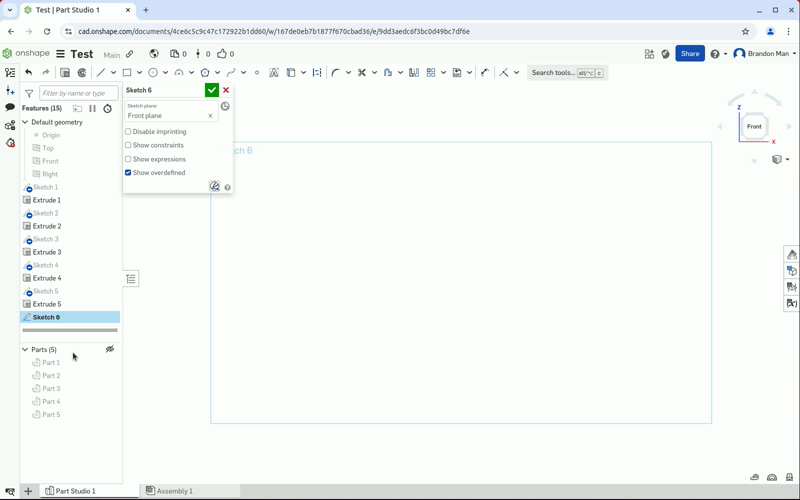
key(l)
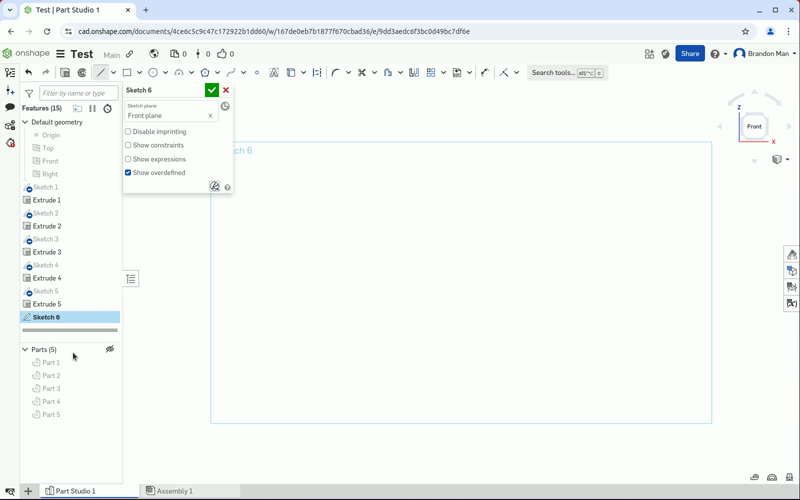
key_down(shift)
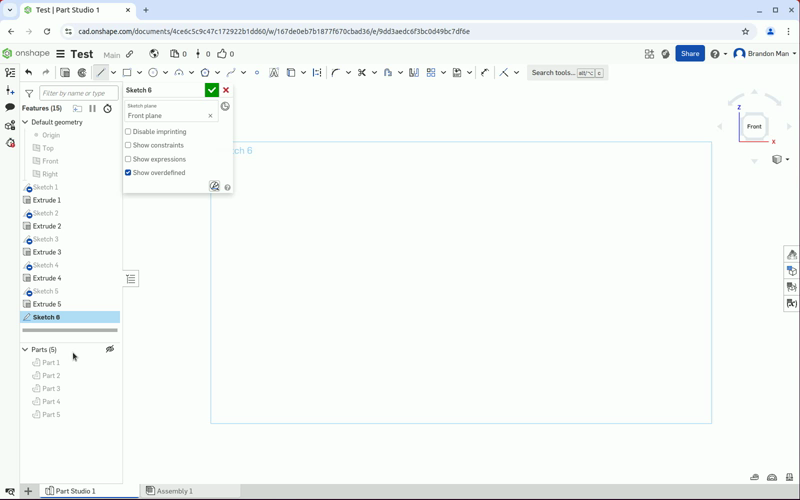
mouse_move(348, 395)
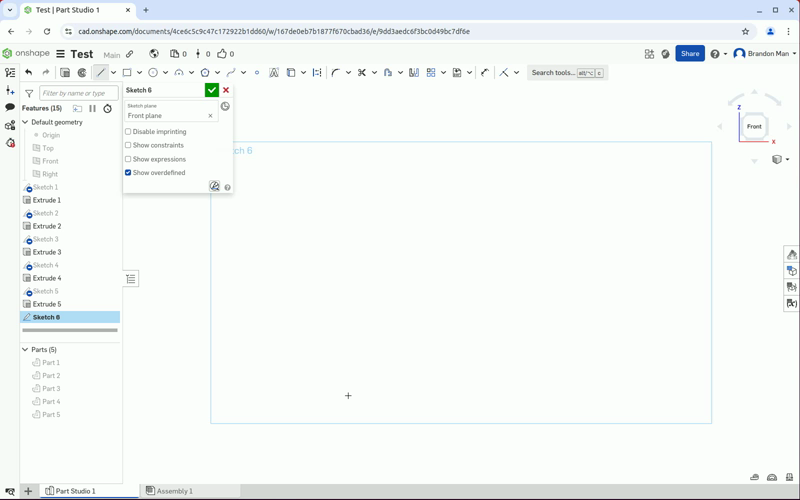
click(348, 395)
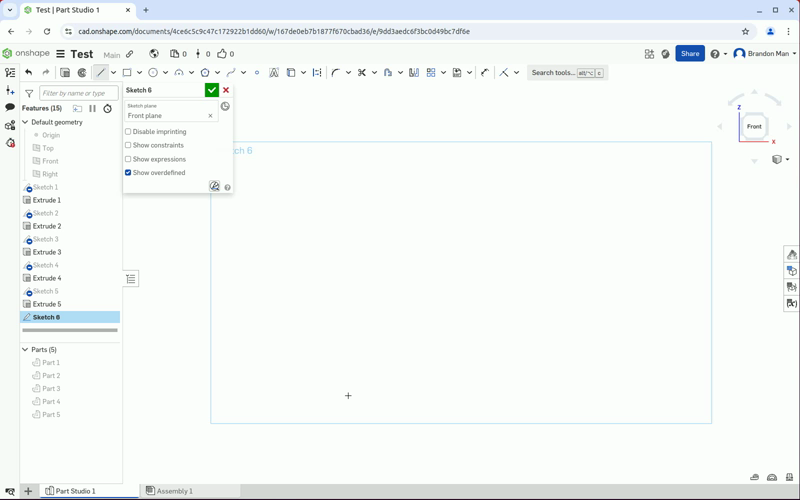
key_up(shift)
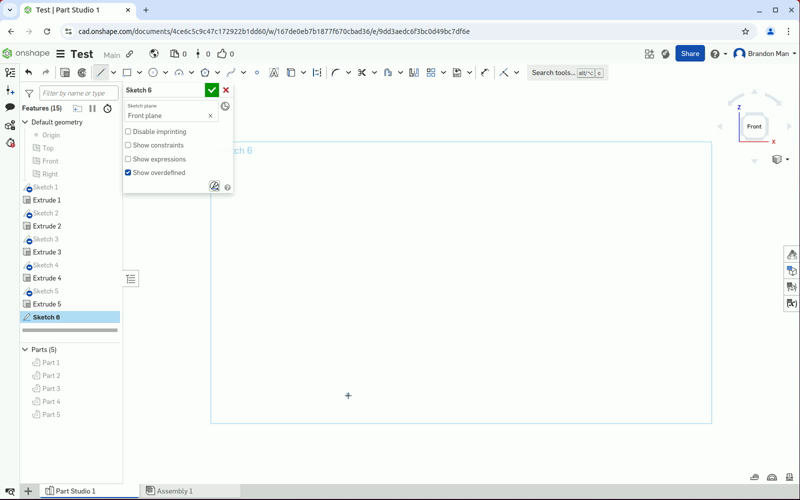
key_down(shift)
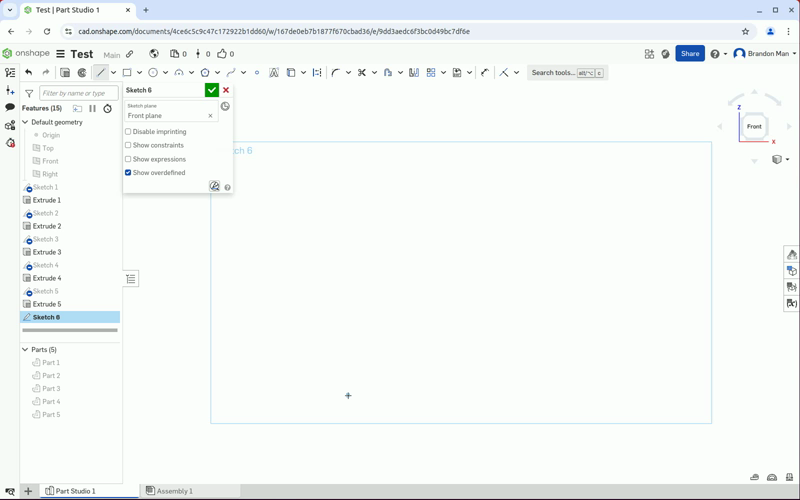
mouse_move(378, 395)
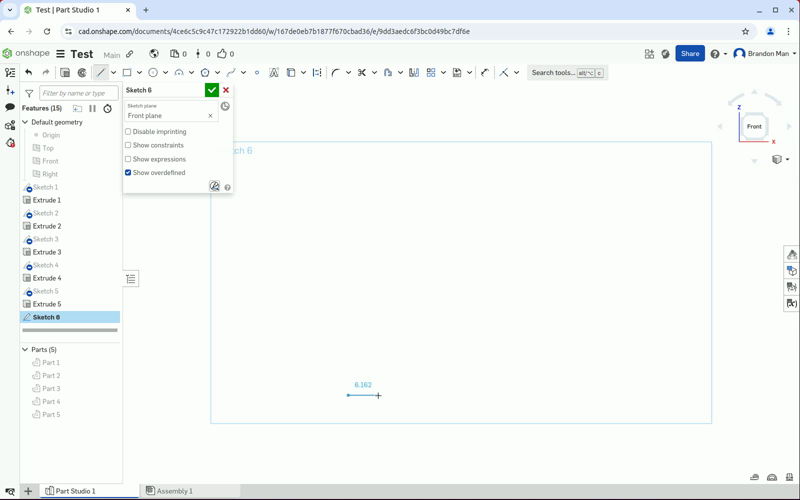
mouse_move(358, 395)
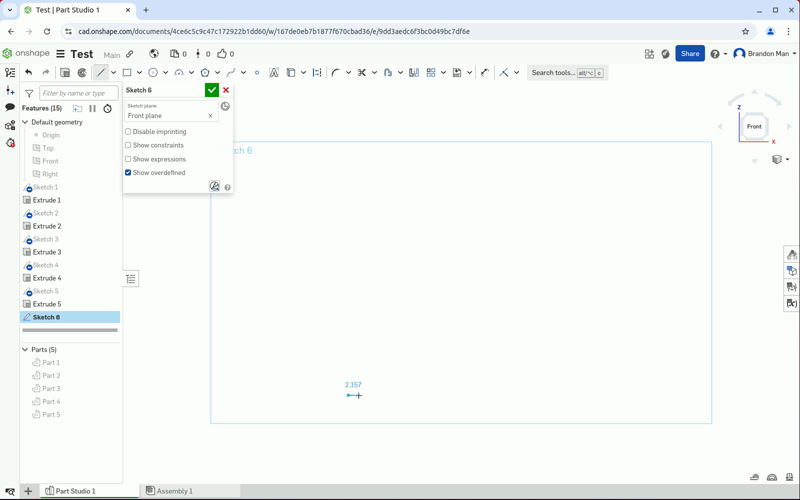
click(358, 395)
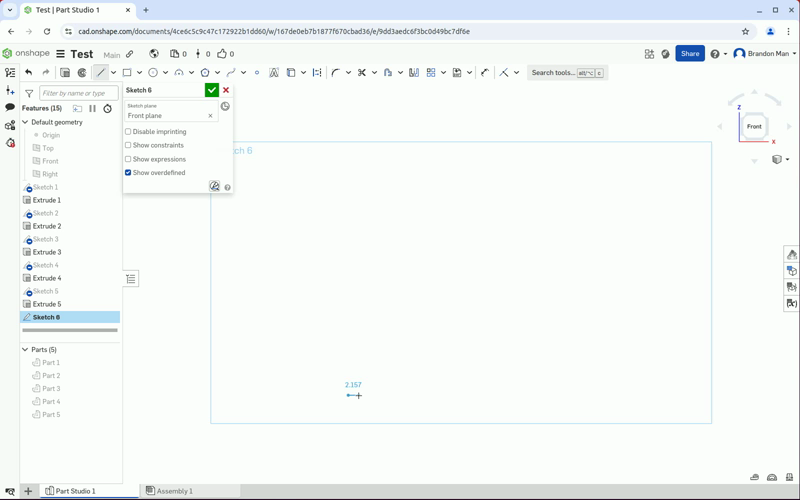
key_up(shift)
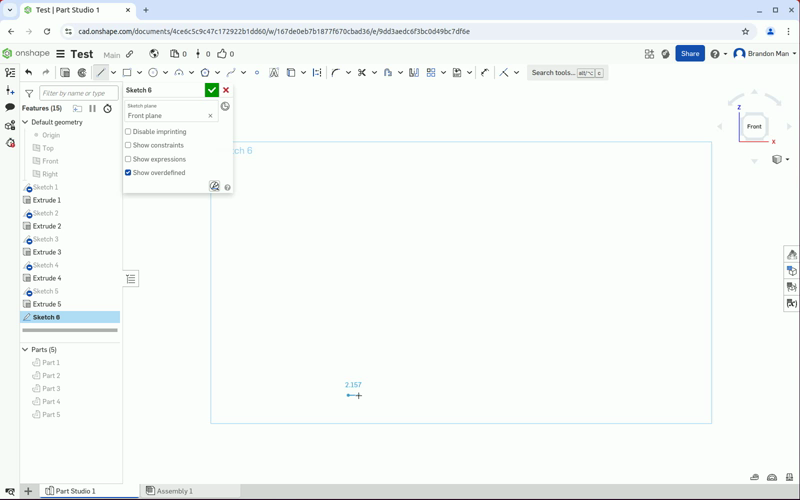
key_down(shift)
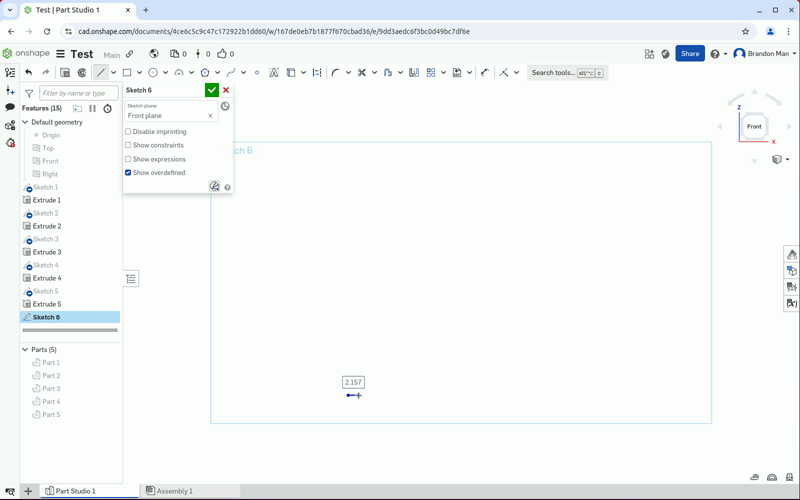
mouse_move(388, 395)
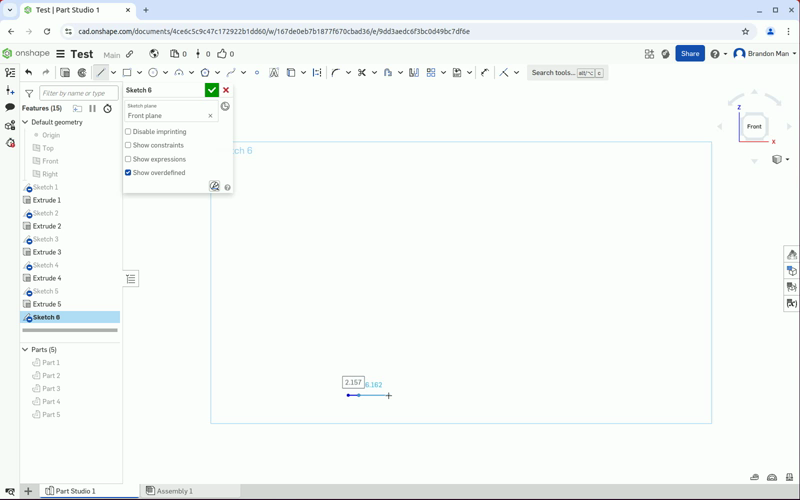
mouse_move(358, 384)
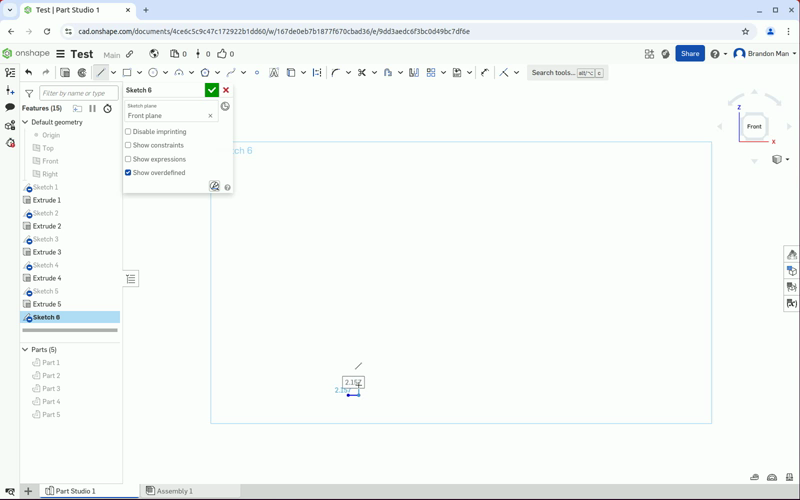
click(358, 384)
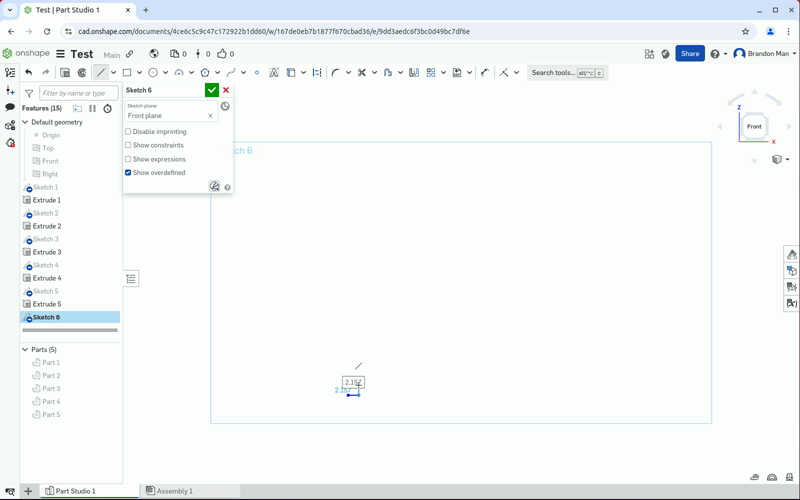
key_up(shift)
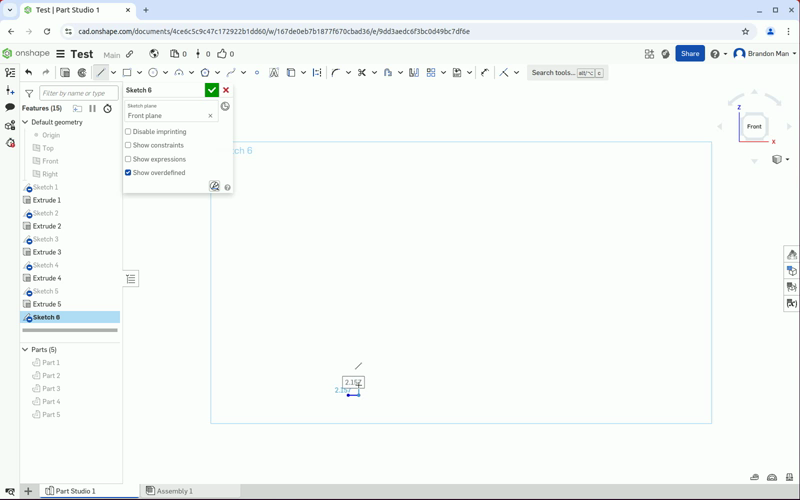
key_down(shift)
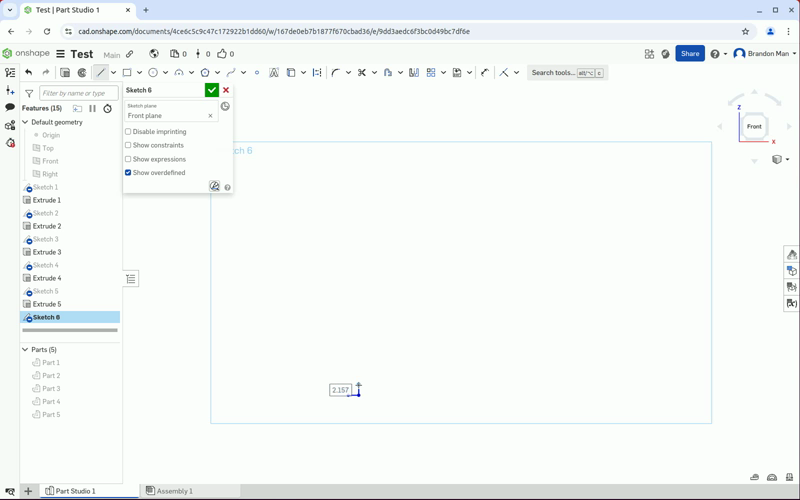
mouse_move(388, 384)
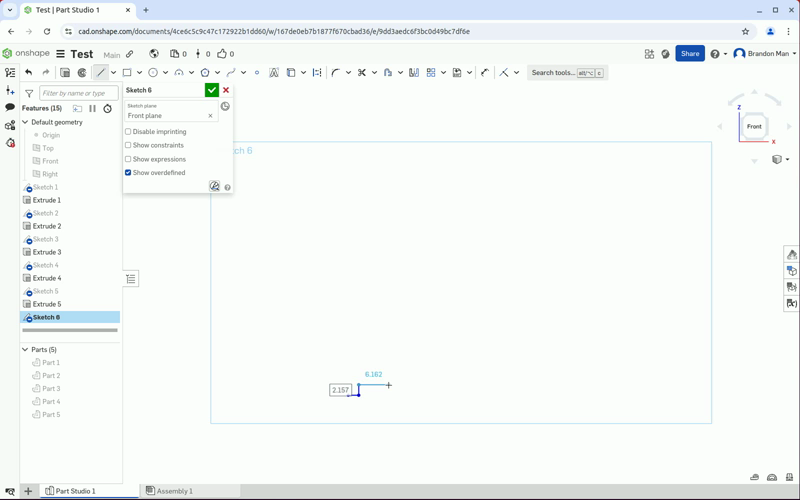
mouse_move(348, 384)
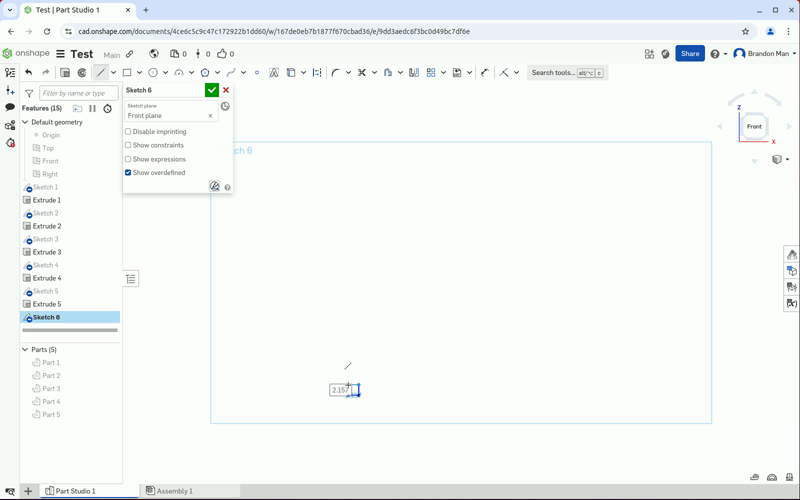
click(348, 384)
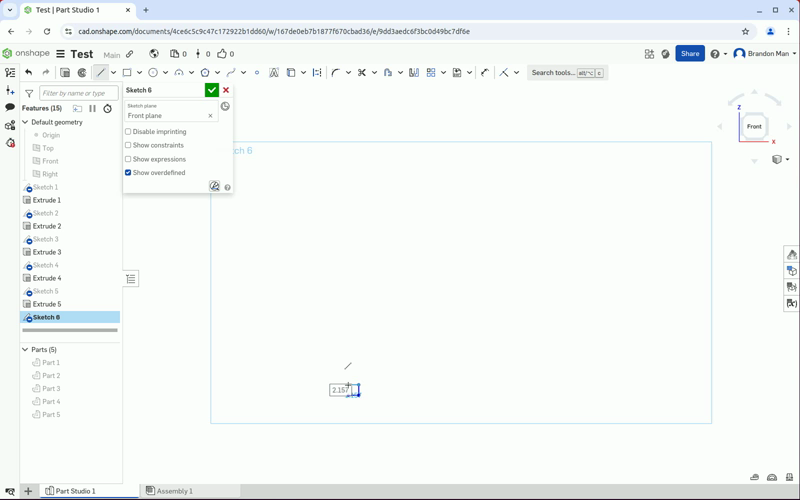
key_up(shift)
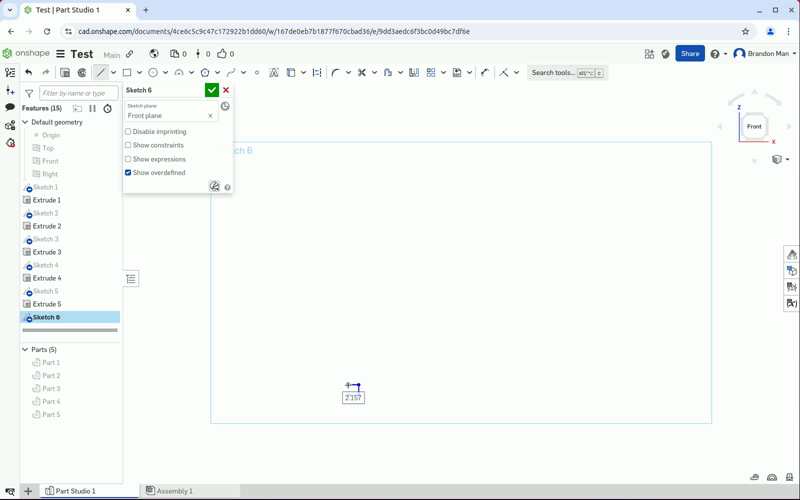
mouse_move(378, 384)
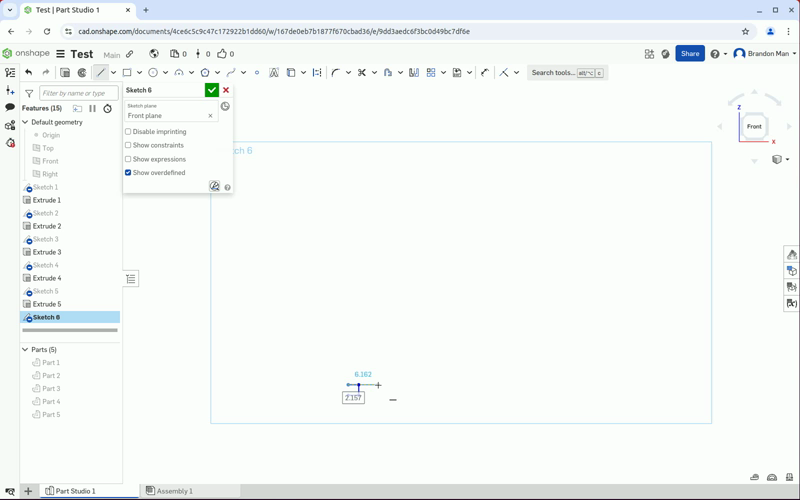
key_down(shift)
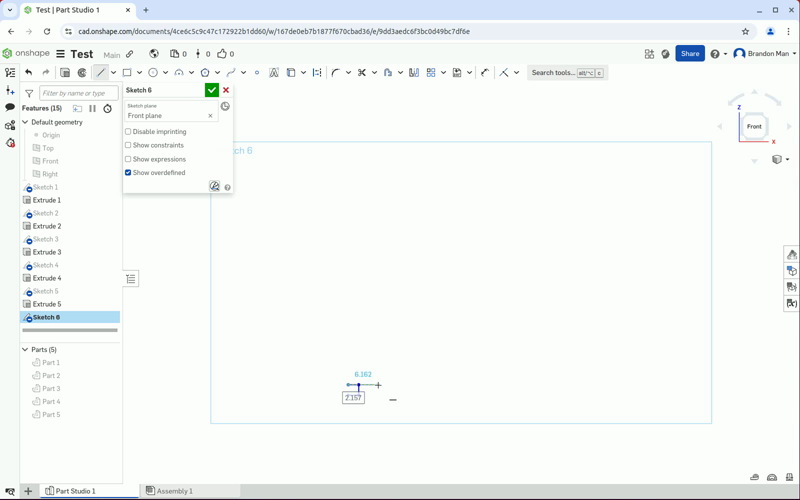
mouse_move(348, 395)
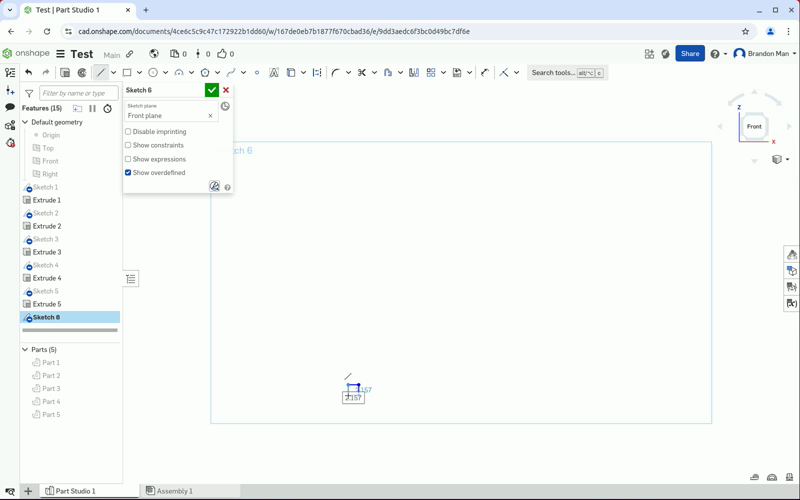
key_up(shift)
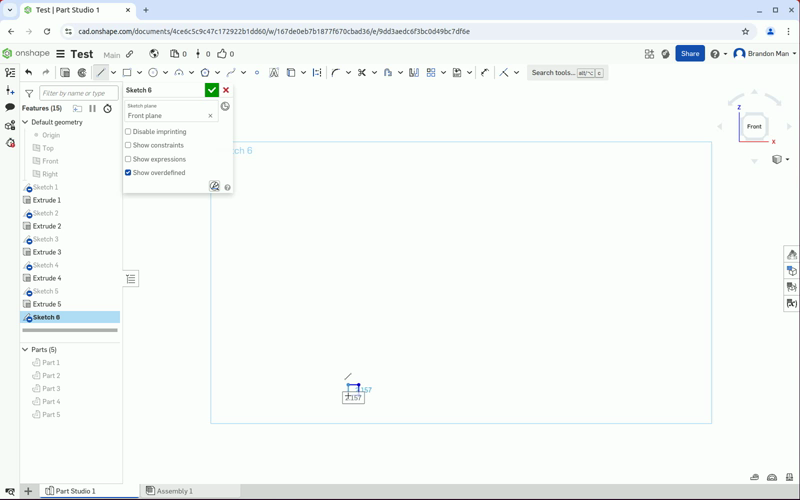
click(348, 395)
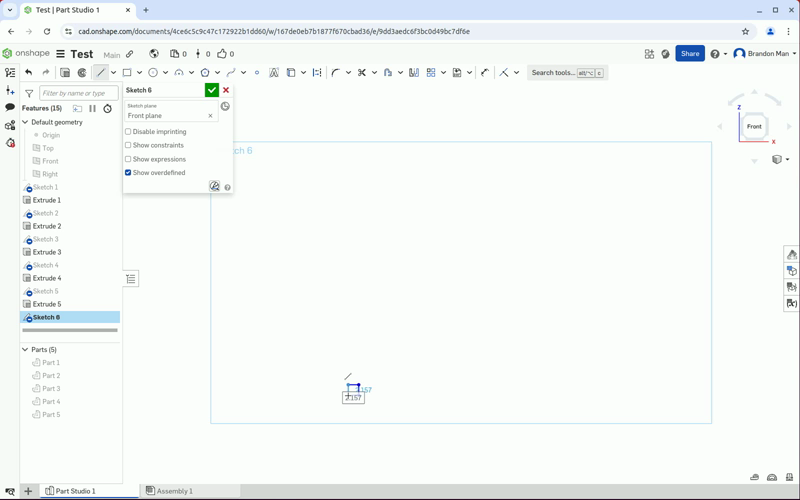
key(esc)
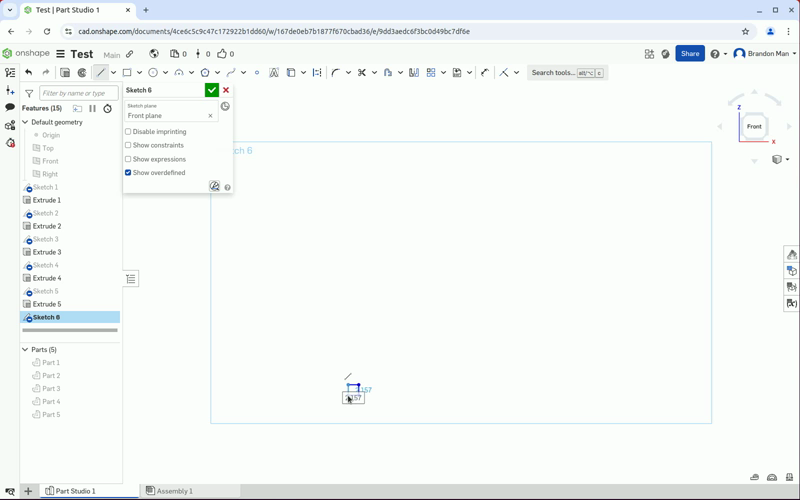
mouse_move(348, 389)
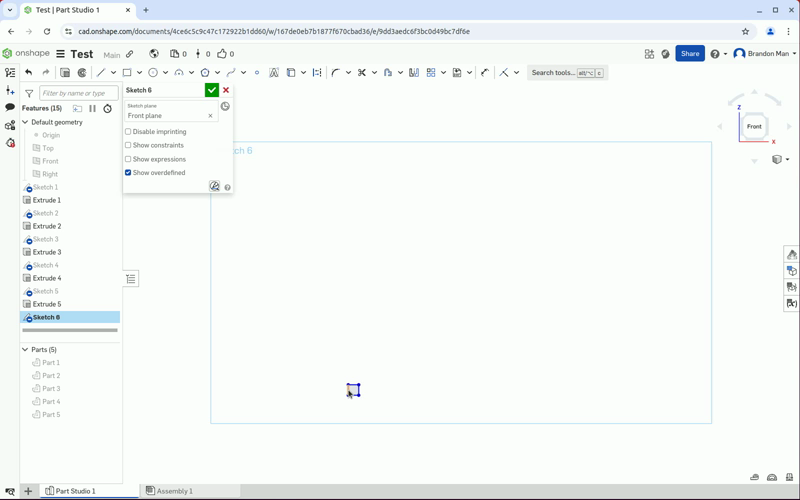
scroll(6)
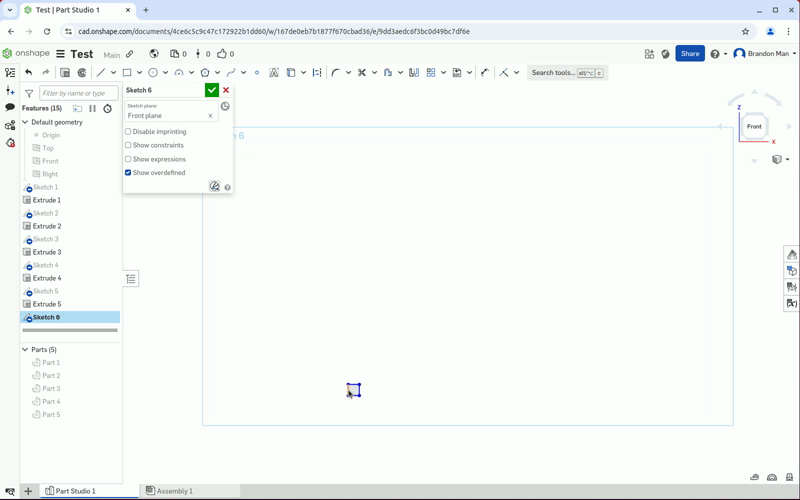
scroll(6)
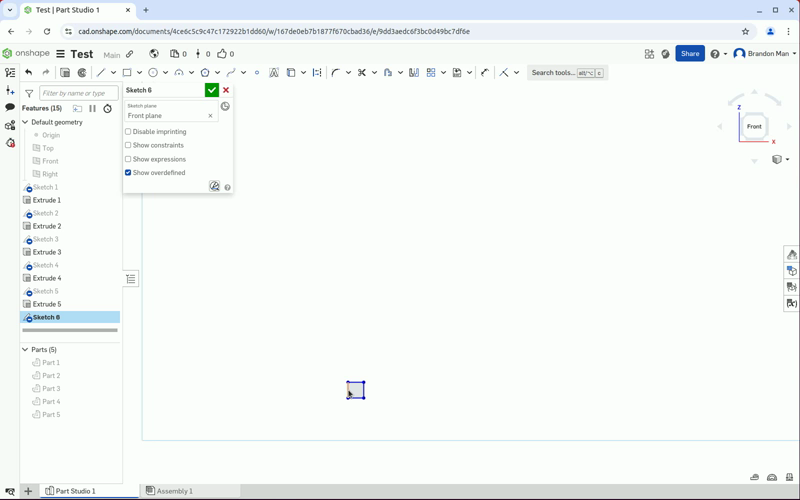
scroll(6)
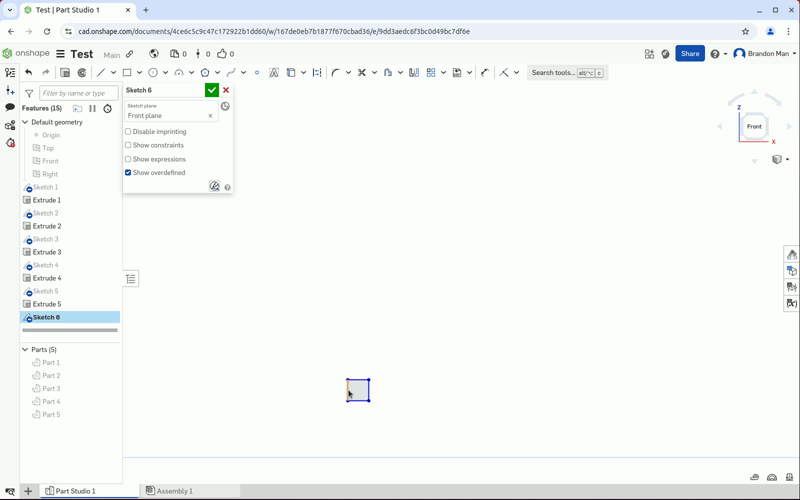
scroll(6)
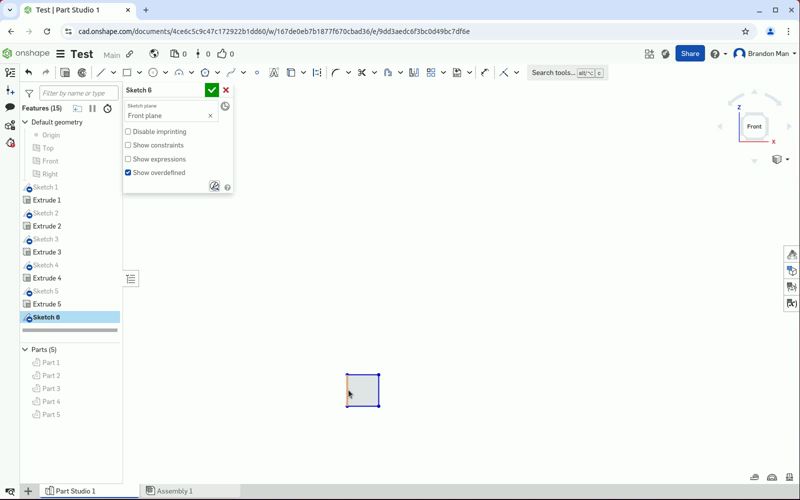
scroll(6)
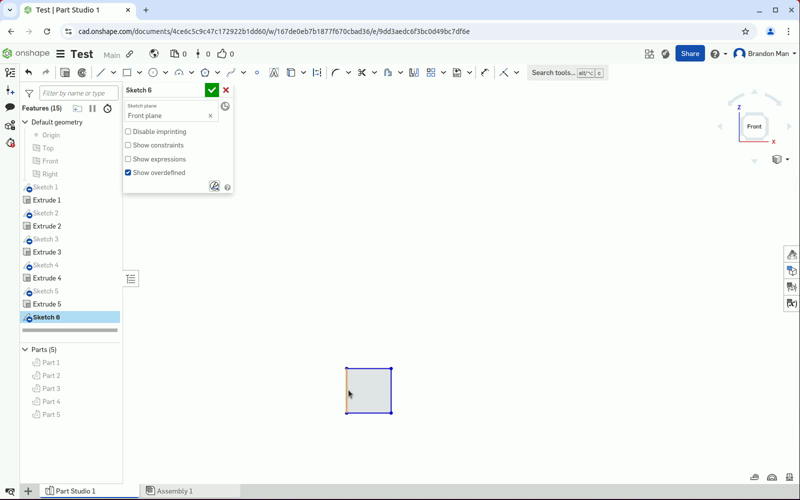
scroll(6)
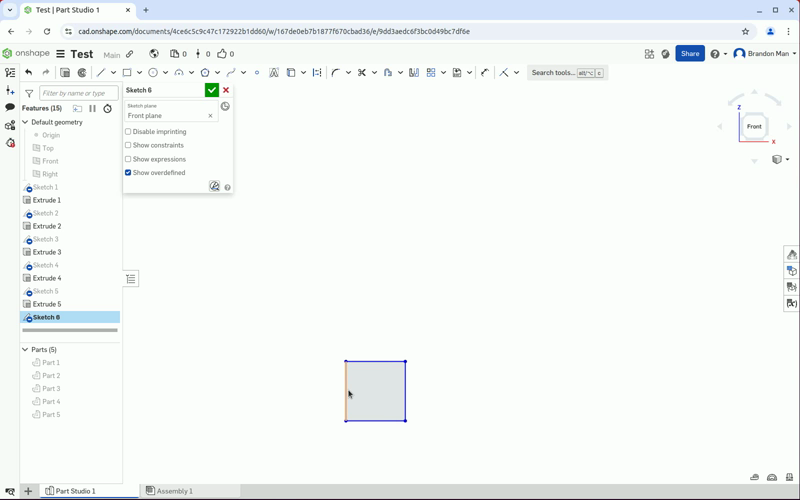
scroll(6)
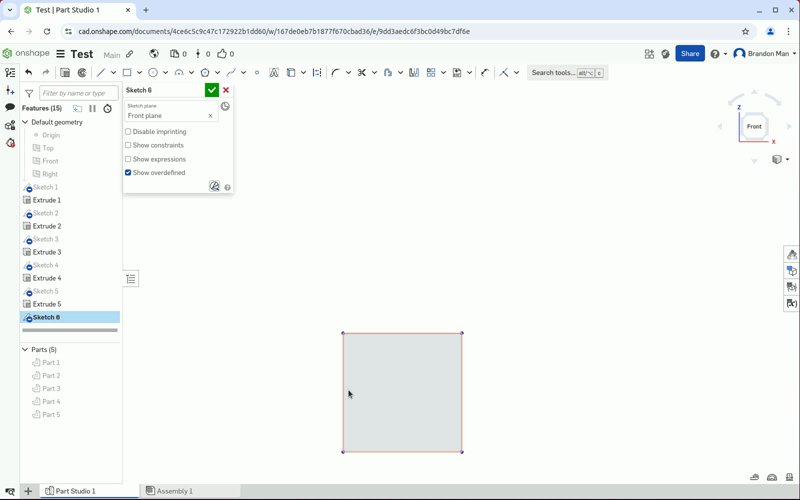
click(348, 389)
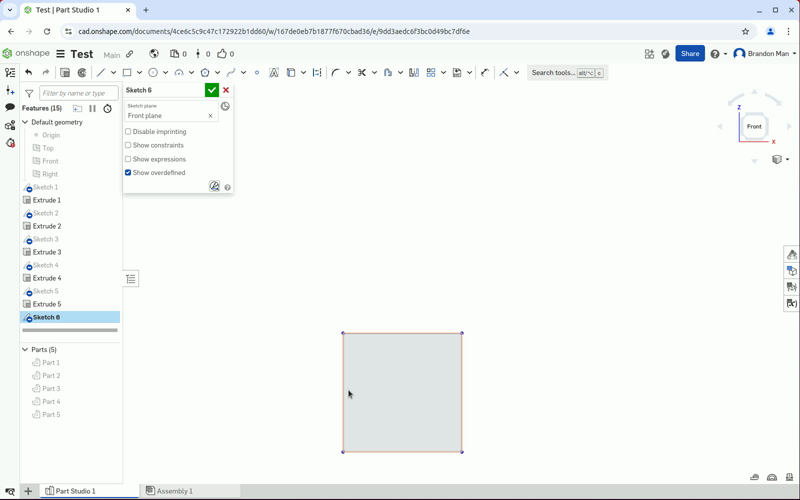
scroll(-6)
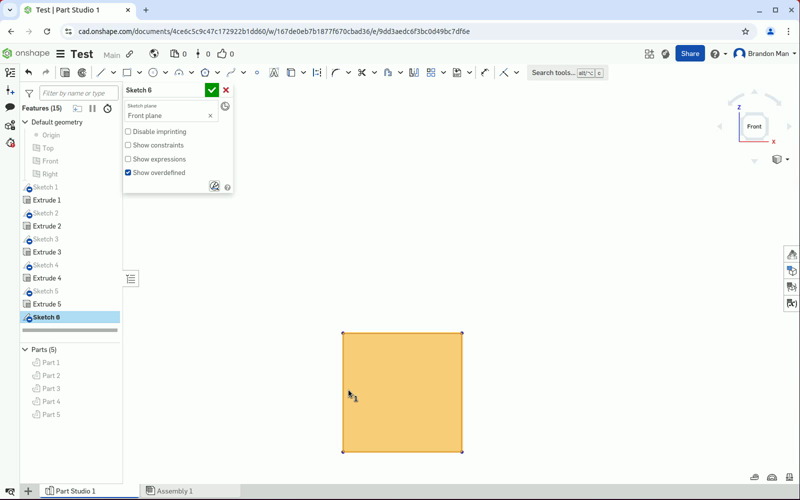
scroll(-6)
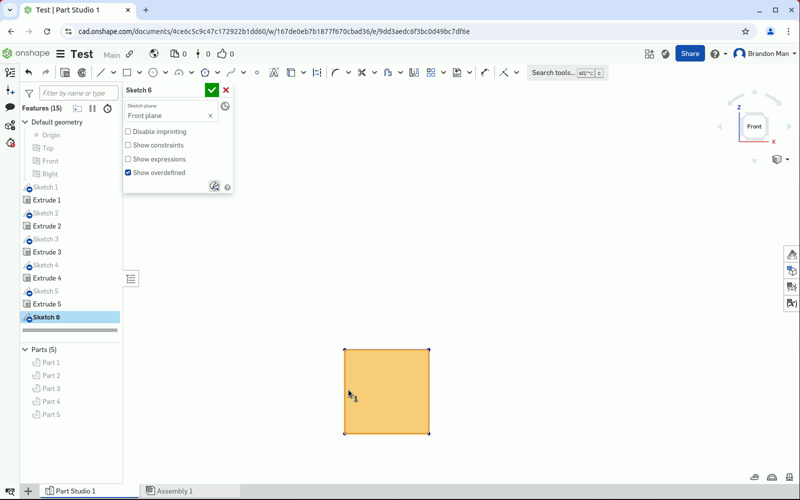
scroll(-6)
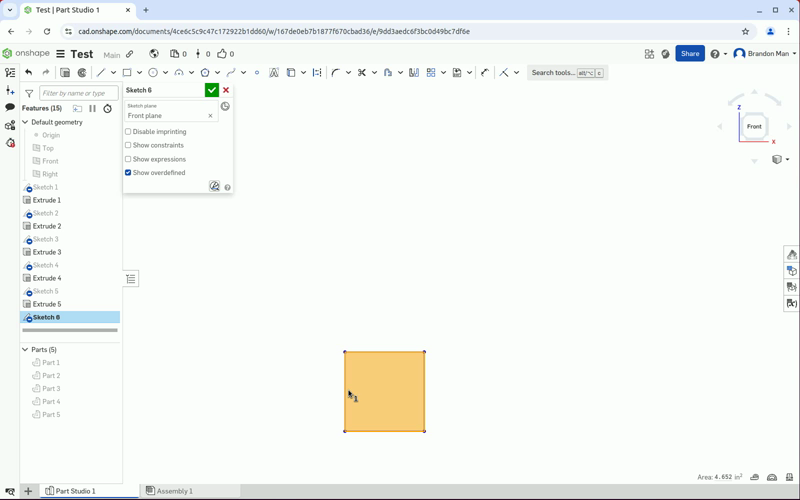
scroll(-6)
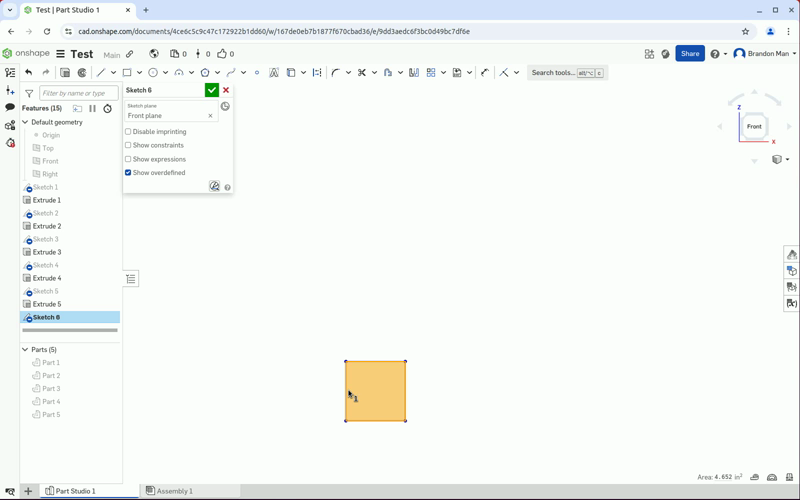
scroll(-6)
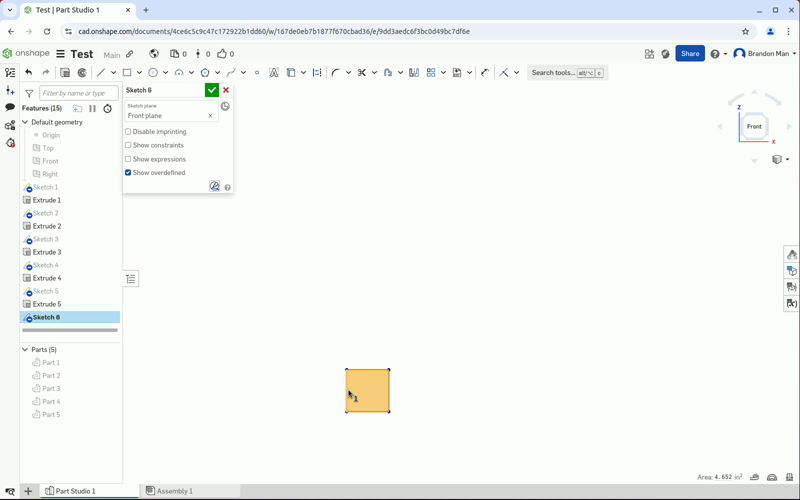
scroll(-6)
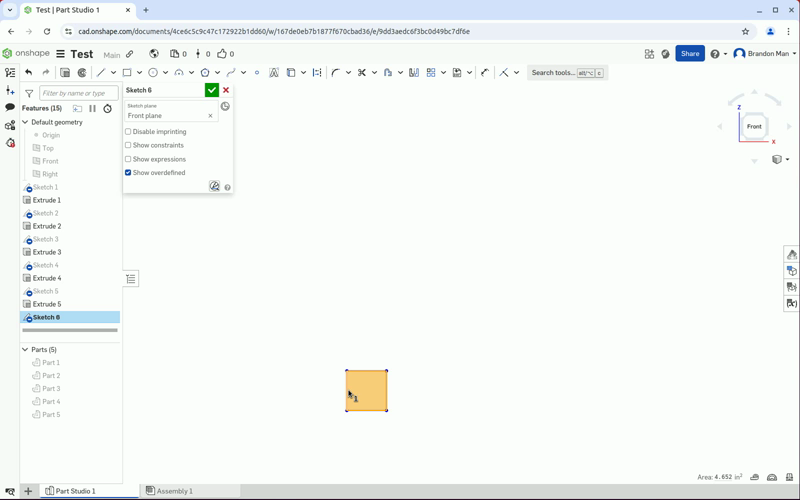
scroll(-6)
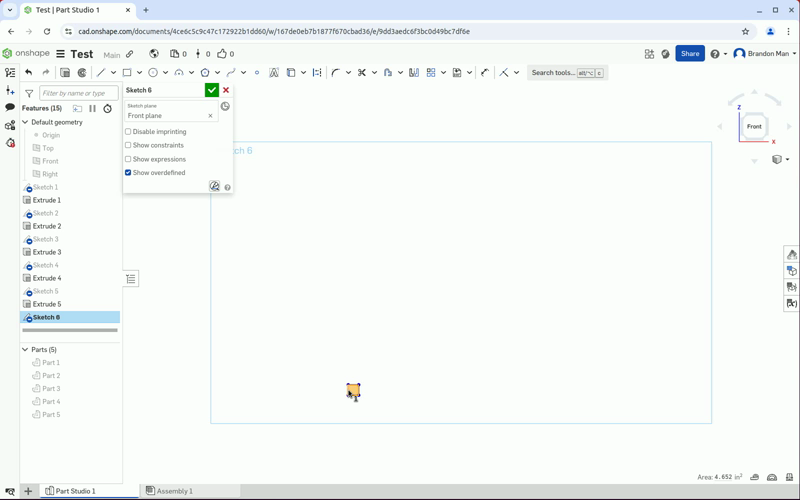
mouse_move(73, 352)
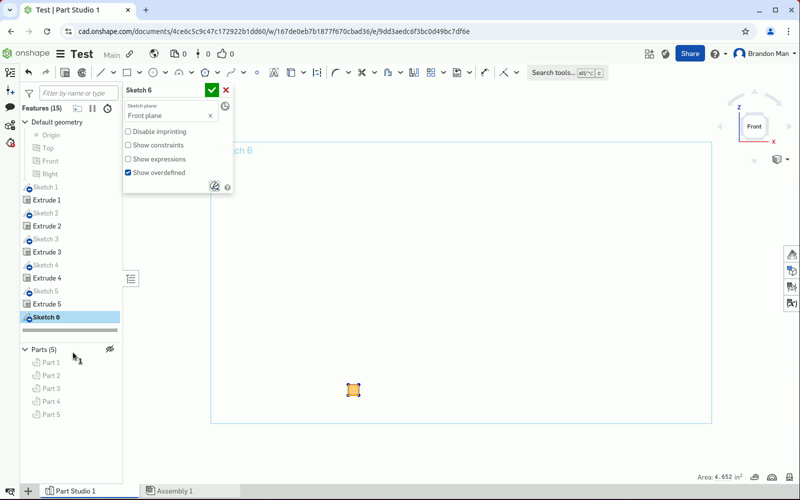
key(shift+y)
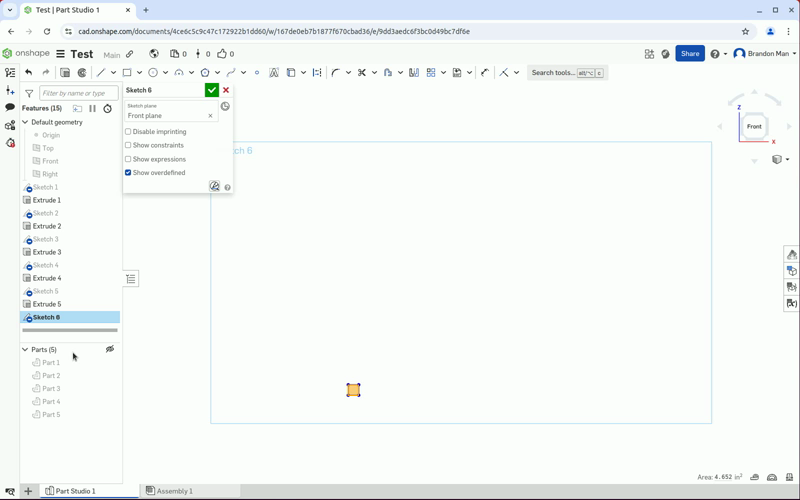
key(shift+e)
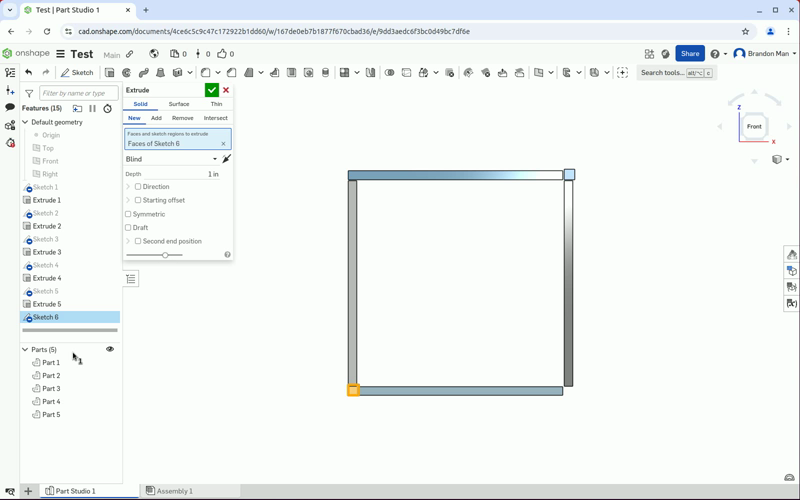
mouse_move(143, 106)
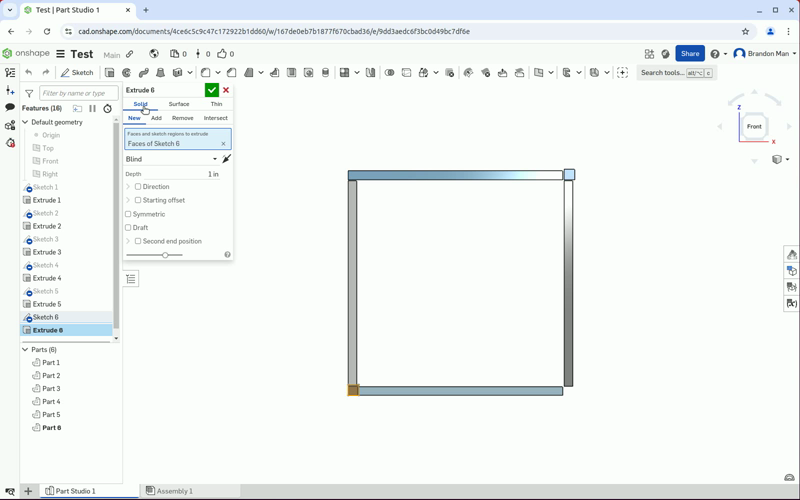
click(143, 106)
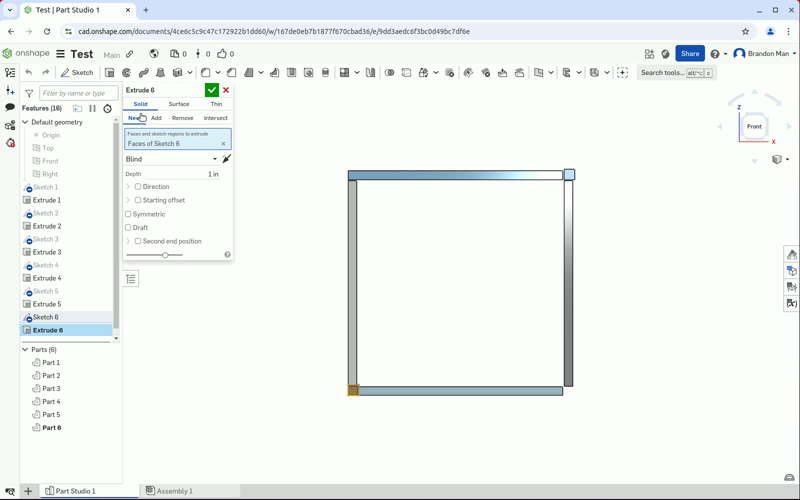
mouse_move(137, 120)
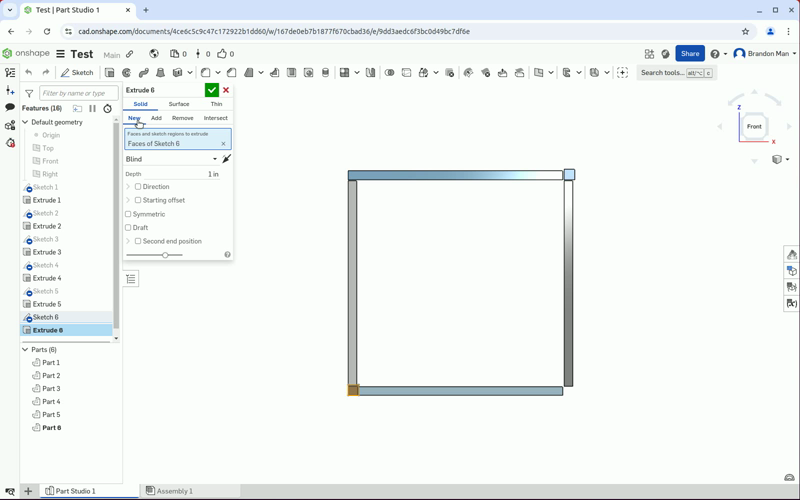
click(137, 120)
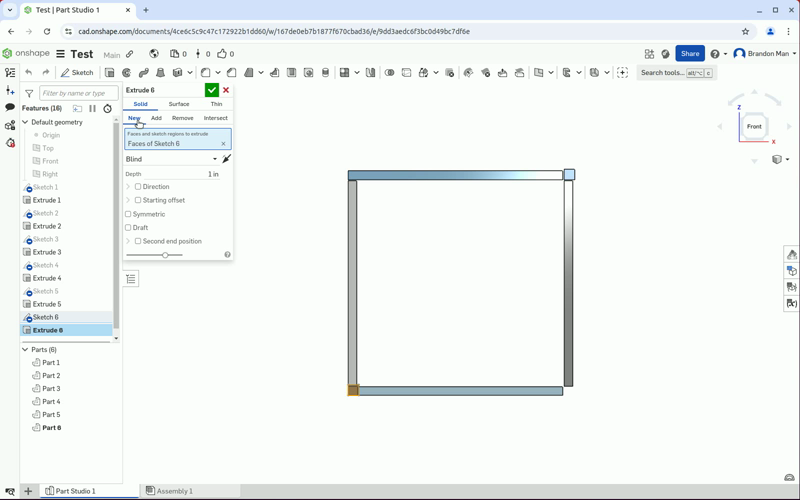
key(tab, 4)
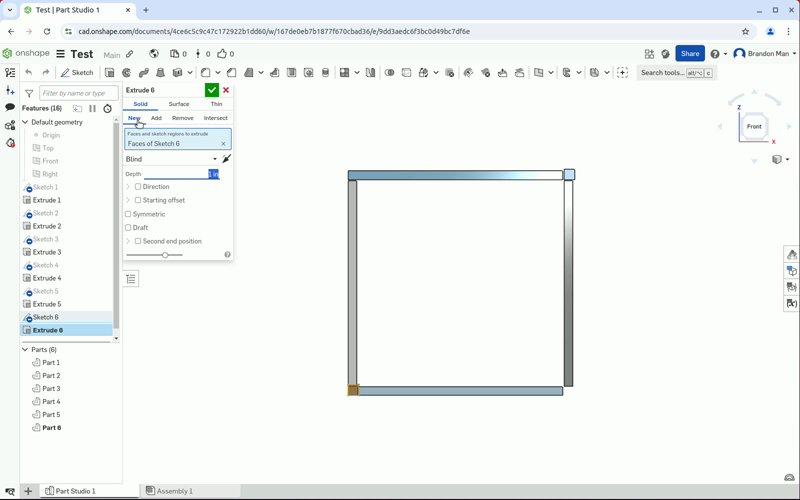
text(46.216)
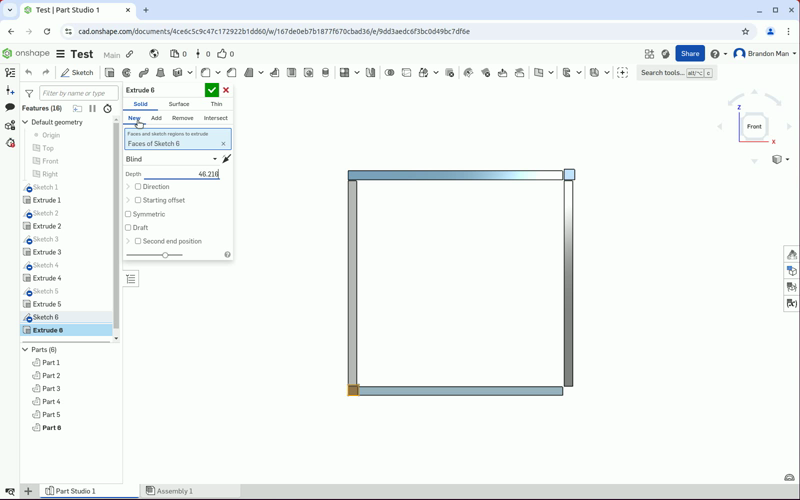
key(tab, 3)
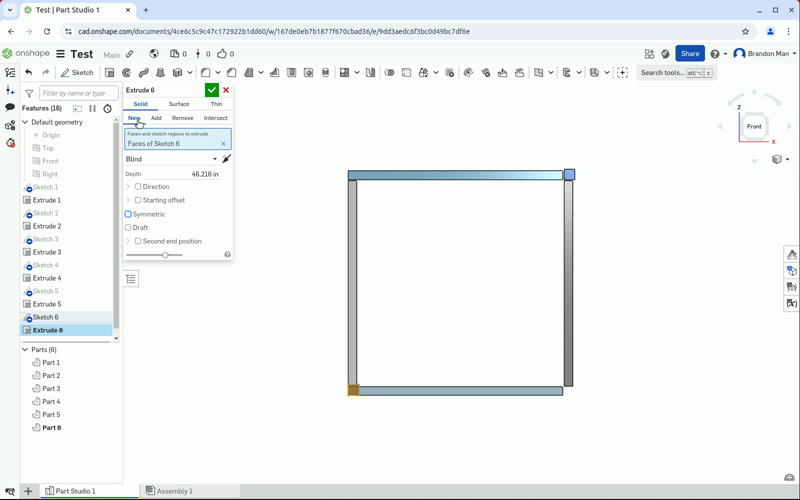
key(space)
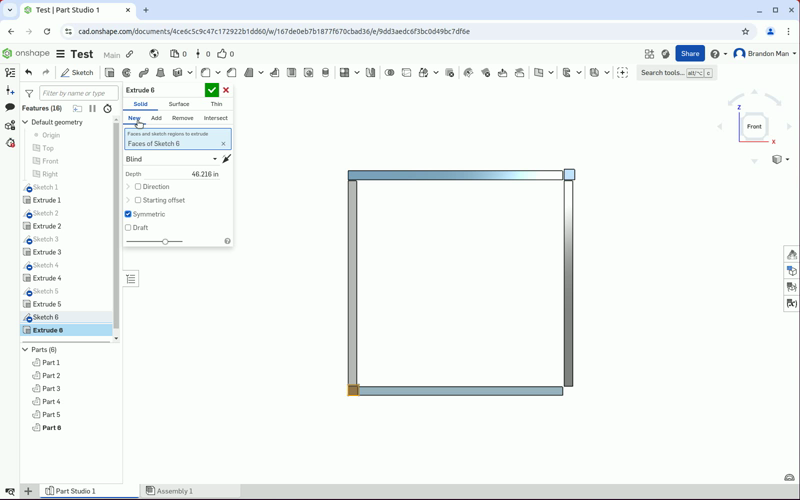
key(enter)
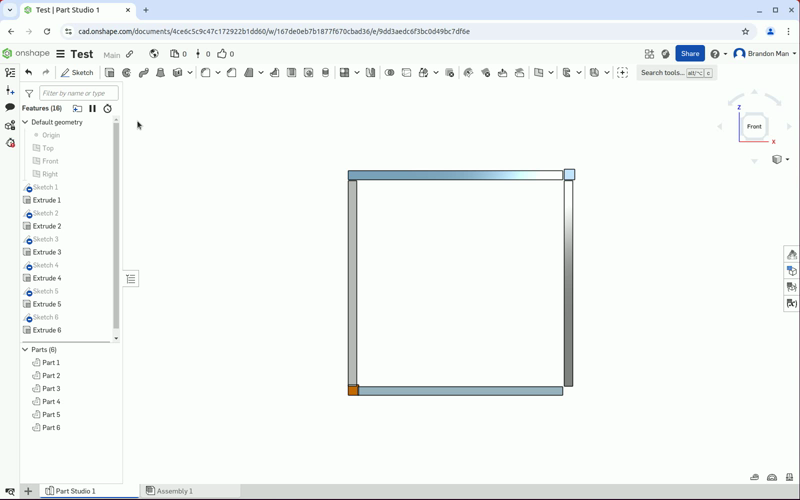
key(shift+h)
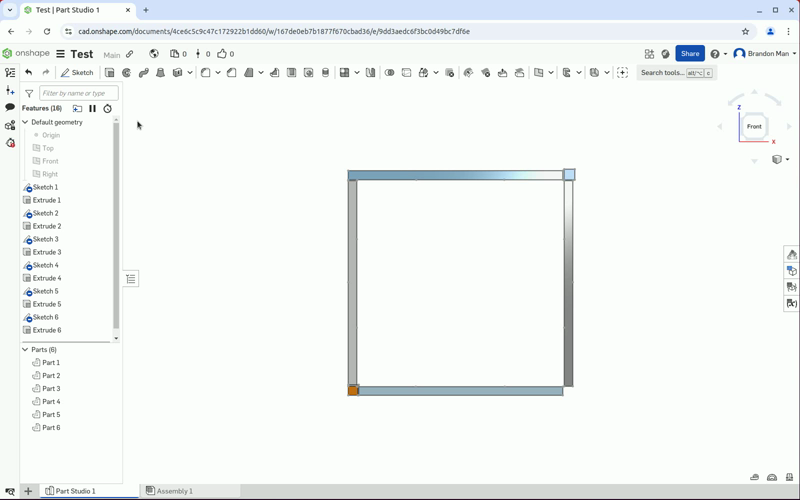
key(shift+h)
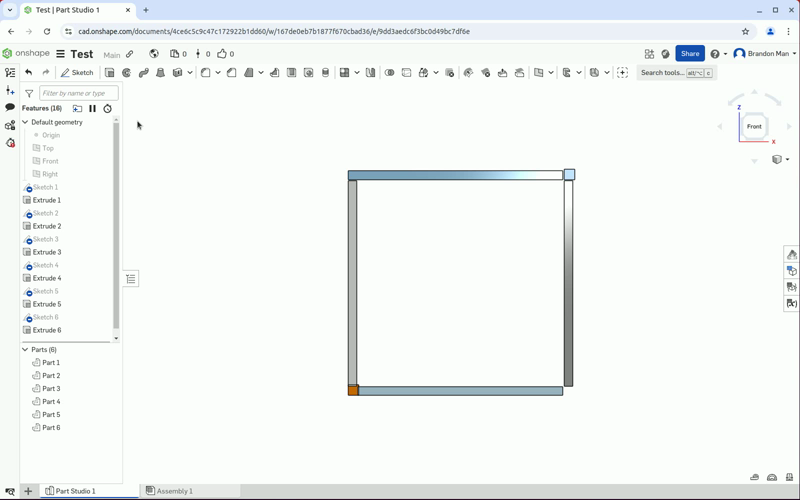
mouse_move(69, 189)
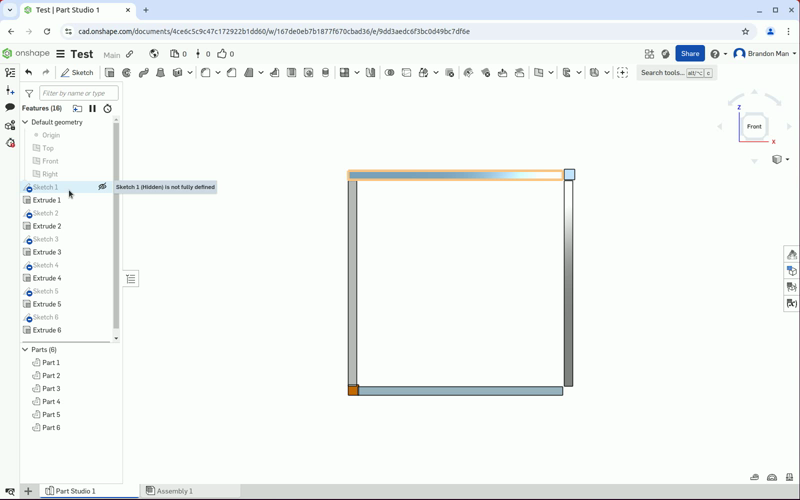
click(69, 189)
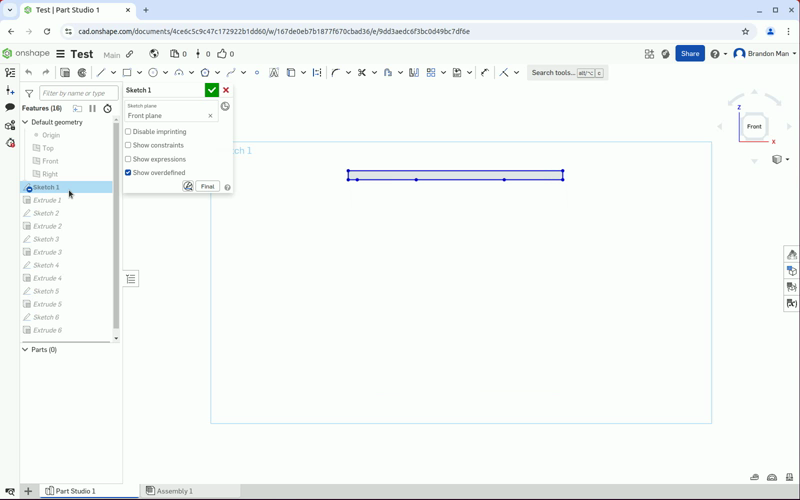
mouse_move(229, 92)
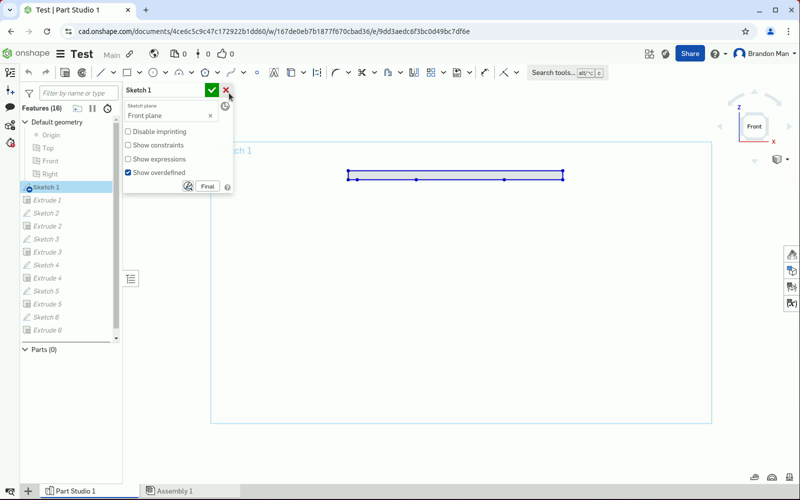
click(229, 92)
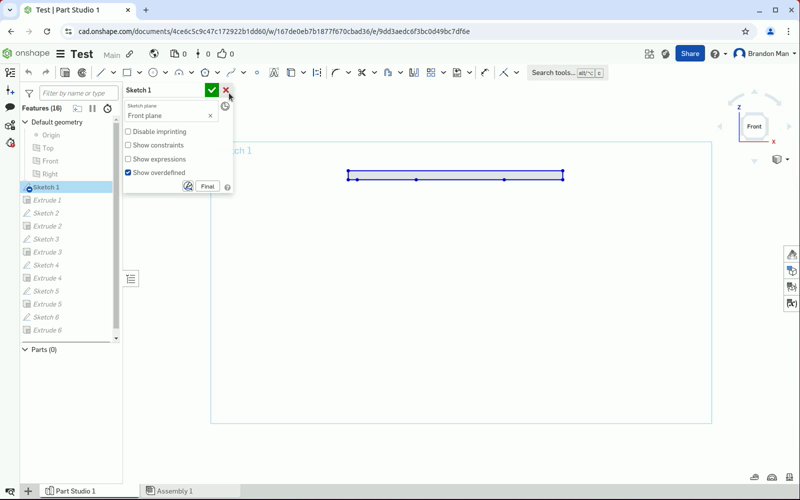
key(shift+s)
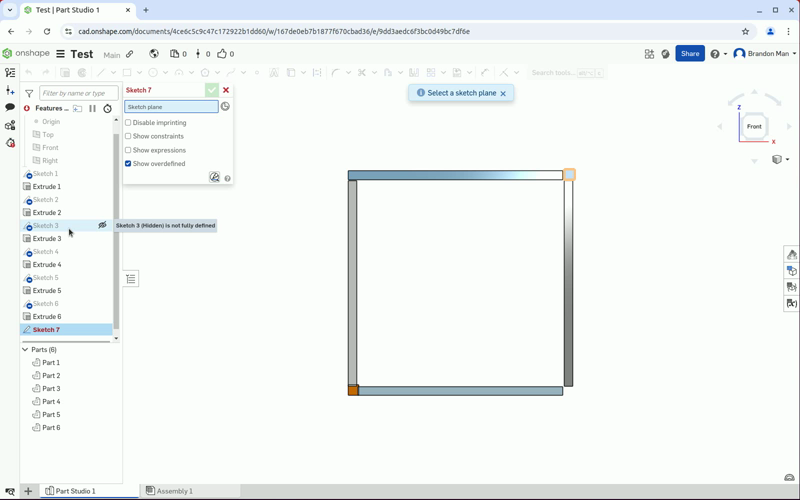
scroll(3)
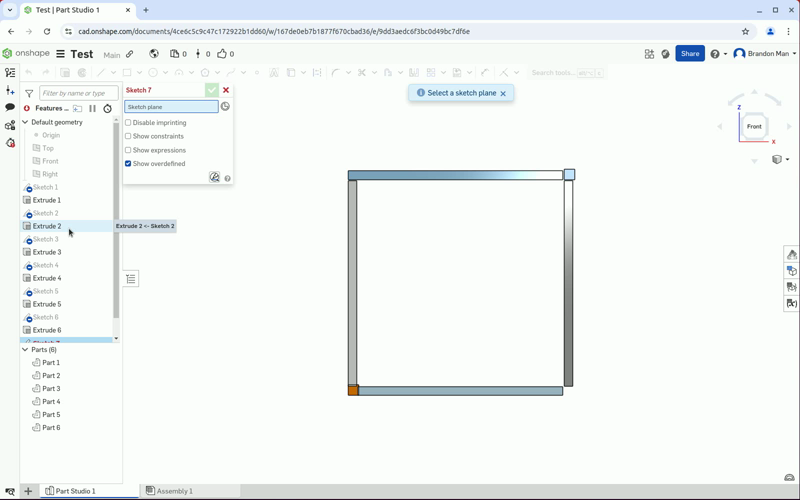
mouse_move(69, 163)
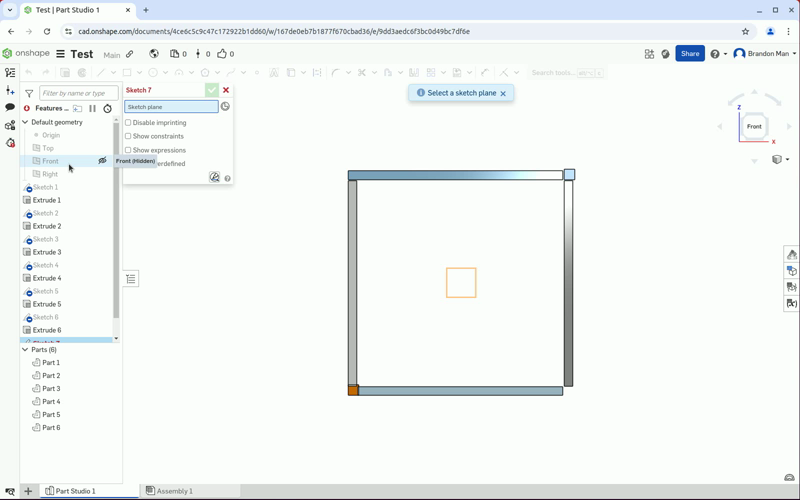
click(69, 163)
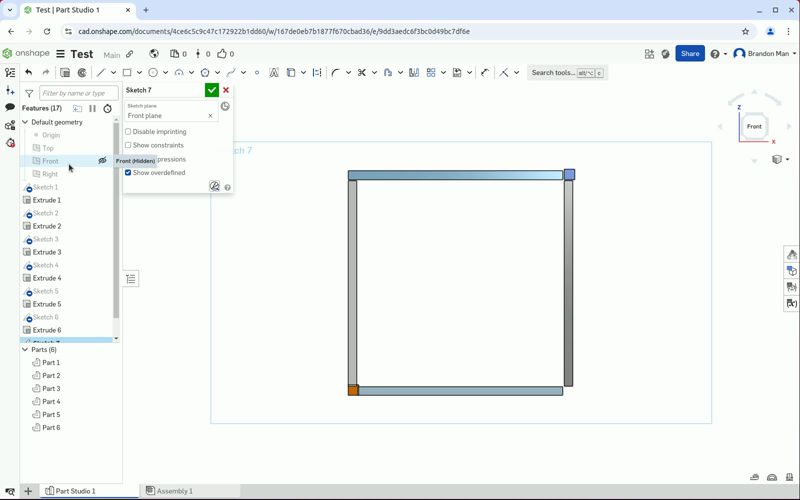
mouse_move(73, 352)
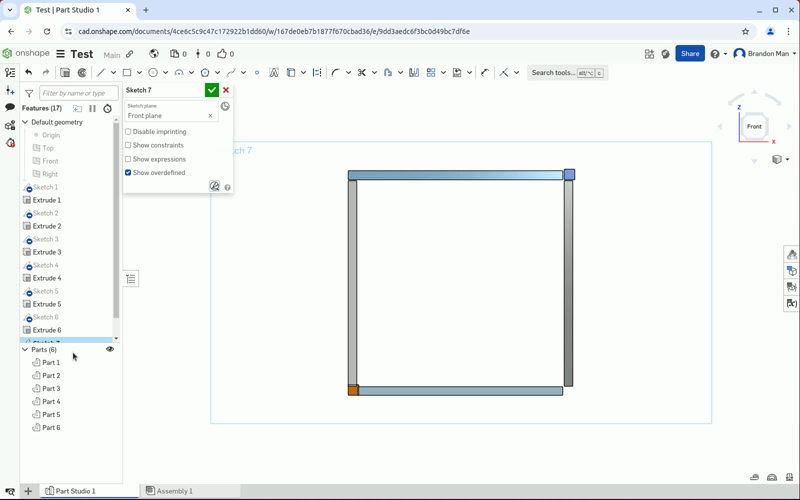
key(y)
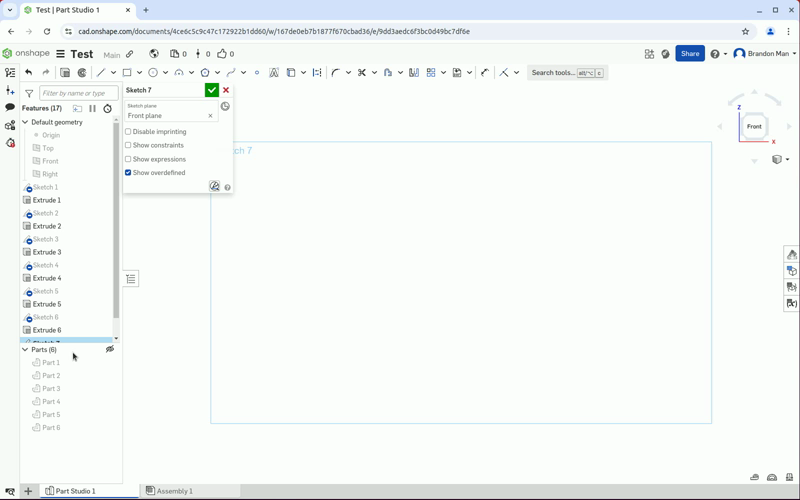
key(l)
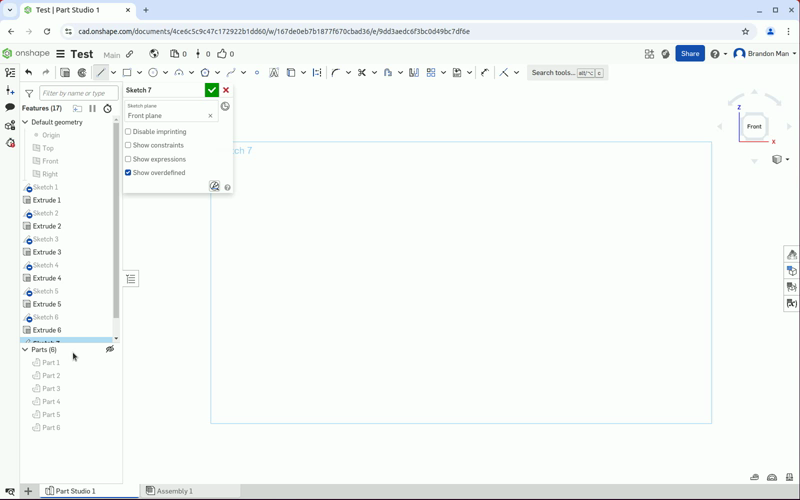
key_down(shift)
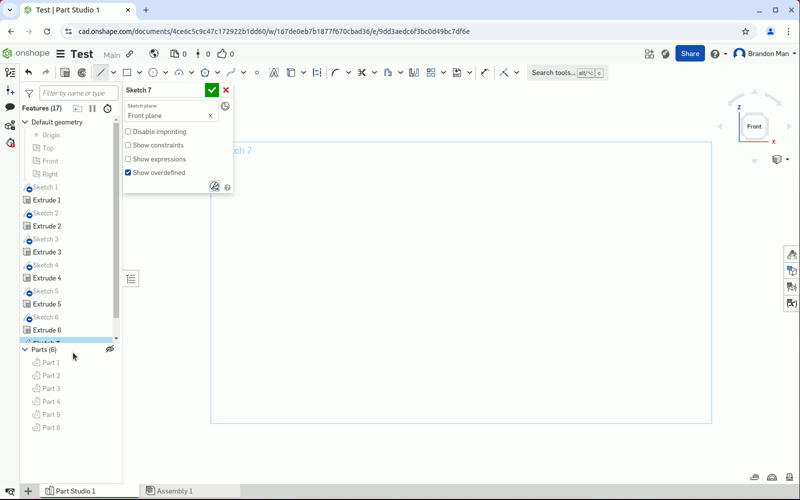
mouse_move(564, 395)
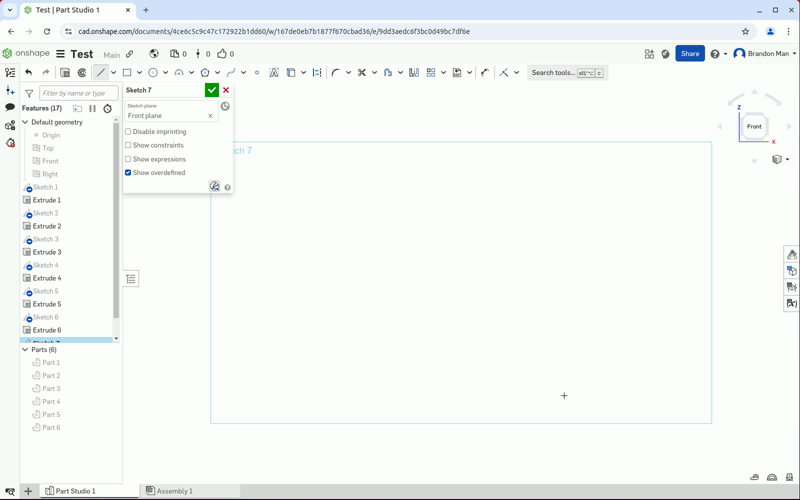
click(564, 395)
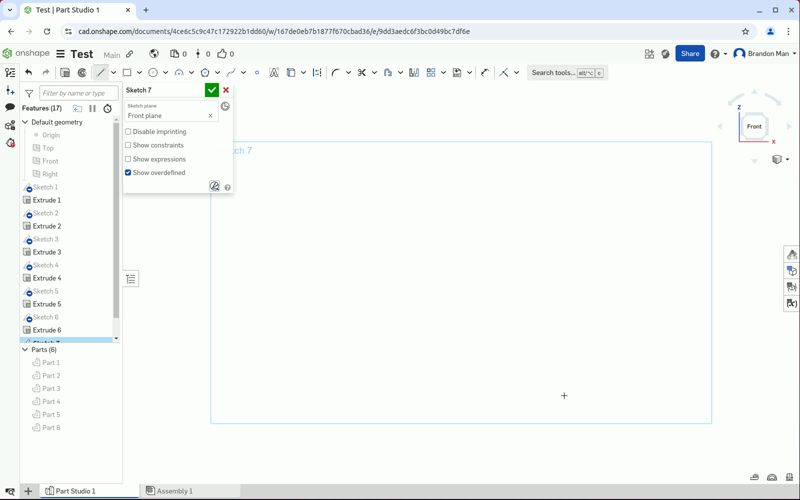
key_up(shift)
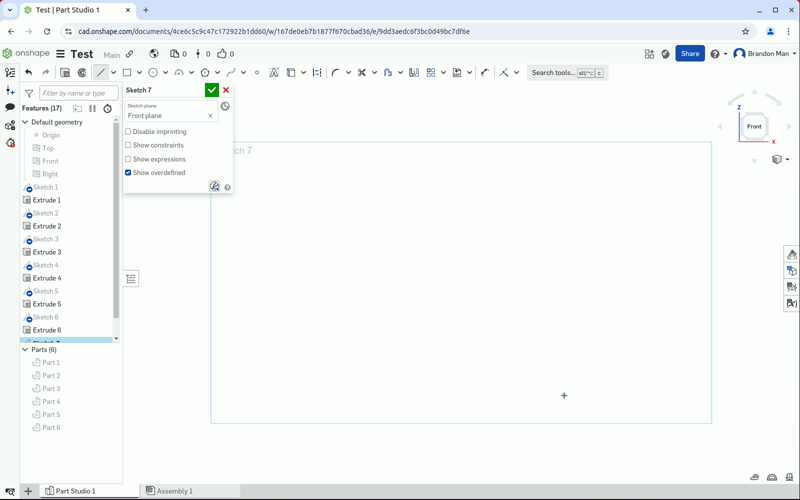
key_down(shift)
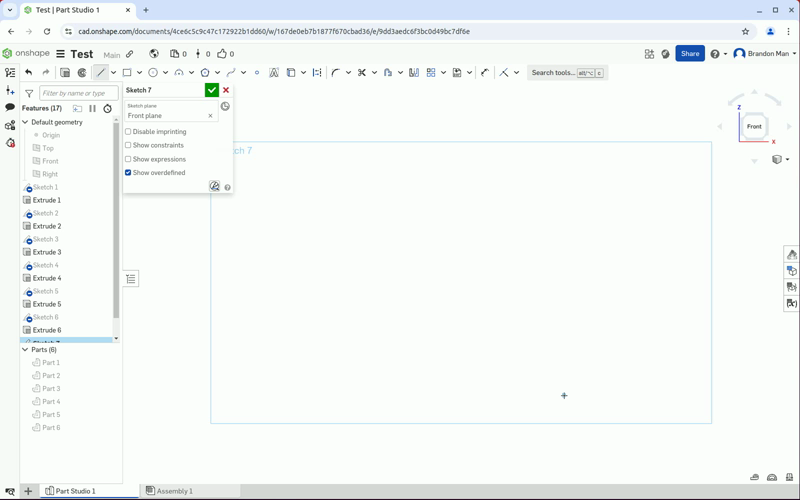
mouse_move(589, 395)
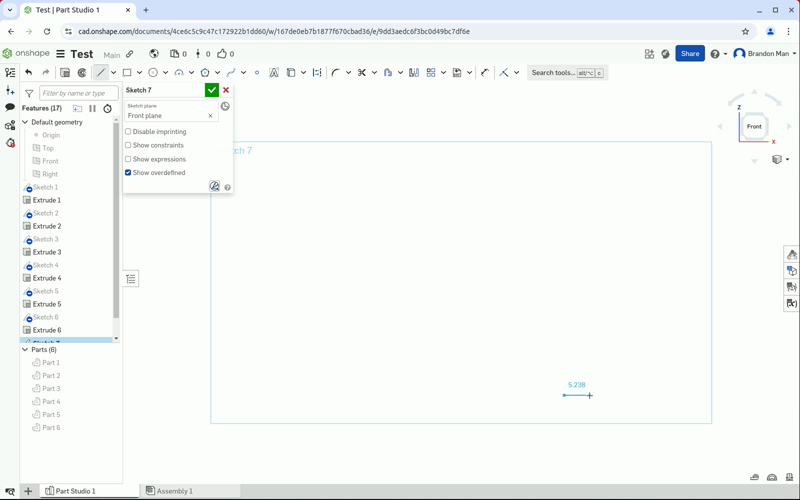
mouse_move(574, 395)
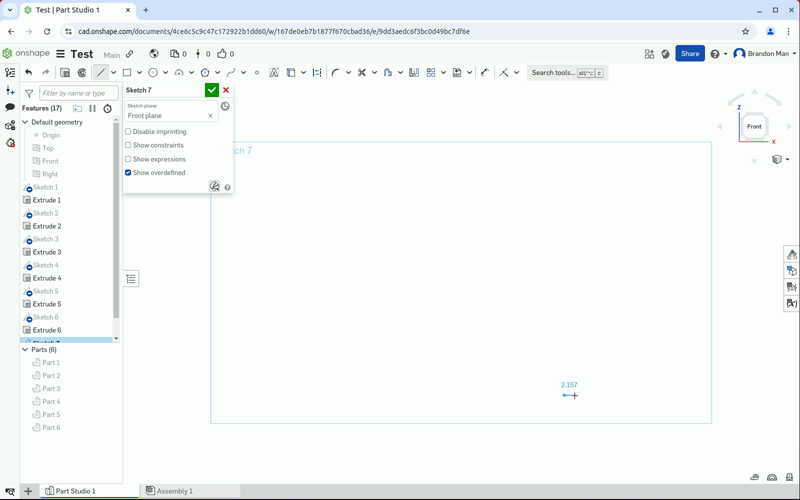
click(574, 395)
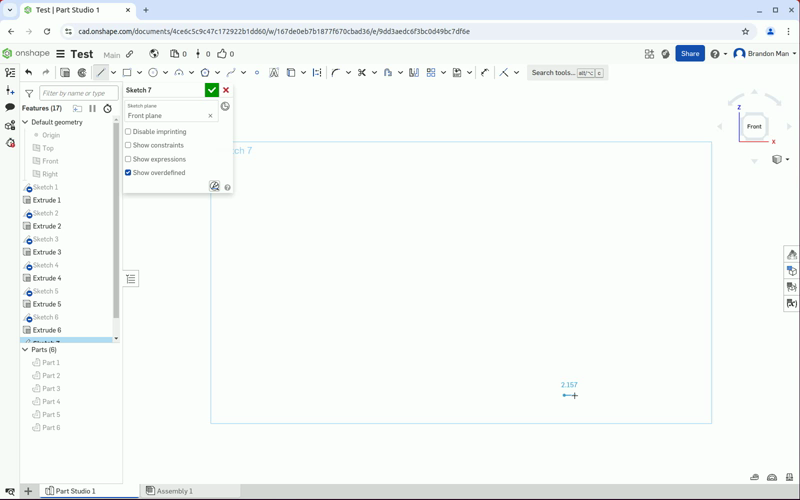
key_up(shift)
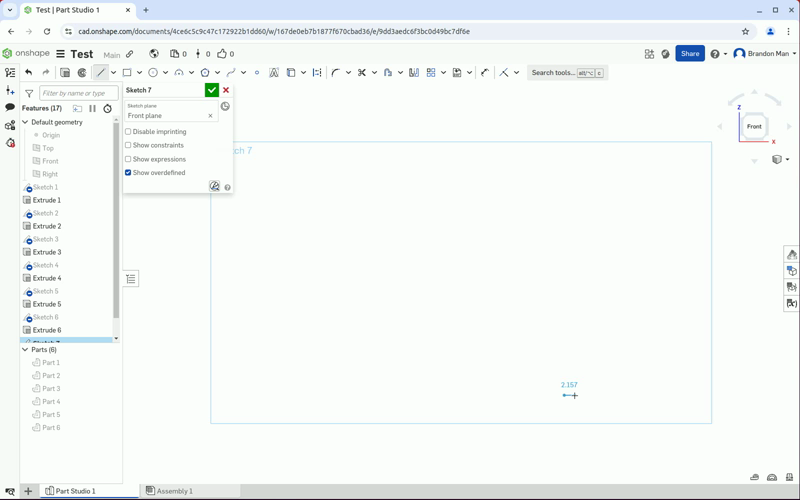
key_down(shift)
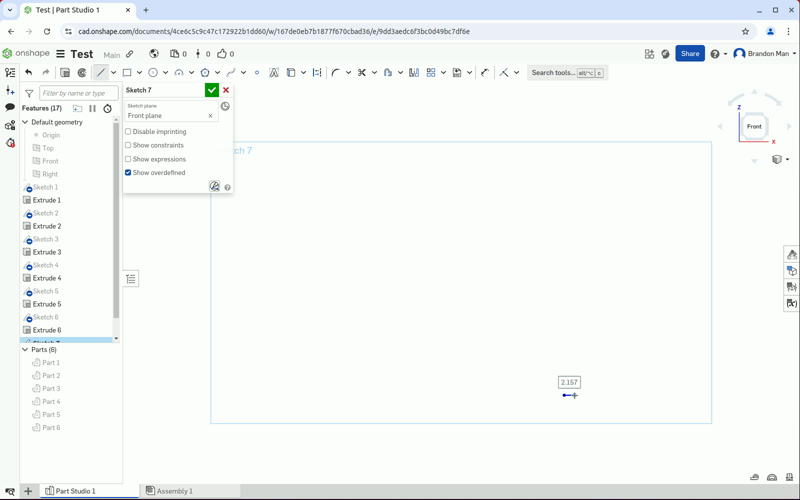
mouse_move(589, 395)
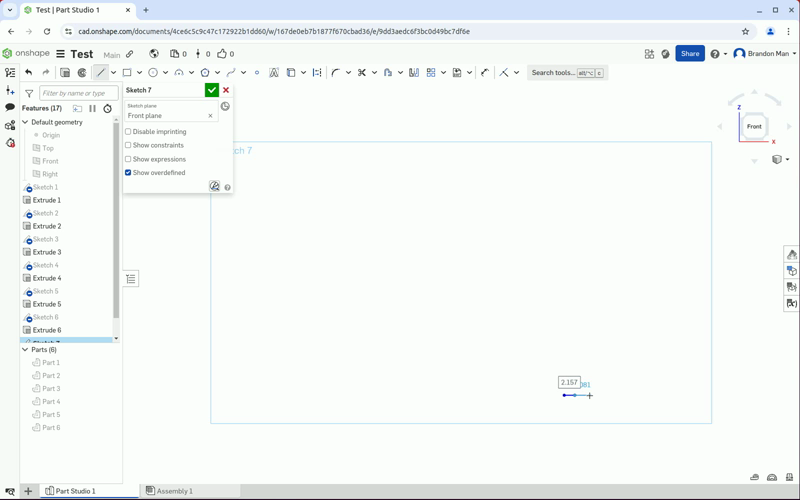
mouse_move(574, 384)
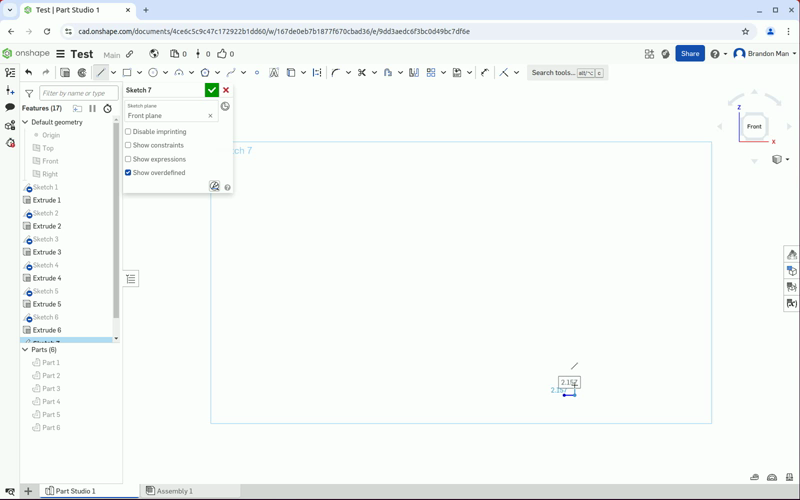
click(574, 384)
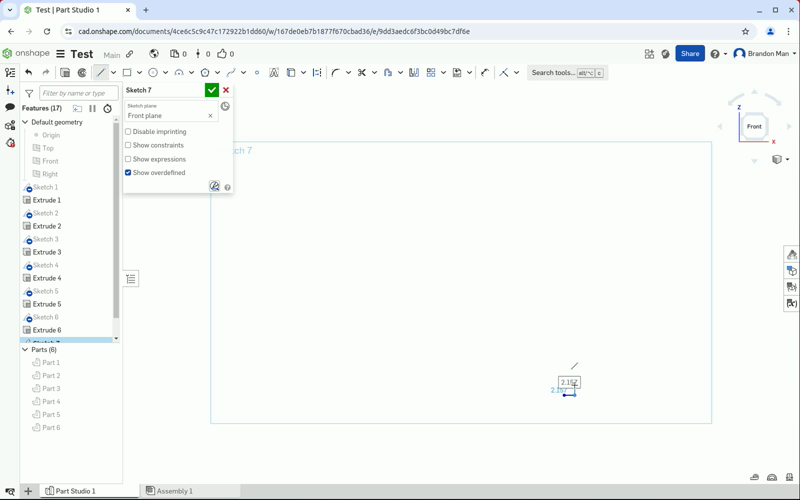
key_up(shift)
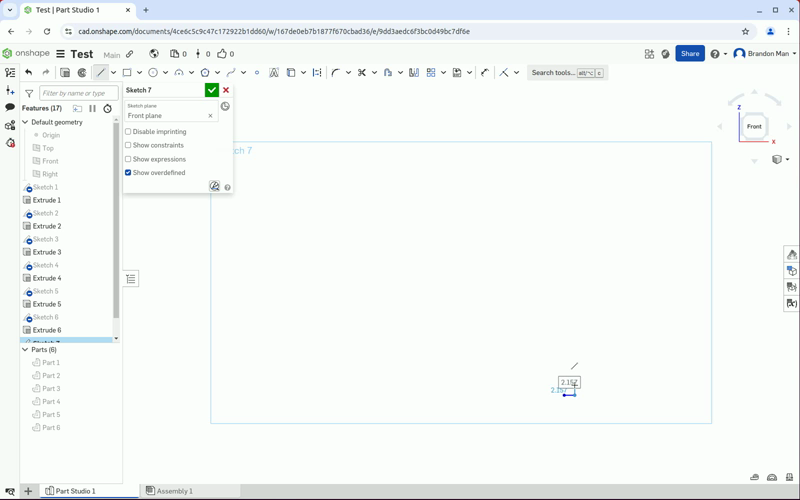
key_down(shift)
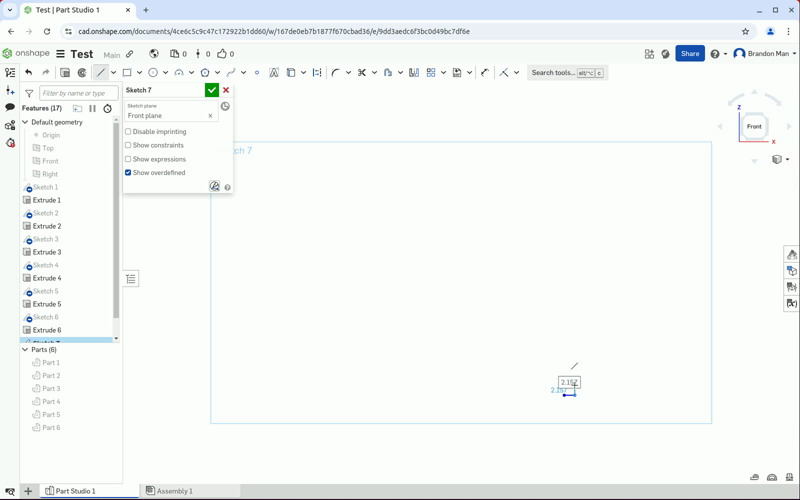
mouse_move(589, 384)
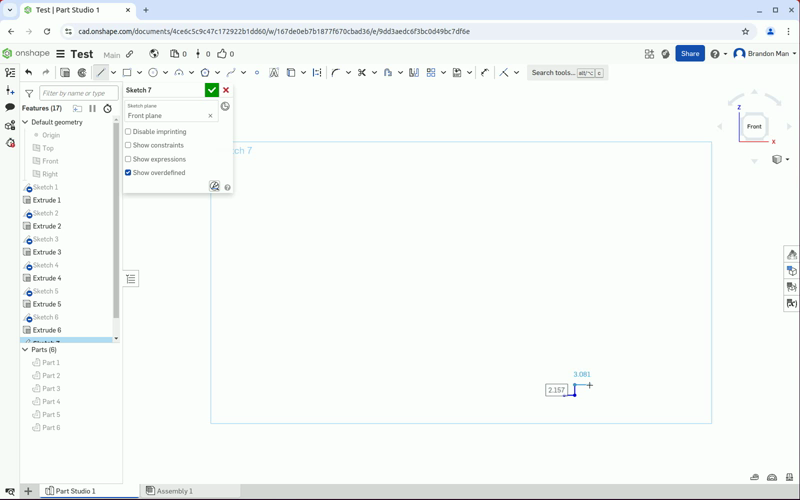
mouse_move(564, 384)
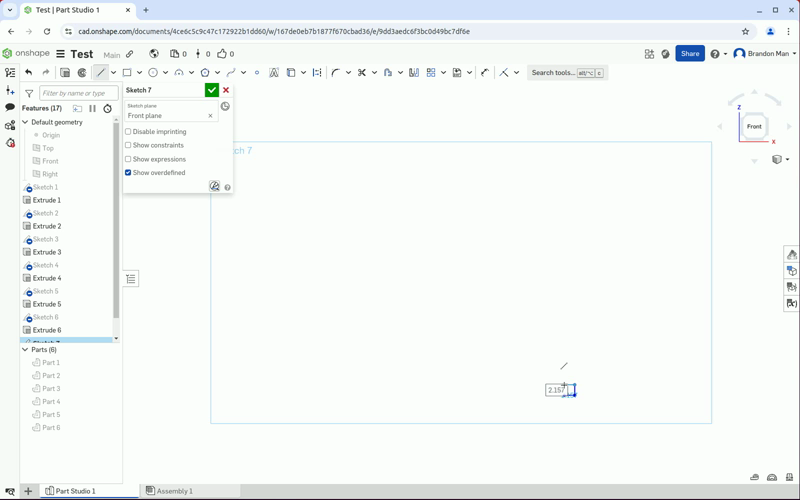
click(564, 384)
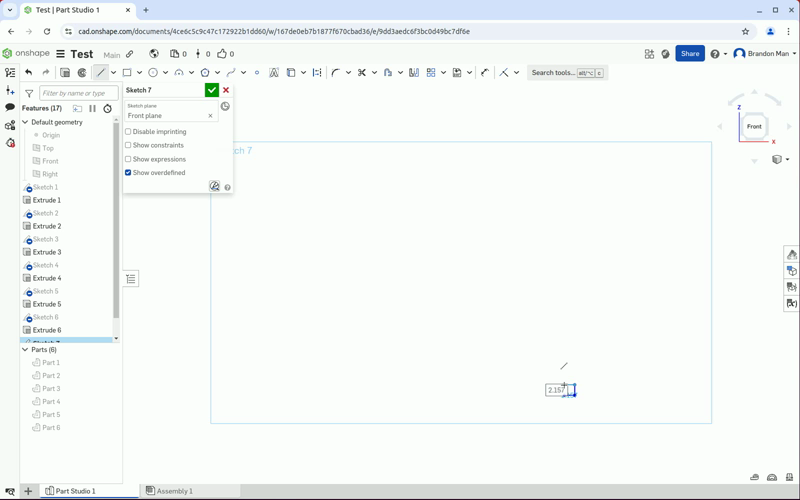
key_up(shift)
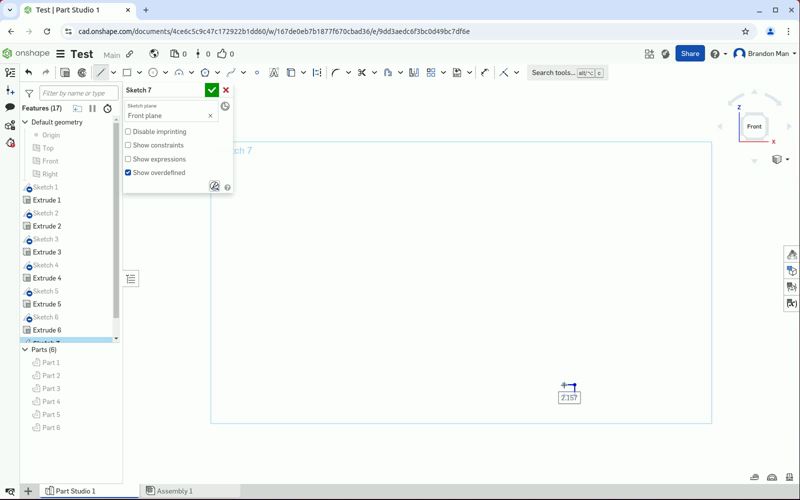
mouse_move(589, 384)
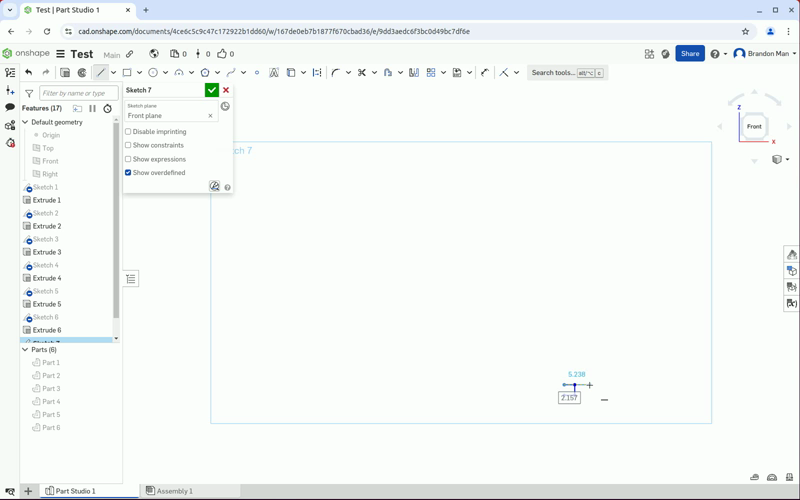
key_down(shift)
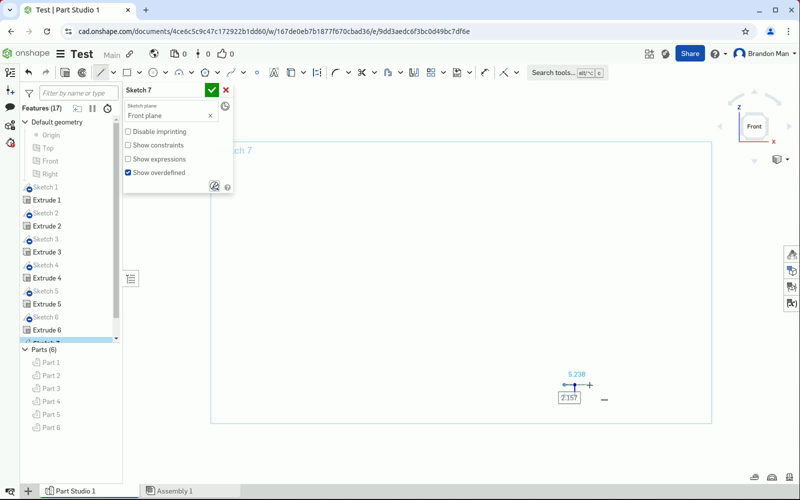
mouse_move(564, 395)
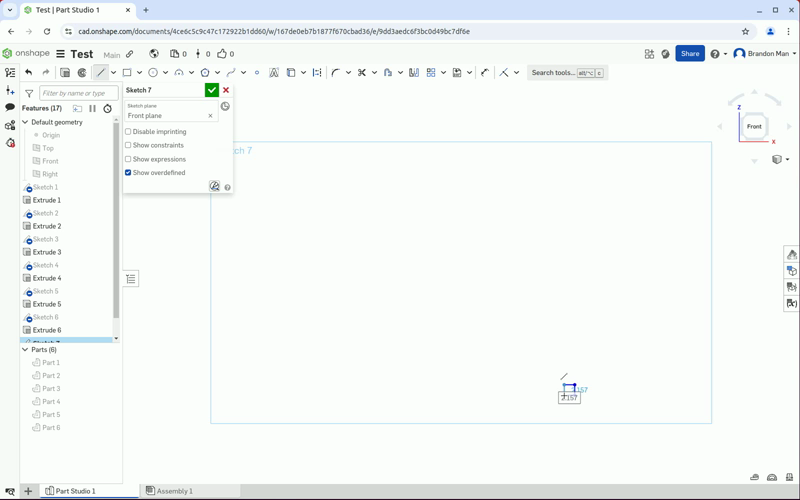
key_up(shift)
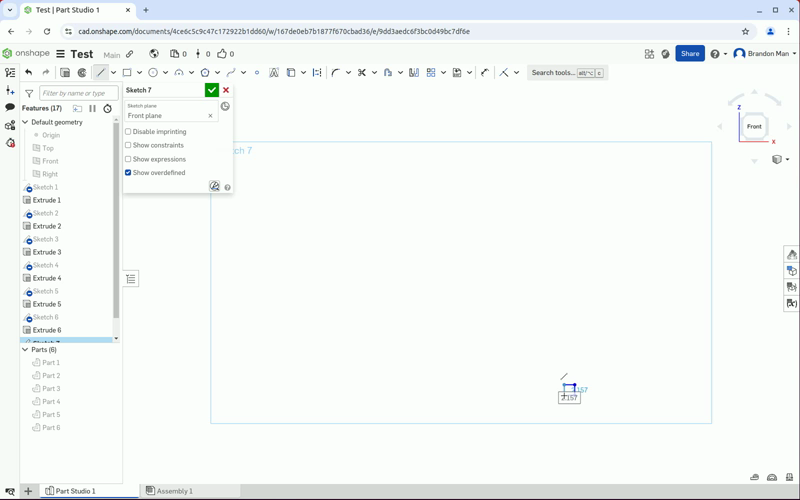
click(564, 395)
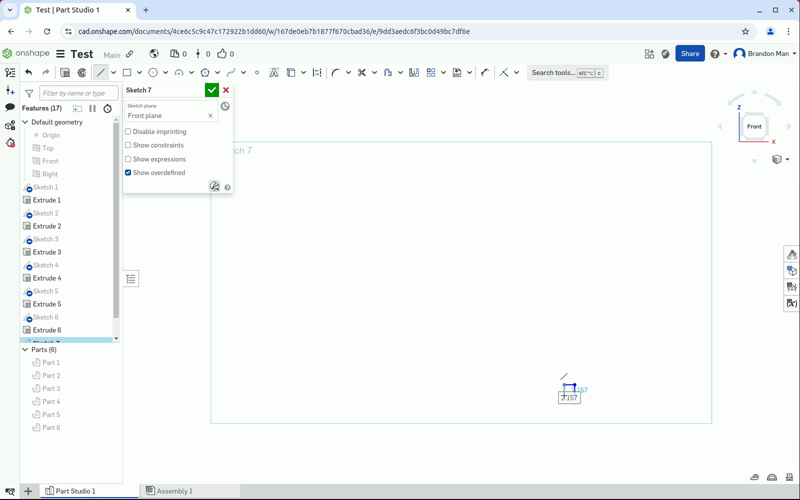
key(esc)
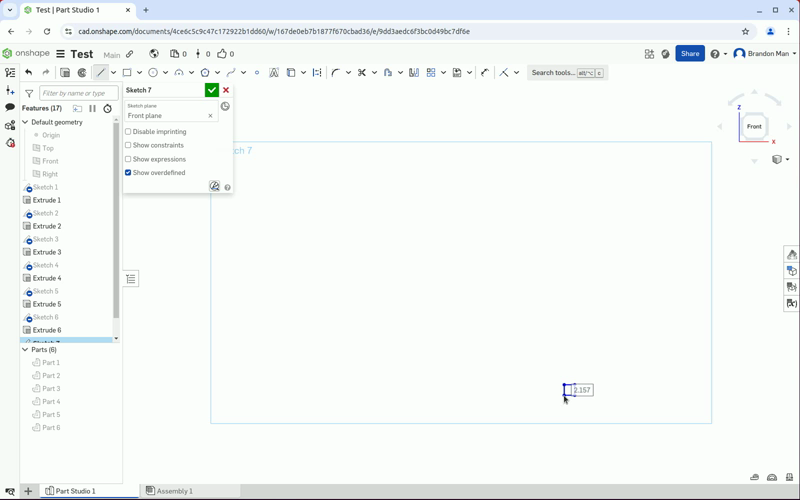
mouse_move(571, 392)
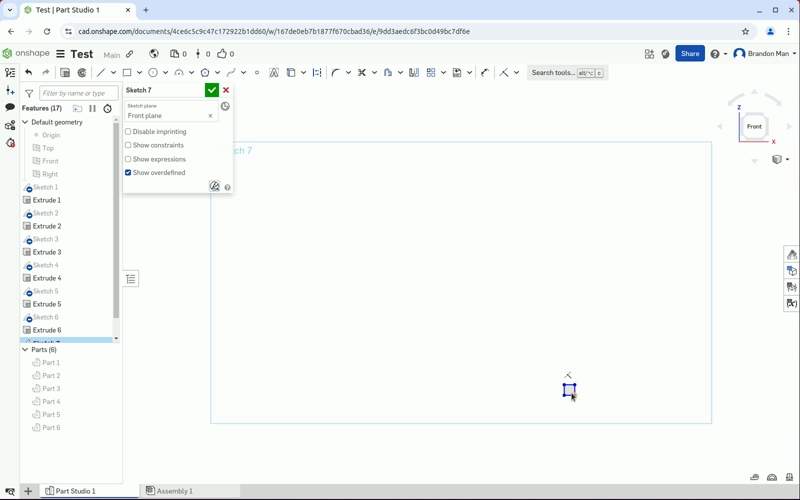
scroll(6)
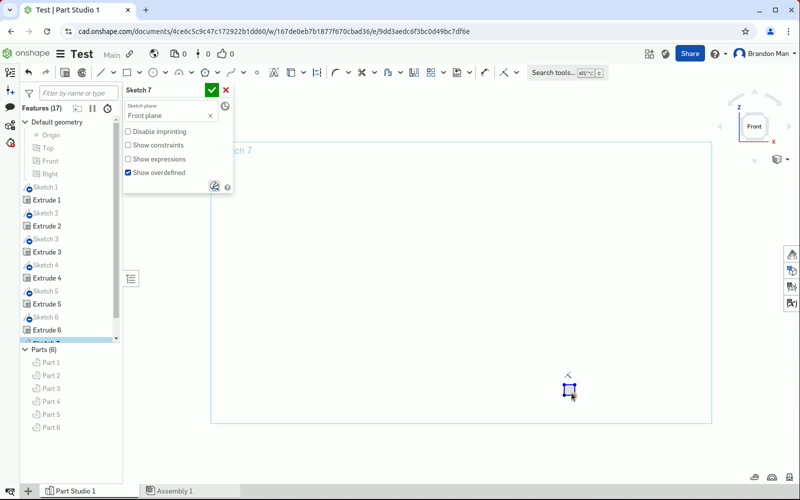
scroll(6)
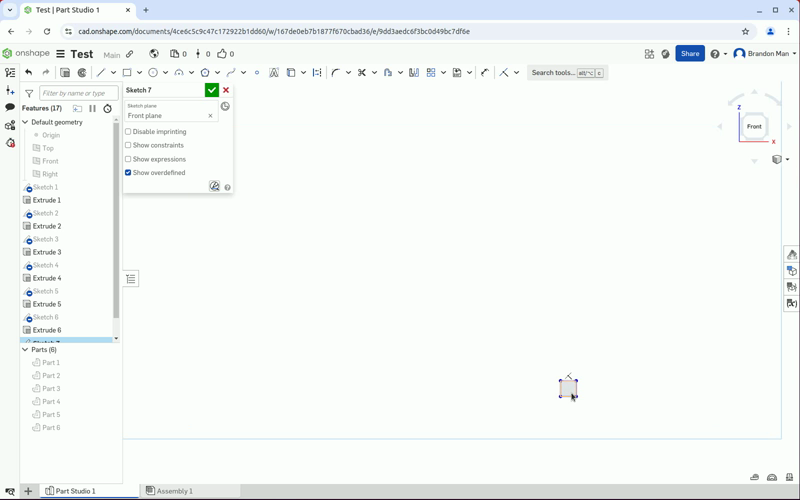
scroll(6)
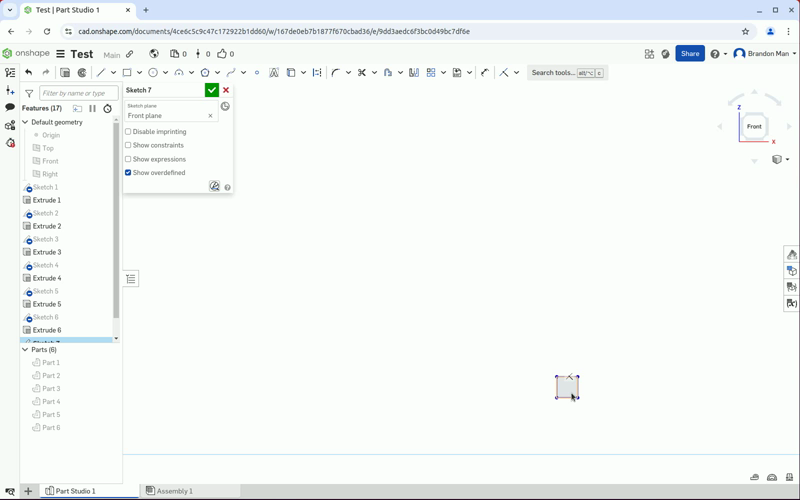
scroll(6)
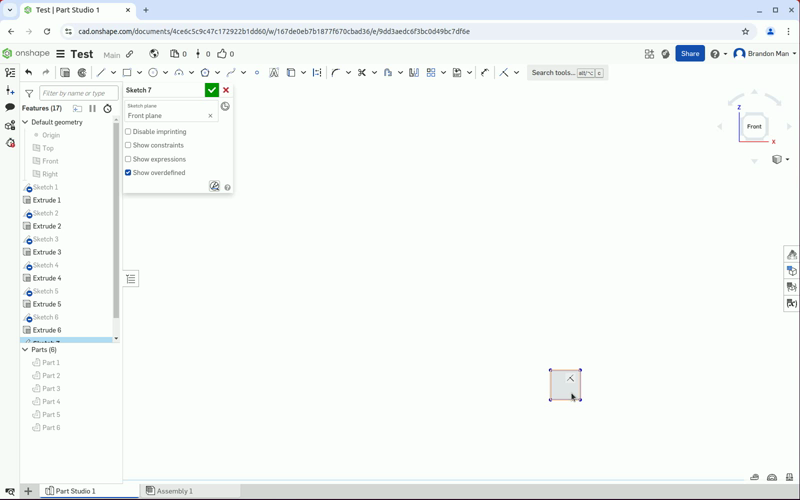
scroll(6)
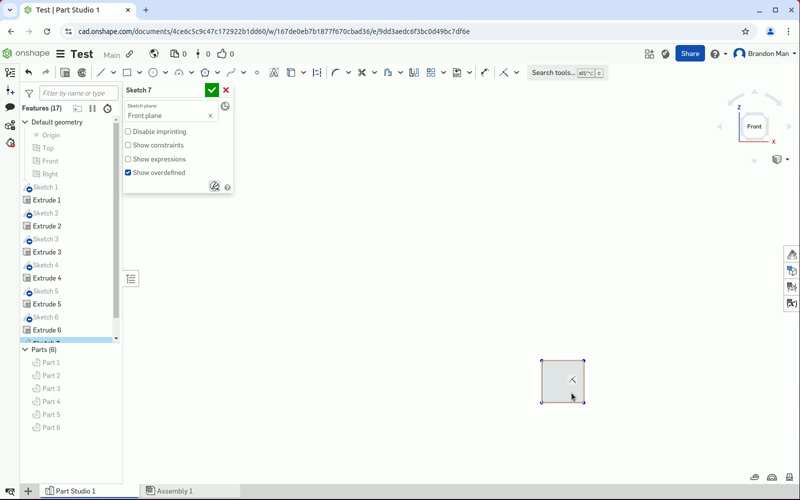
scroll(6)
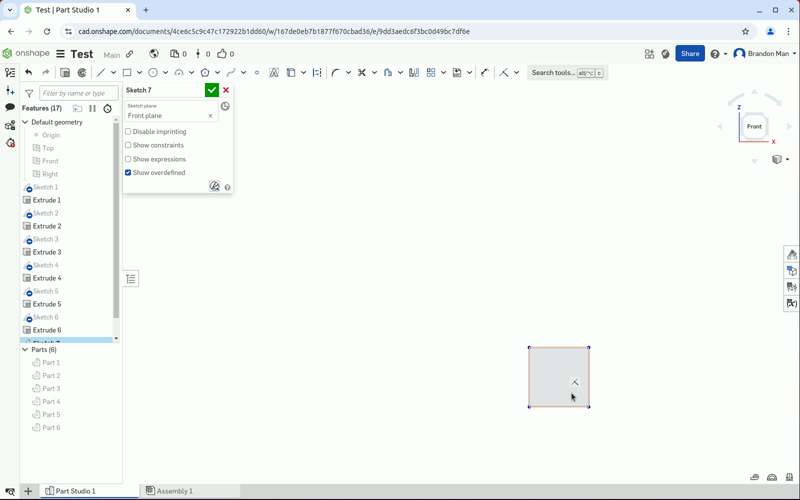
scroll(6)
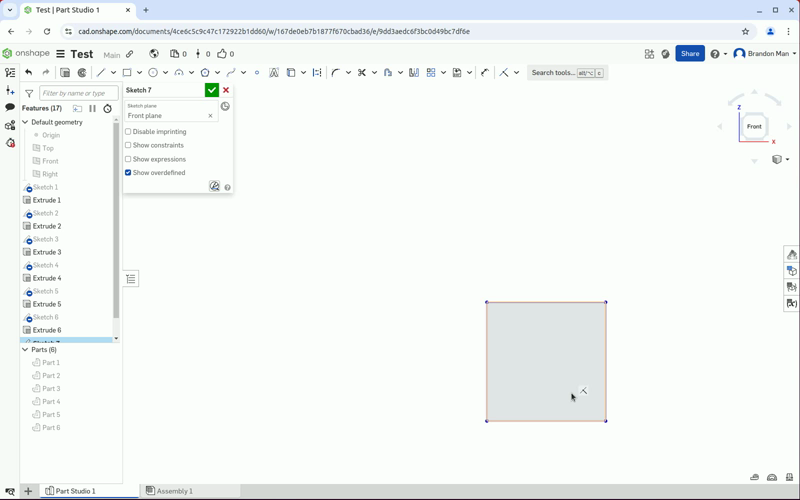
click(571, 392)
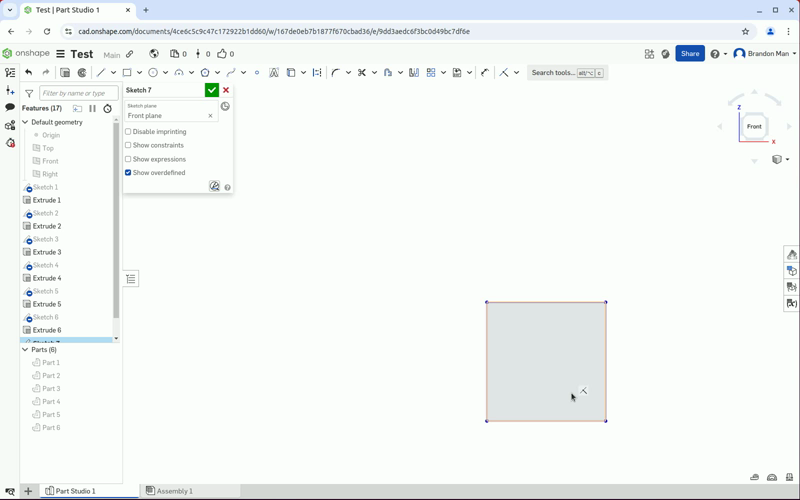
scroll(-6)
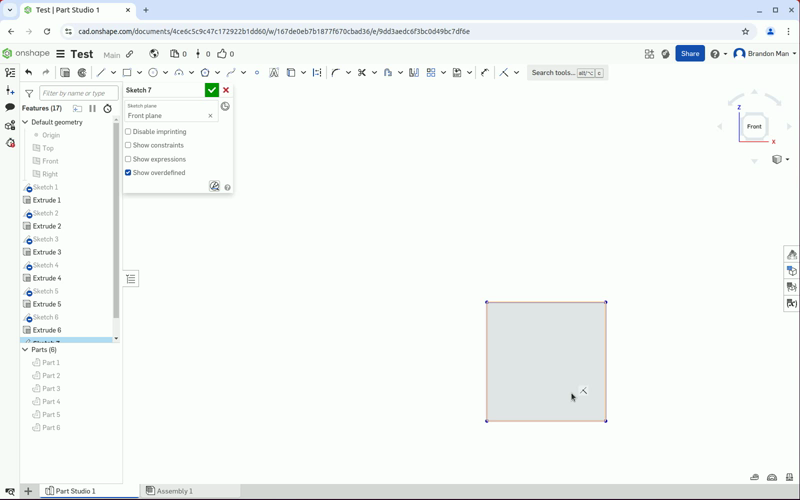
scroll(-6)
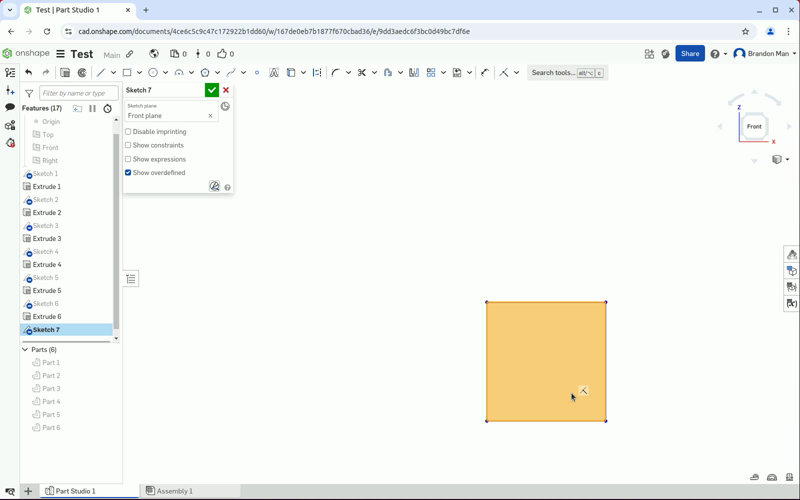
scroll(-6)
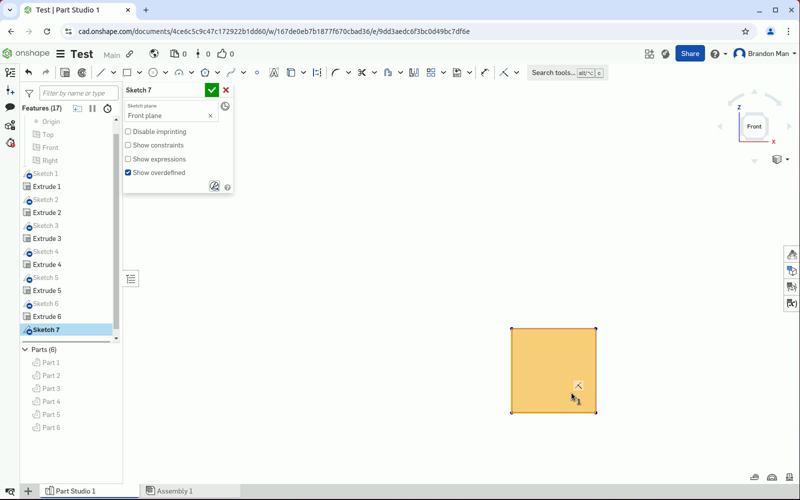
scroll(-6)
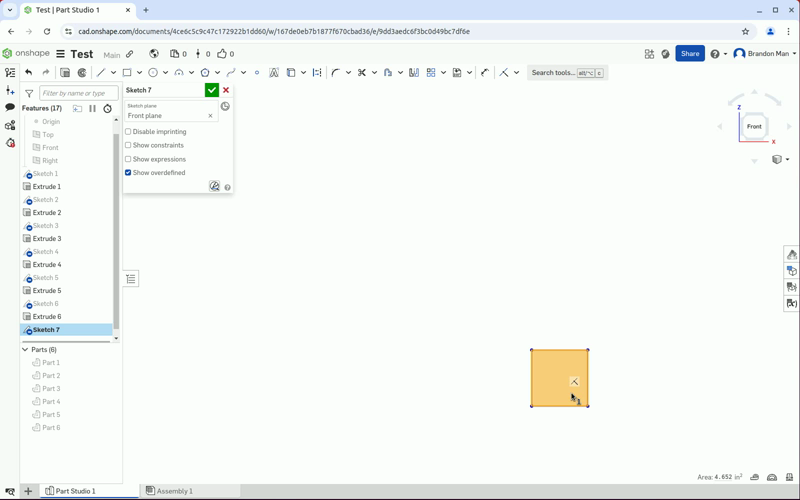
scroll(-6)
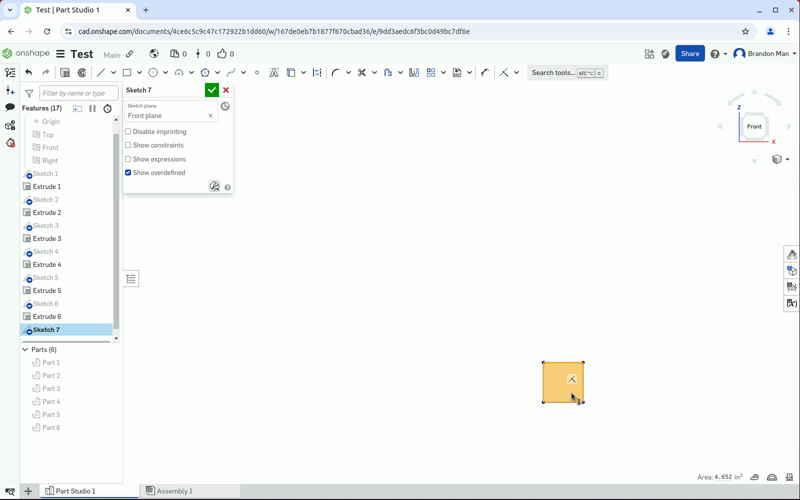
scroll(-6)
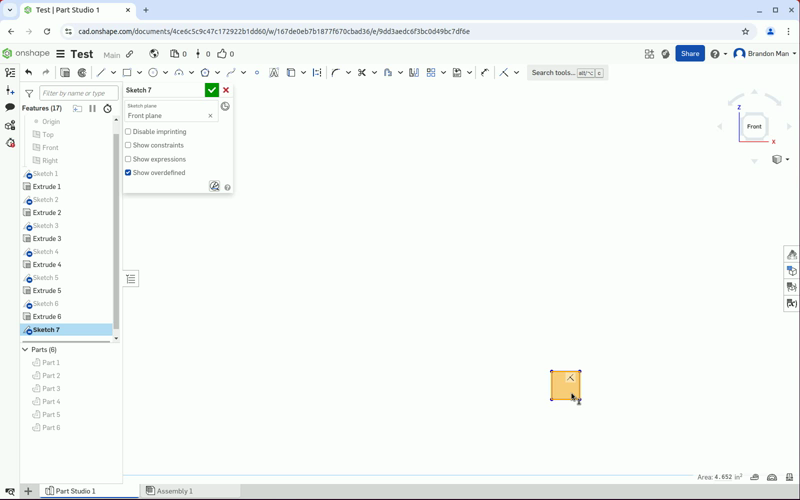
scroll(-6)
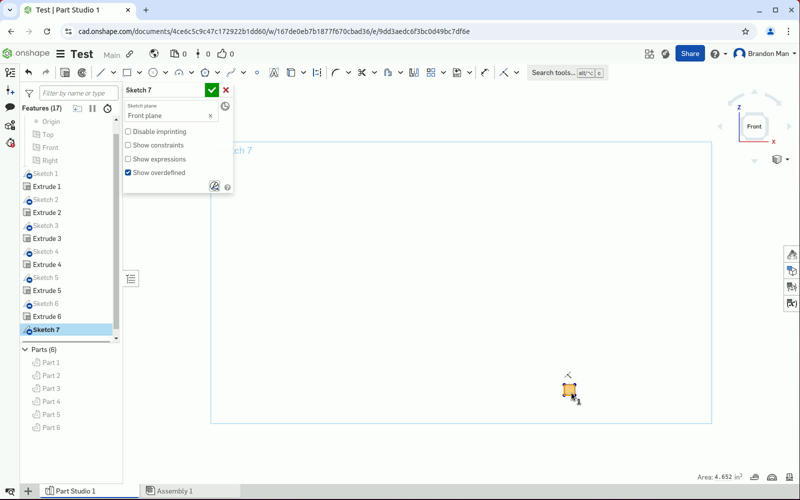
mouse_move(73, 352)
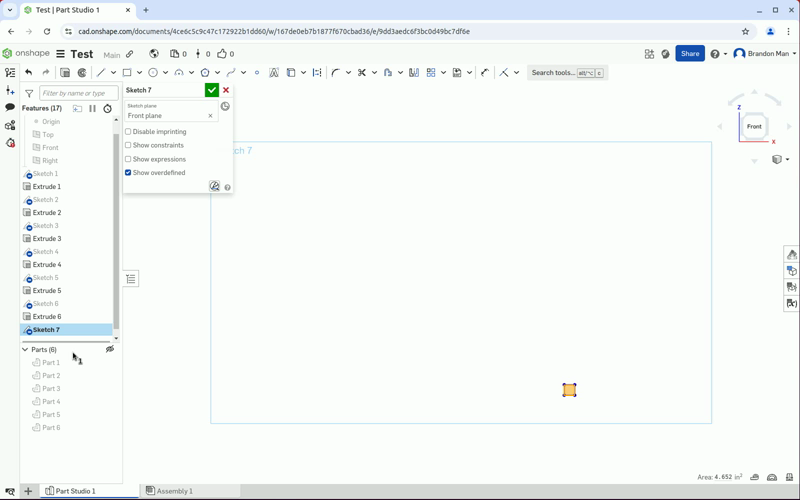
key(shift+y)
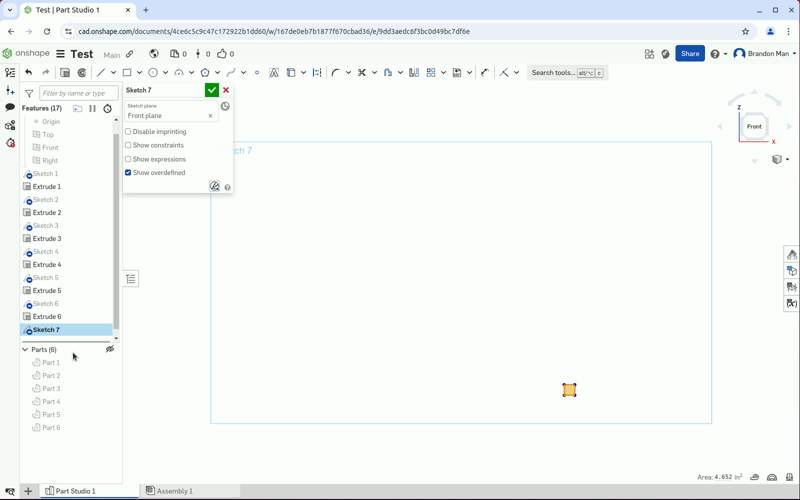
key(shift+e)
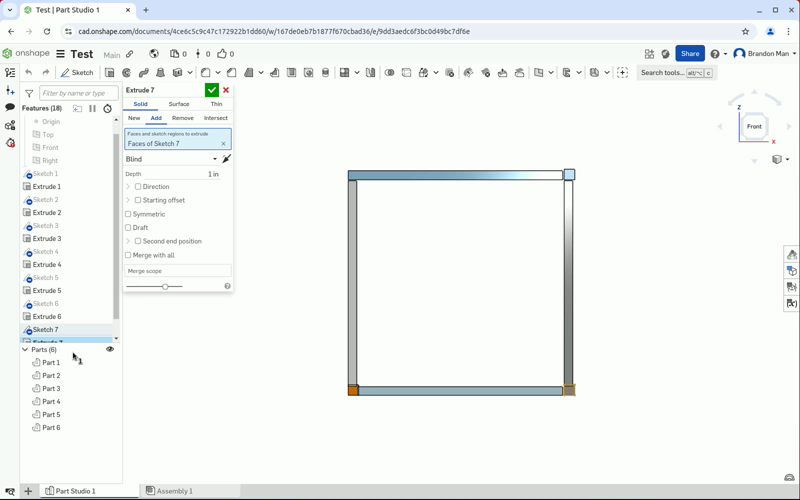
mouse_move(143, 106)
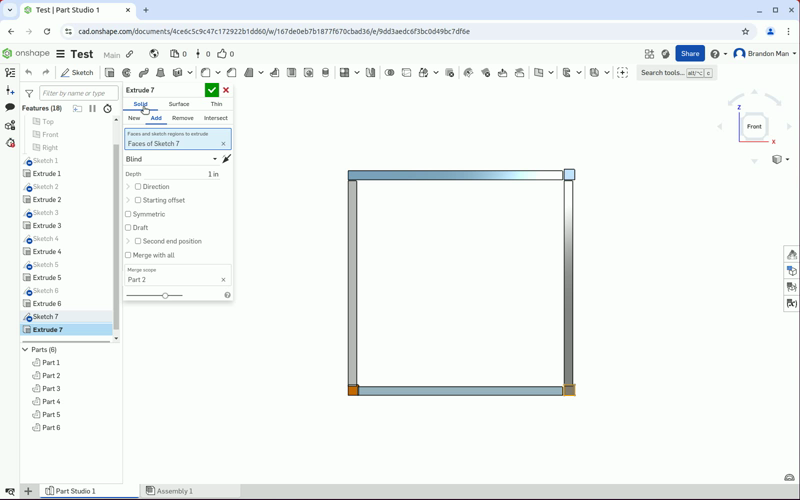
click(143, 106)
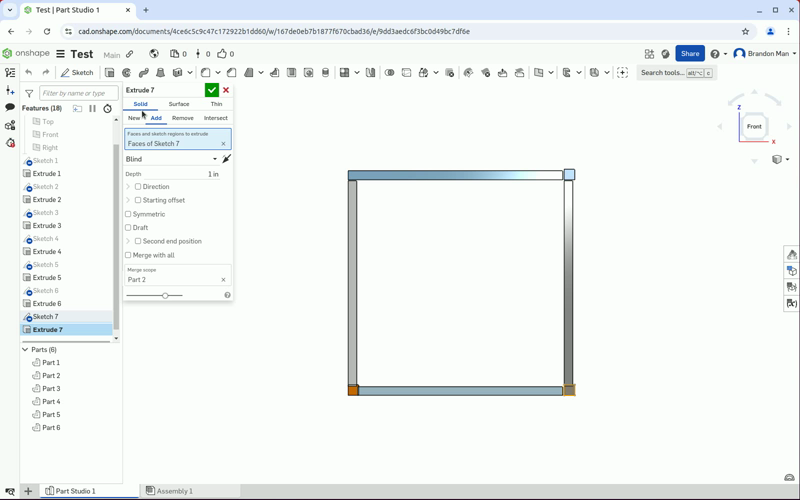
mouse_move(137, 120)
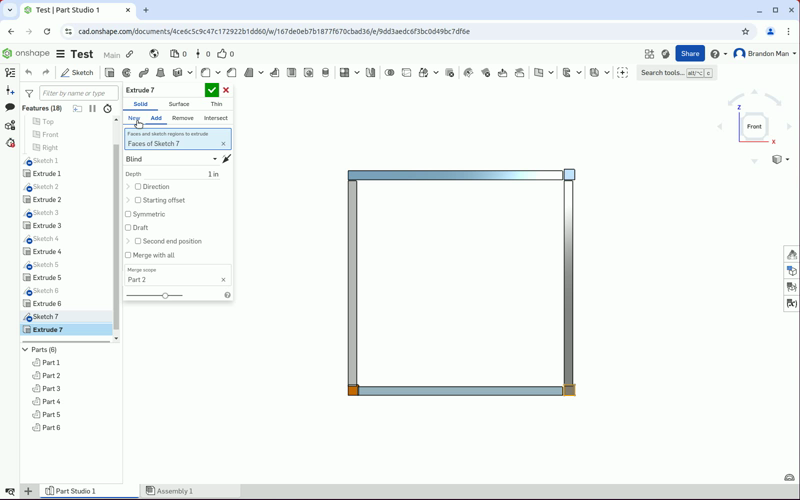
click(137, 120)
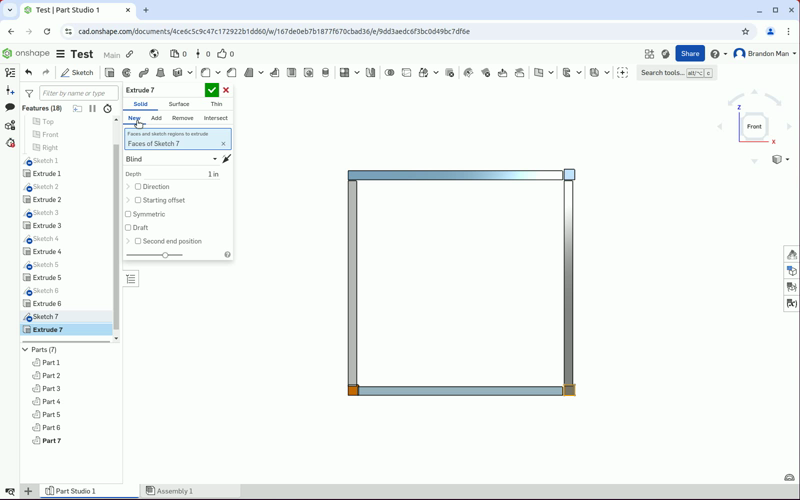
key(tab, 4)
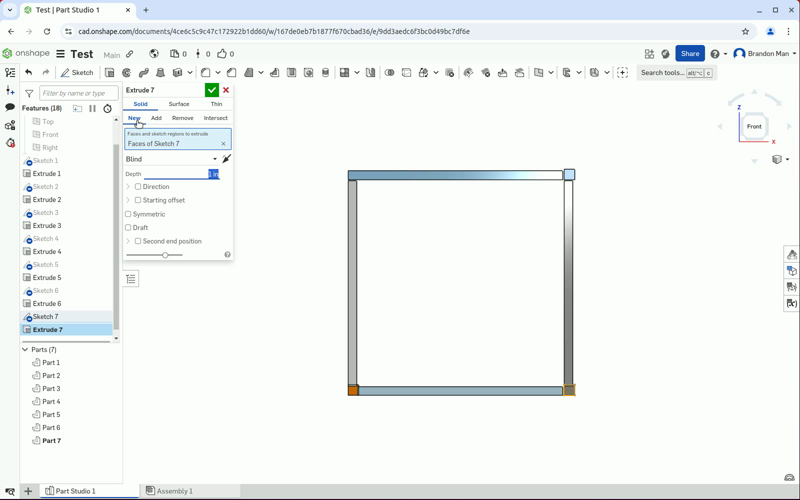
text(46.216)
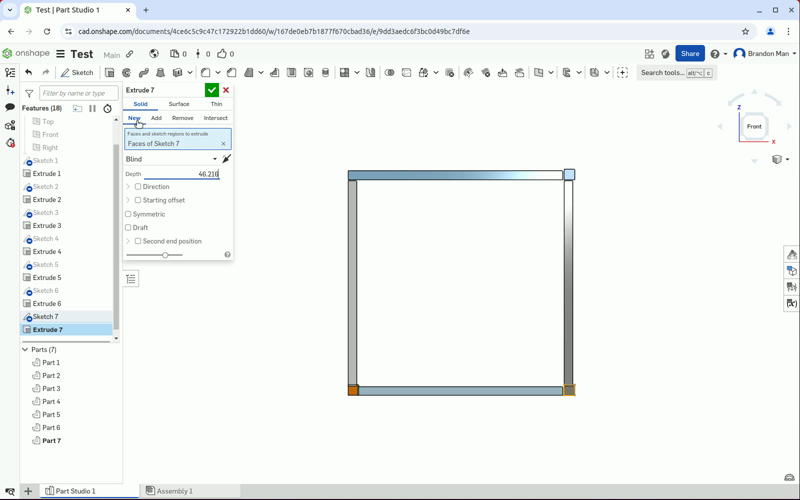
key(tab, 3)
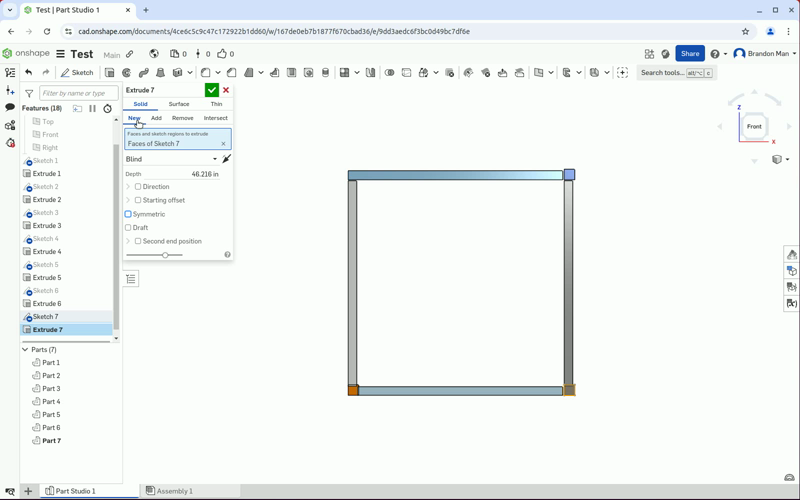
key(space)
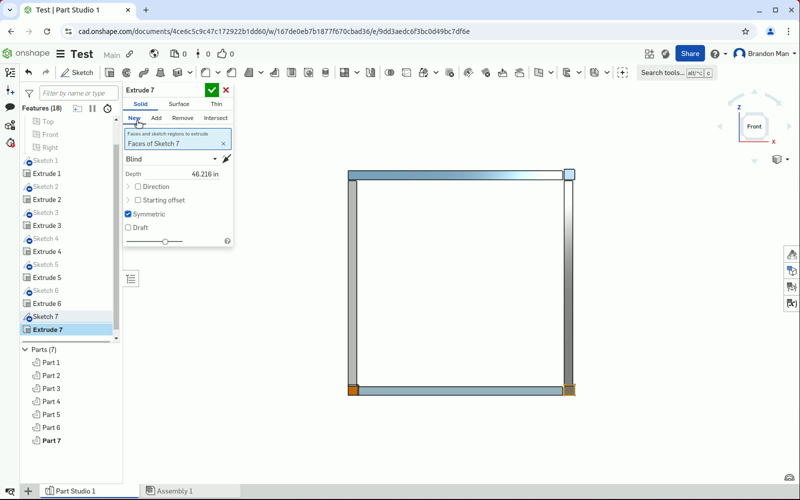
key(enter)
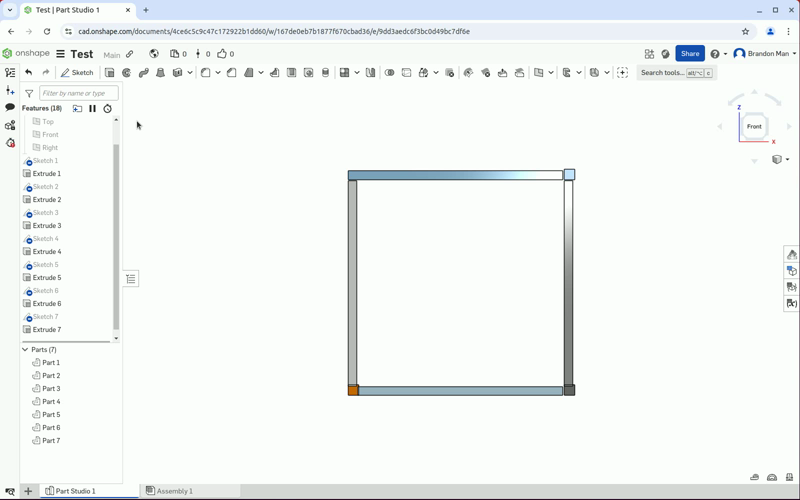
key(shift+h)
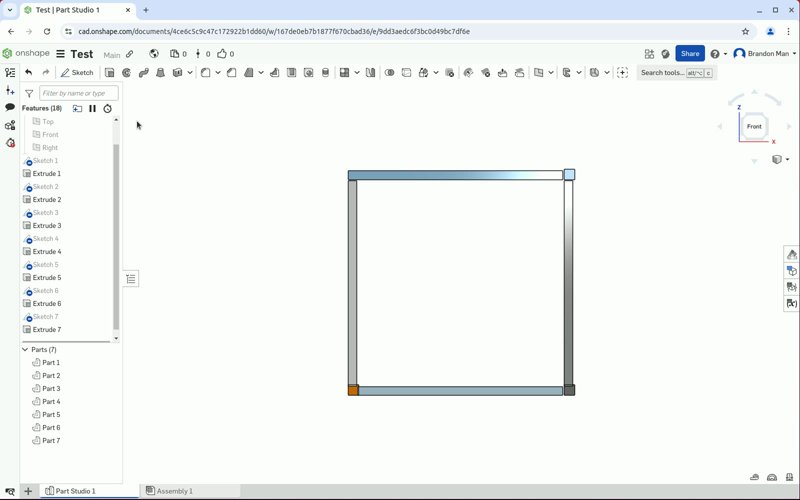
key(shift+h)
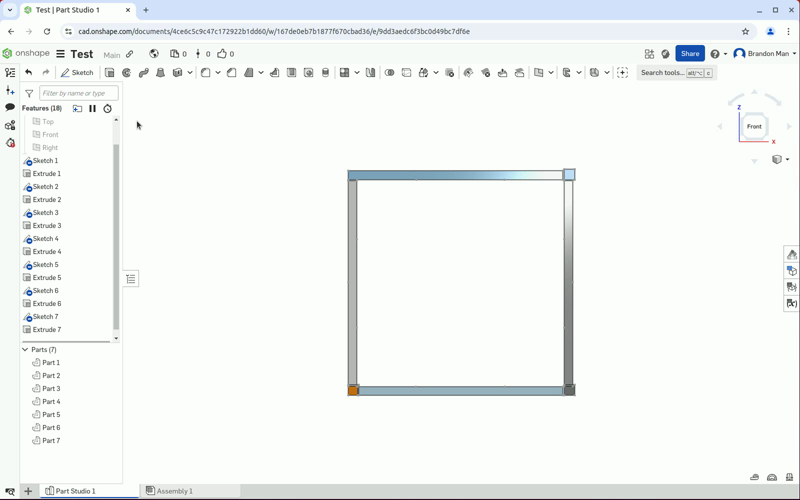
key(shift+7)
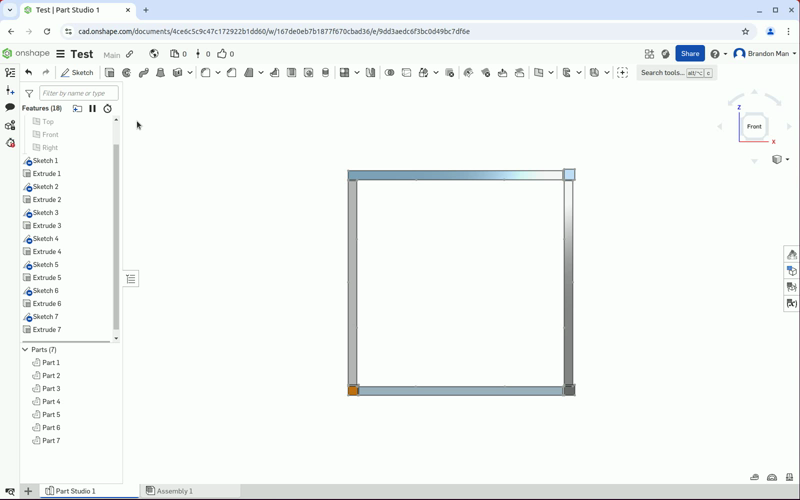
key(left, 2)
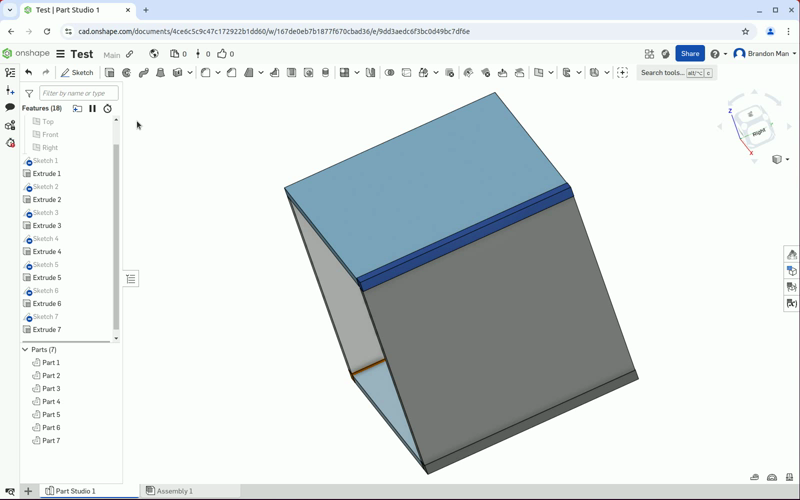
key(down, 2)
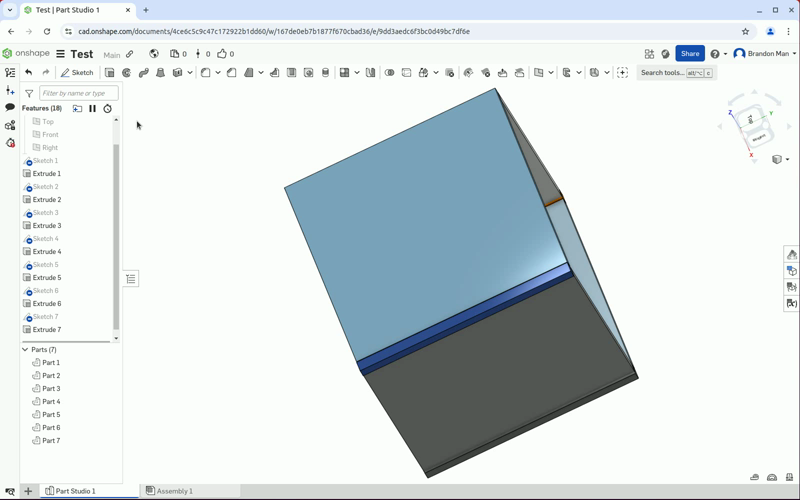
key(up, 2)
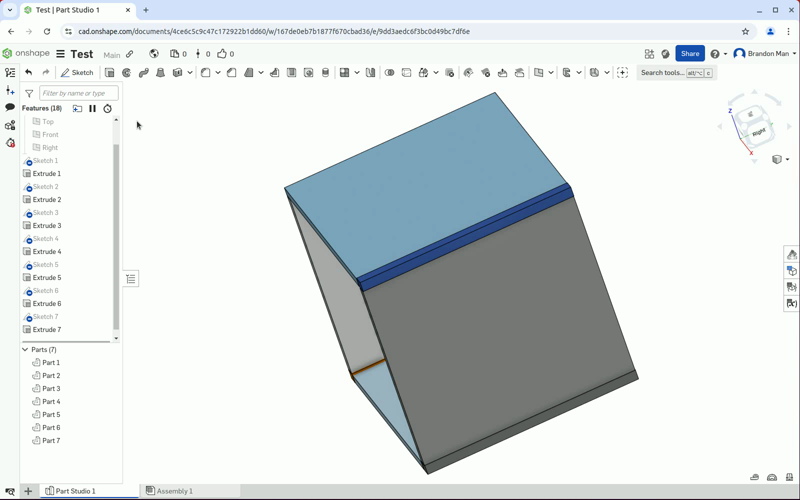
key(right, 2)
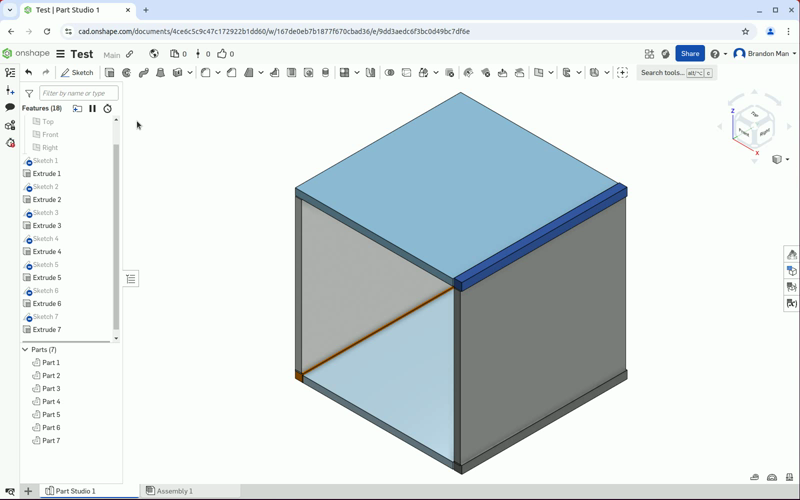
mouse_move(69, 163)
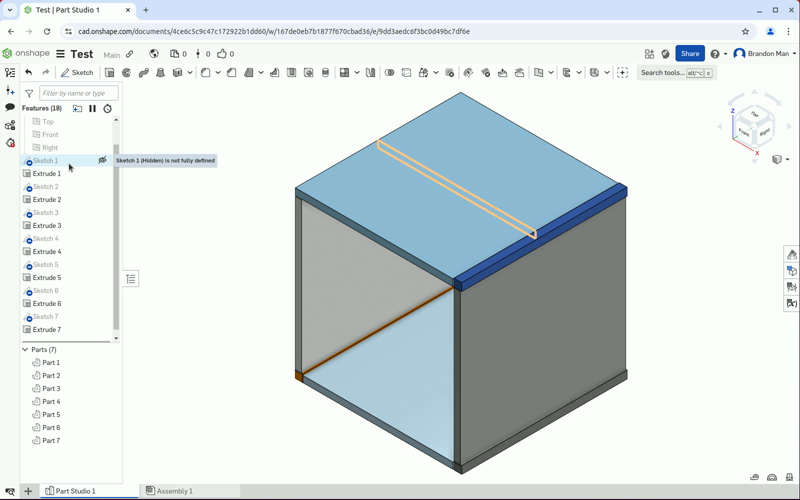
click(69, 163)